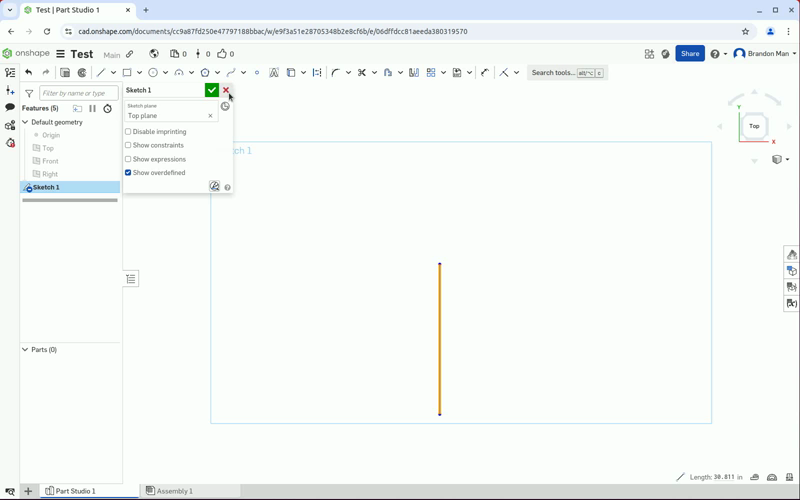
key(shift+h)
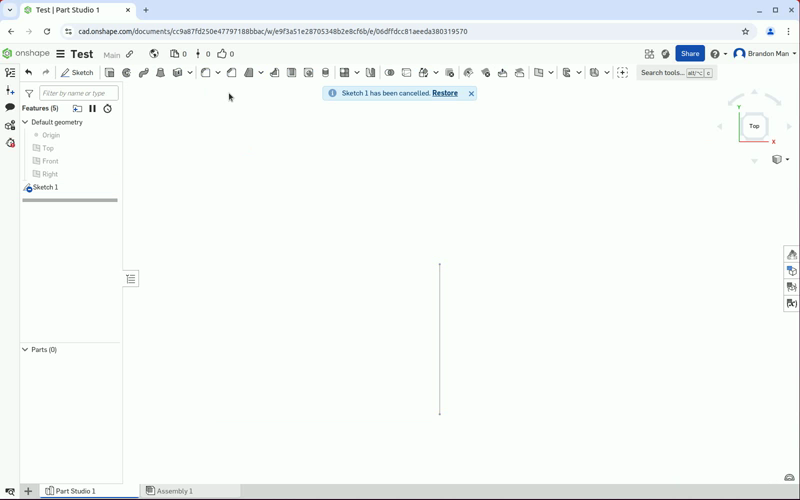
key(shift+s)
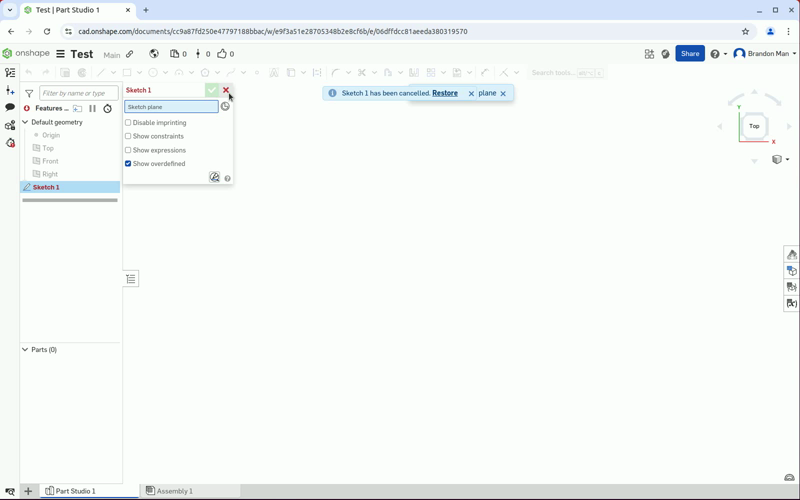
mouse_move(73, 150)
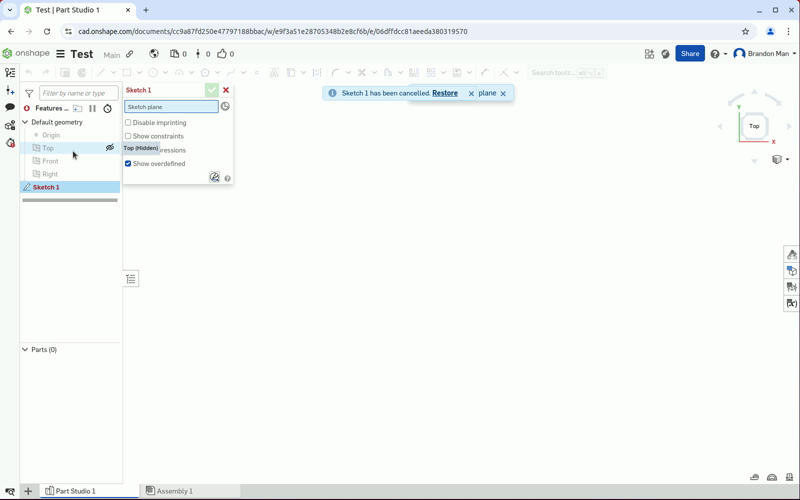
click(73, 150)
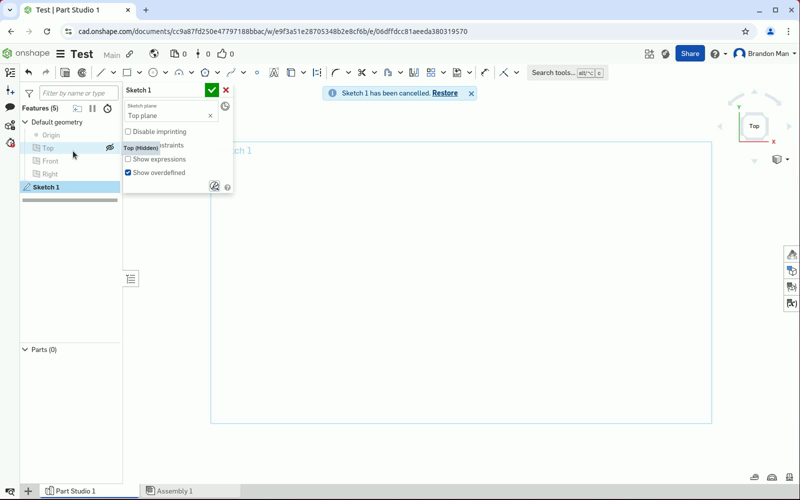
mouse_move(73, 352)
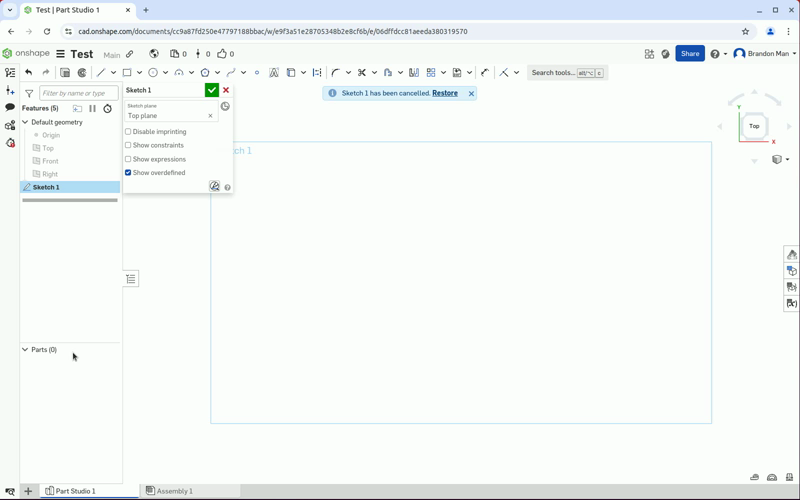
key(y)
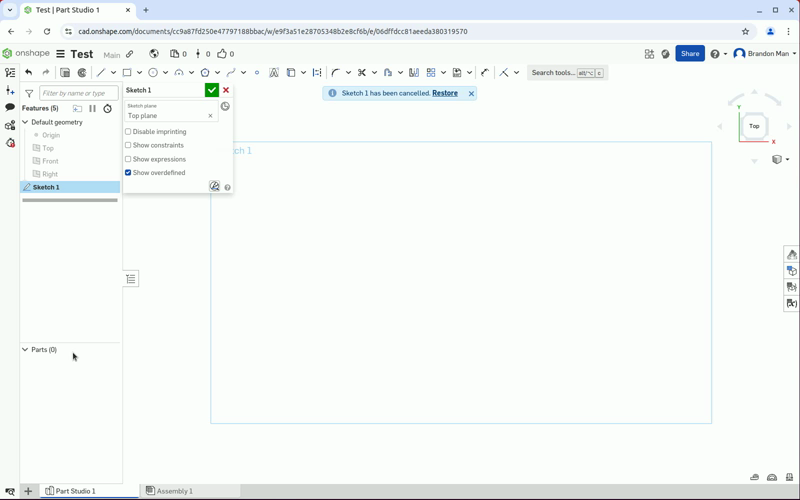
key(l)
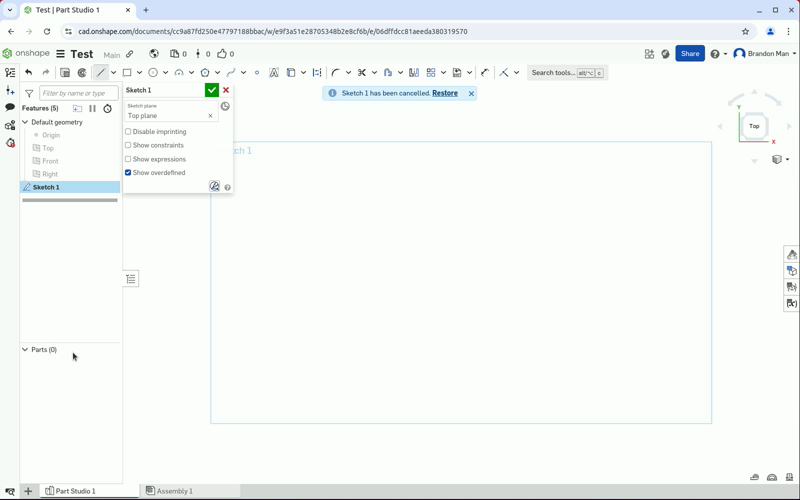
key_down(shift)
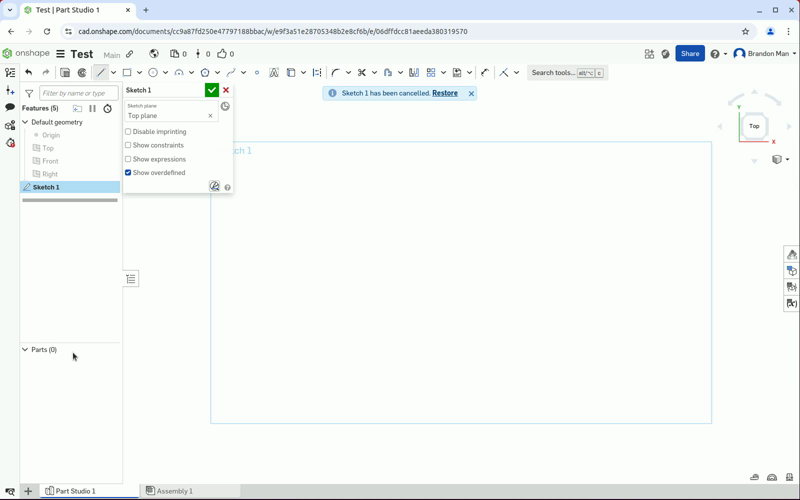
mouse_move(431, 365)
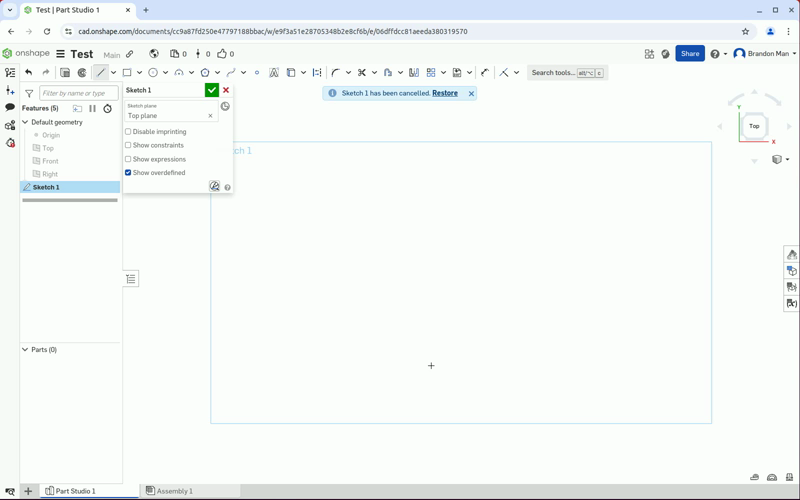
click(431, 365)
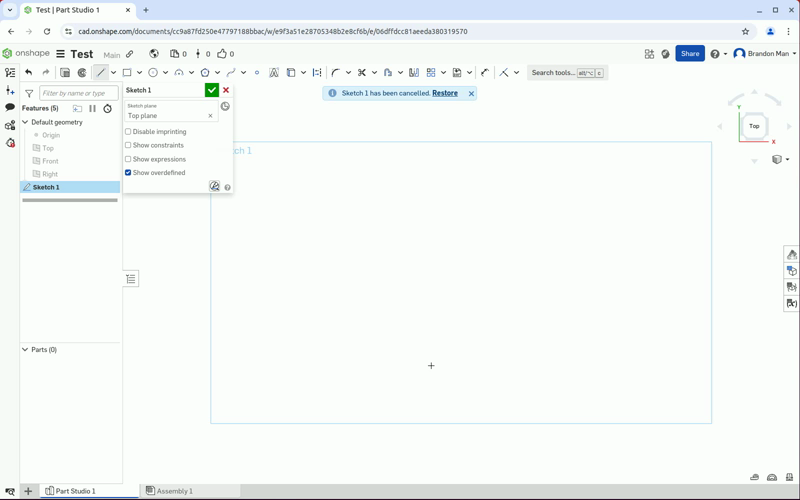
key_up(shift)
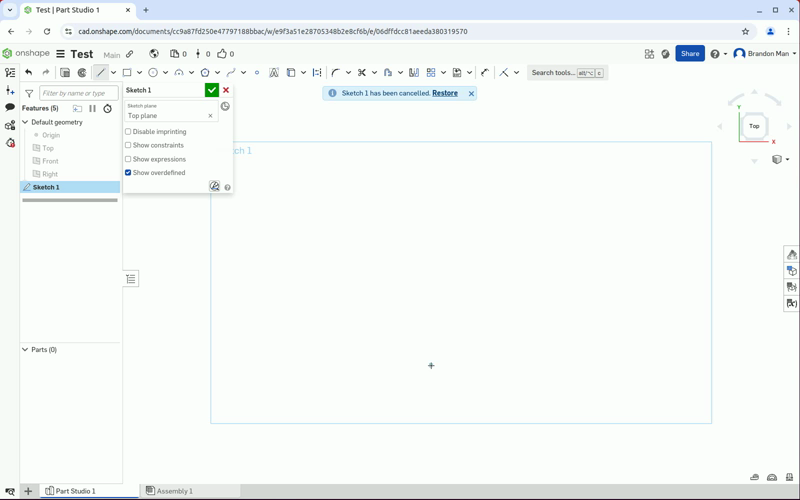
key_down(shift)
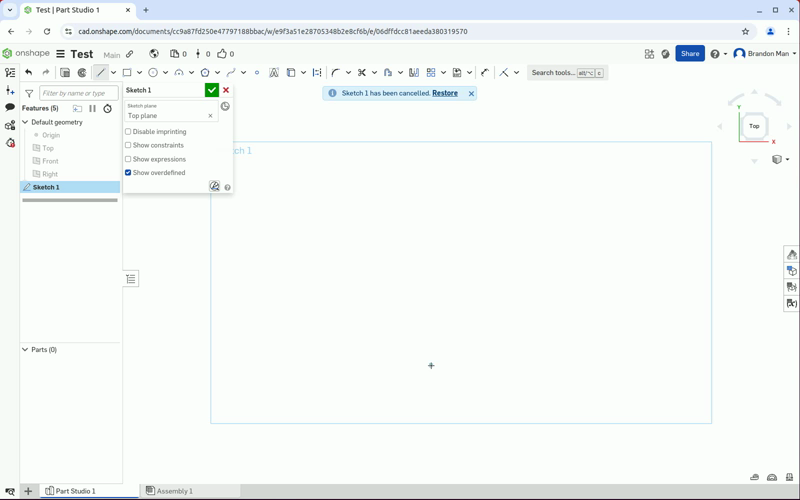
mouse_move(491, 365)
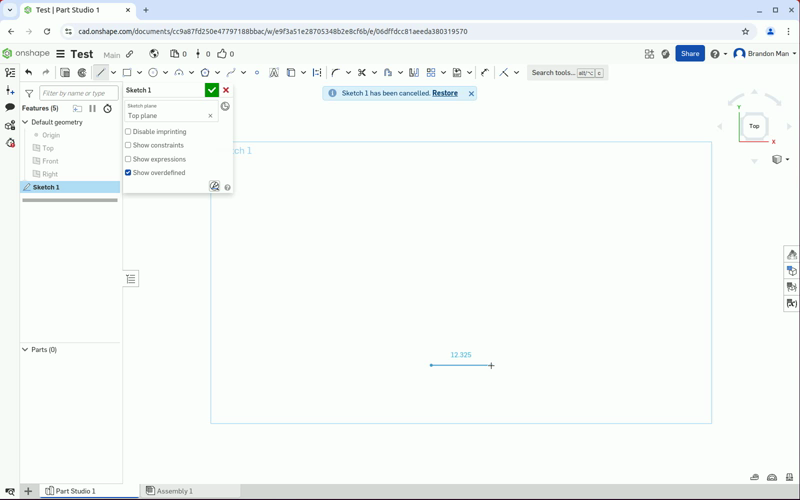
click(491, 365)
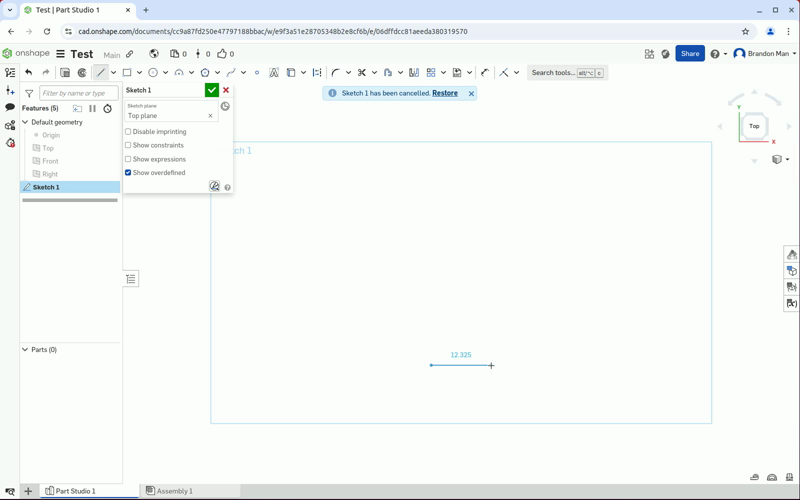
key_up(shift)
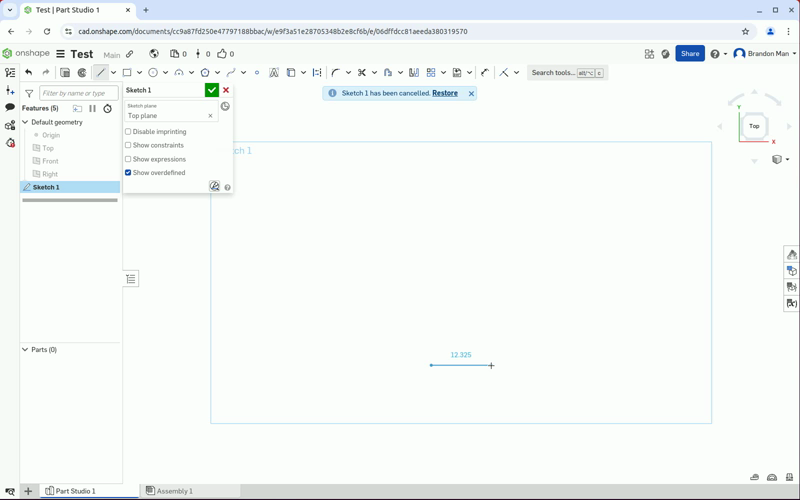
key_down(shift)
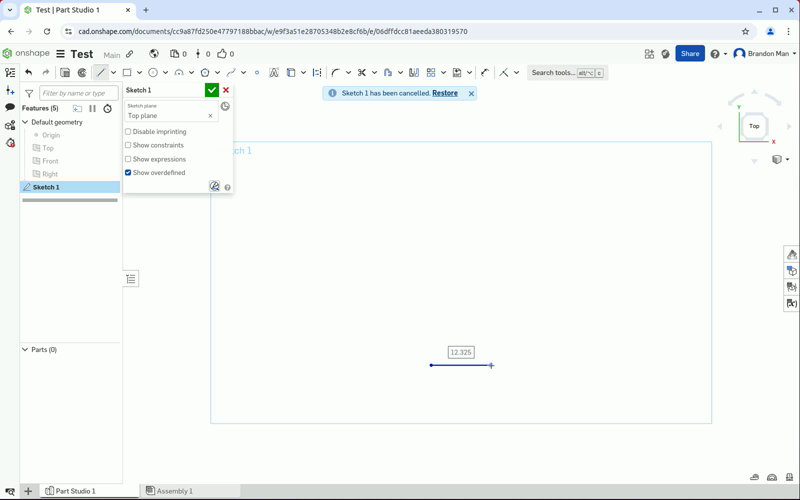
mouse_move(491, 282)
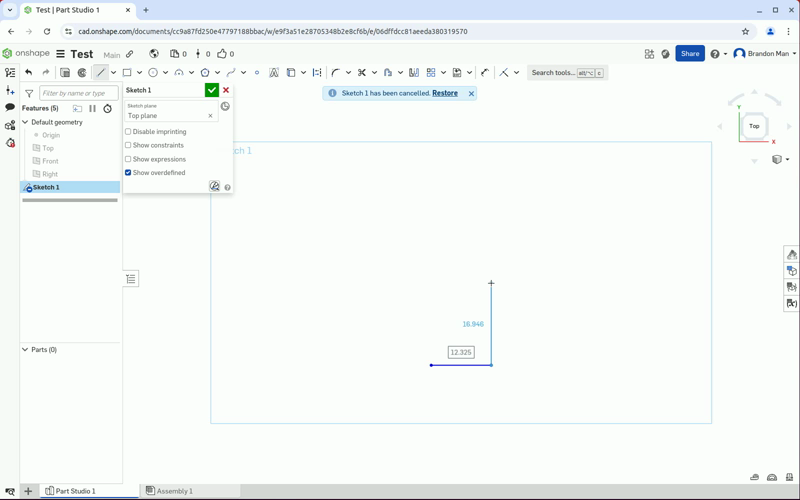
click(491, 282)
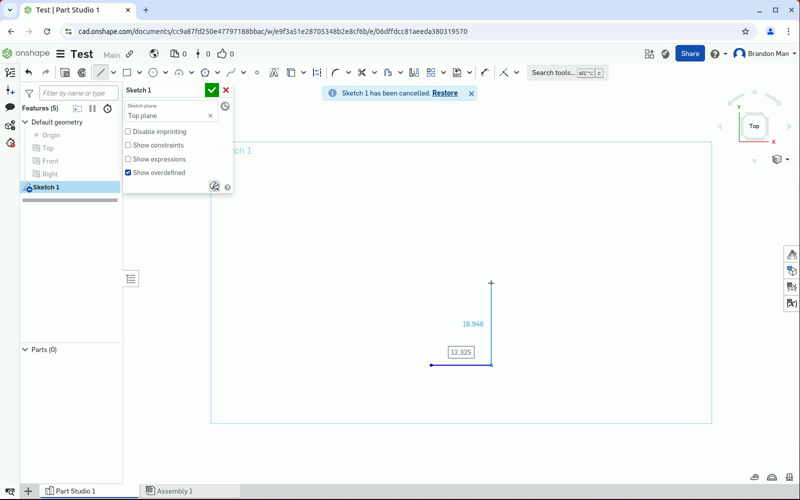
key_up(shift)
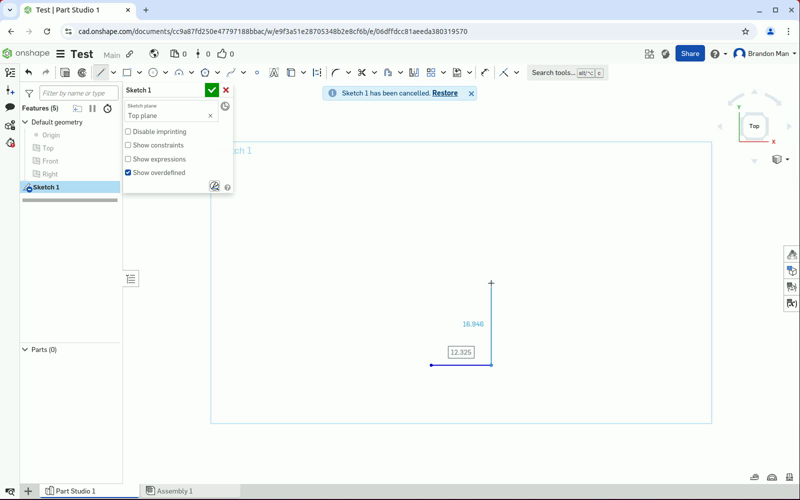
key(esc)
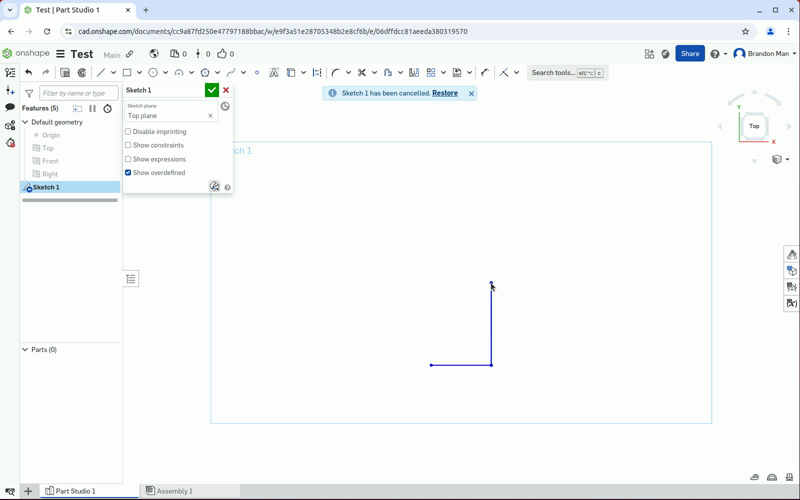
key(a)
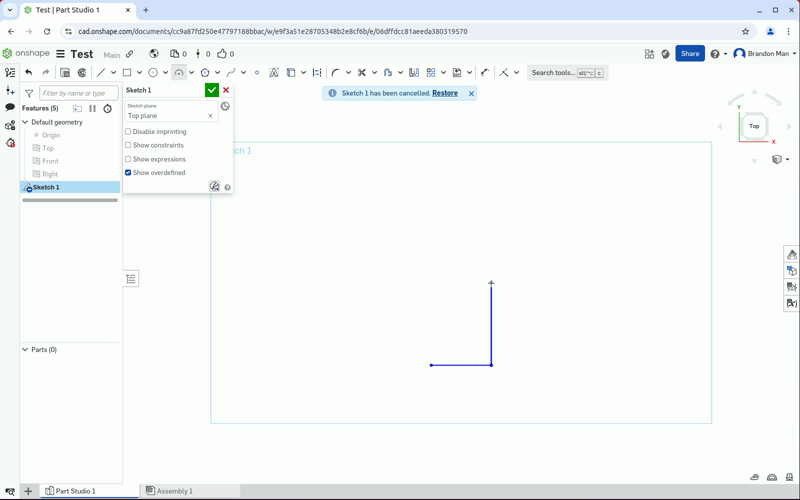
mouse_move(491, 282)
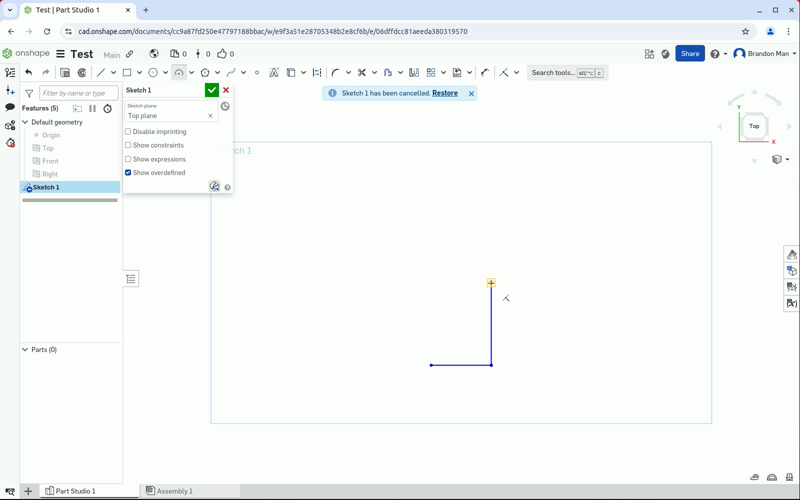
click(491, 282)
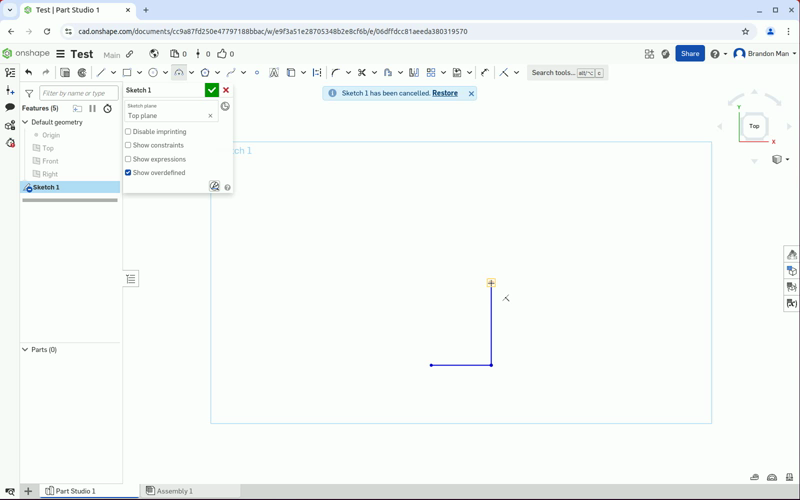
key_down(shift)
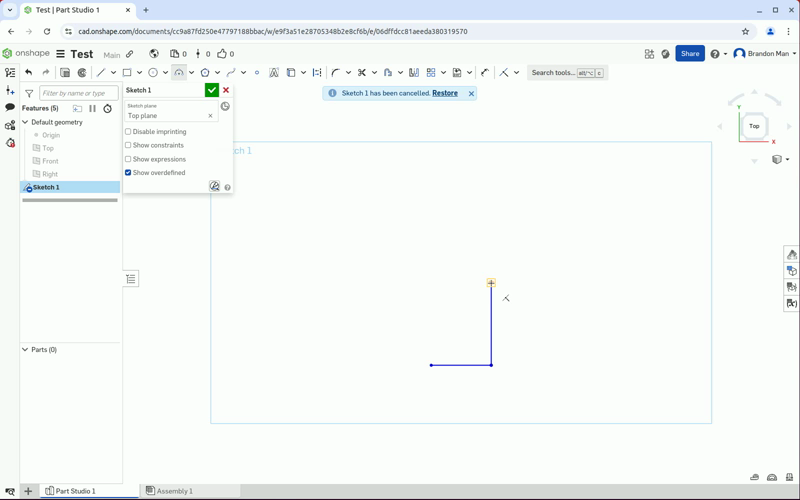
mouse_move(431, 282)
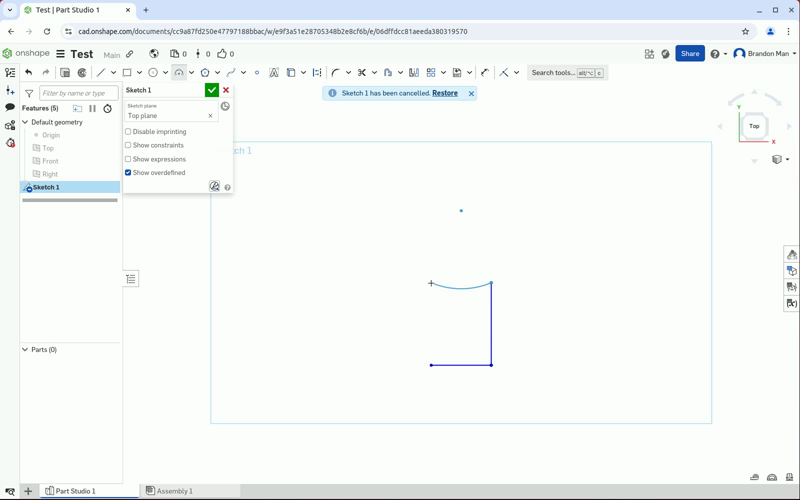
click(431, 282)
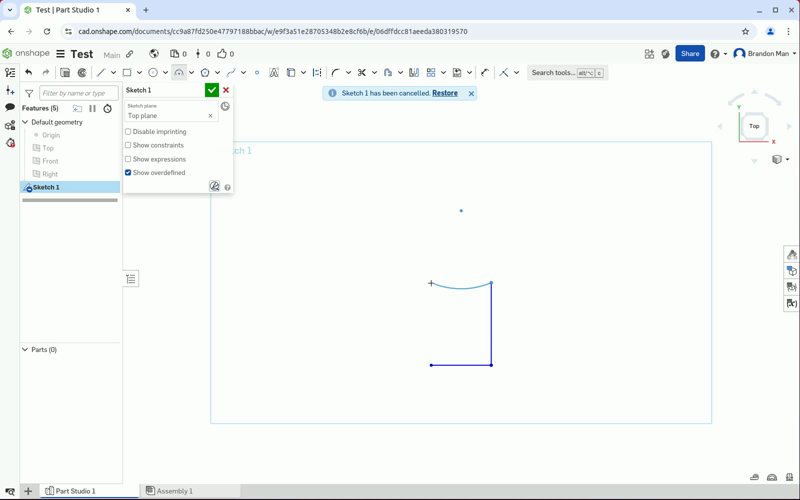
mouse_move(461, 312)
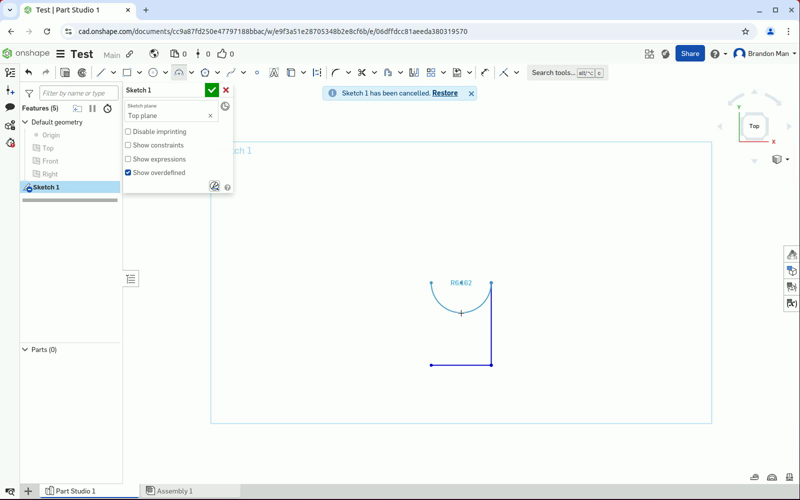
click(461, 312)
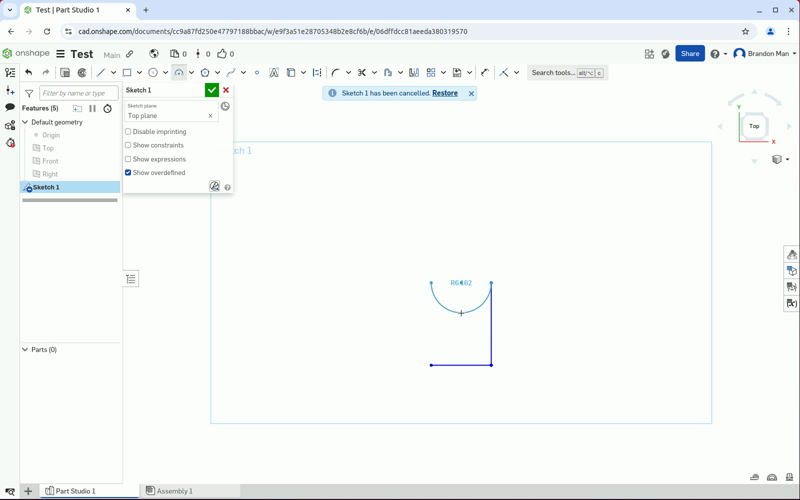
key_up(shift)
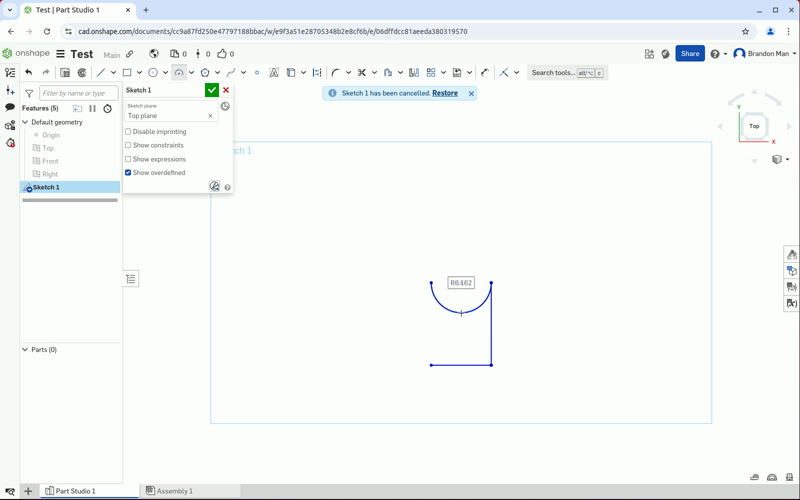
key(esc)
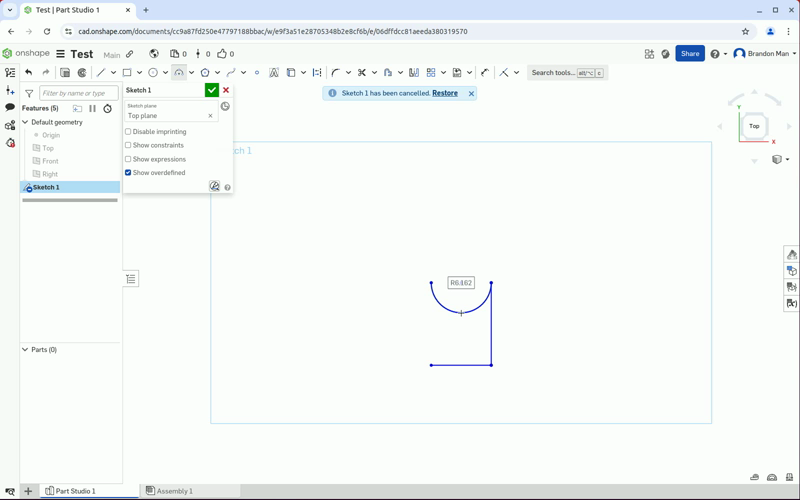
key(l)
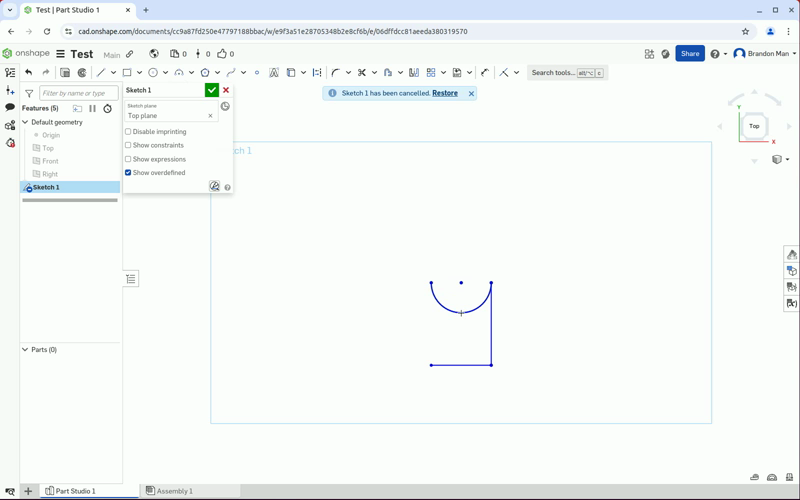
mouse_move(431, 282)
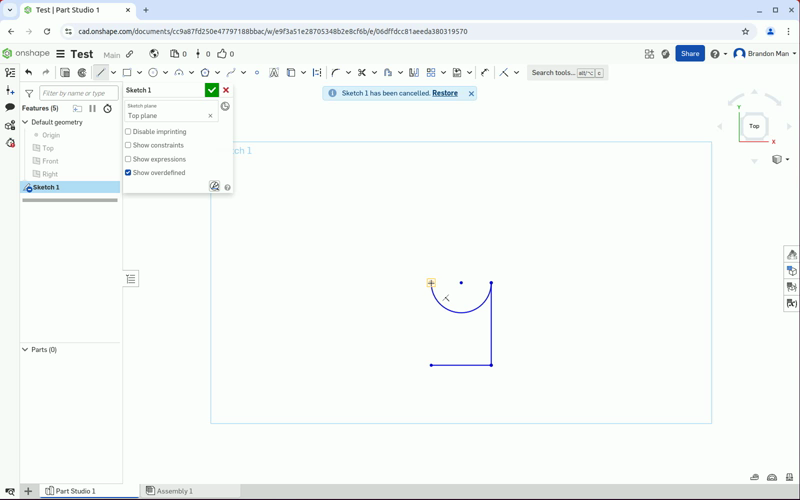
click(431, 282)
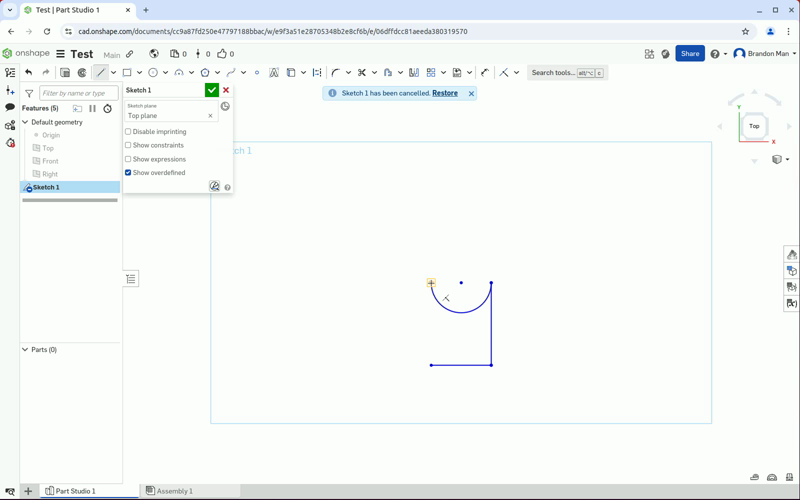
key_down(shift)
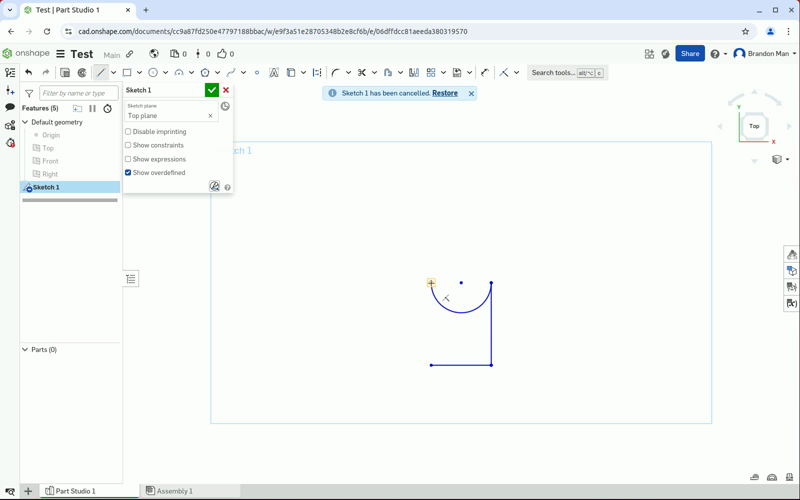
mouse_move(431, 365)
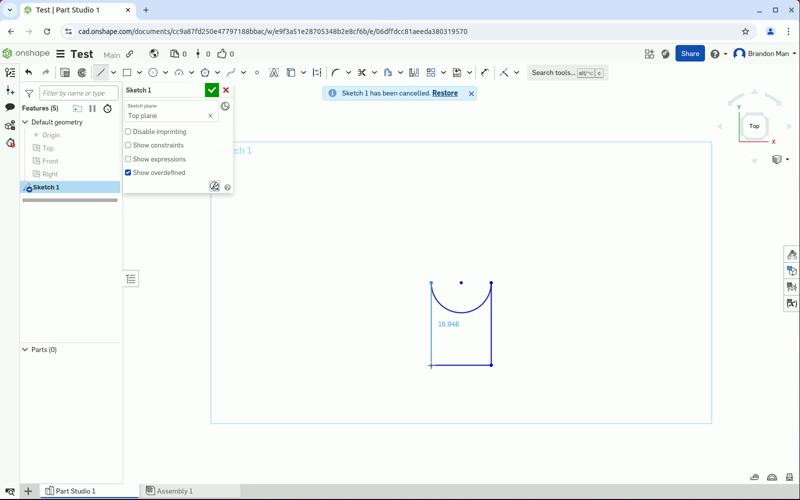
key_up(shift)
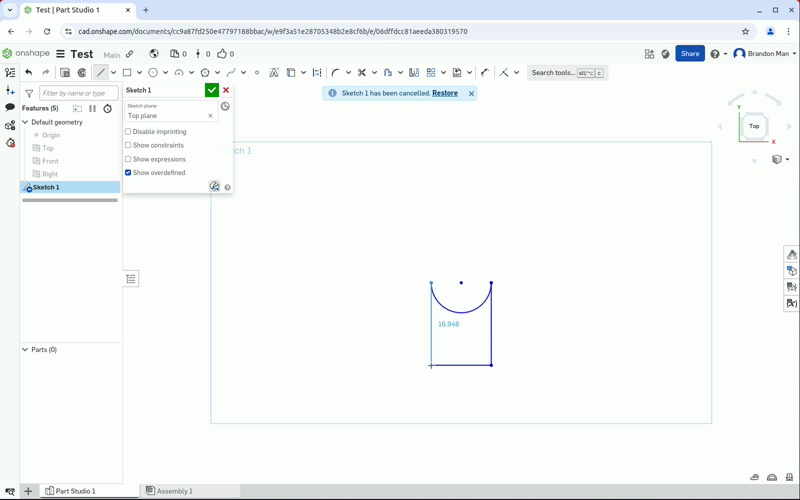
click(431, 365)
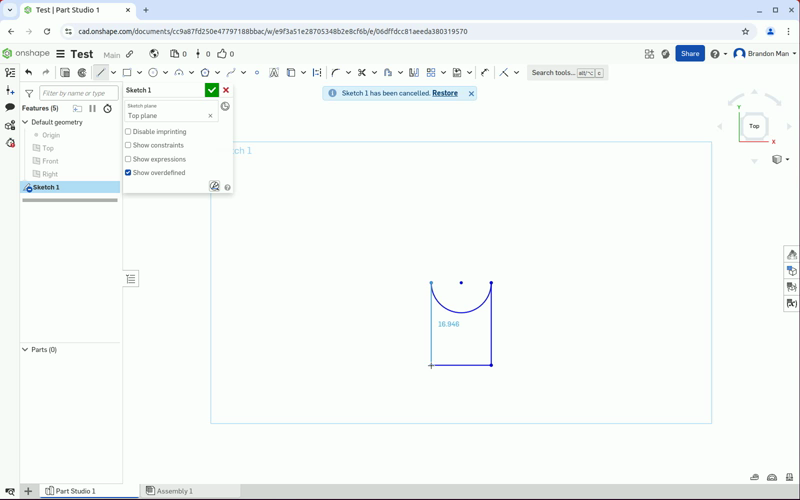
key(esc)
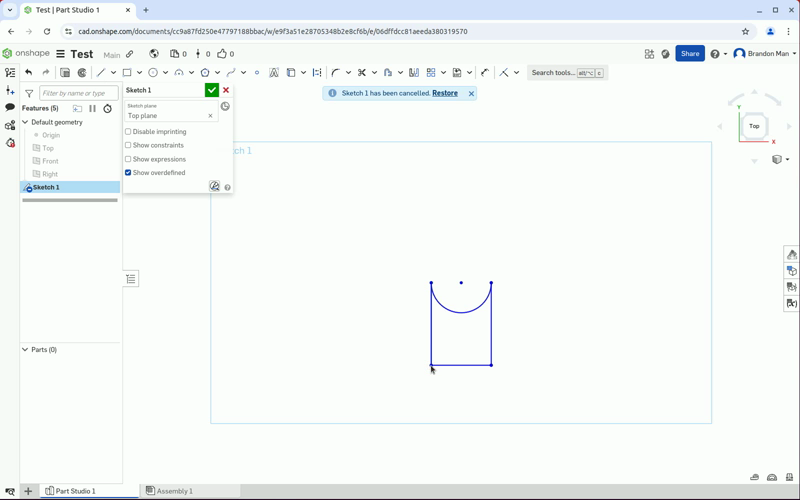
mouse_move(450, 326)
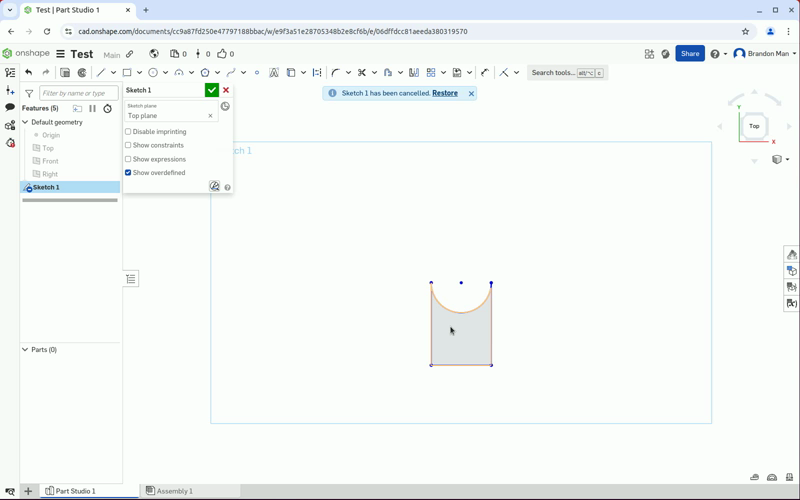
scroll(6)
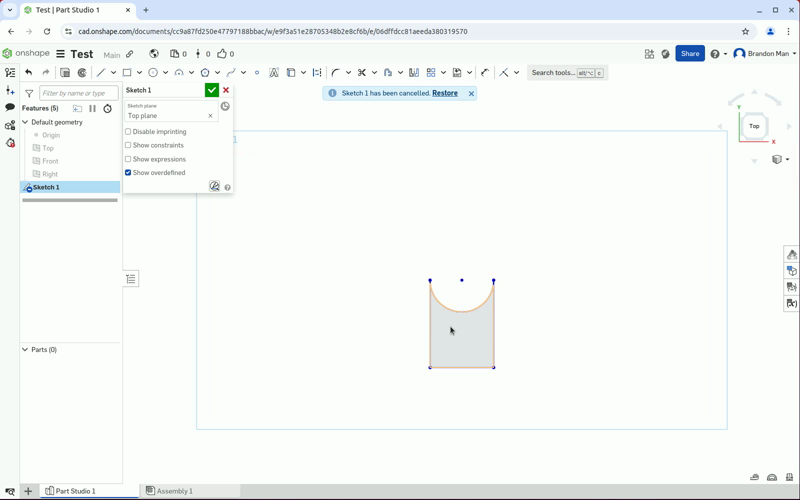
scroll(6)
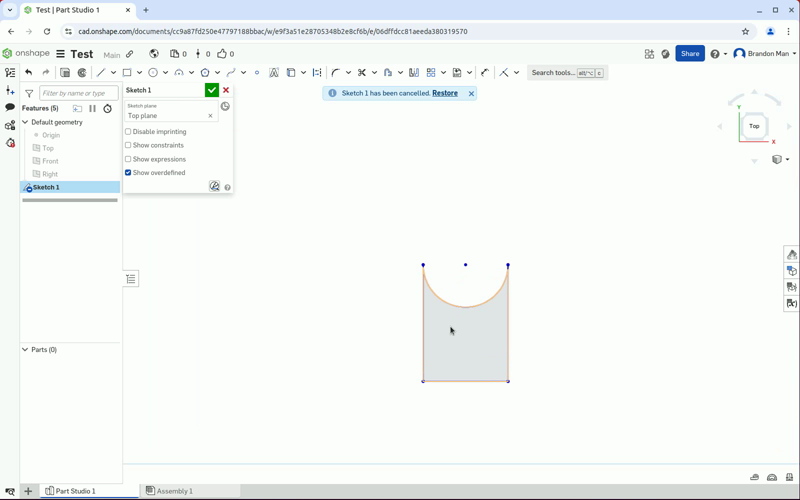
scroll(6)
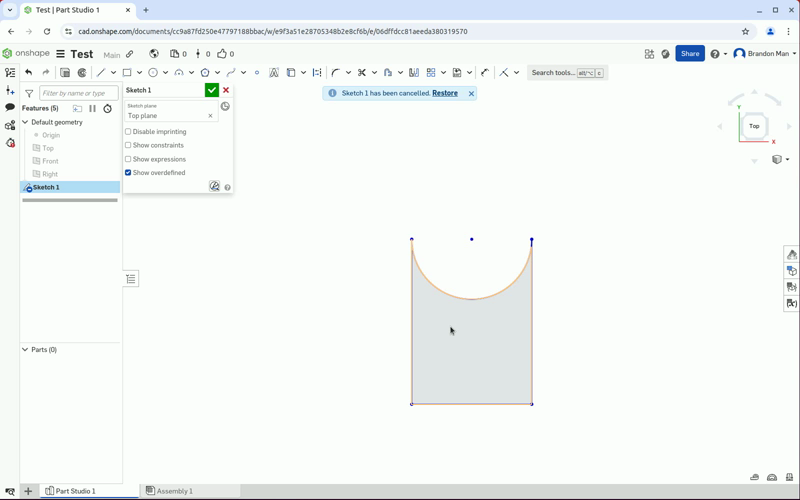
scroll(6)
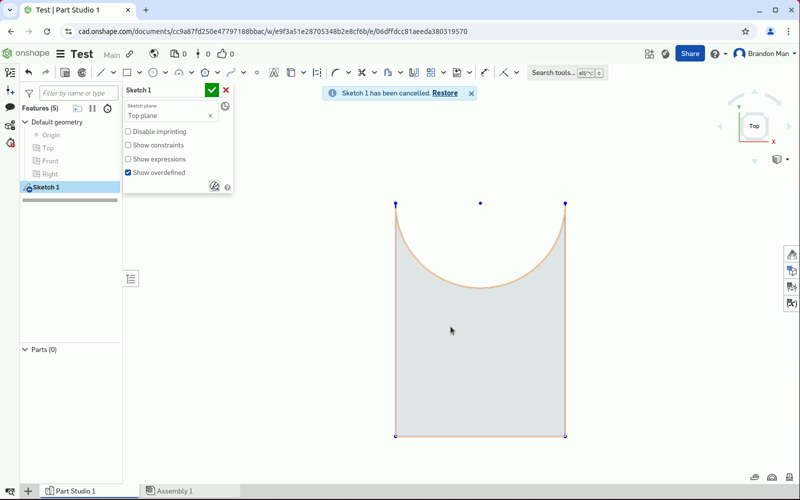
scroll(6)
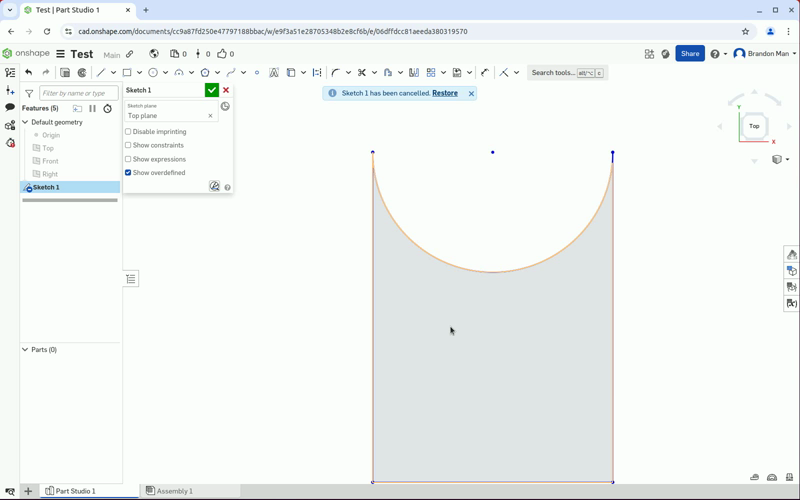
scroll(6)
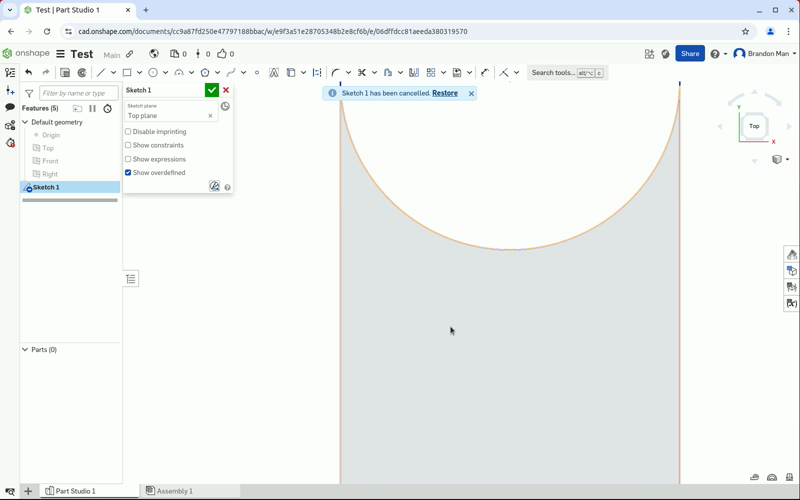
scroll(6)
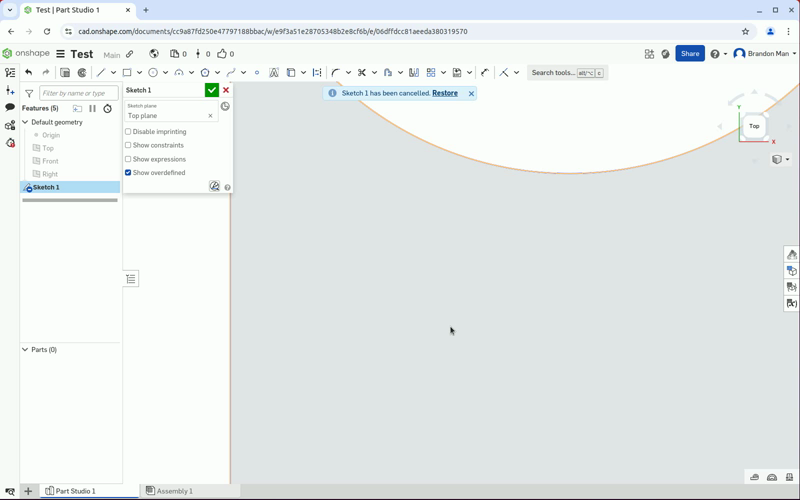
click(450, 326)
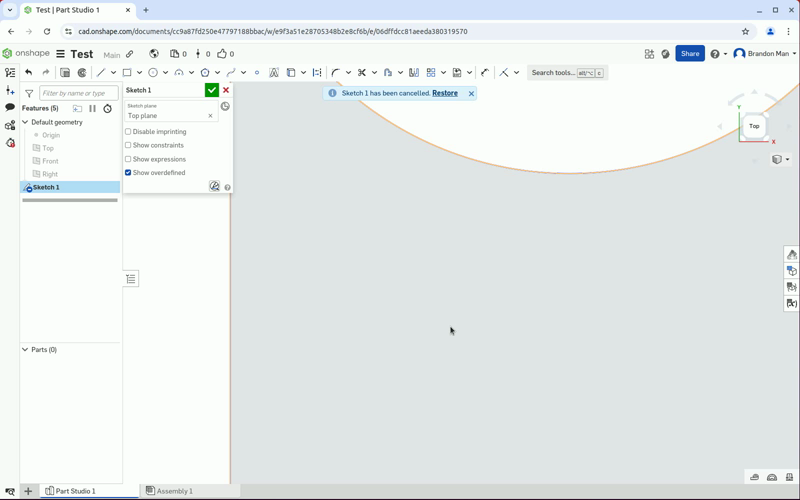
scroll(-6)
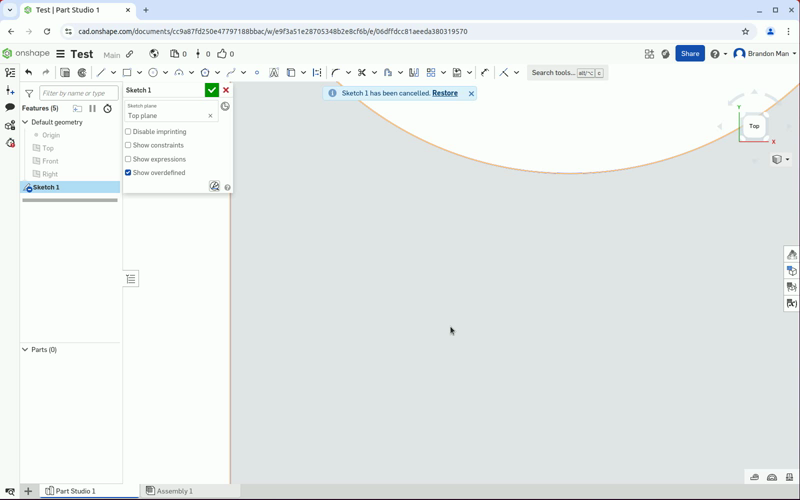
scroll(-6)
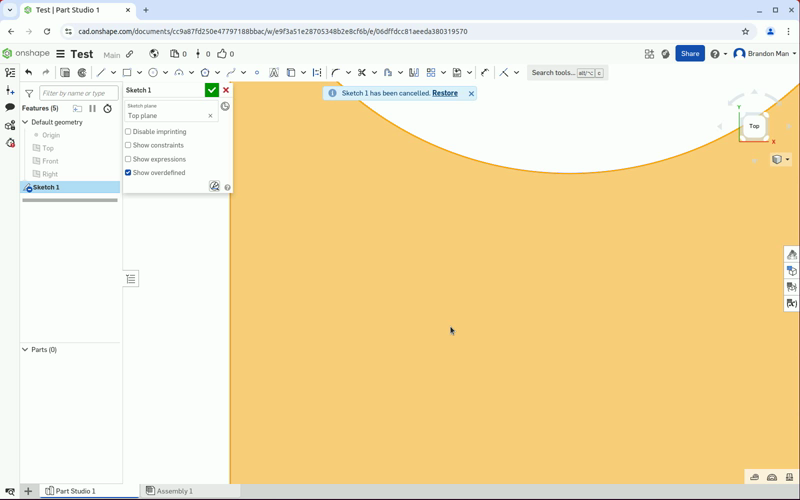
scroll(-6)
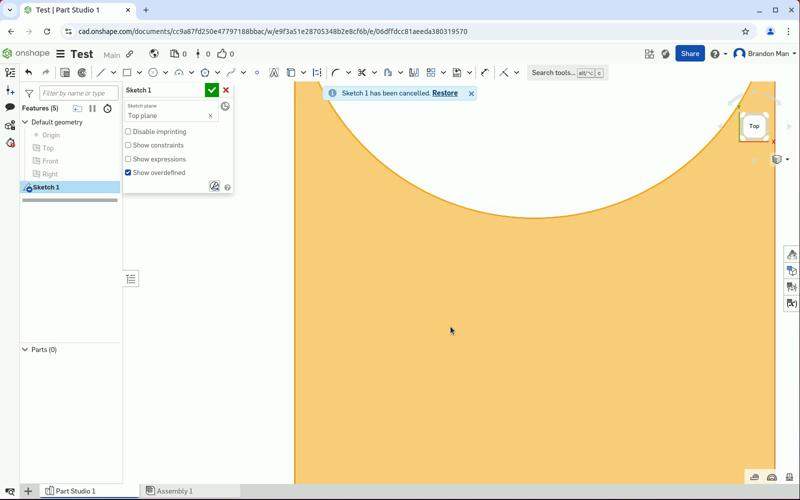
scroll(-6)
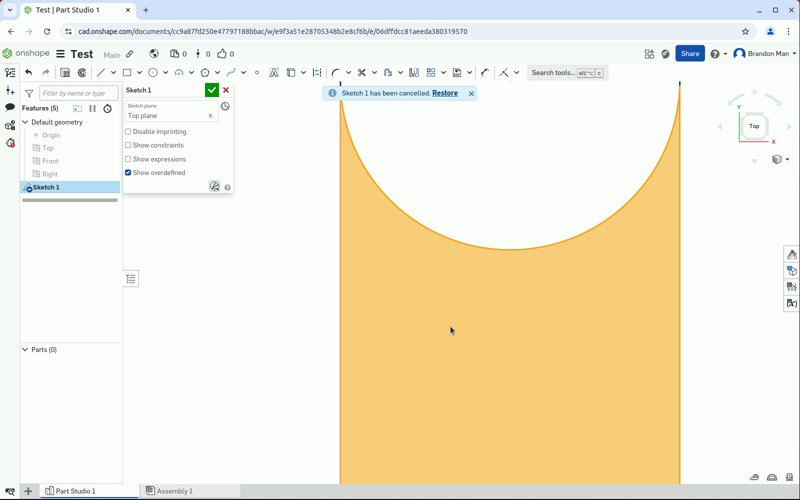
scroll(-6)
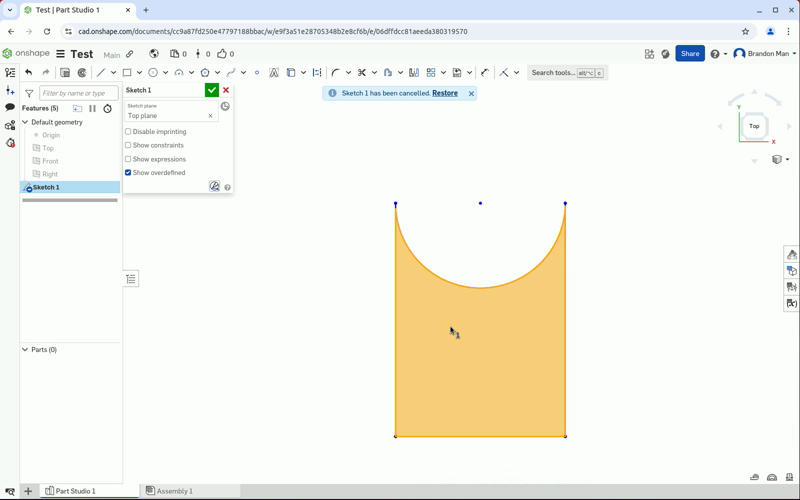
scroll(-6)
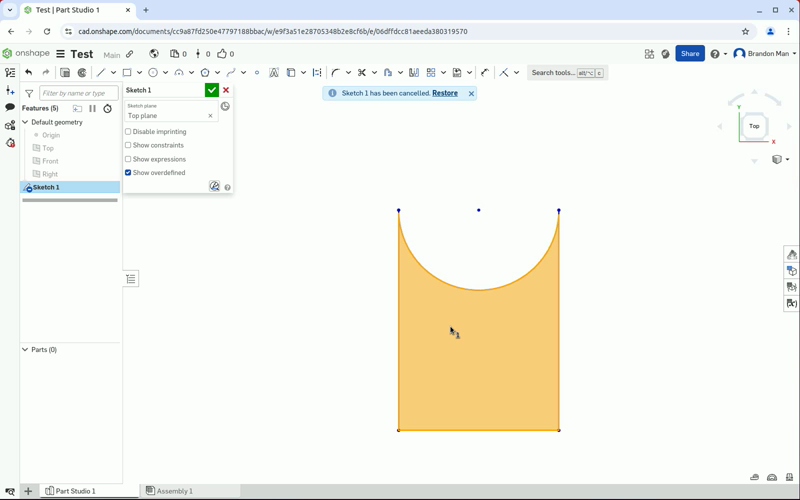
scroll(-6)
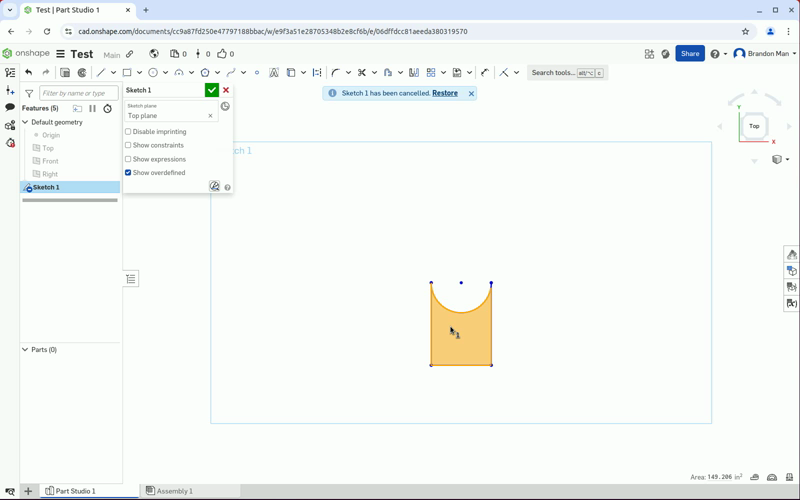
mouse_move(73, 352)
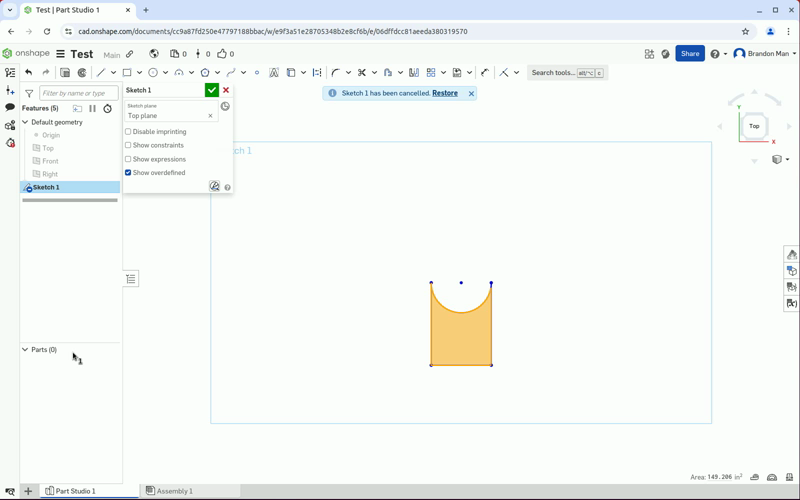
key(shift+y)
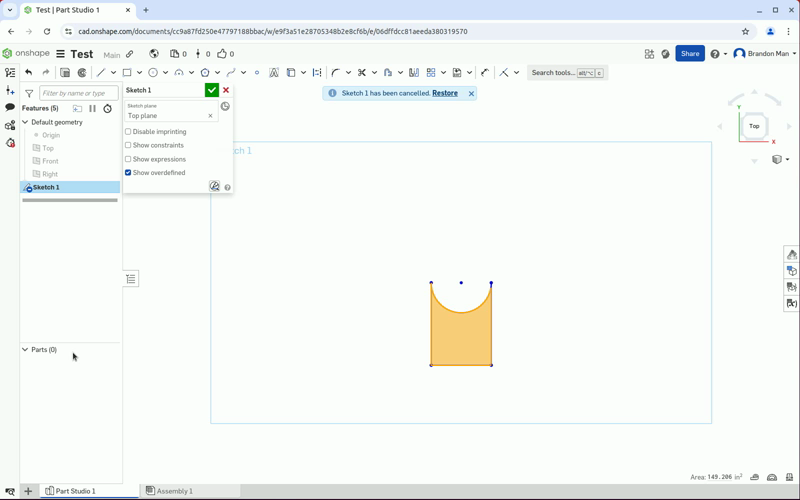
key(shift+e)
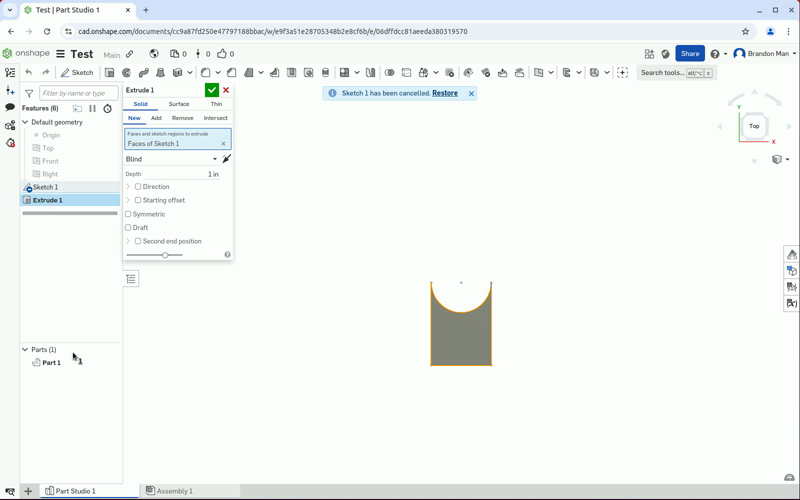
mouse_move(143, 106)
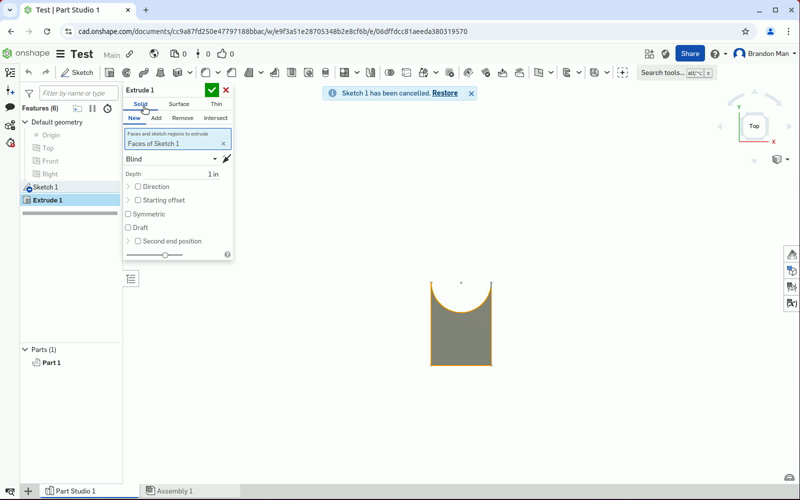
click(143, 106)
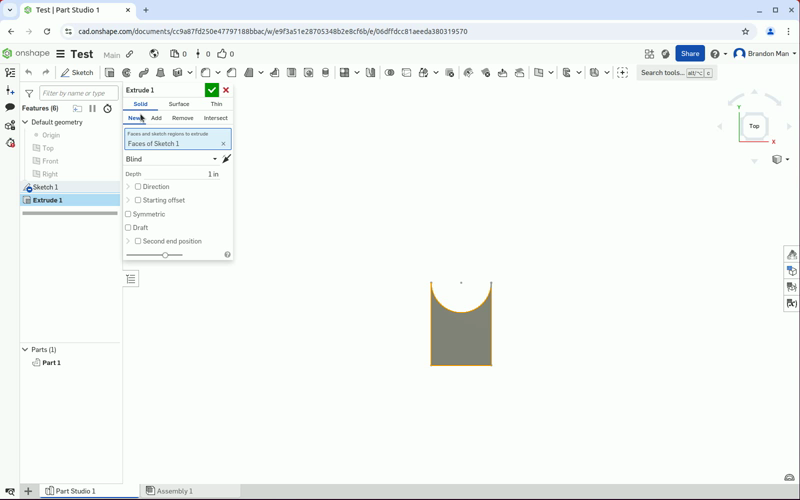
mouse_move(137, 120)
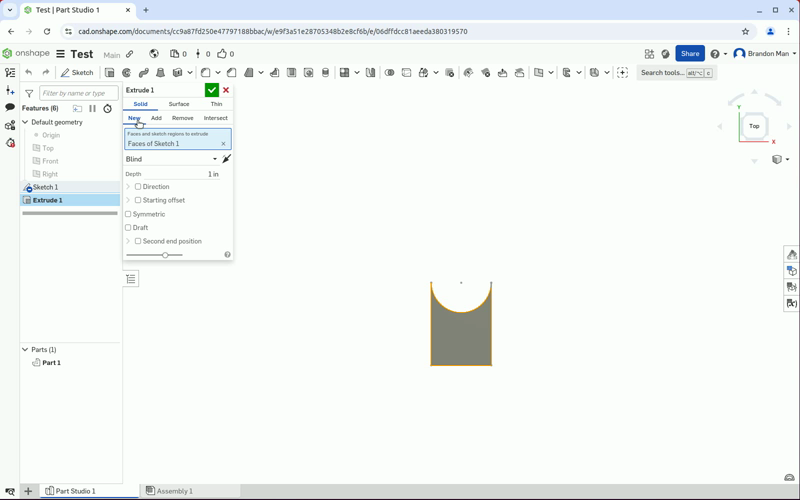
click(137, 120)
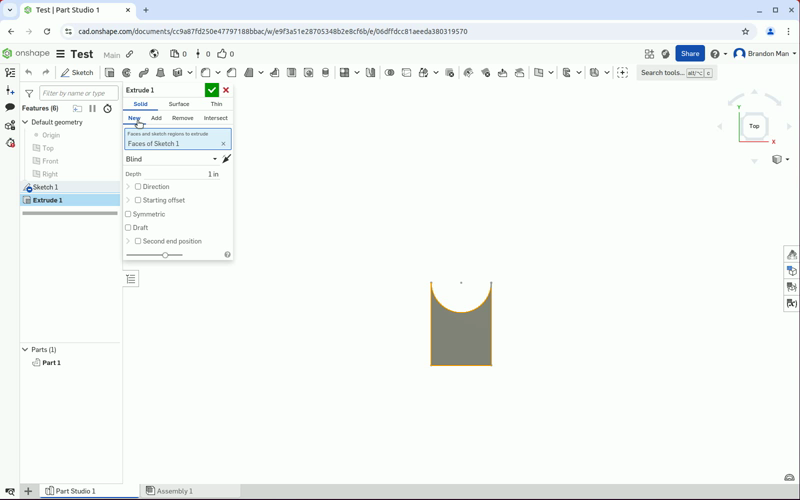
key(tab, 4)
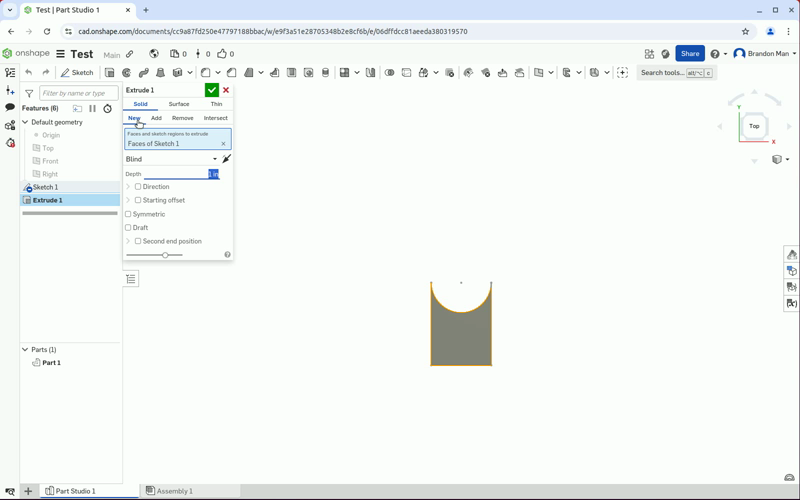
text(6.258)
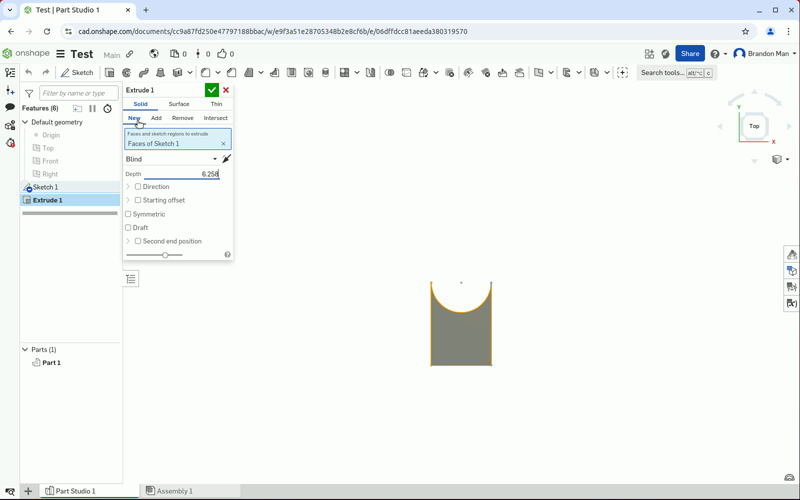
key(enter)
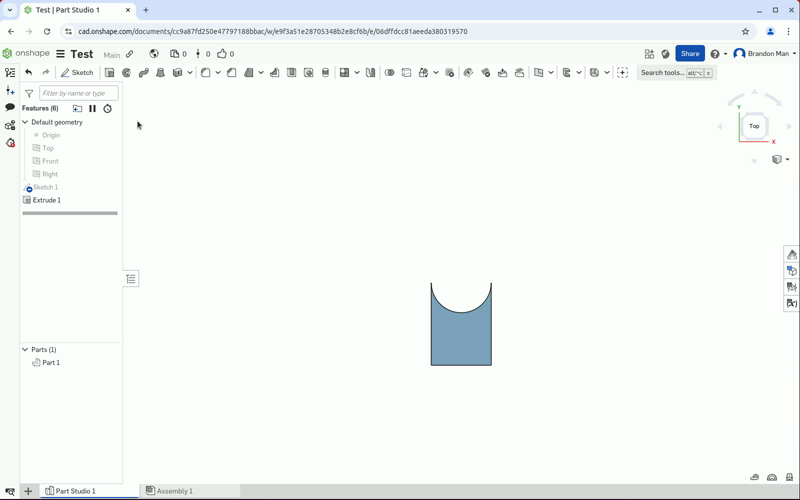
key(shift+h)
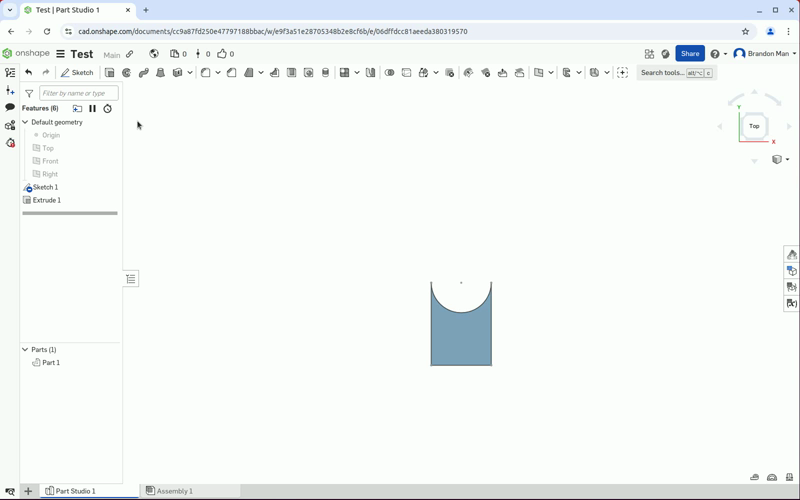
key(shift+h)
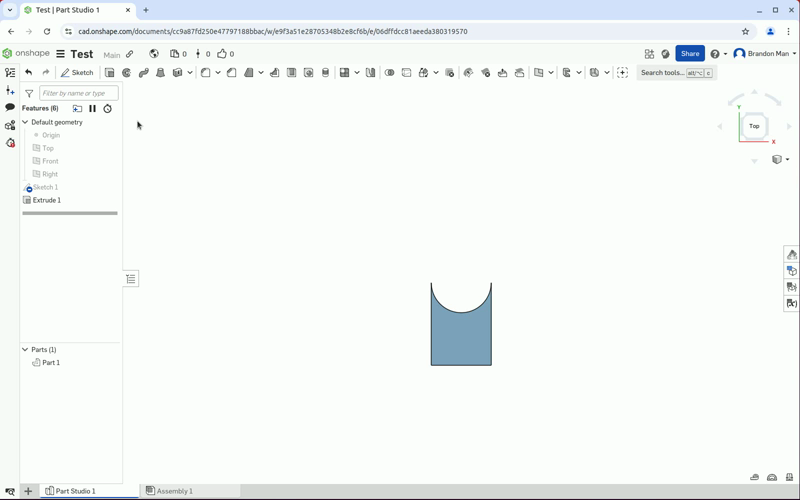
mouse_move(73, 189)
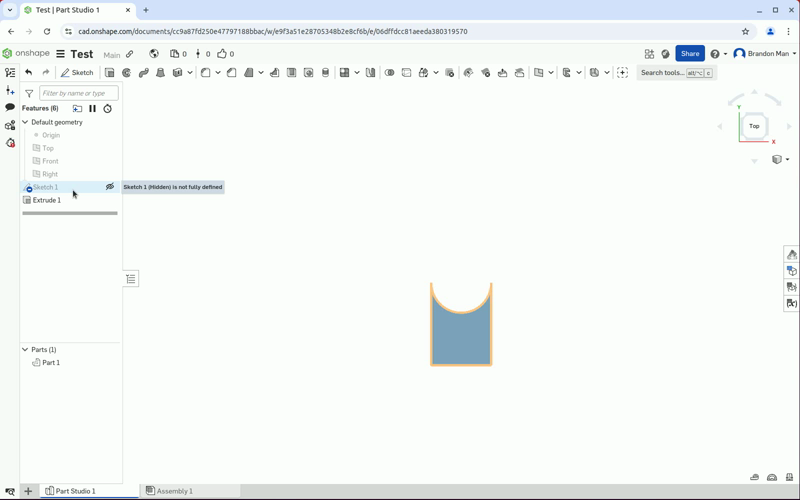
click(73, 189)
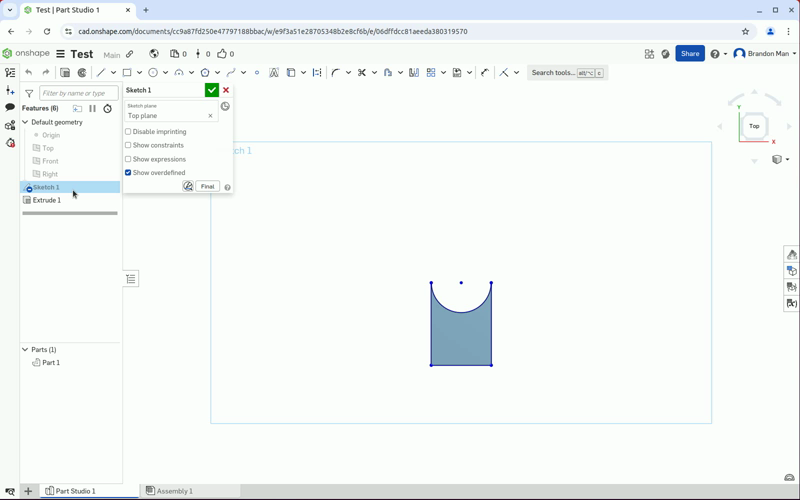
mouse_move(229, 92)
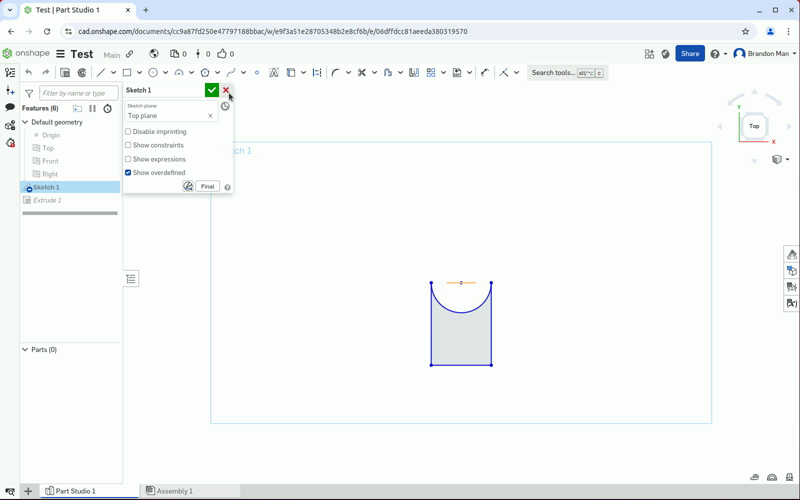
click(229, 92)
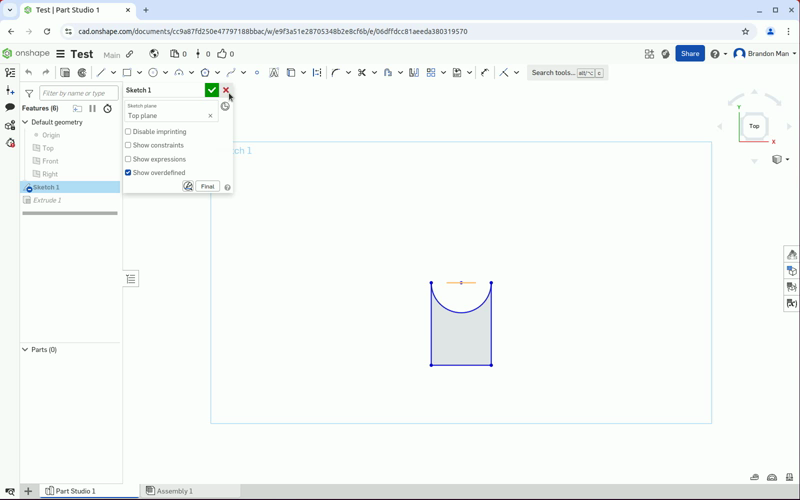
key(shift+s)
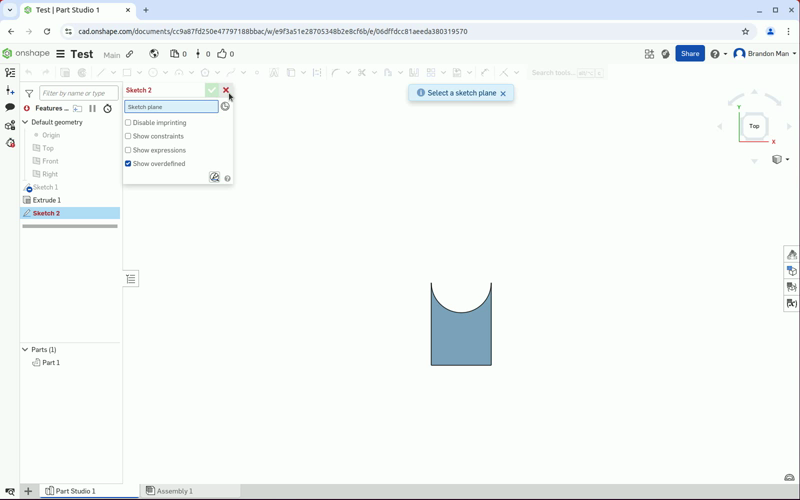
mouse_move(73, 150)
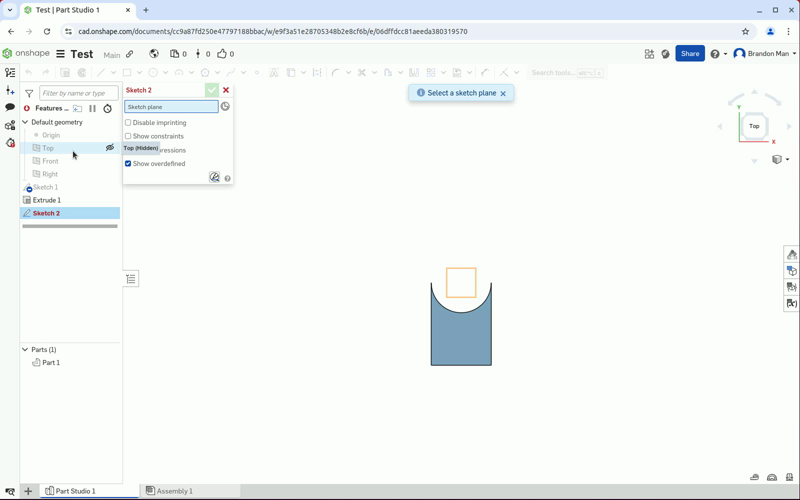
click(73, 150)
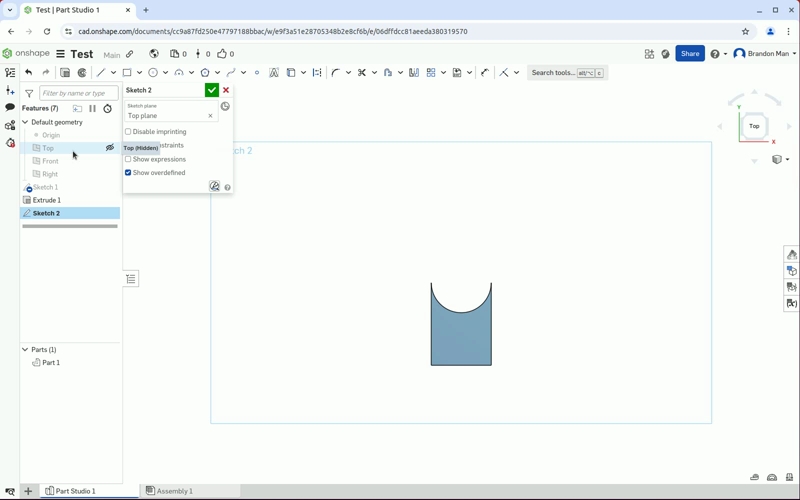
mouse_move(73, 352)
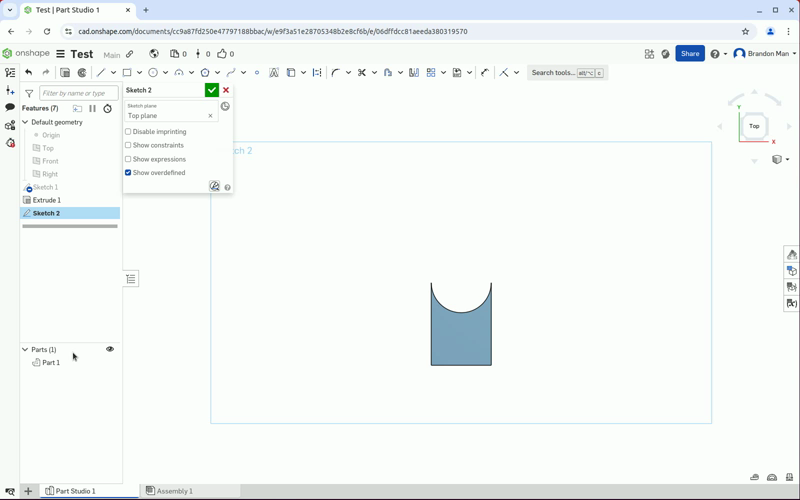
key(y)
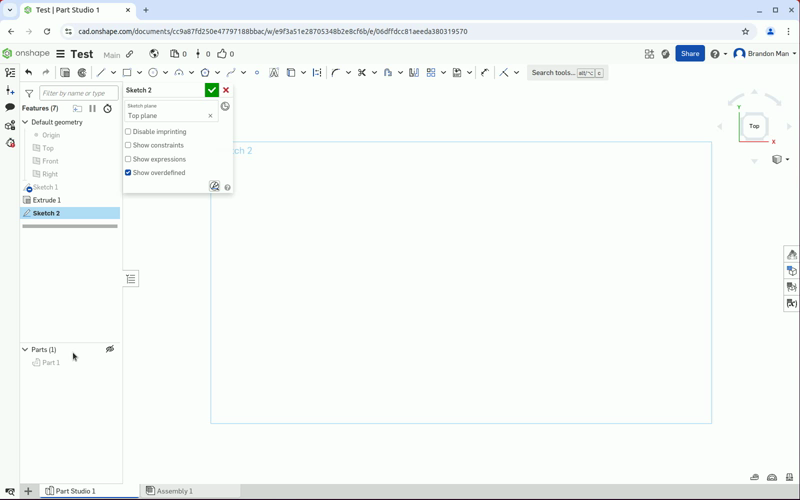
key(a)
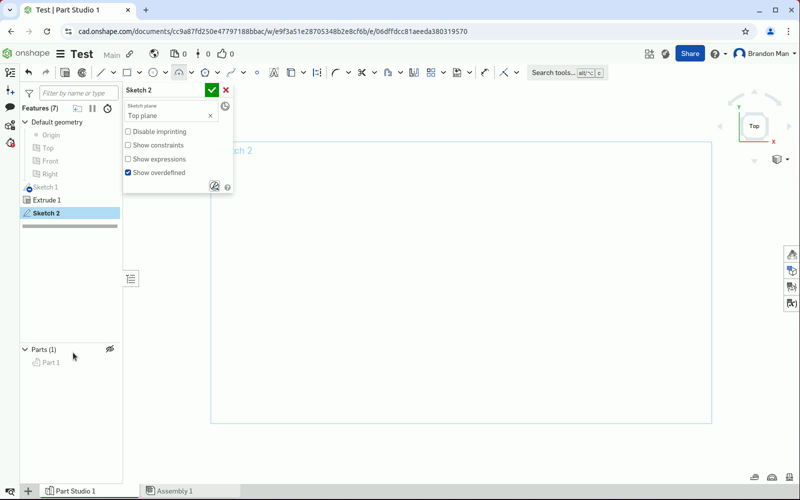
key_down(shift)
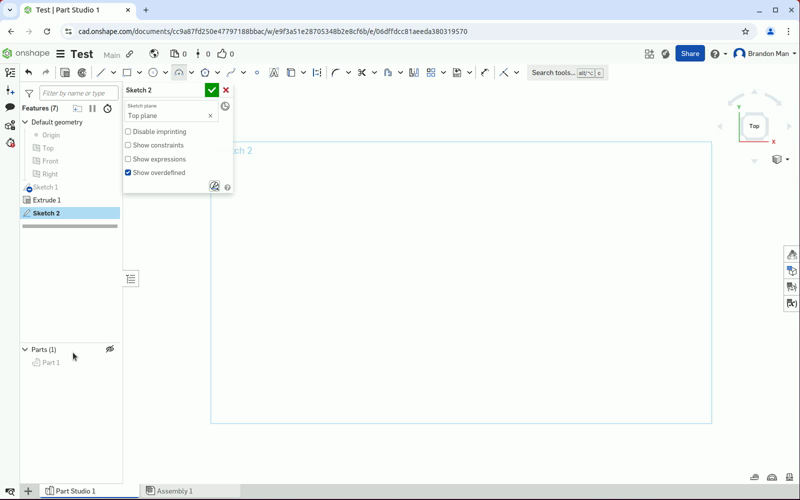
mouse_move(460, 253)
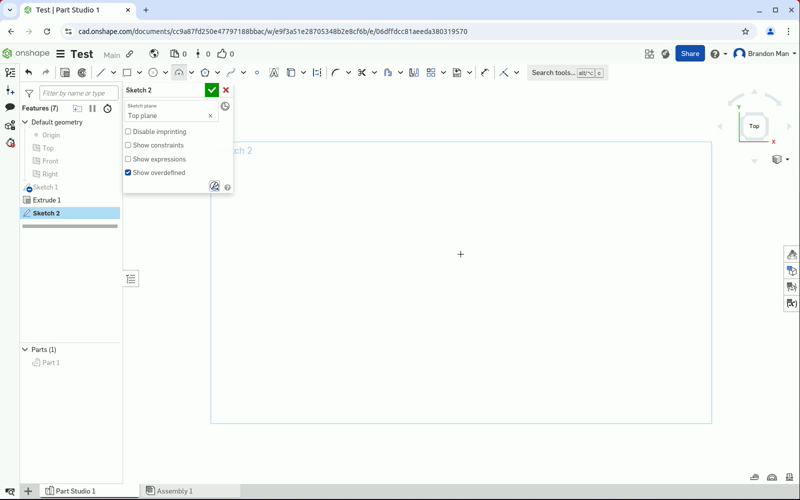
click(460, 253)
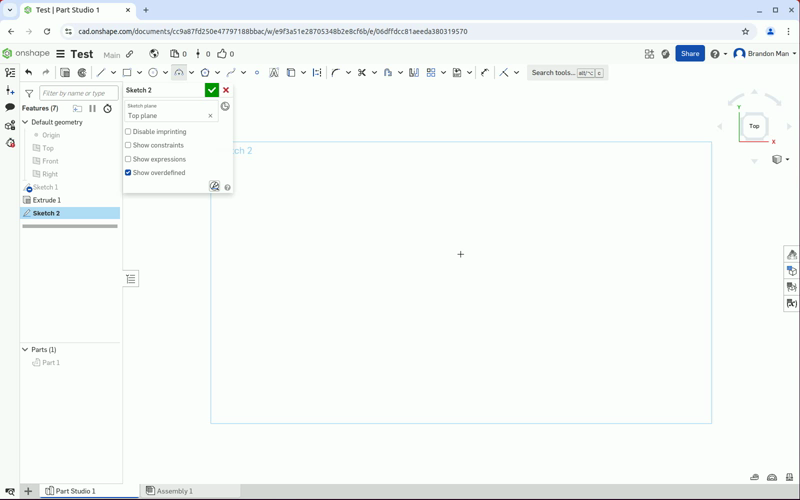
key_up(shift)
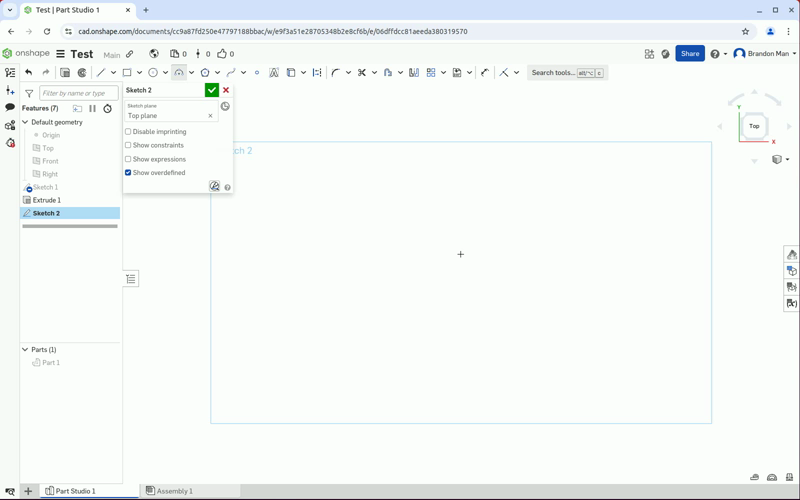
key_down(shift)
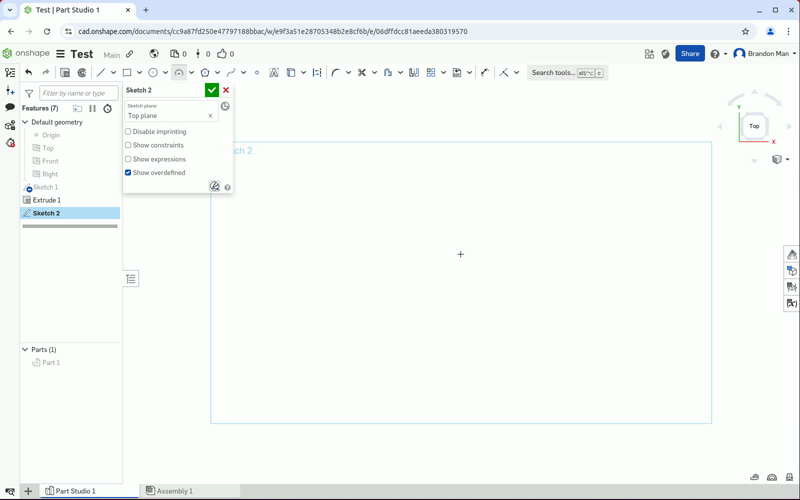
mouse_move(491, 283)
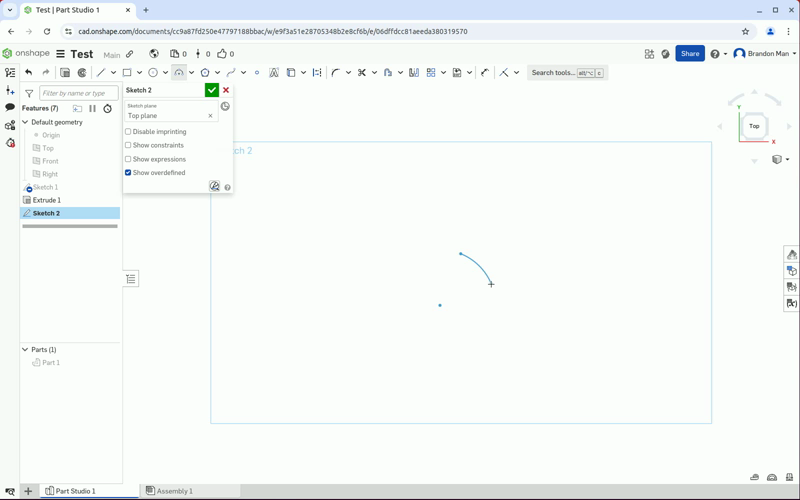
click(491, 283)
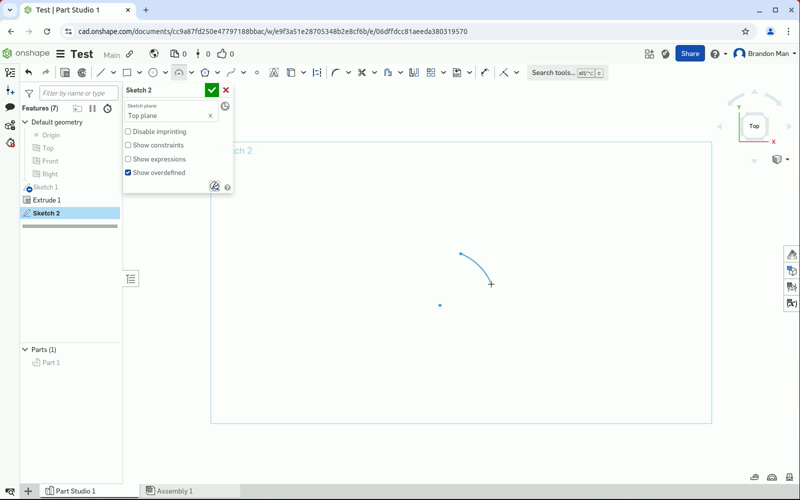
mouse_move(482, 262)
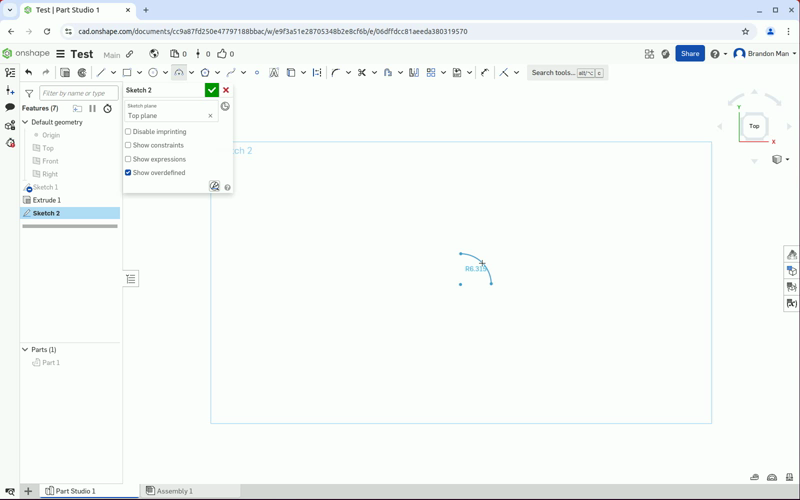
click(482, 262)
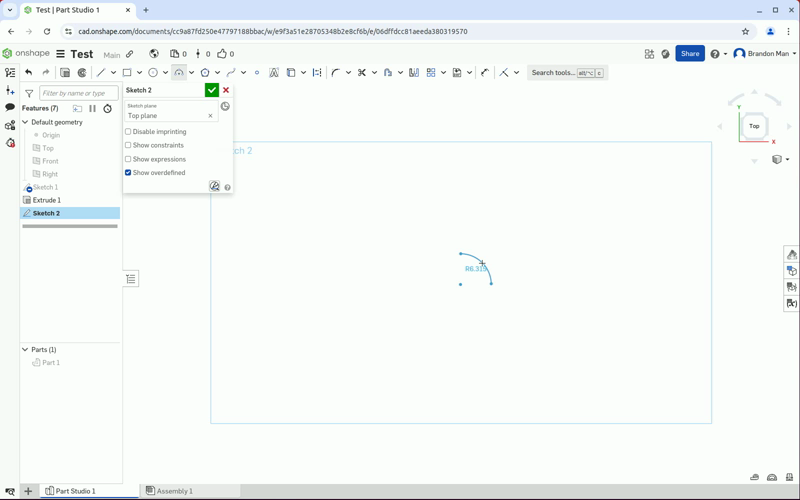
key_up(shift)
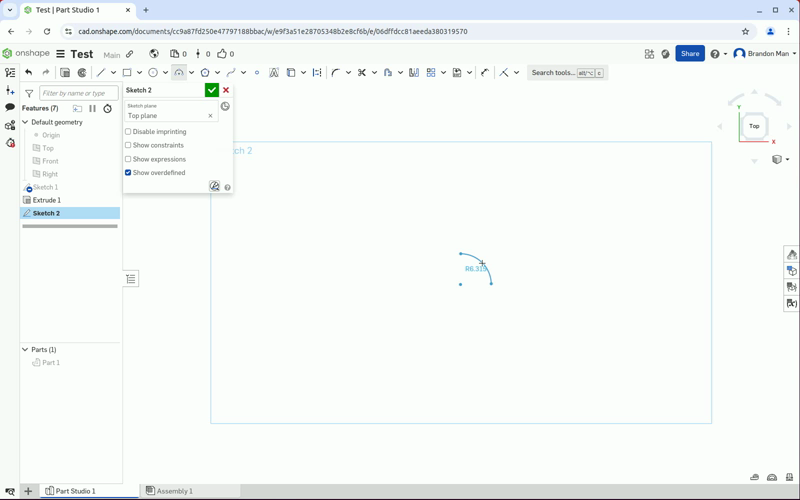
key(esc)
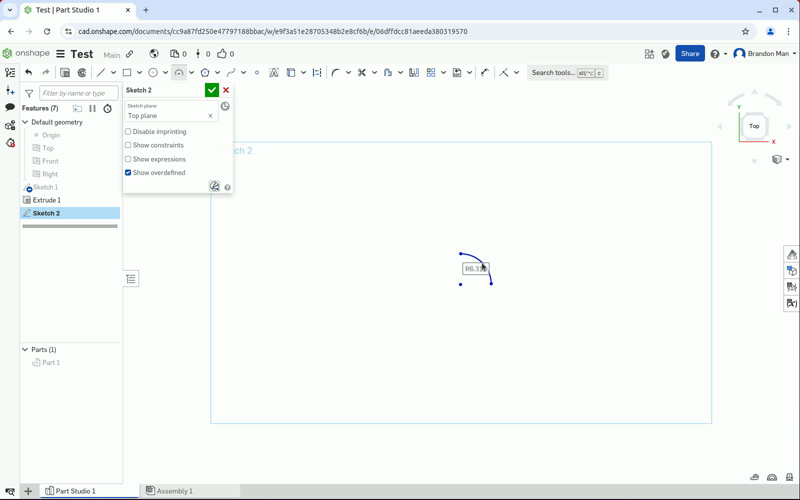
key(l)
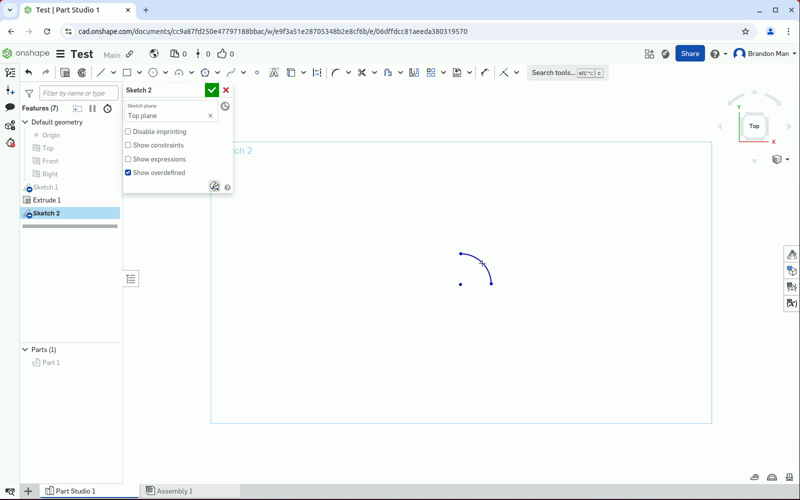
mouse_move(491, 283)
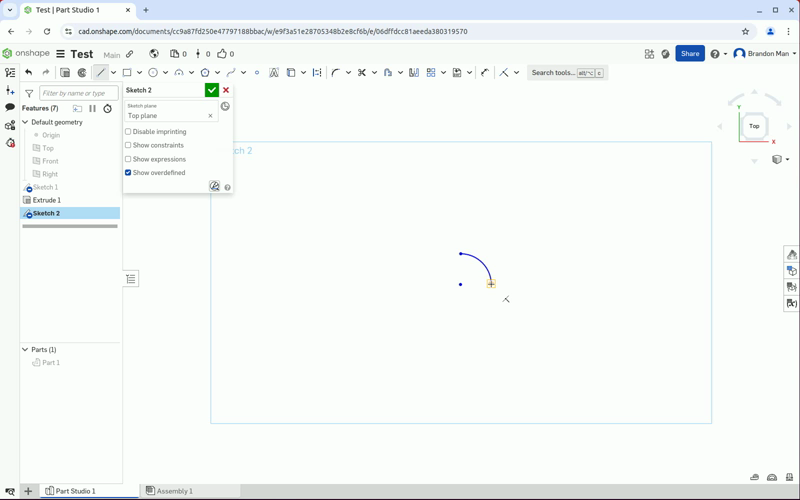
click(491, 283)
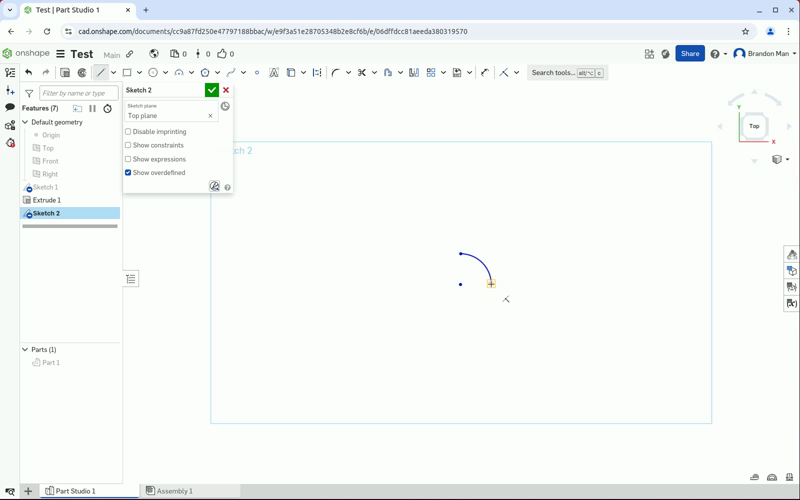
key_down(shift)
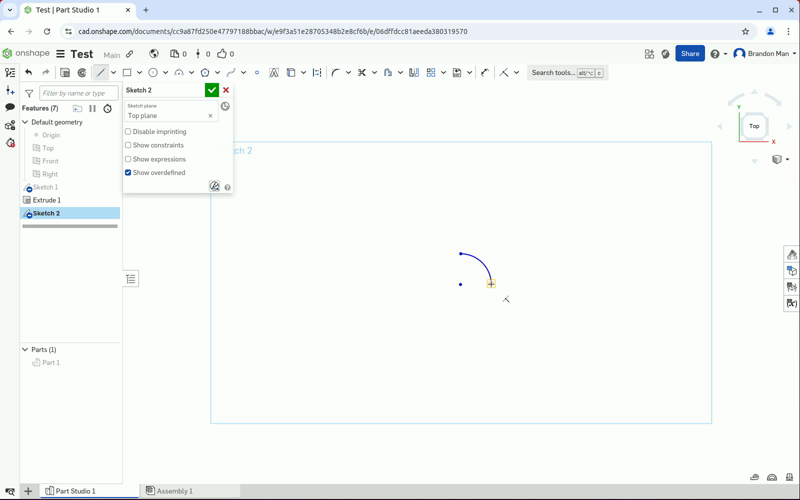
mouse_move(521, 283)
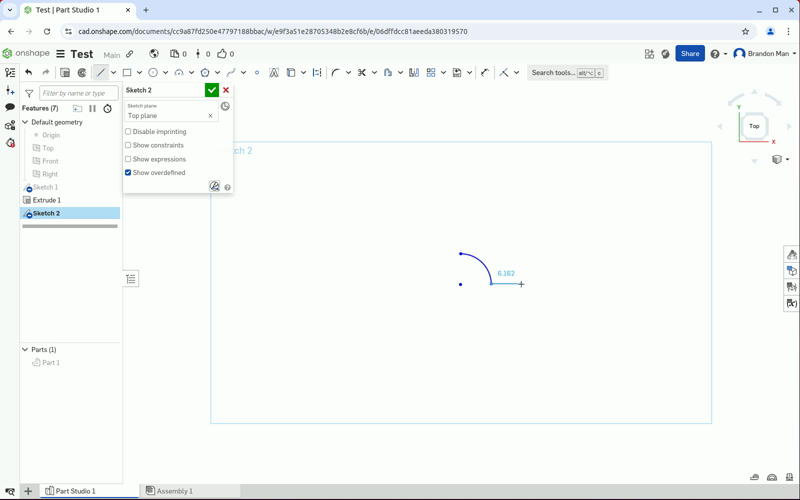
mouse_move(491, 253)
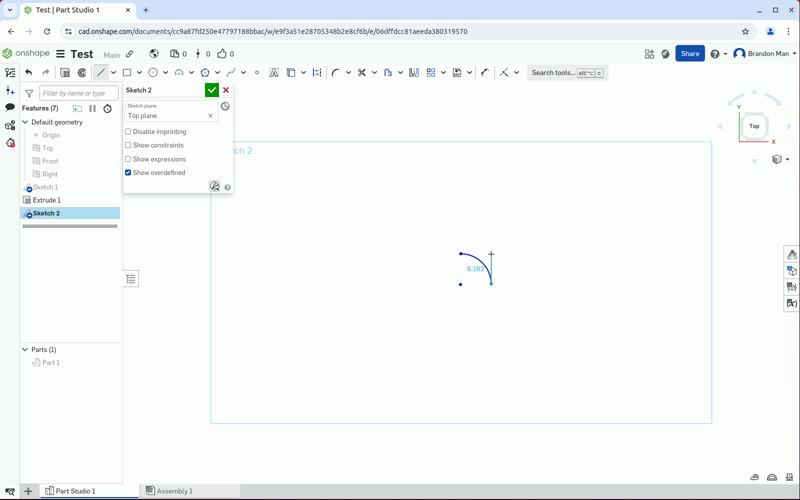
click(491, 253)
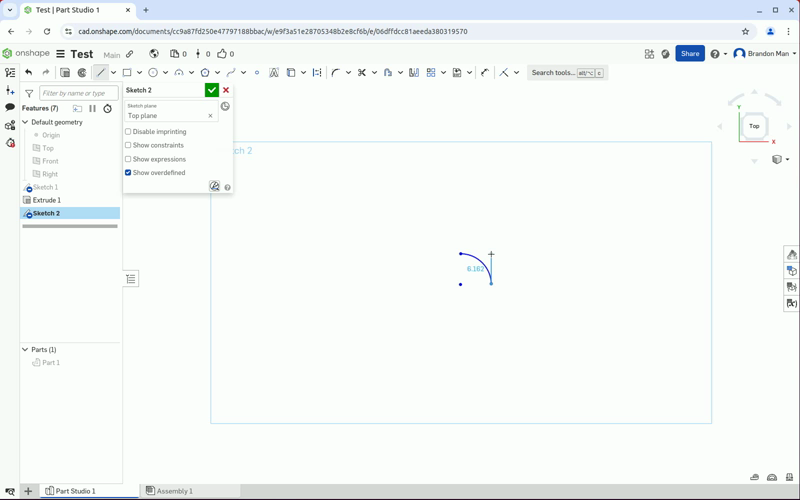
key_up(shift)
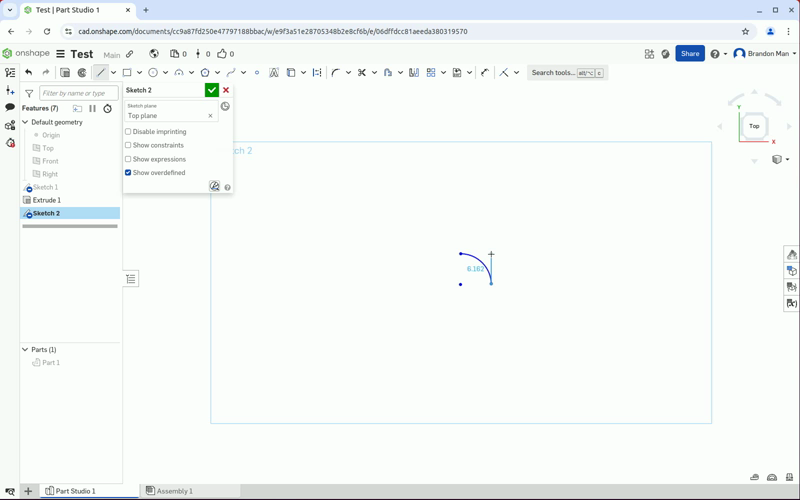
mouse_move(521, 253)
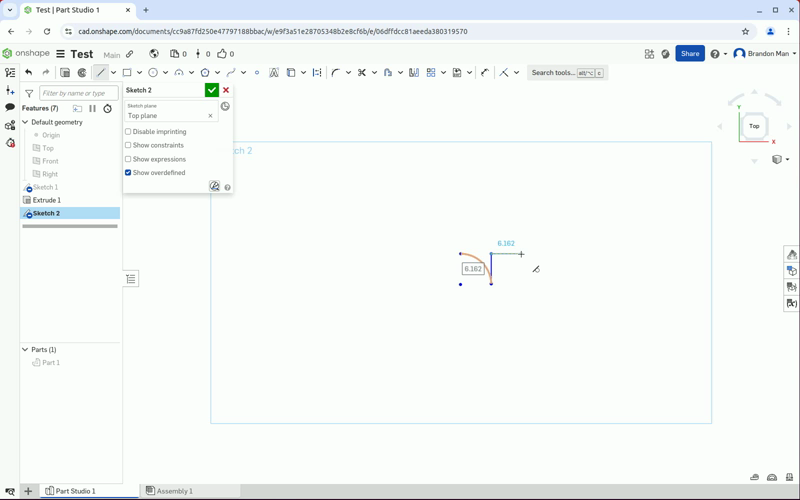
key_down(shift)
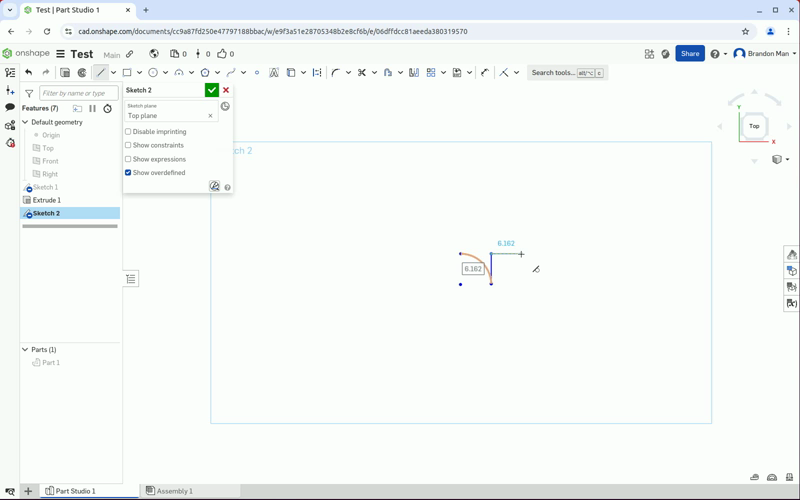
mouse_move(460, 253)
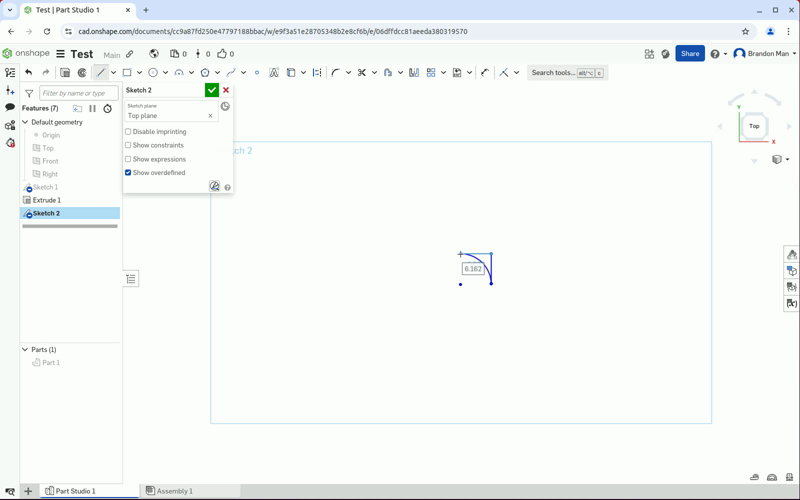
key_up(shift)
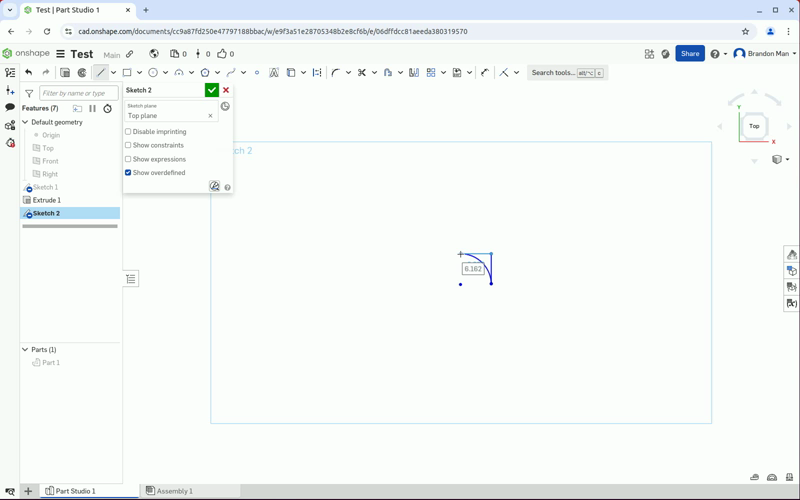
click(460, 253)
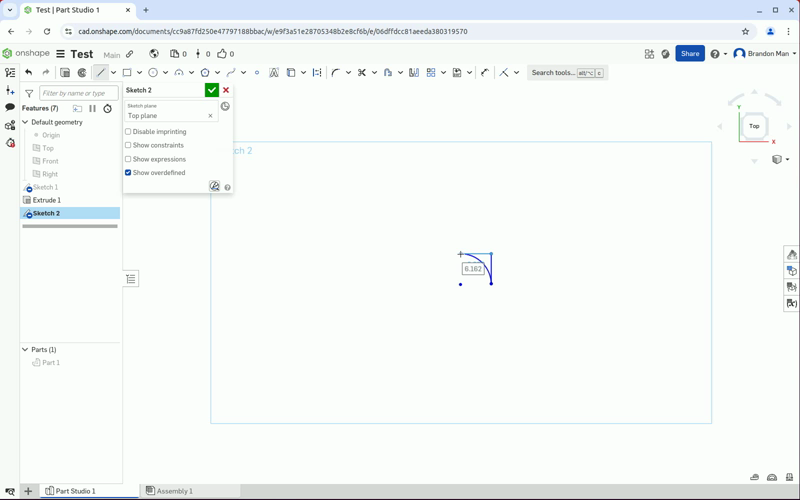
key(esc)
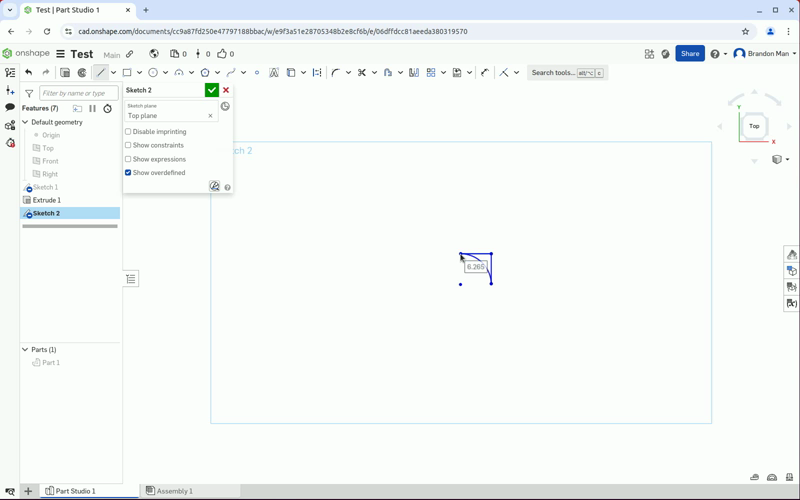
mouse_move(489, 273)
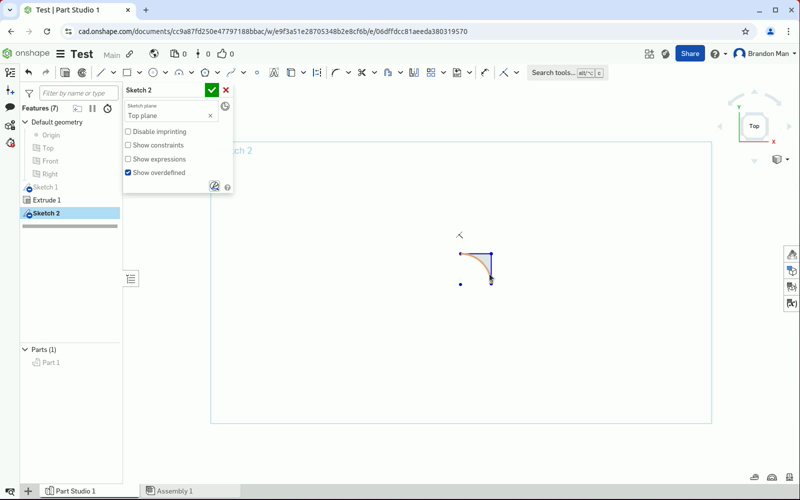
scroll(6)
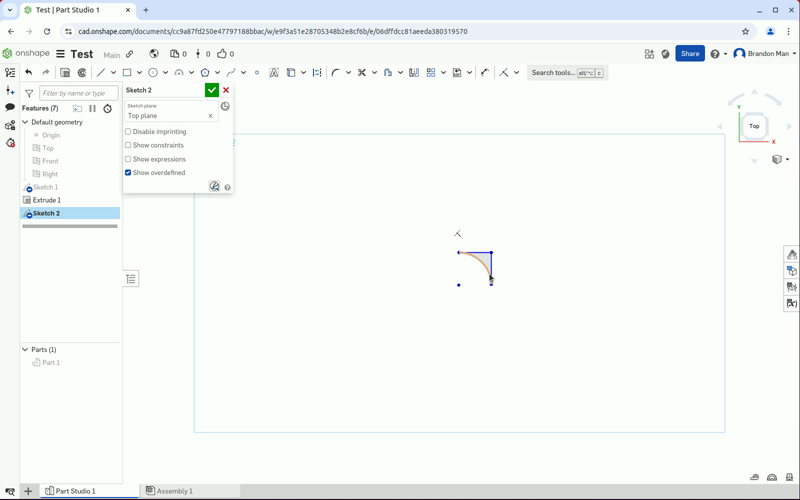
scroll(6)
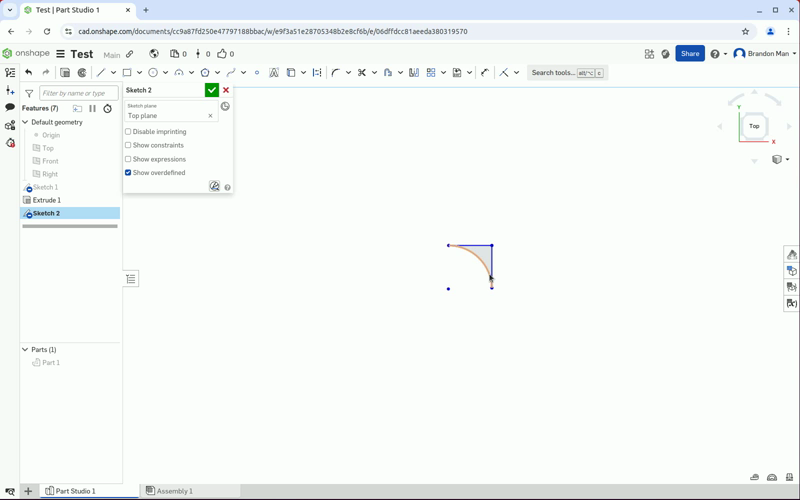
scroll(6)
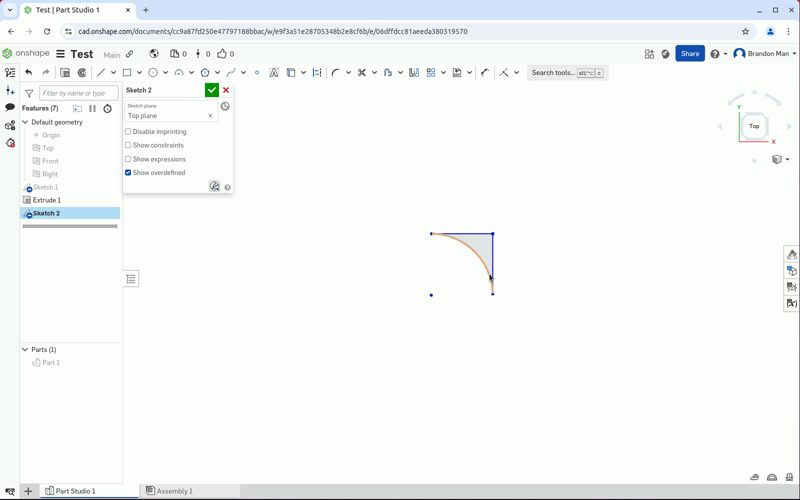
scroll(6)
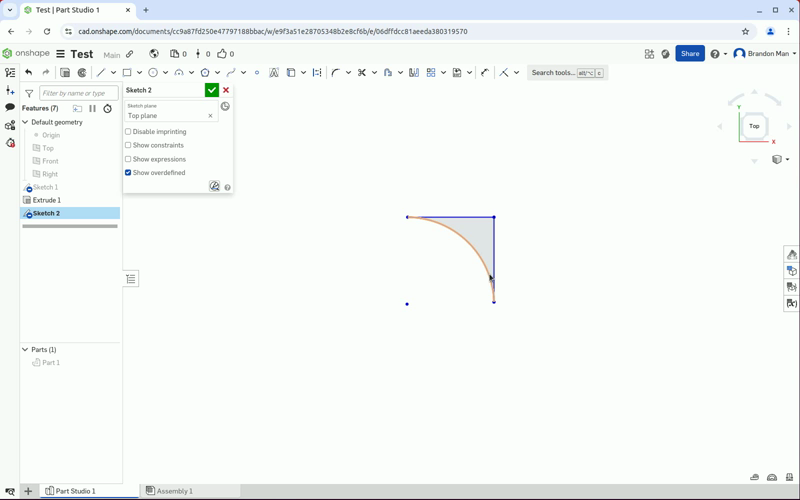
scroll(6)
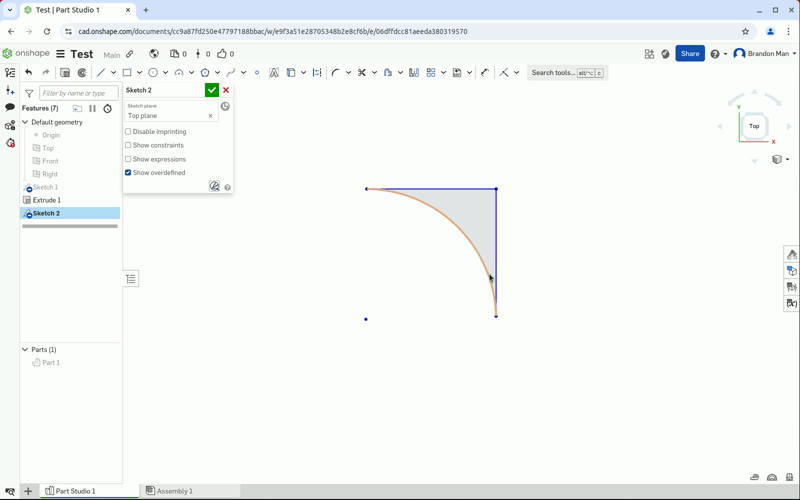
scroll(6)
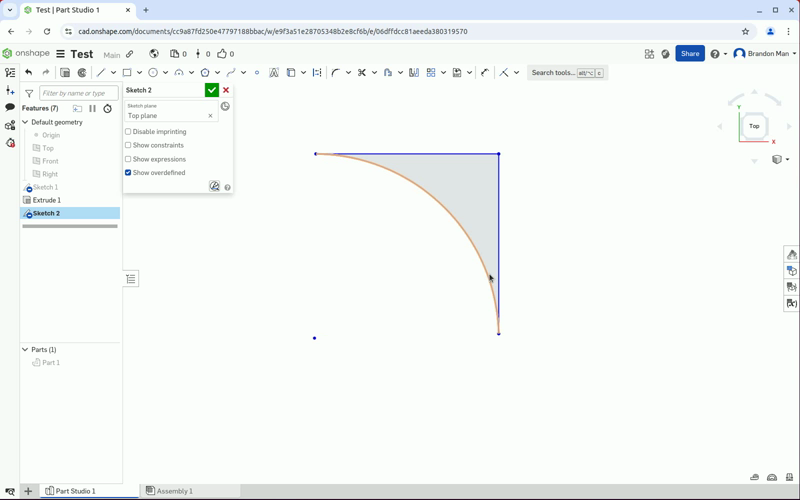
scroll(6)
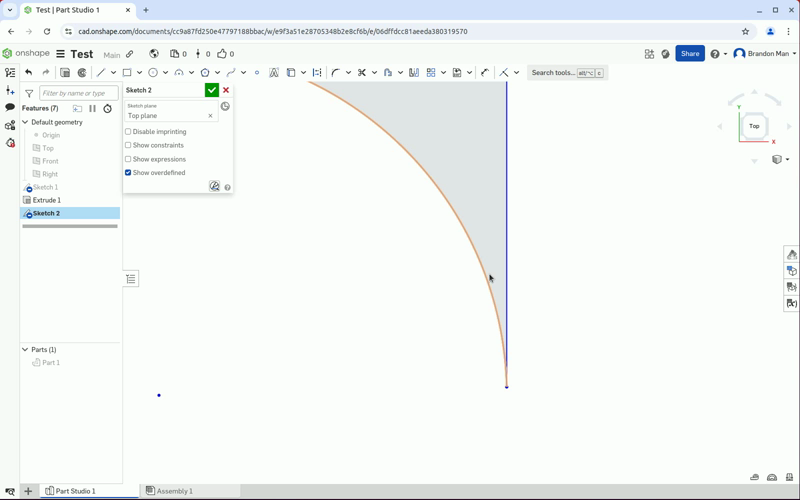
click(489, 273)
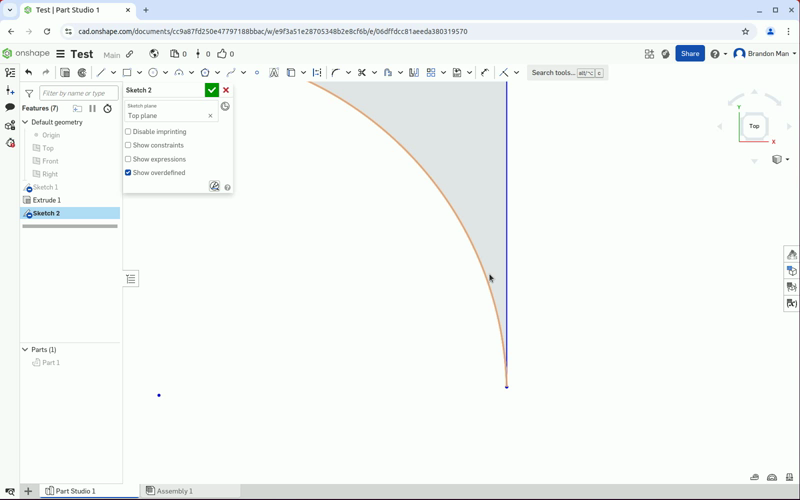
scroll(-6)
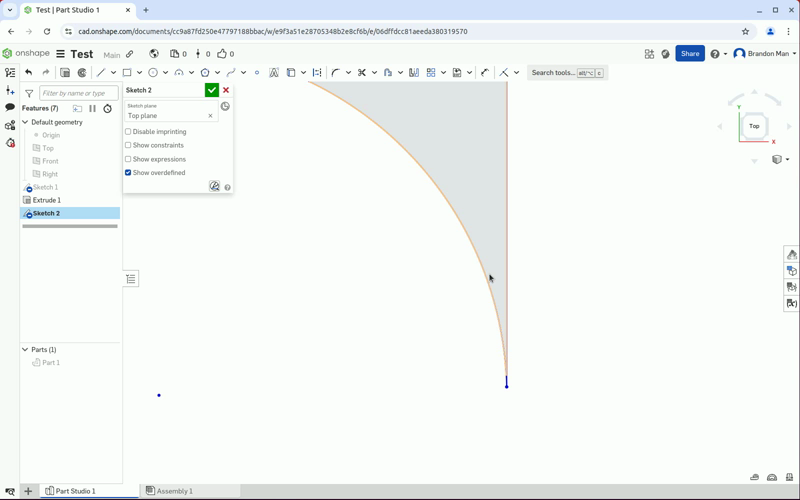
scroll(-6)
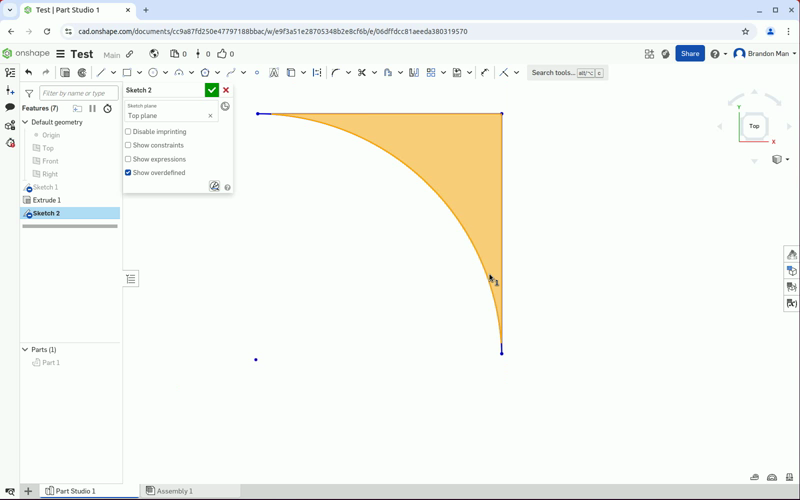
scroll(-6)
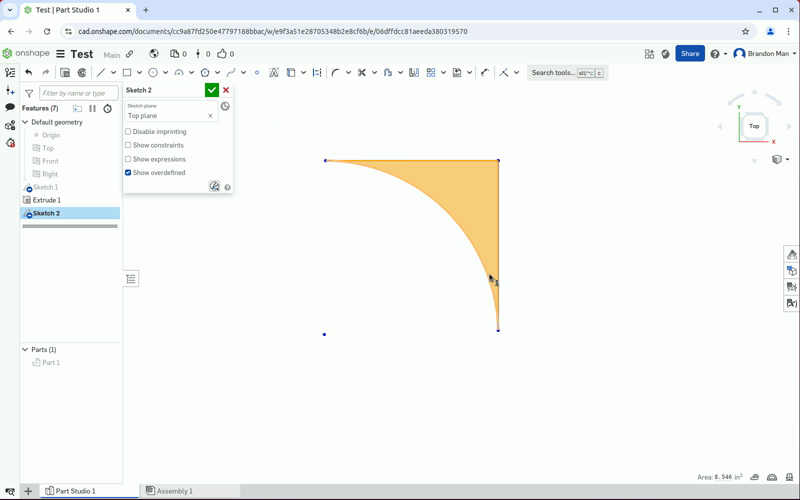
scroll(-6)
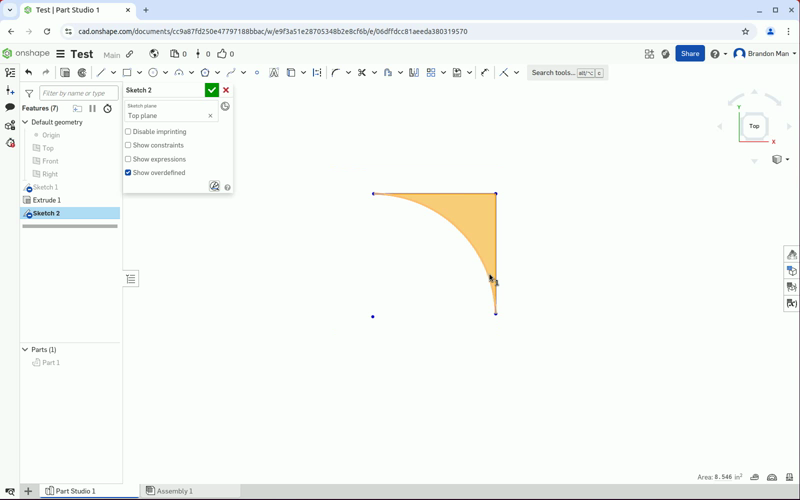
scroll(-6)
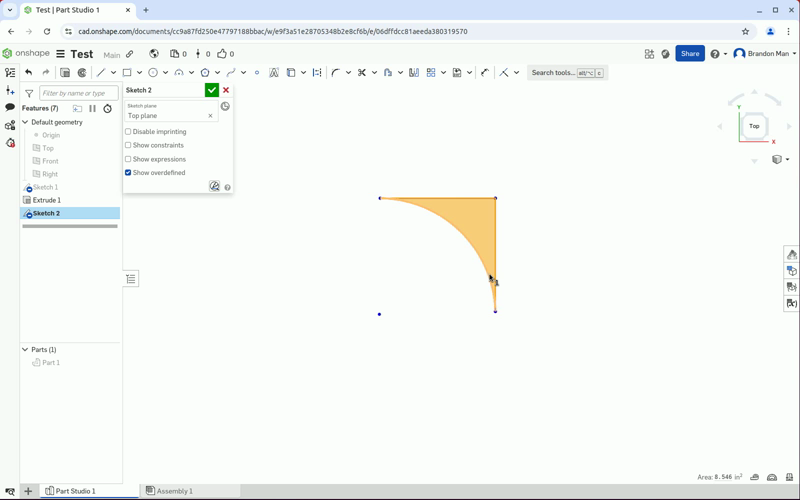
scroll(-6)
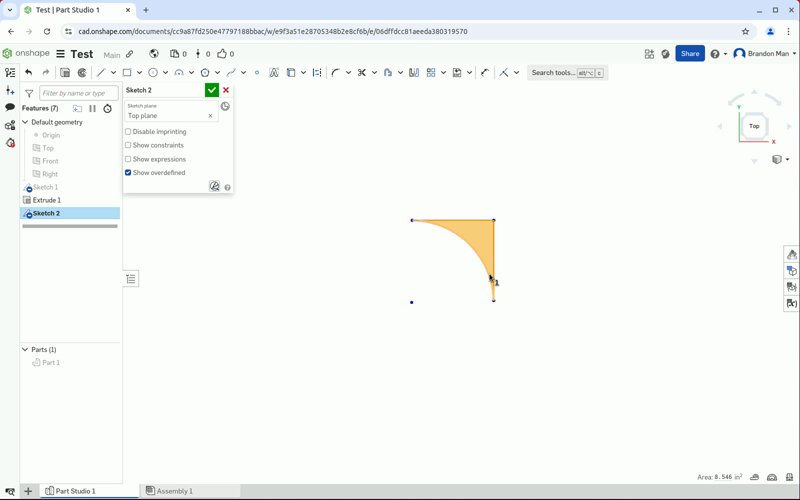
scroll(-6)
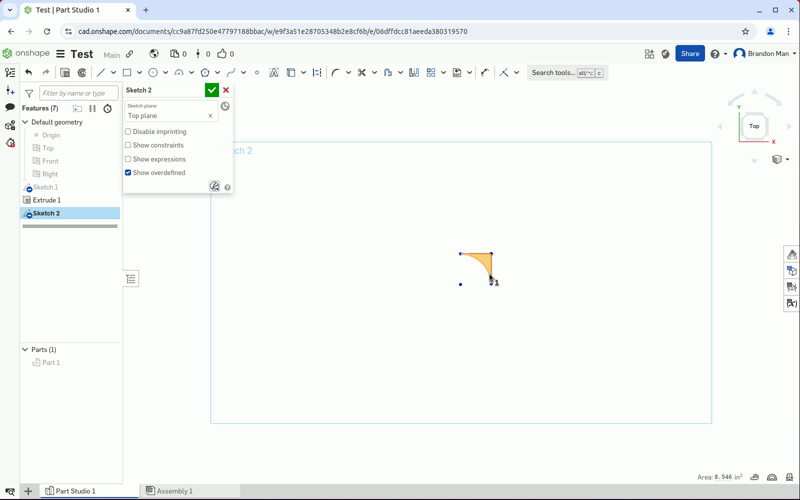
mouse_move(73, 352)
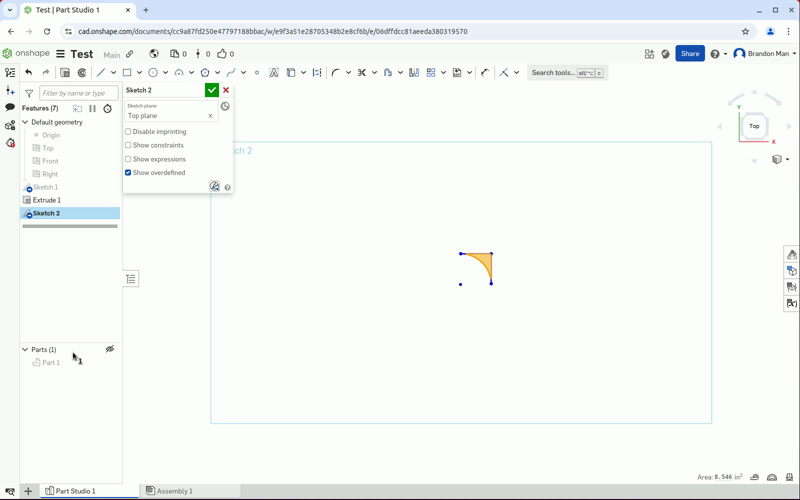
key(shift+y)
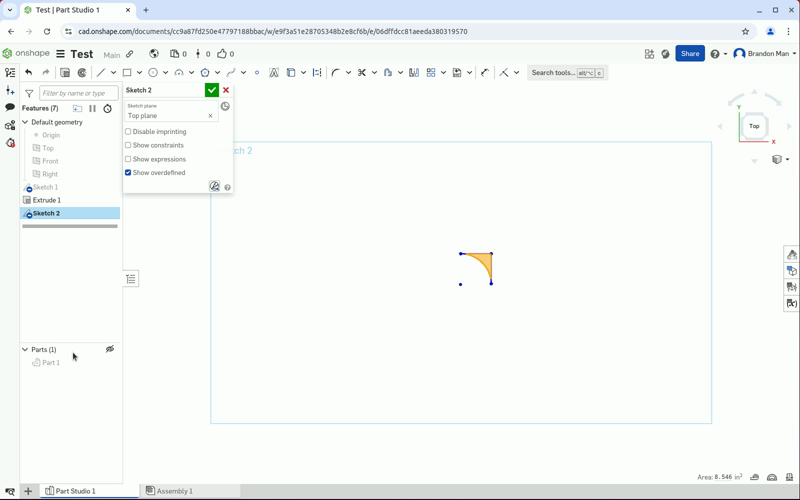
key(shift+e)
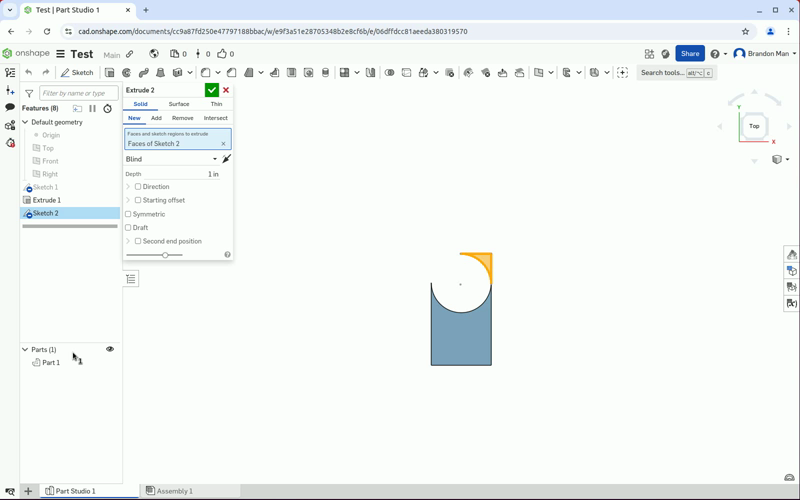
mouse_move(143, 106)
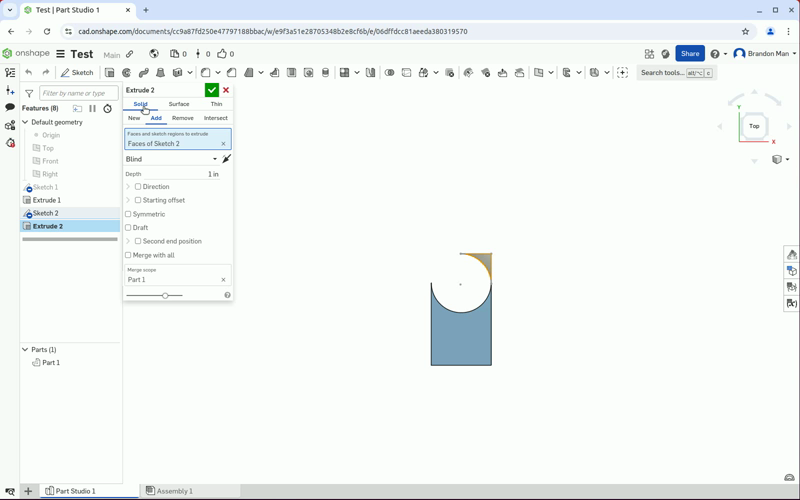
click(143, 106)
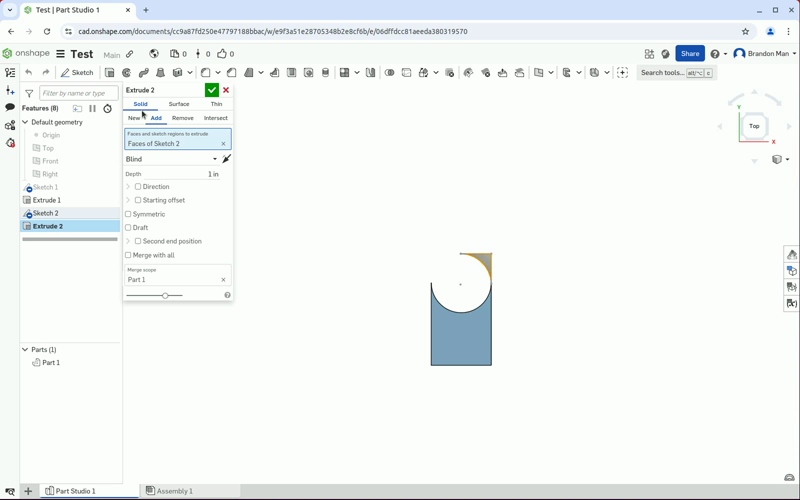
mouse_move(137, 120)
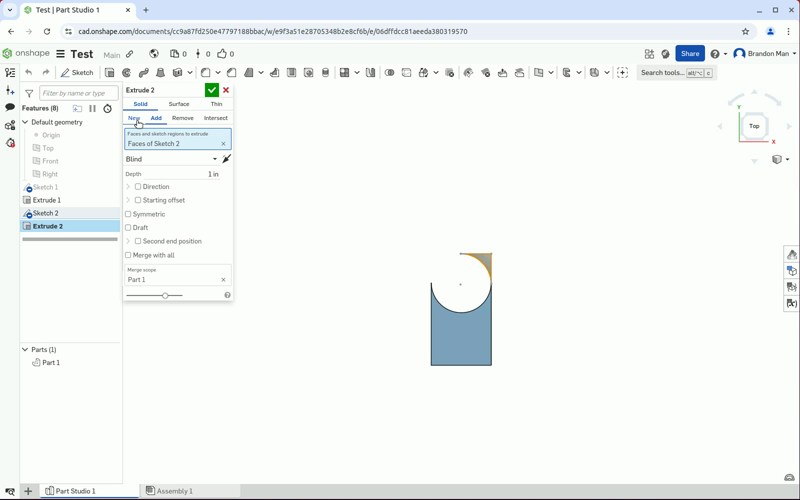
click(137, 120)
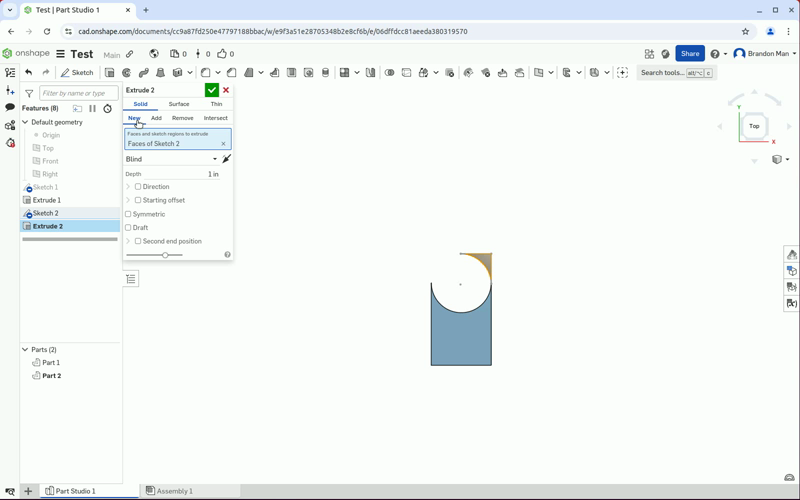
key(tab, 4)
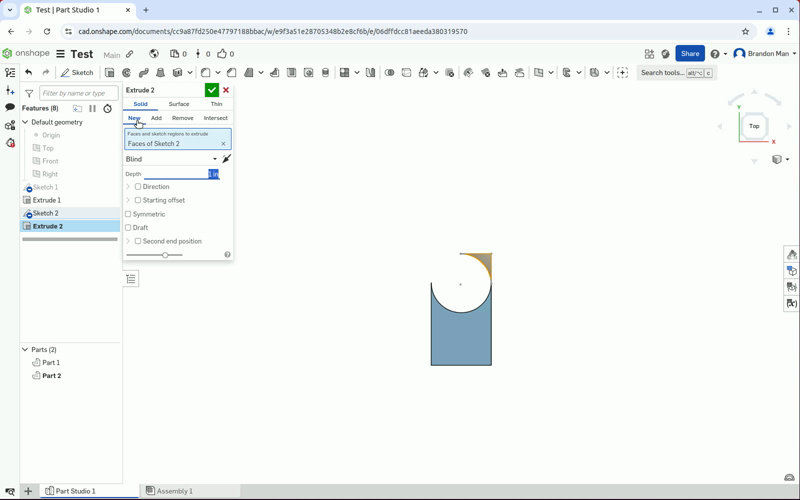
text(6.258)
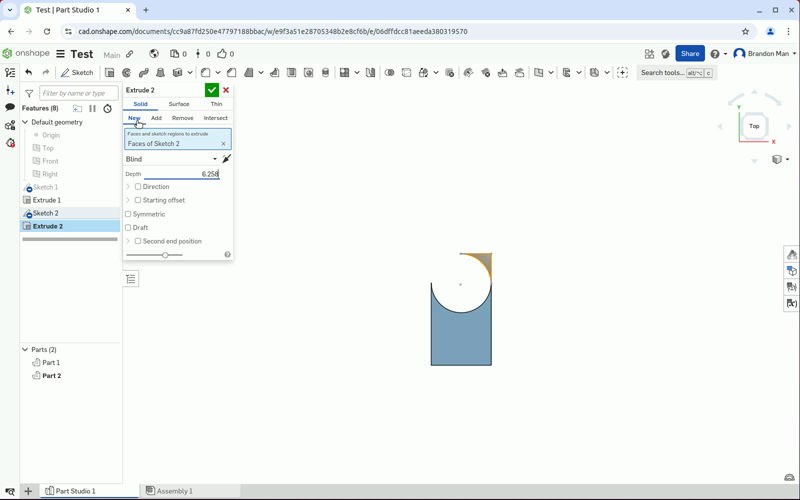
key(enter)
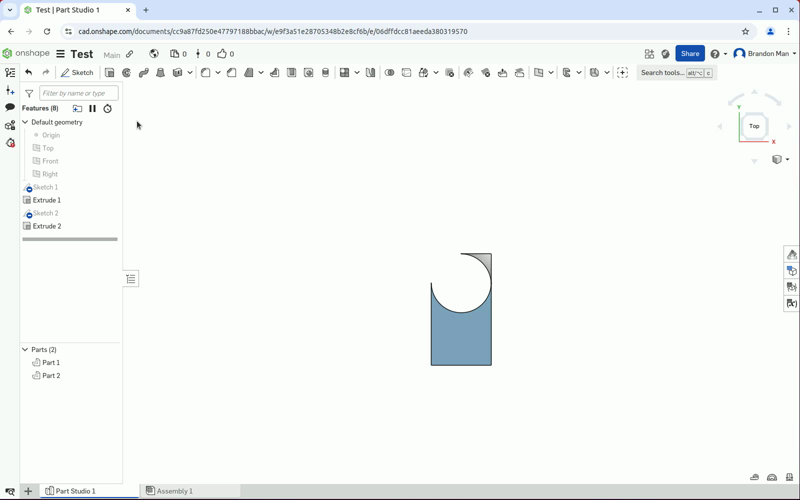
key(shift+h)
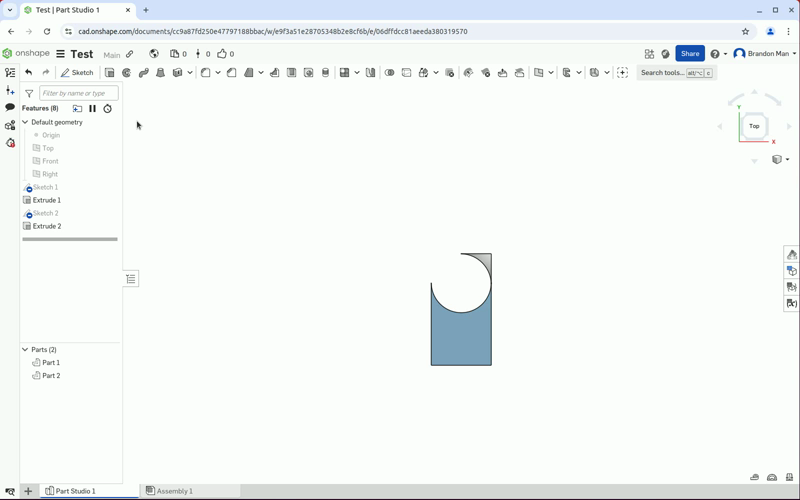
key(shift+h)
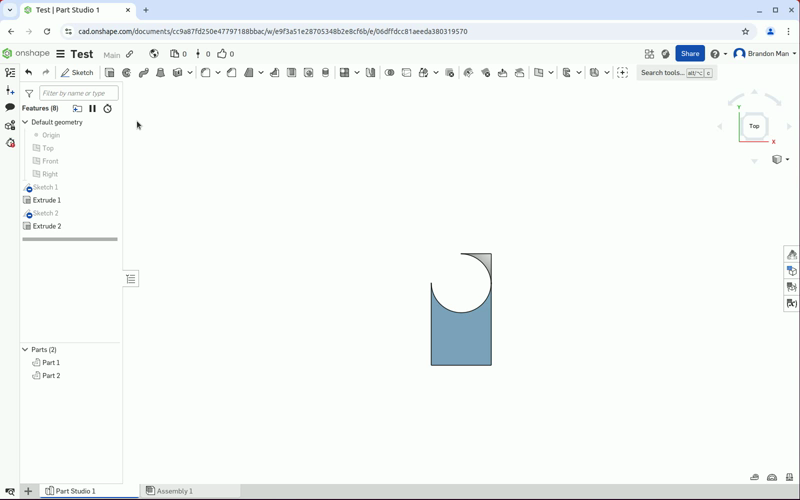
mouse_move(73, 189)
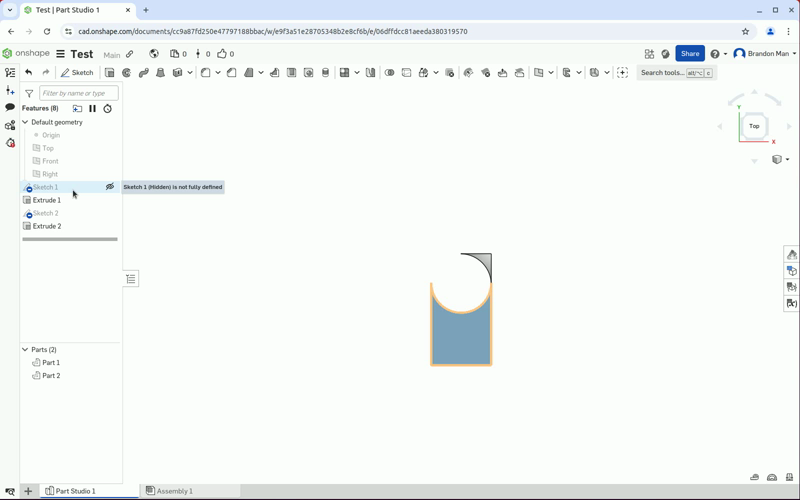
click(73, 189)
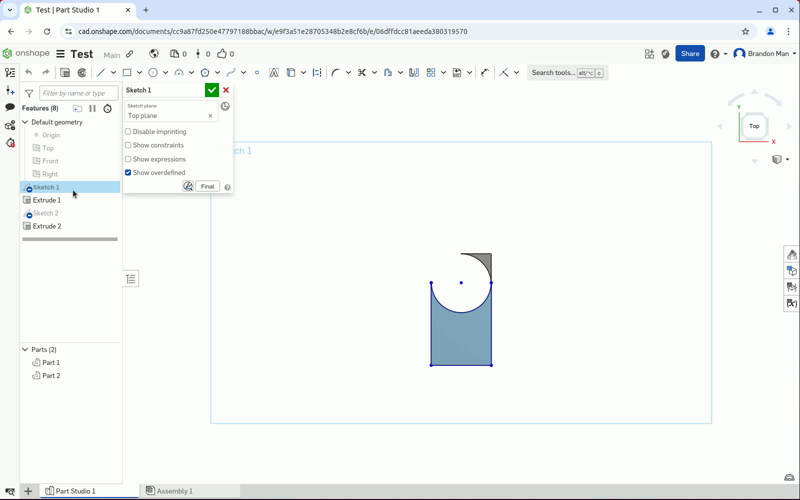
mouse_move(229, 92)
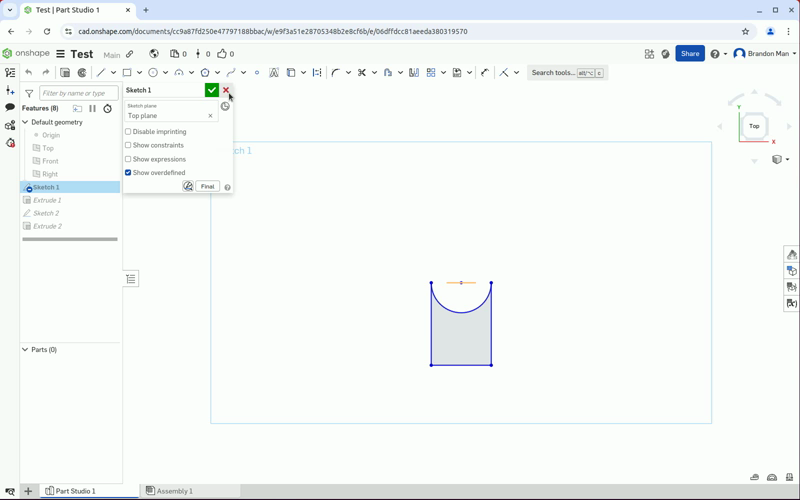
click(229, 92)
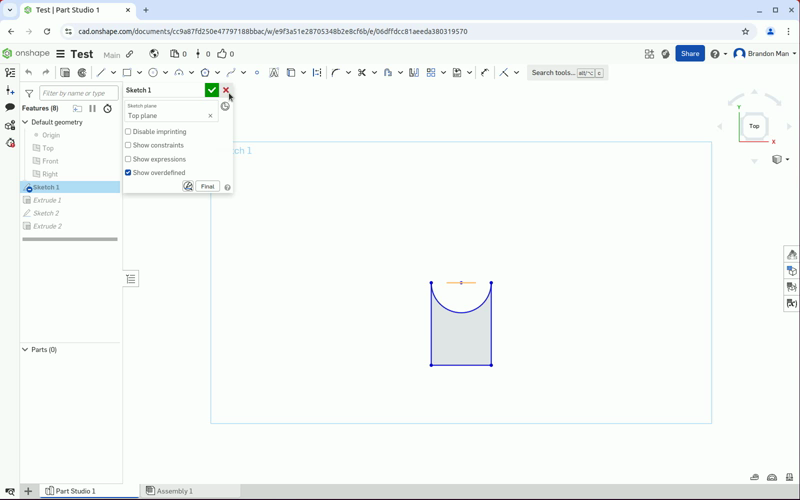
key(shift+s)
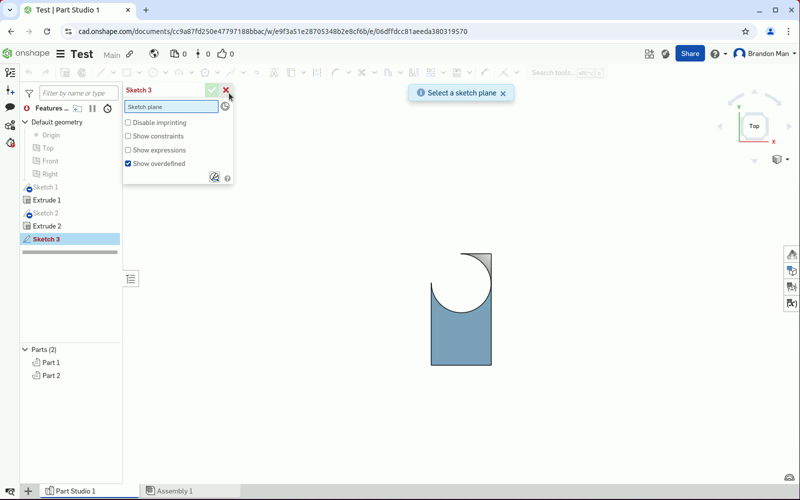
mouse_move(73, 150)
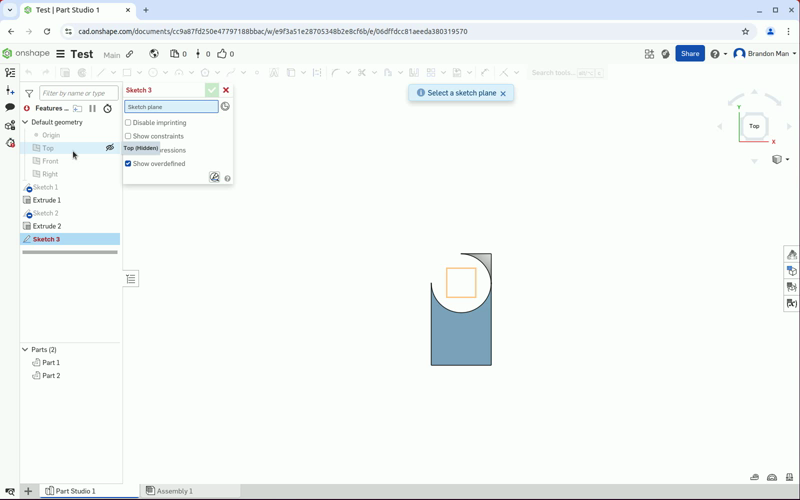
click(73, 150)
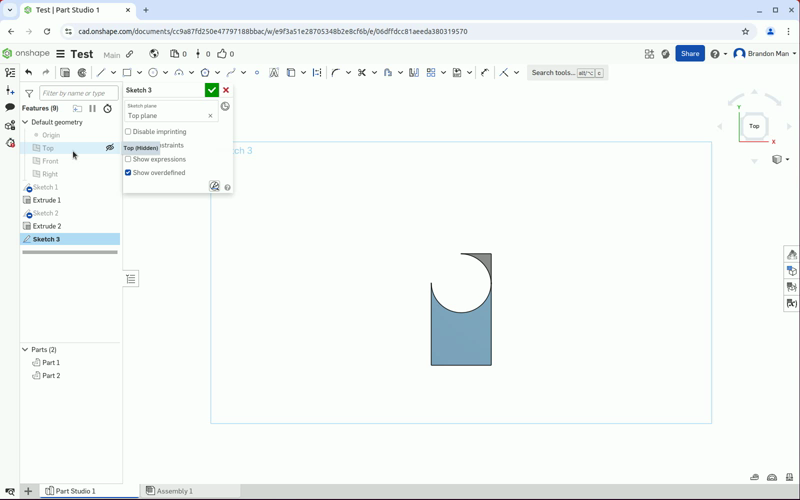
mouse_move(73, 352)
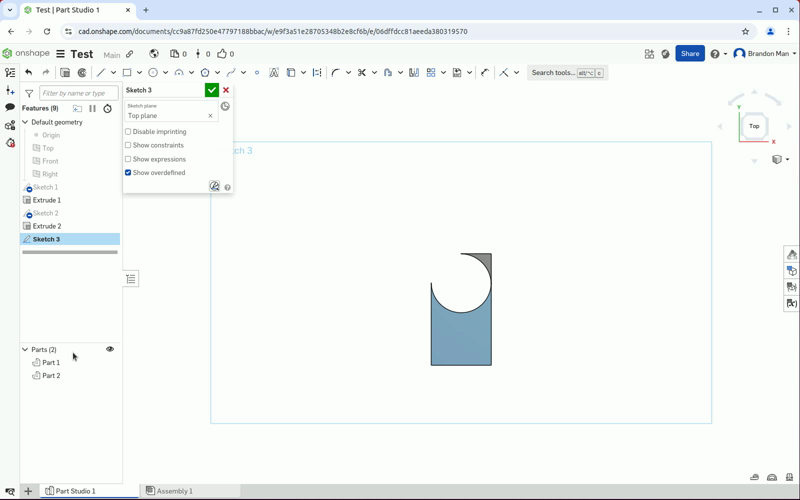
key(y)
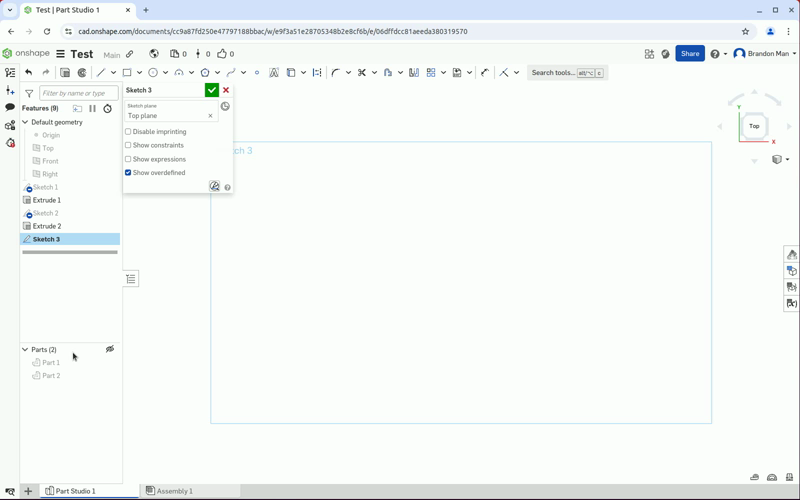
key(a)
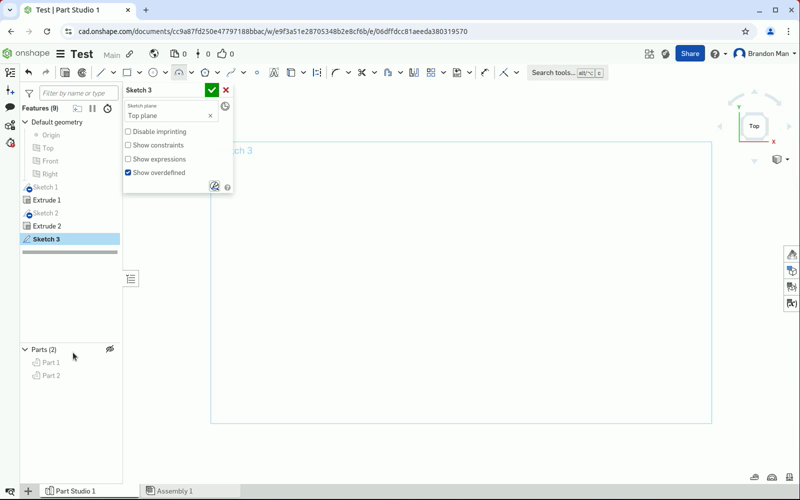
key_down(shift)
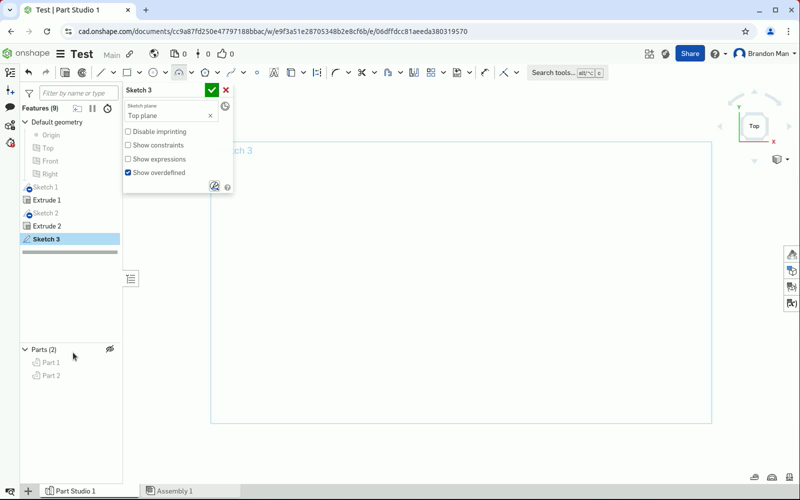
mouse_move(431, 282)
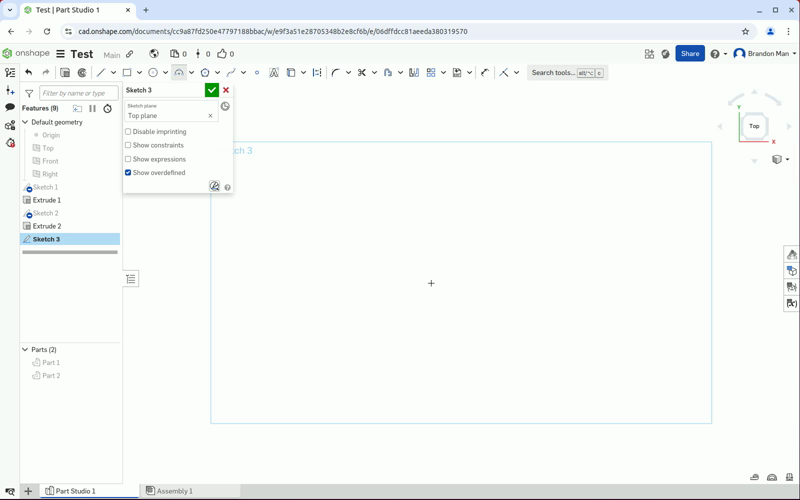
click(431, 282)
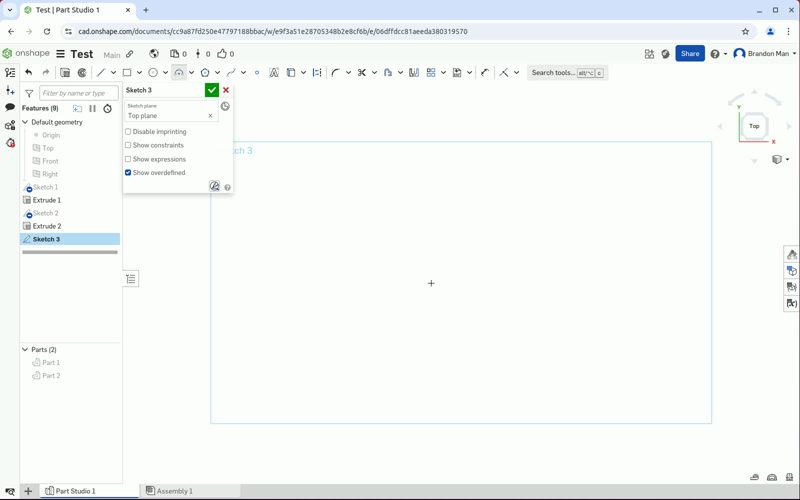
key_up(shift)
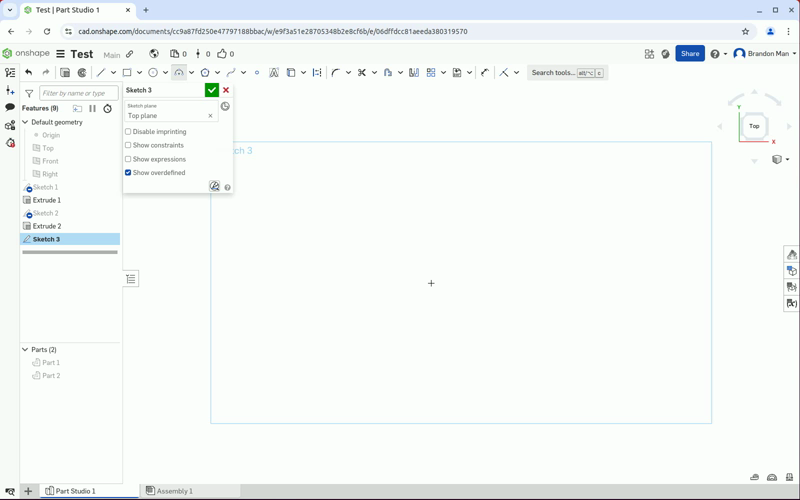
key_down(shift)
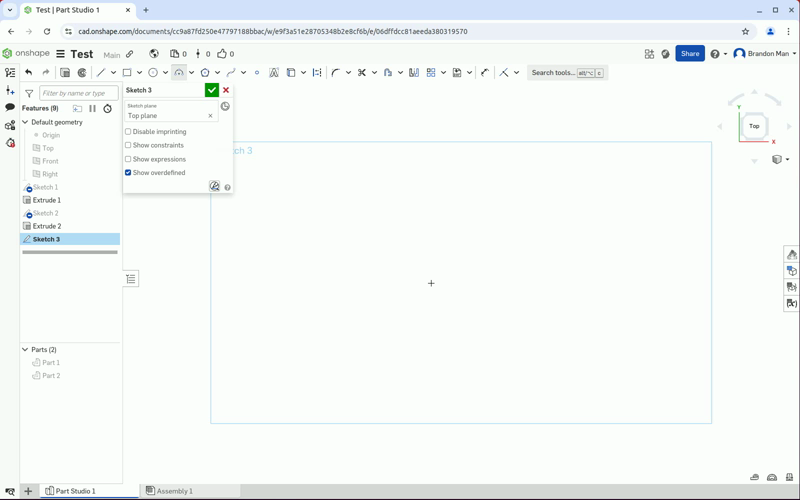
mouse_move(461, 252)
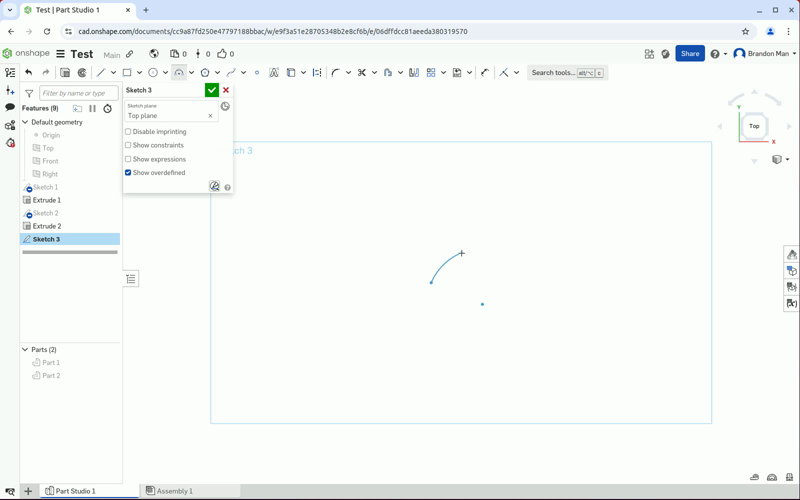
click(461, 252)
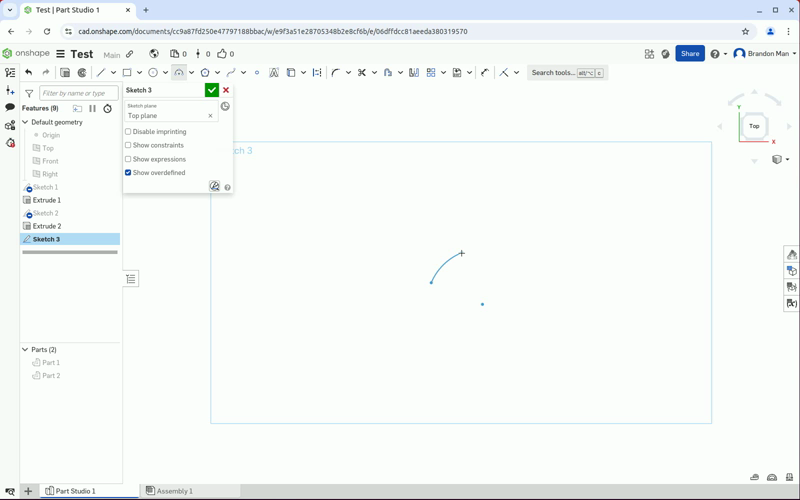
mouse_move(440, 261)
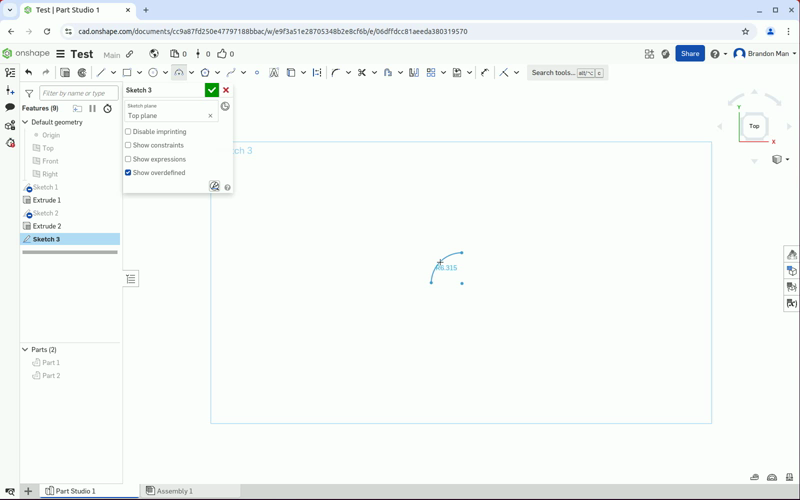
click(440, 261)
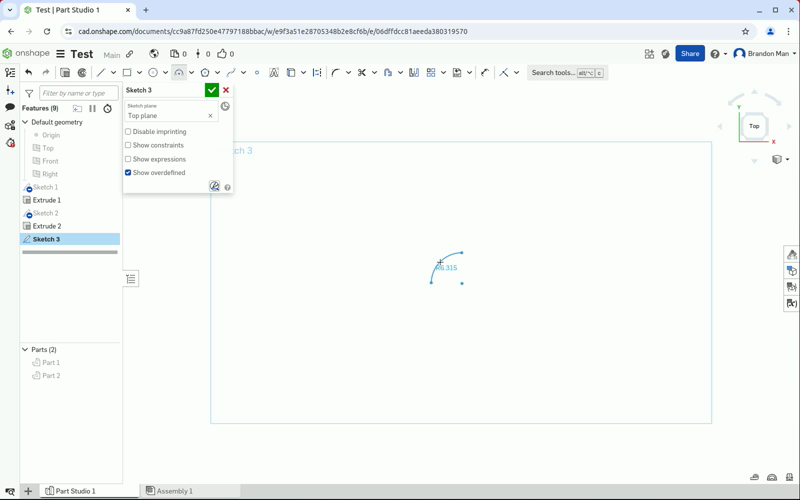
key_up(shift)
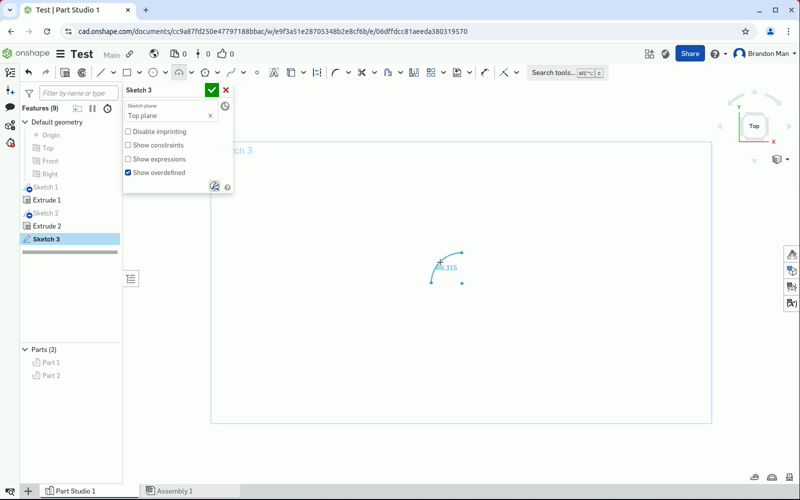
key(esc)
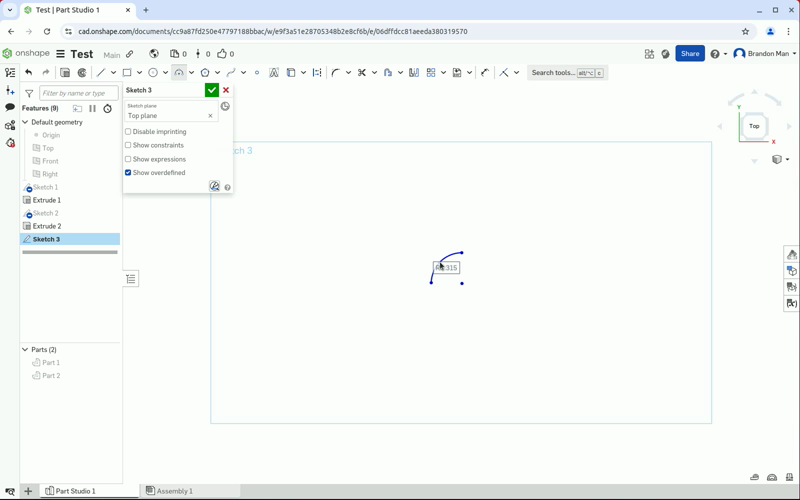
key(l)
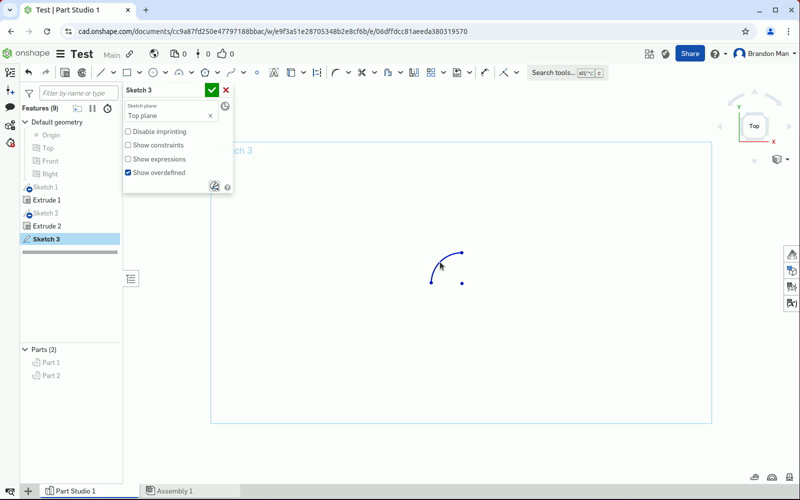
mouse_move(461, 252)
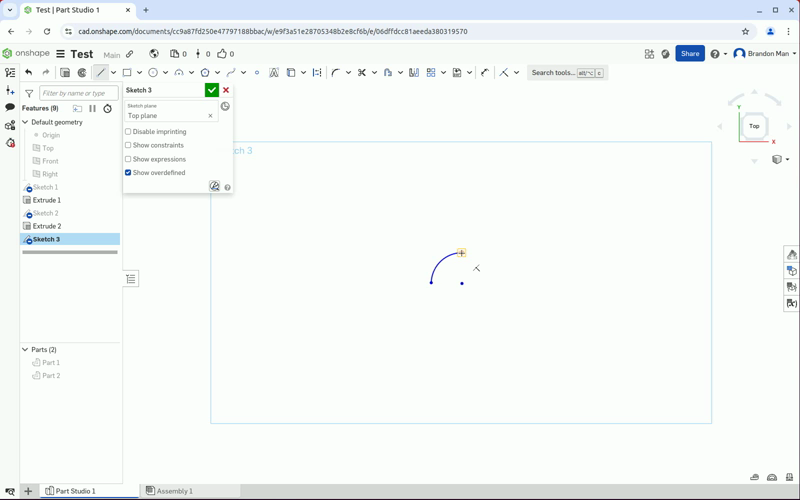
click(461, 252)
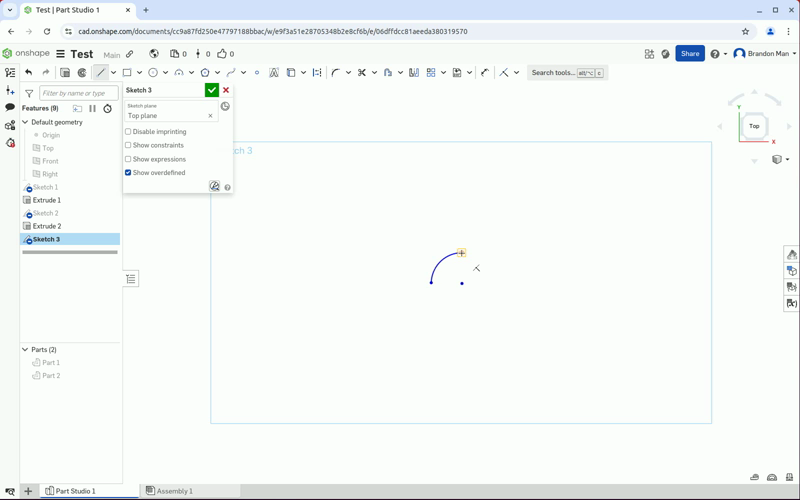
key_down(shift)
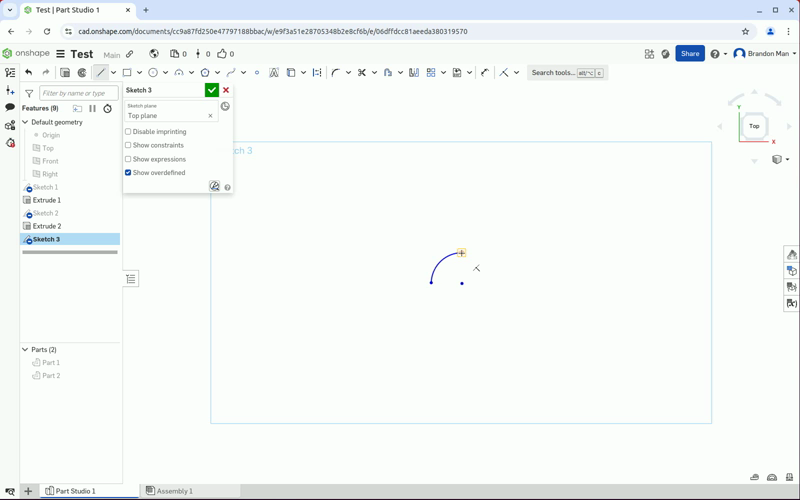
mouse_move(491, 252)
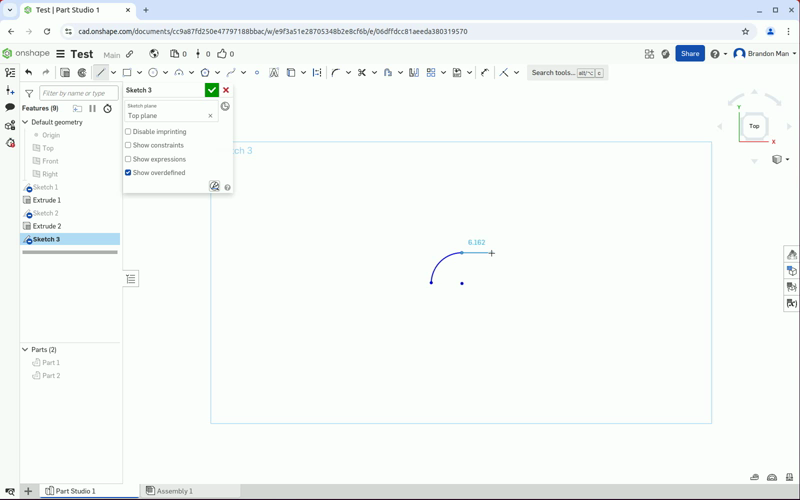
mouse_move(431, 252)
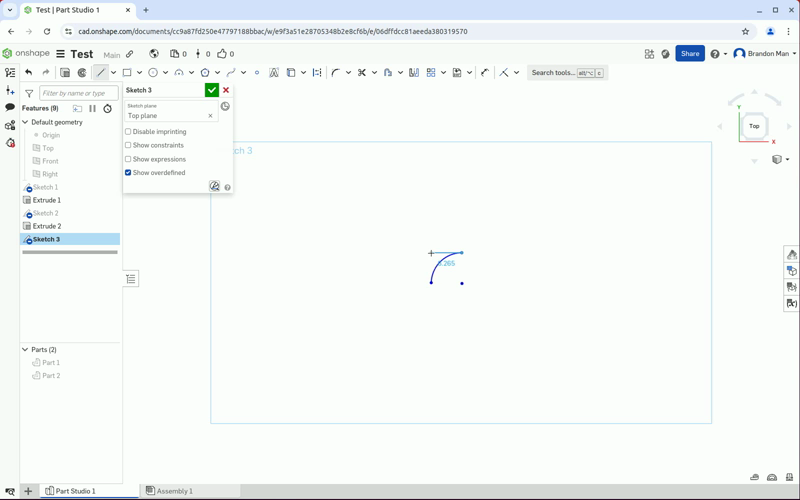
click(431, 252)
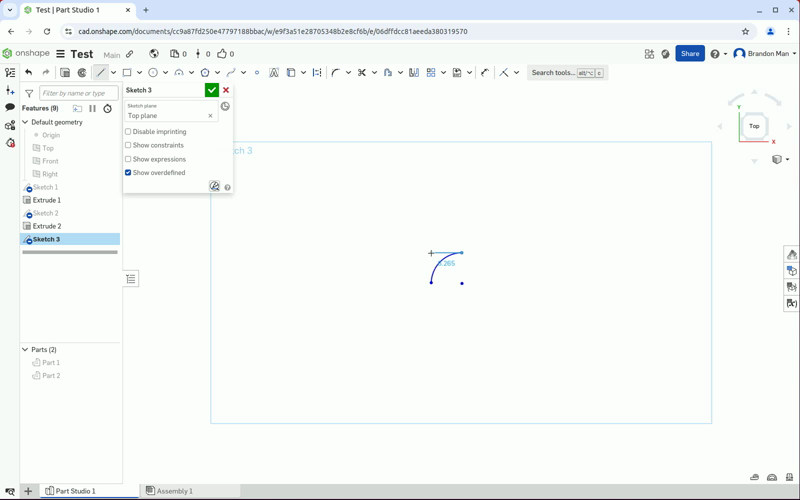
key_up(shift)
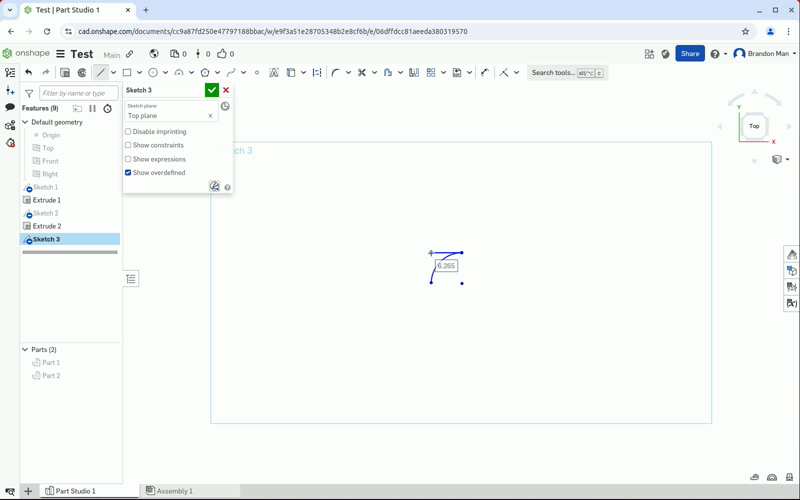
mouse_move(461, 252)
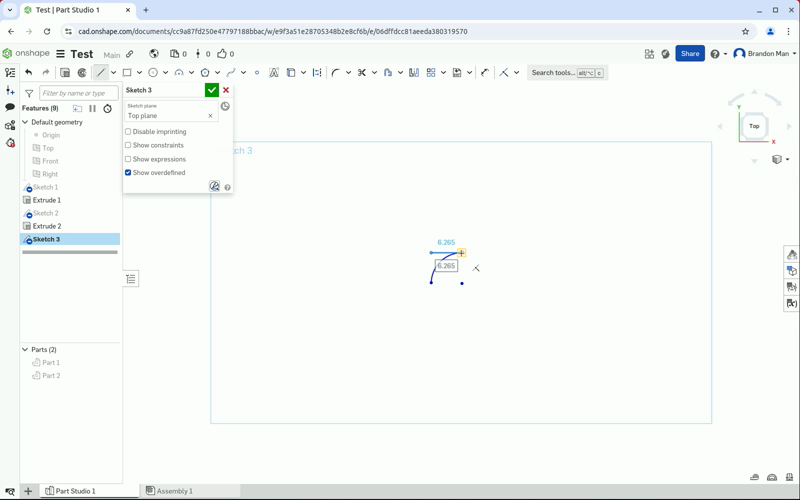
key_down(shift)
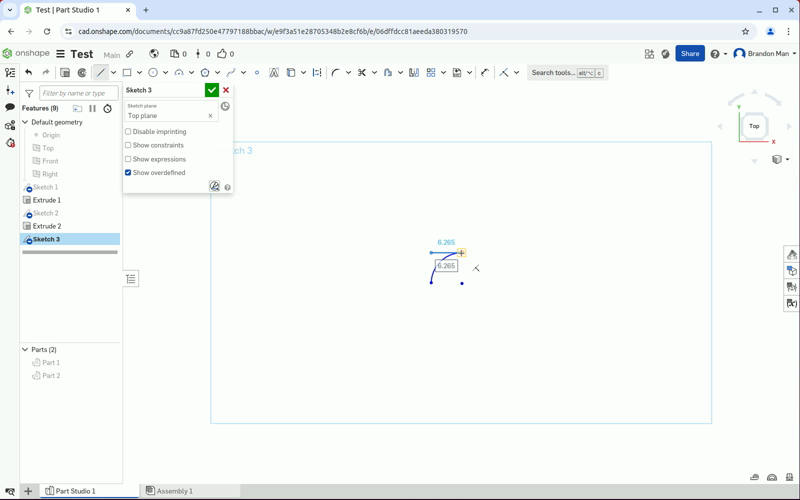
mouse_move(431, 282)
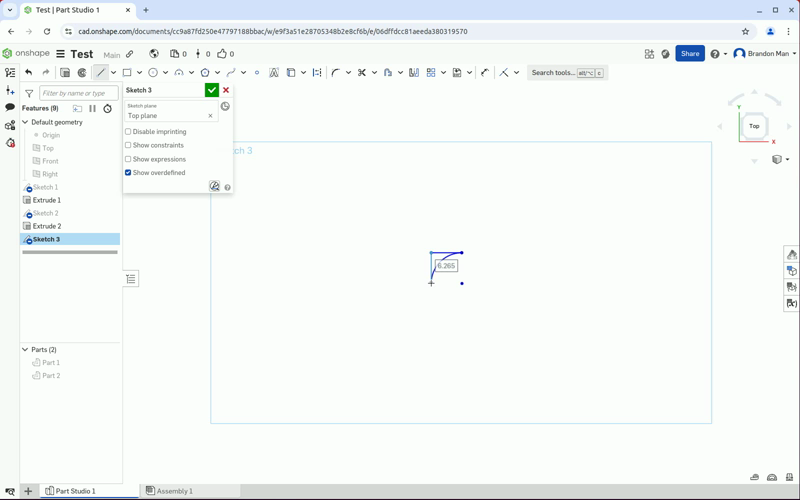
key_up(shift)
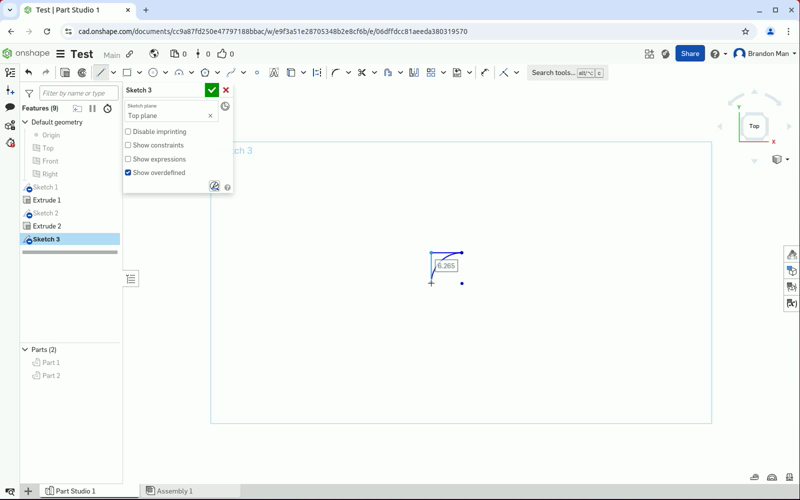
click(431, 282)
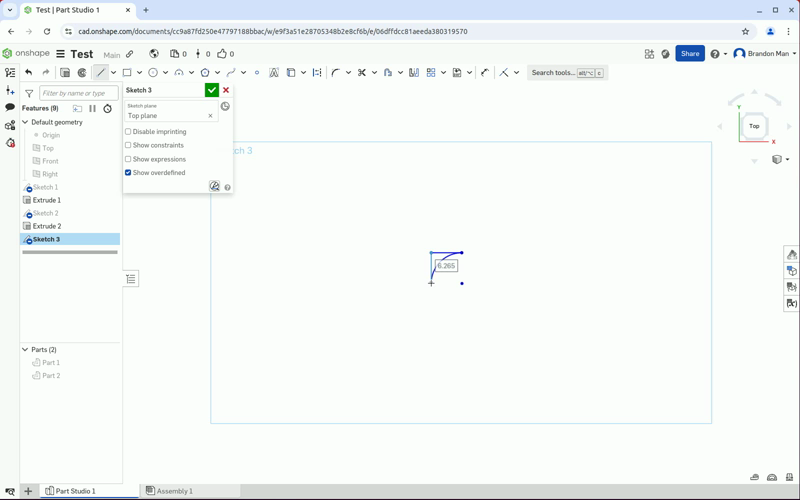
key(esc)
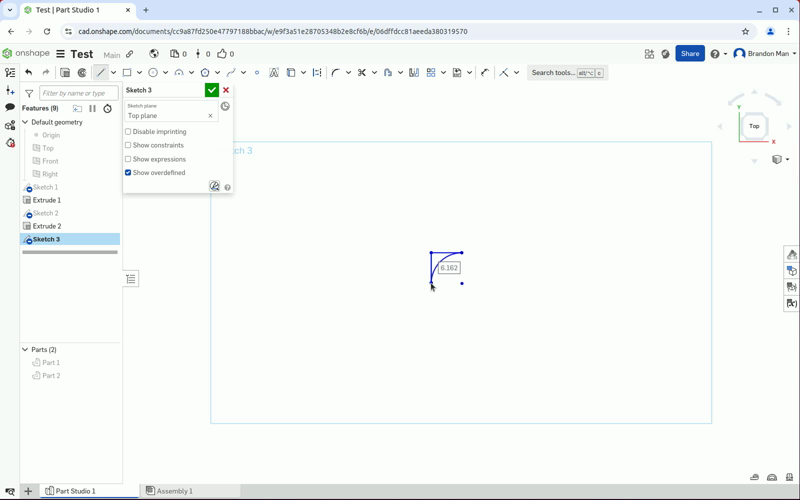
mouse_move(438, 262)
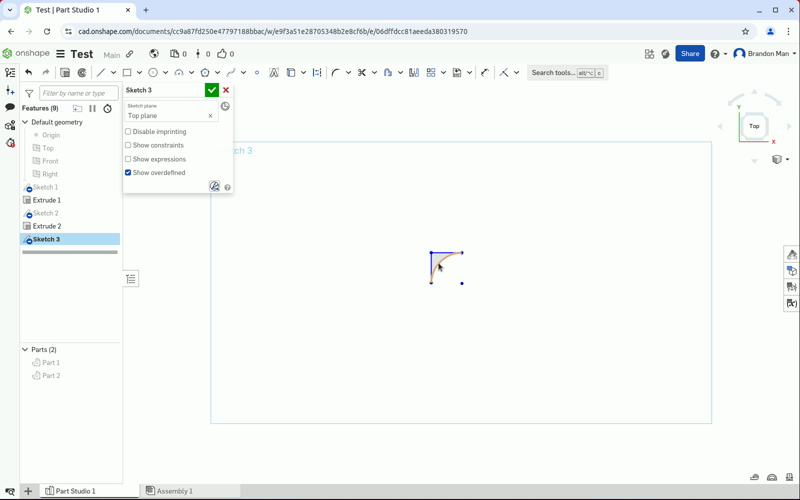
scroll(6)
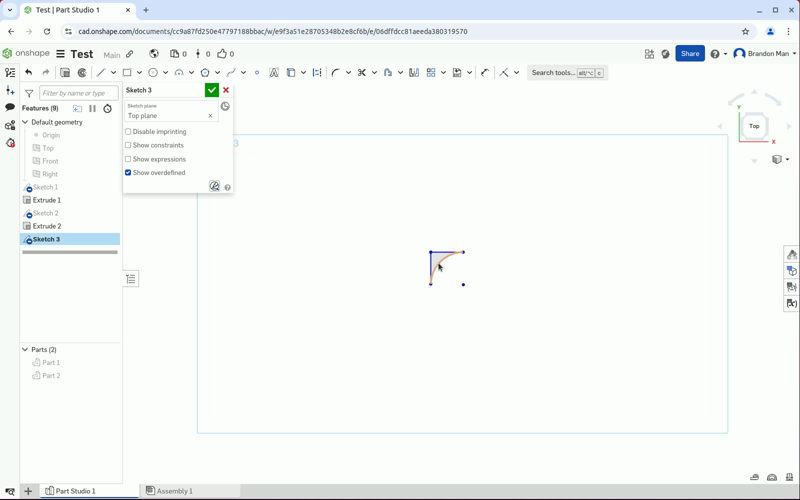
scroll(6)
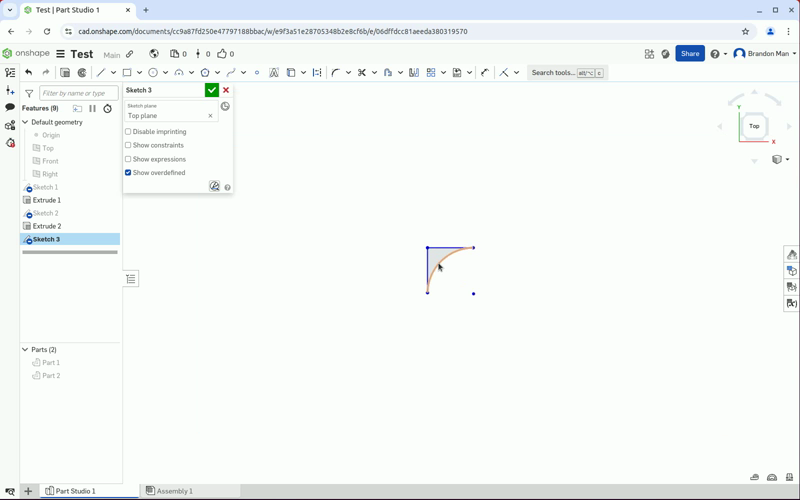
scroll(6)
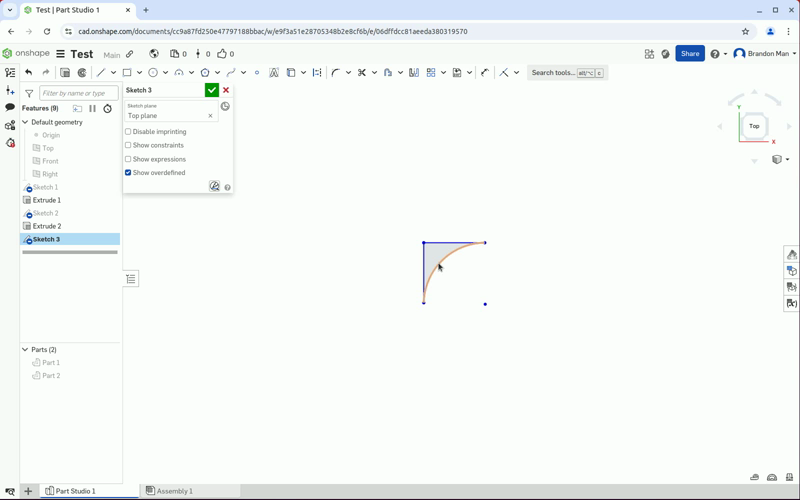
scroll(6)
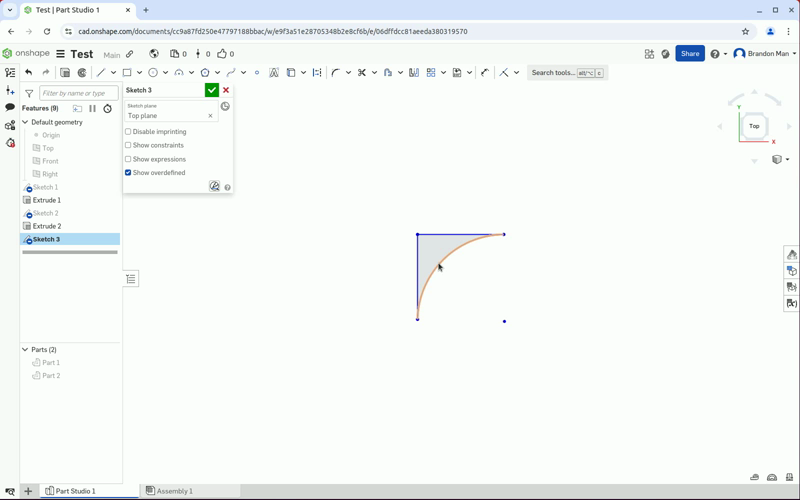
scroll(6)
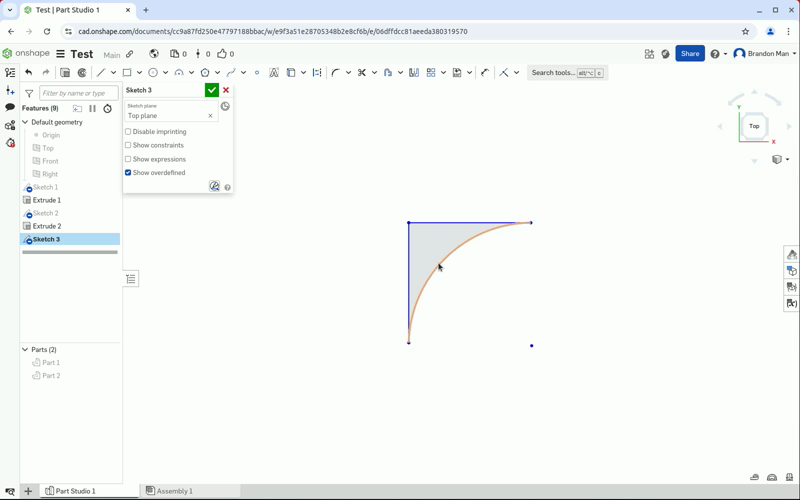
scroll(6)
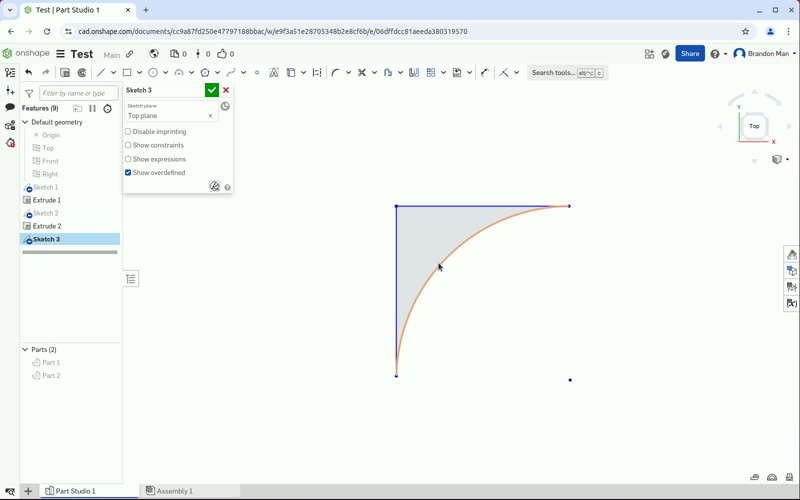
scroll(6)
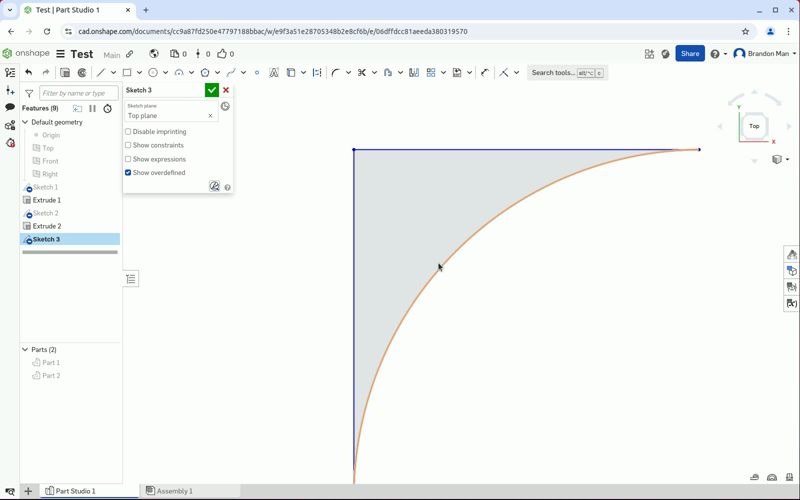
click(438, 262)
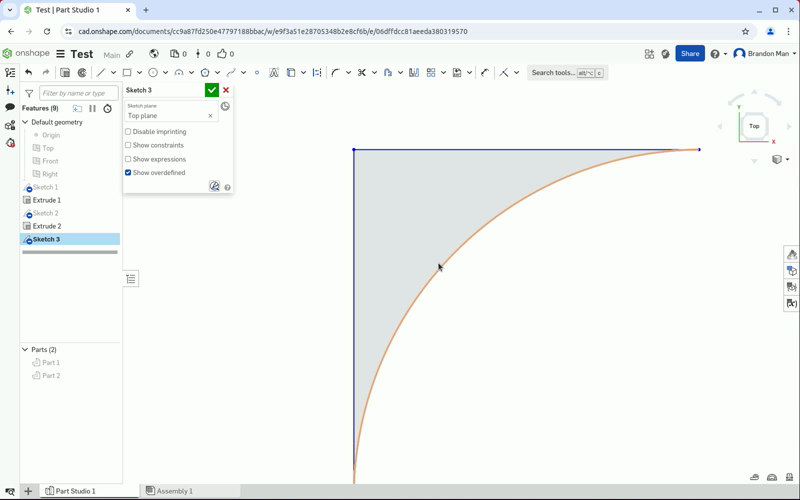
scroll(-6)
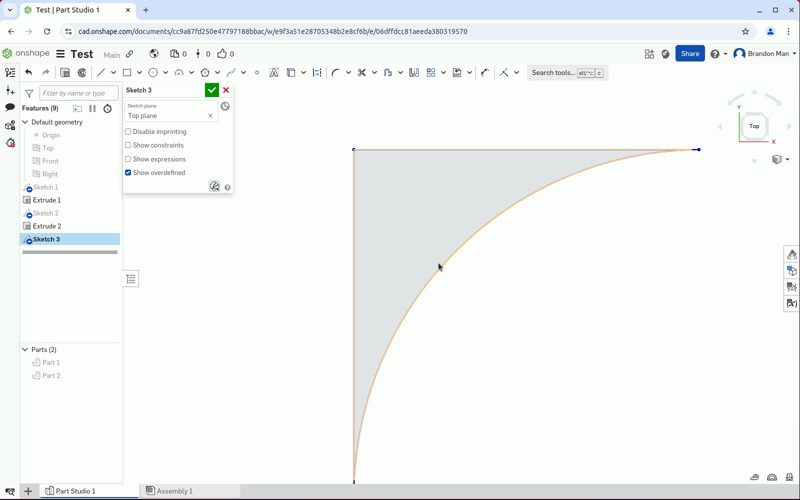
scroll(-6)
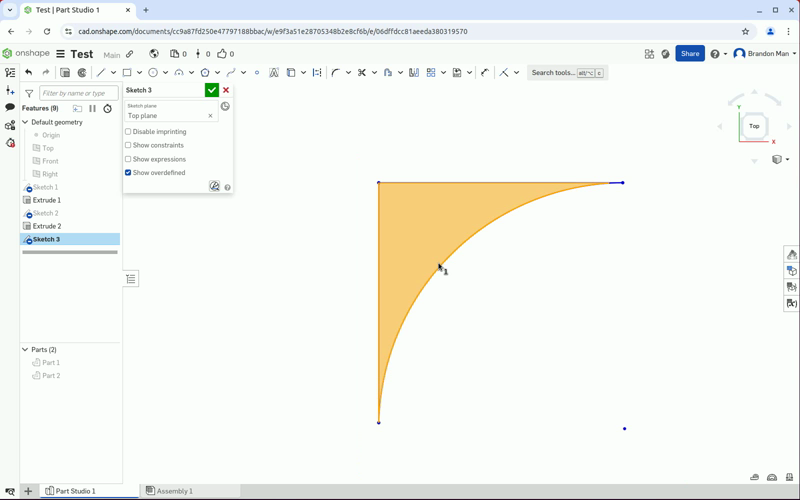
scroll(-6)
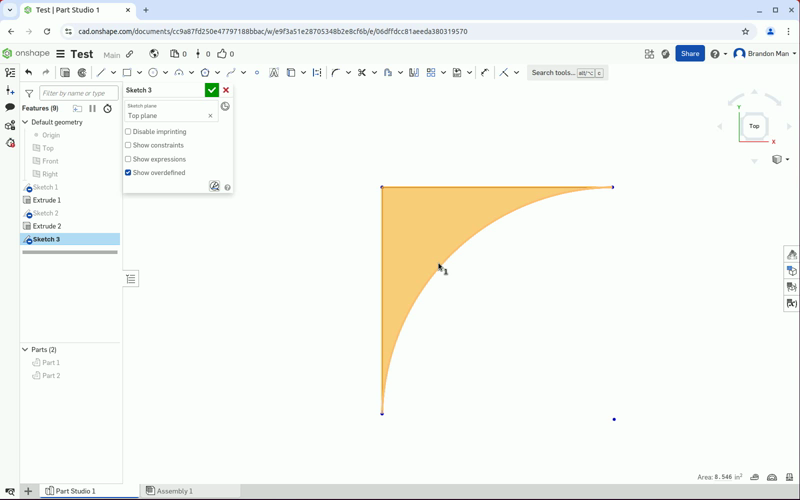
scroll(-6)
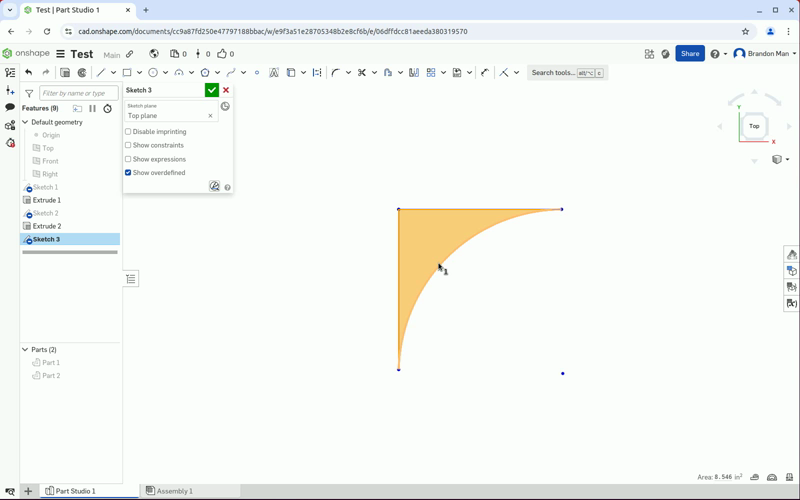
scroll(-6)
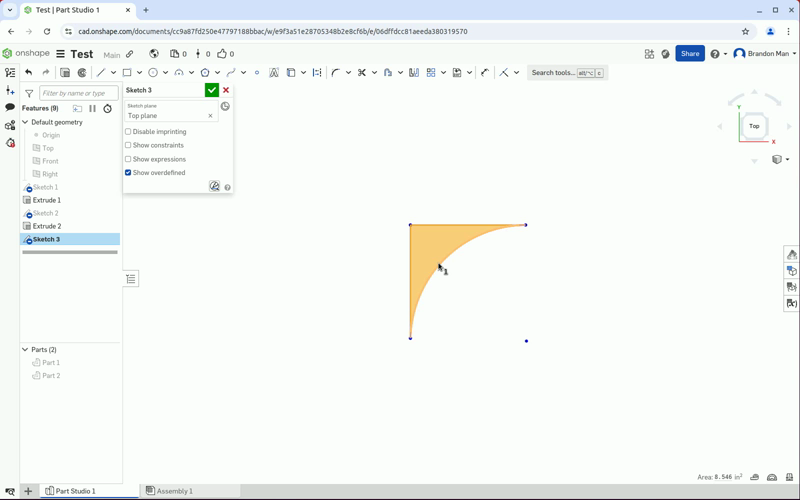
scroll(-6)
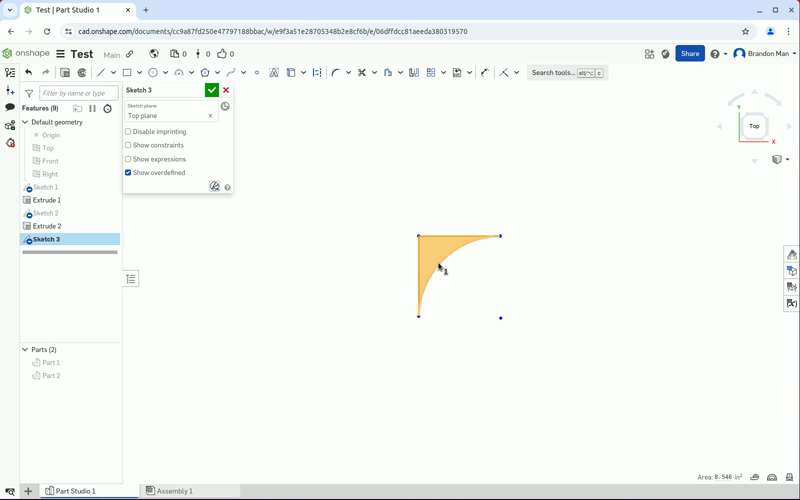
scroll(-6)
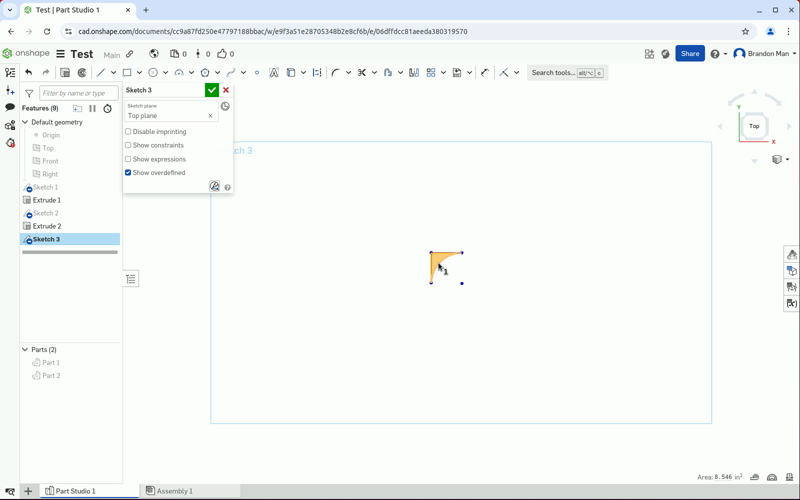
mouse_move(73, 352)
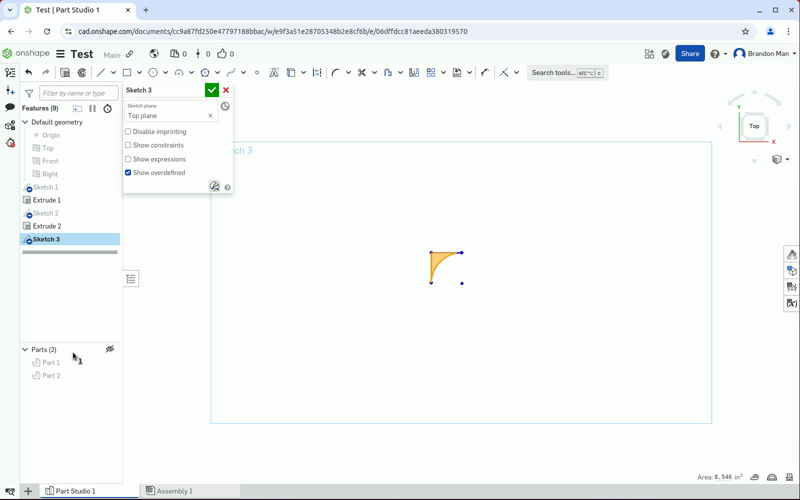
key(shift+y)
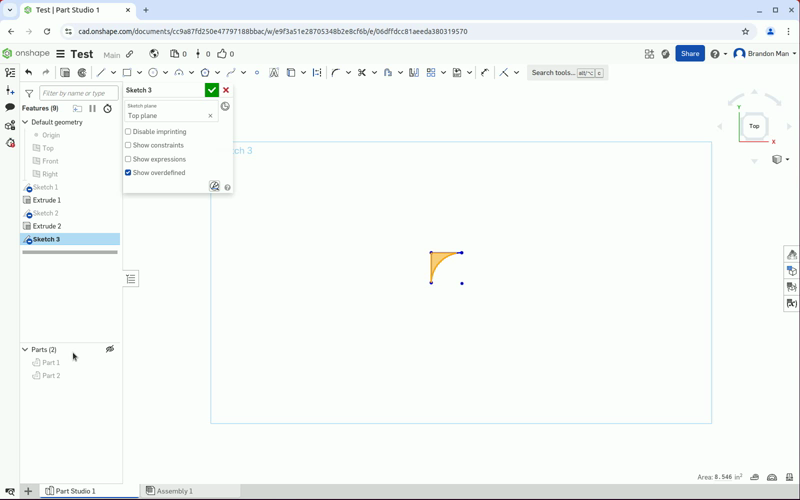
key(shift+e)
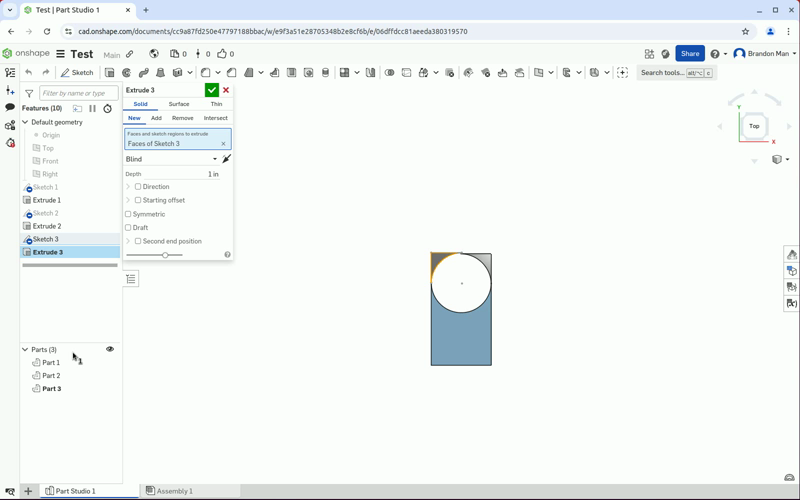
mouse_move(143, 106)
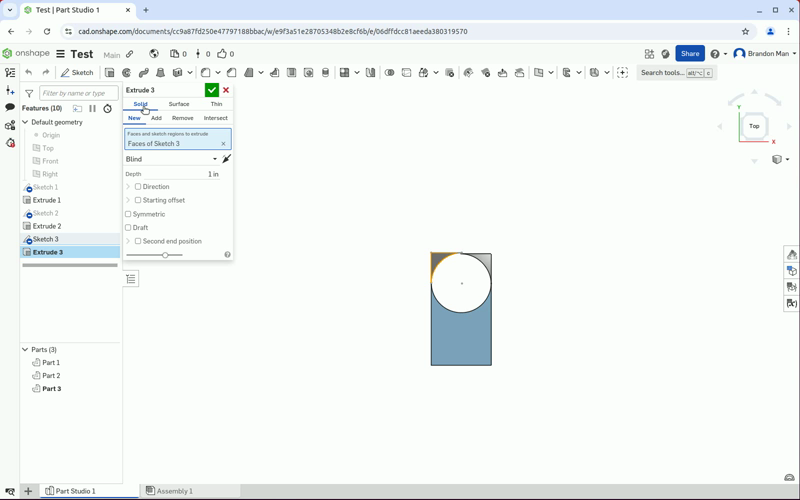
click(143, 106)
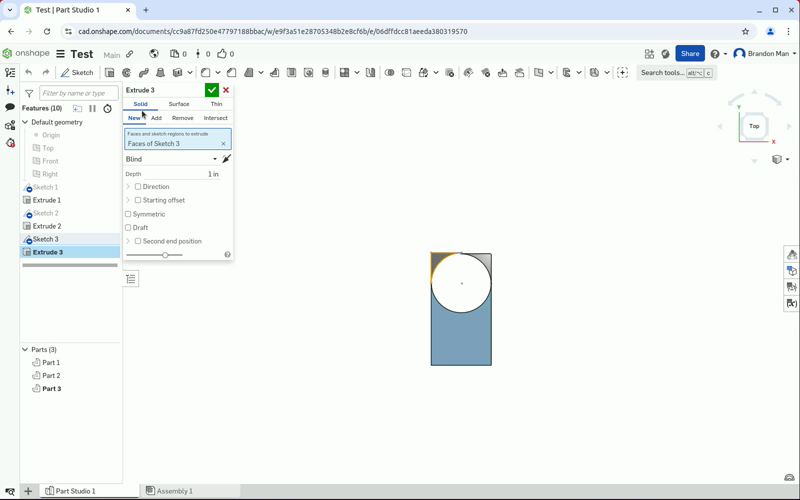
mouse_move(137, 120)
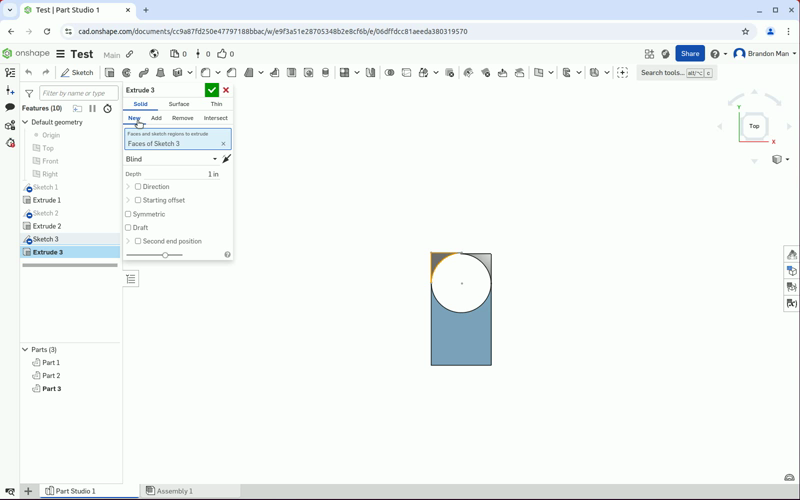
click(137, 120)
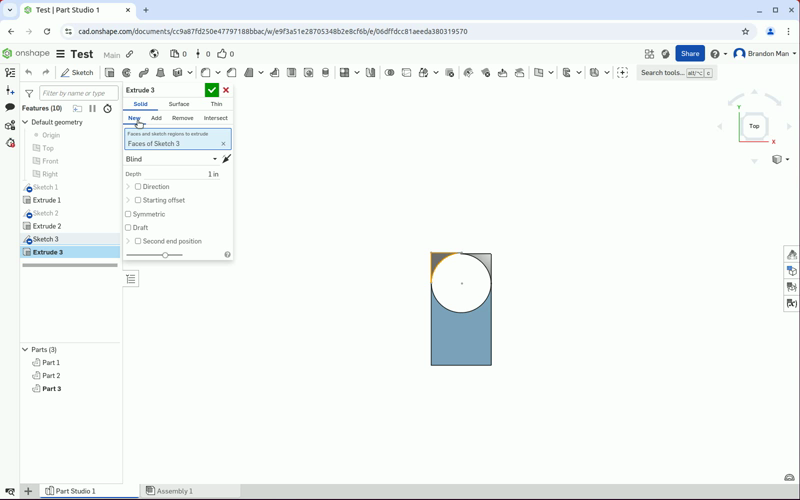
key(tab, 4)
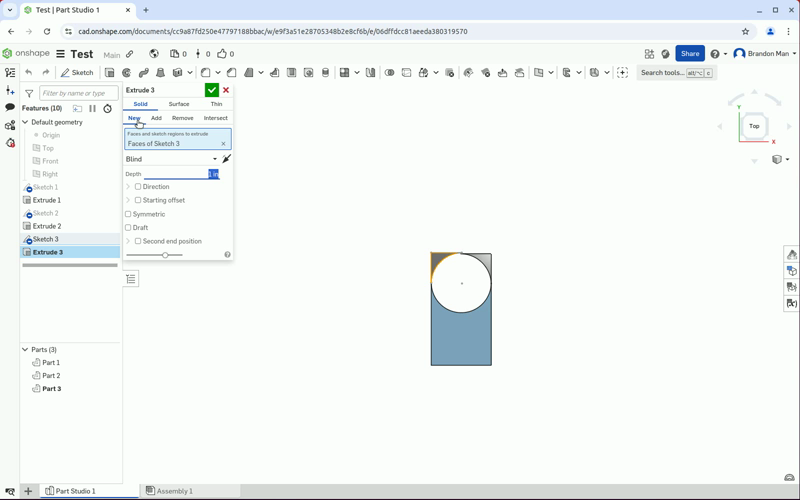
text(6.258)
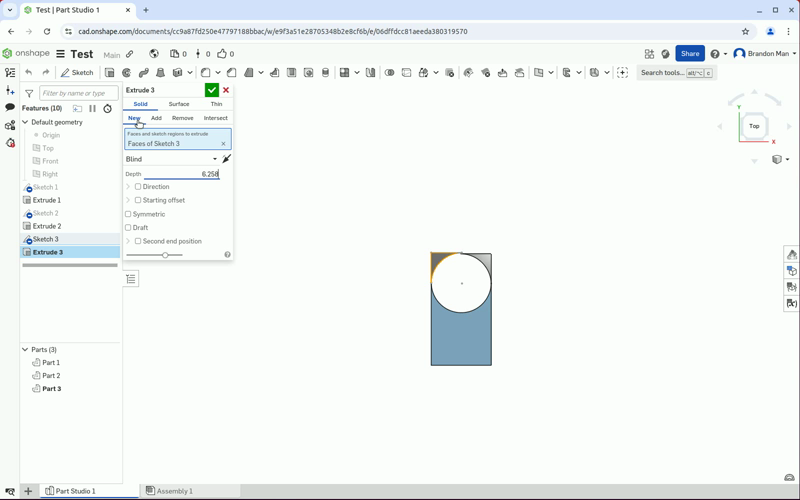
key(enter)
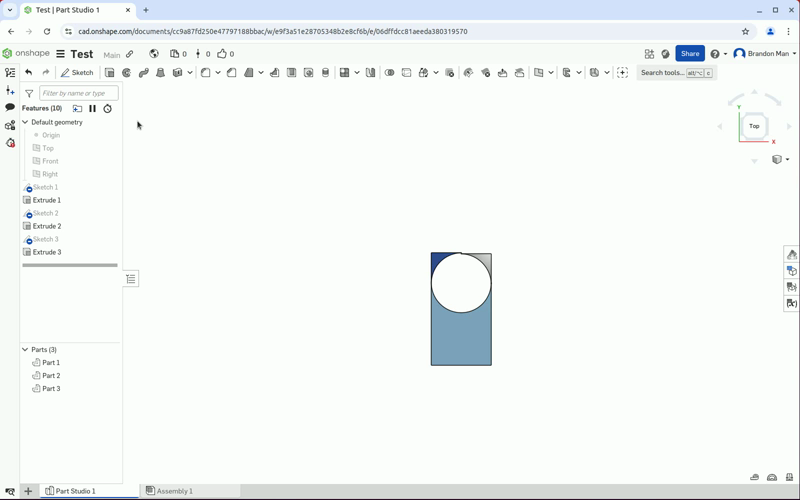
key(shift+h)
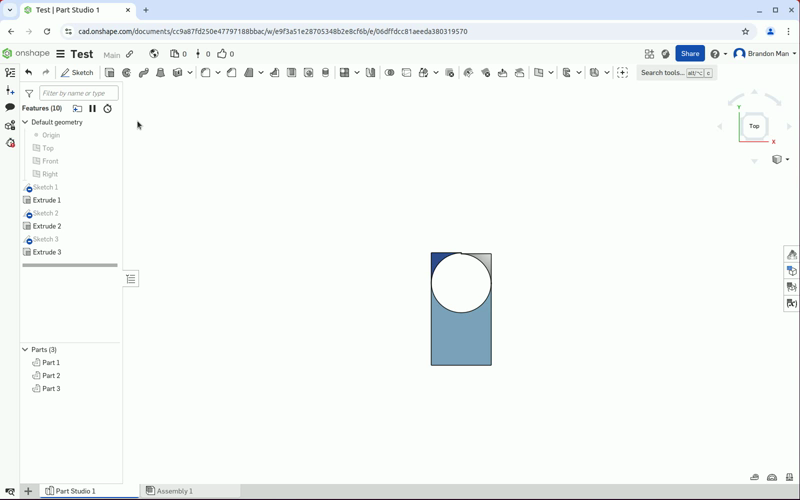
key(shift+h)
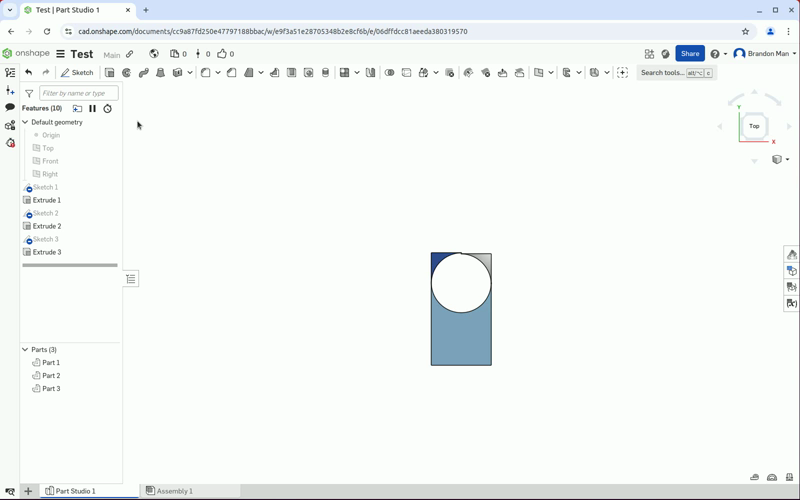
mouse_move(73, 189)
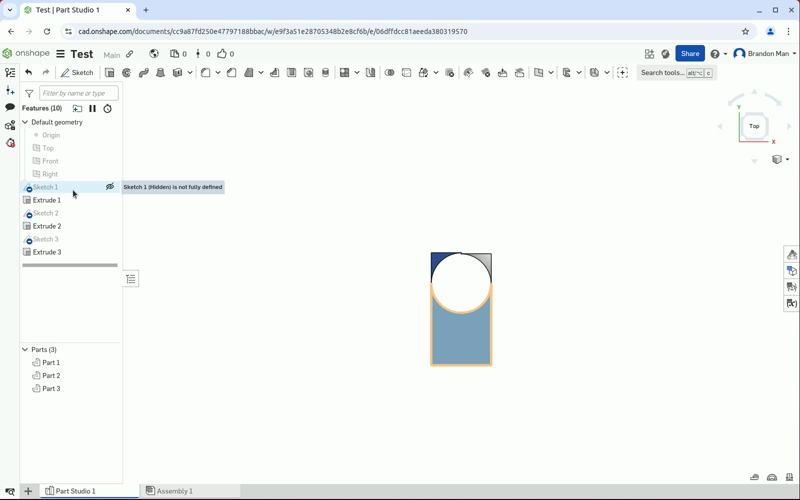
click(73, 189)
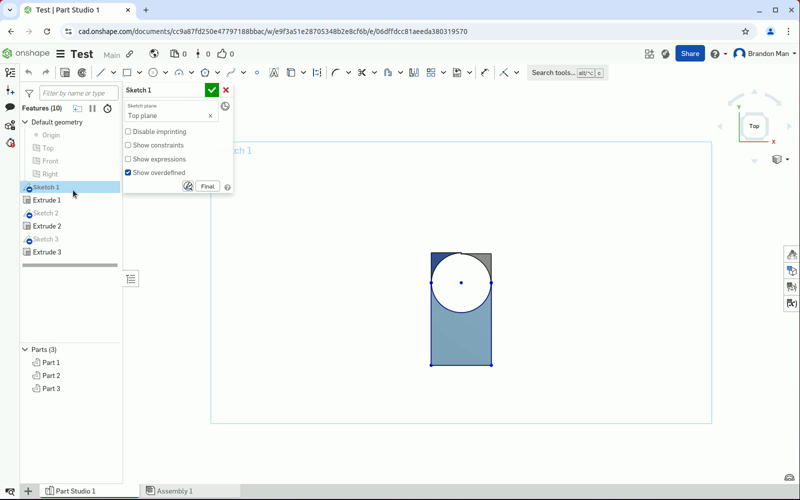
mouse_move(229, 92)
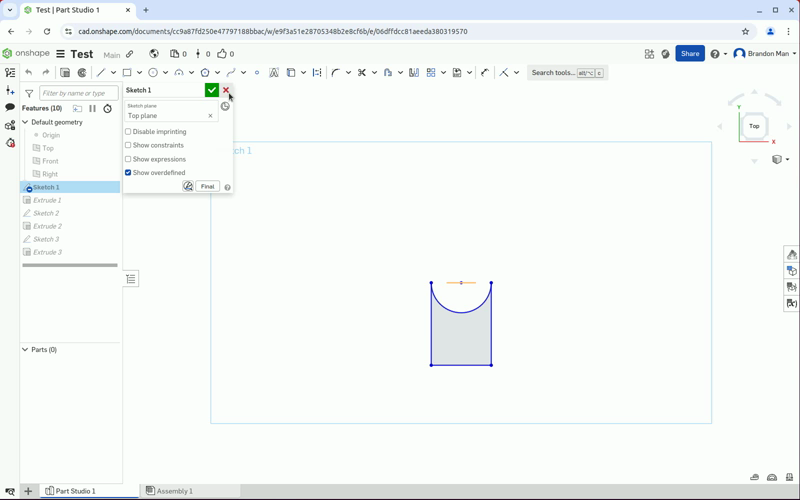
click(229, 92)
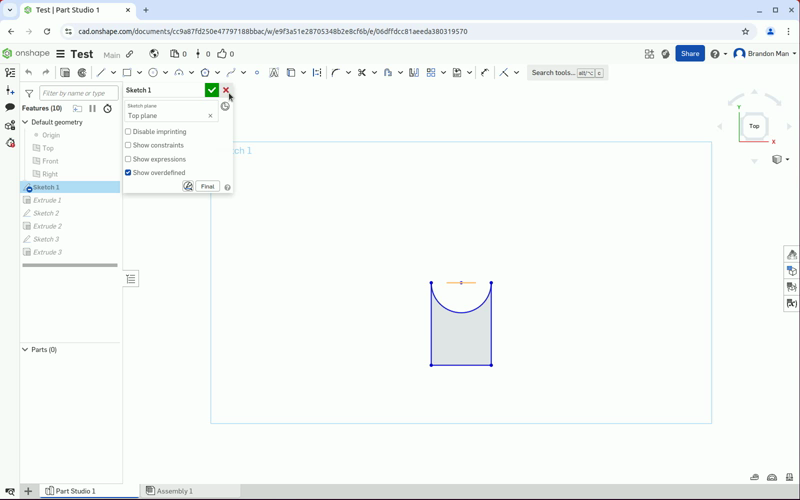
key(shift+s)
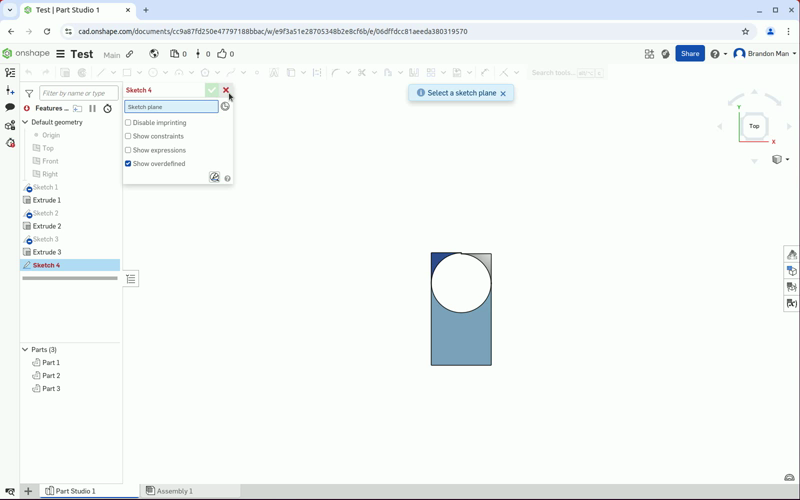
mouse_move(73, 150)
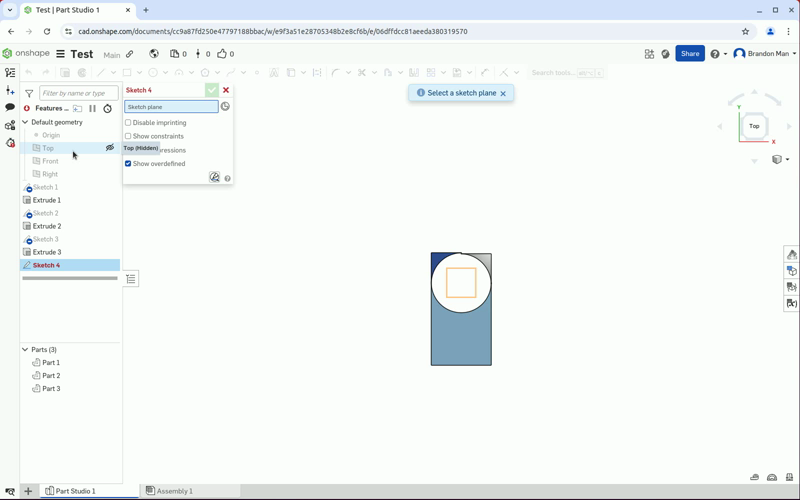
click(73, 150)
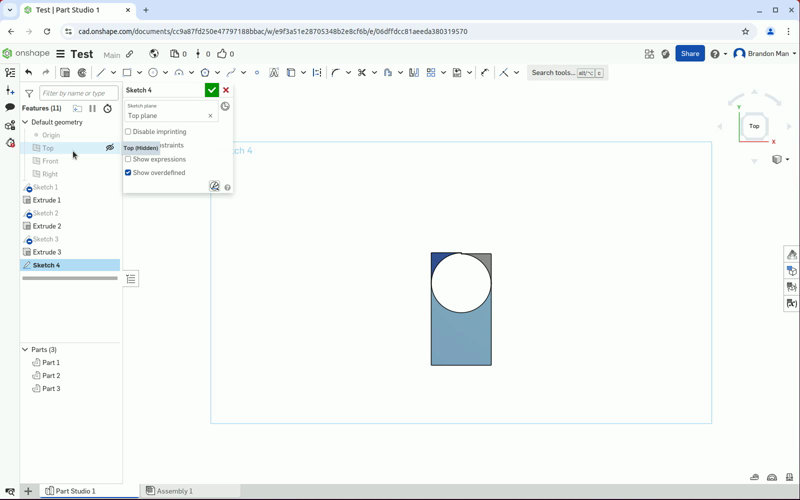
mouse_move(73, 352)
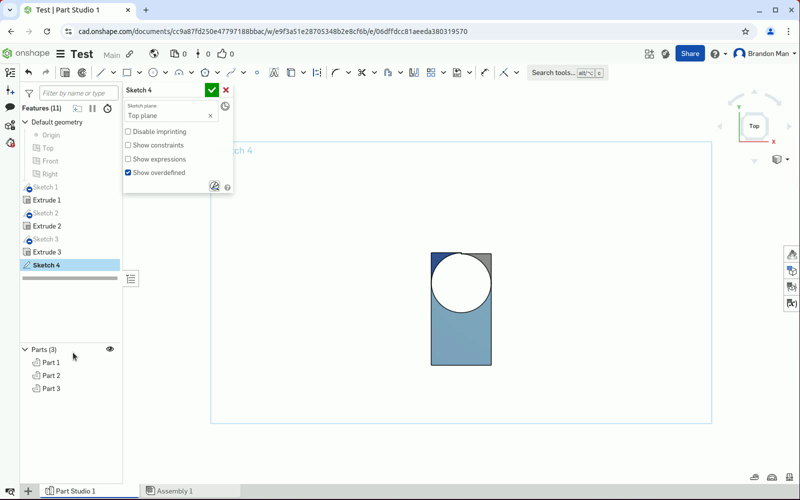
key(y)
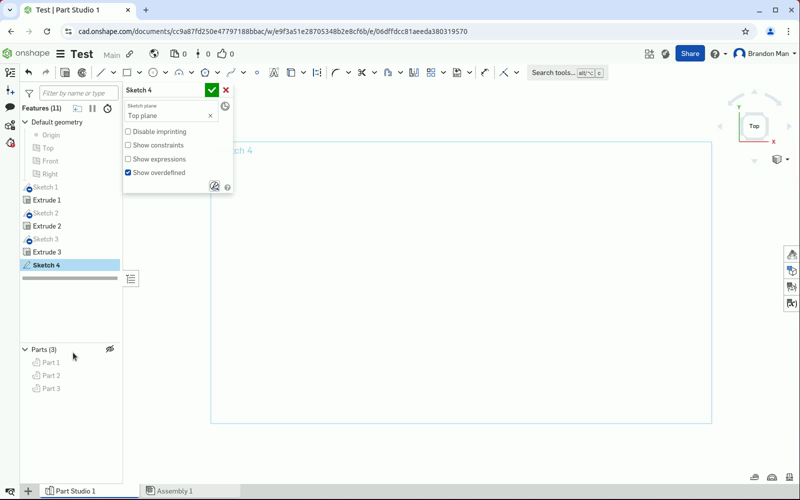
key(a)
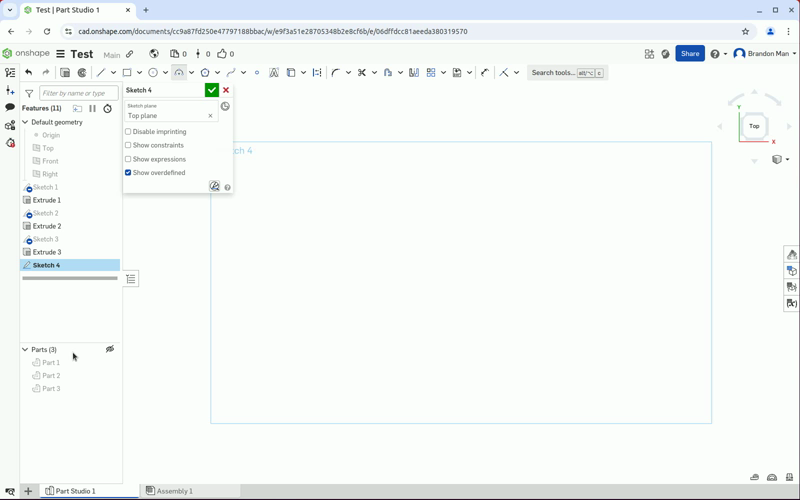
key_down(shift)
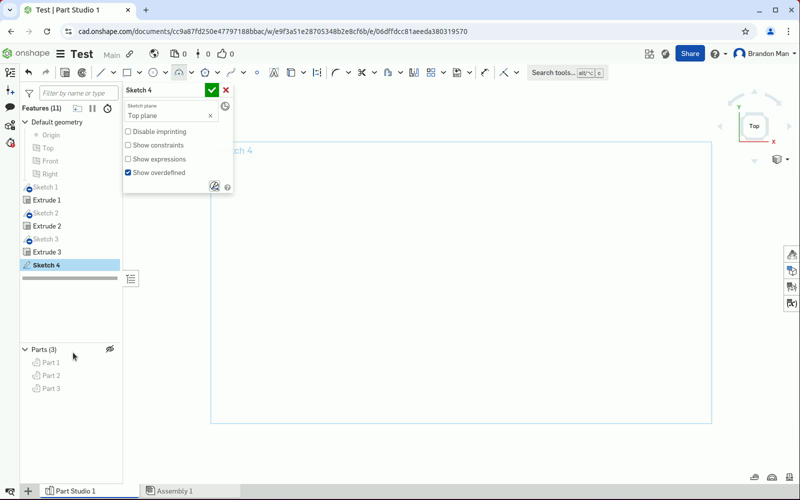
mouse_move(460, 253)
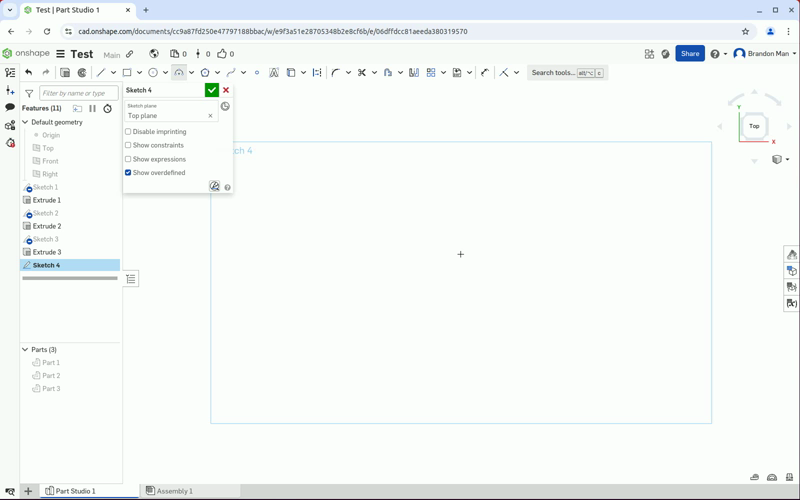
click(460, 253)
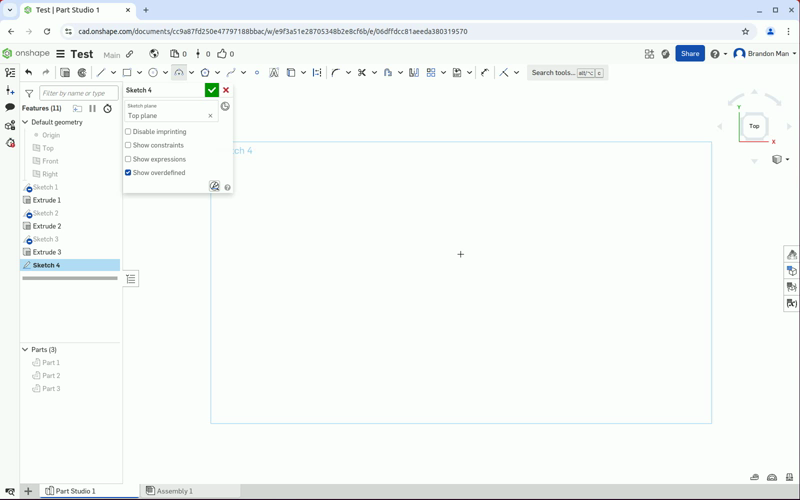
key_up(shift)
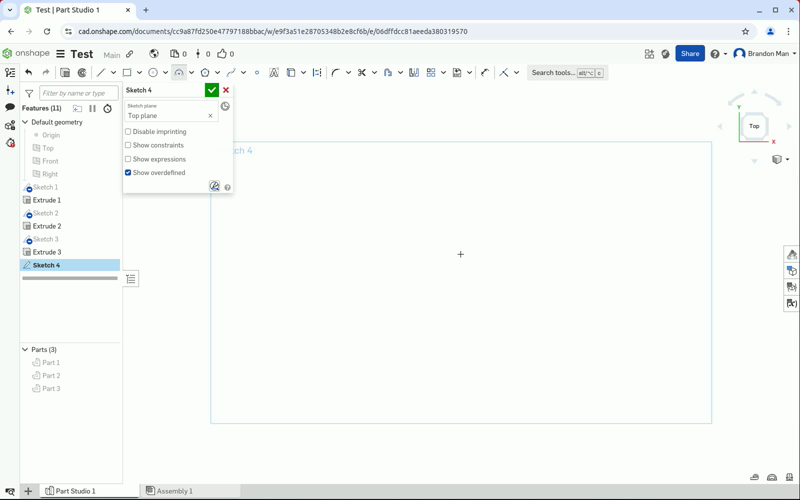
key_down(shift)
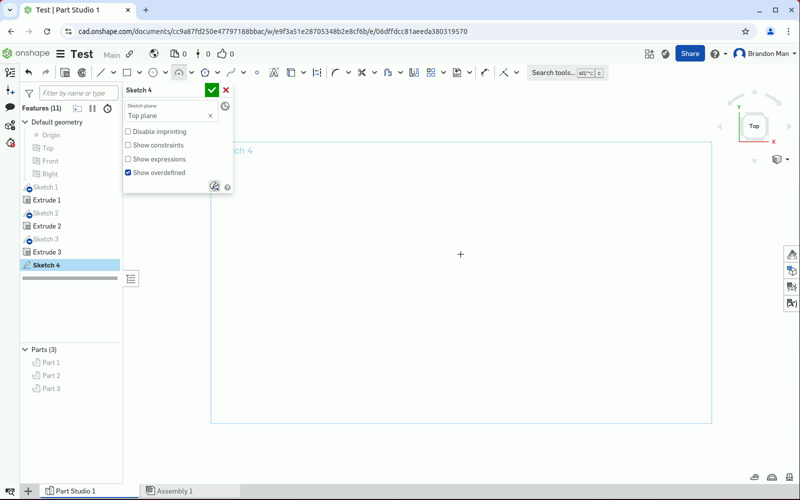
mouse_move(491, 283)
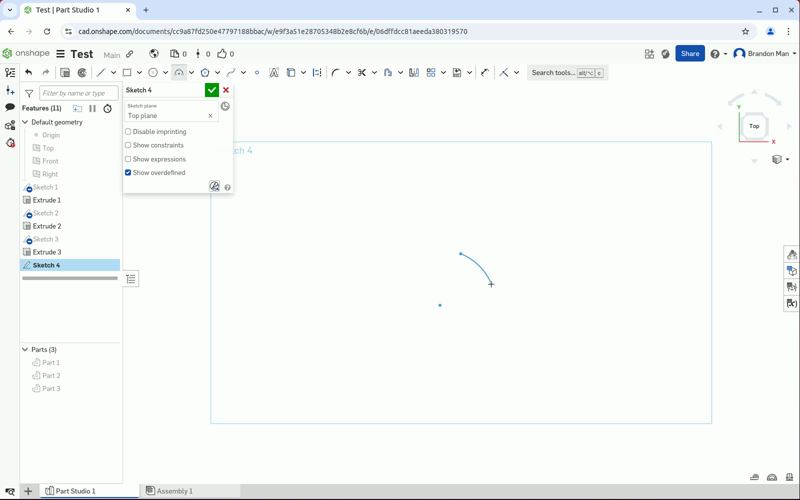
click(491, 283)
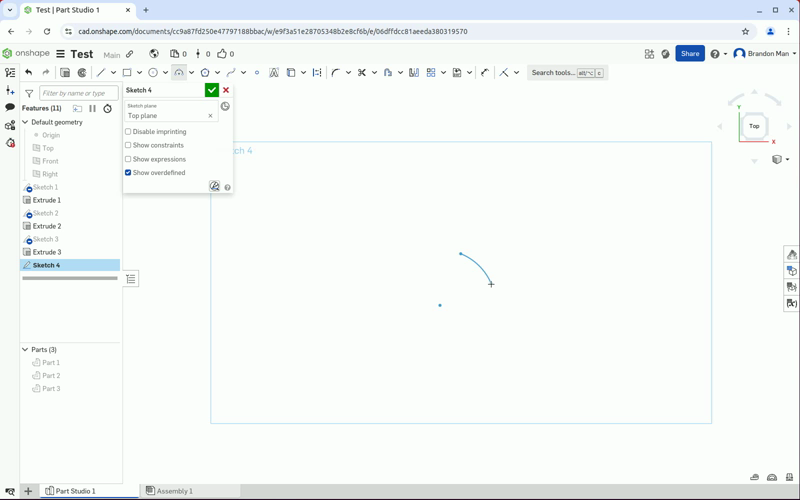
mouse_move(482, 262)
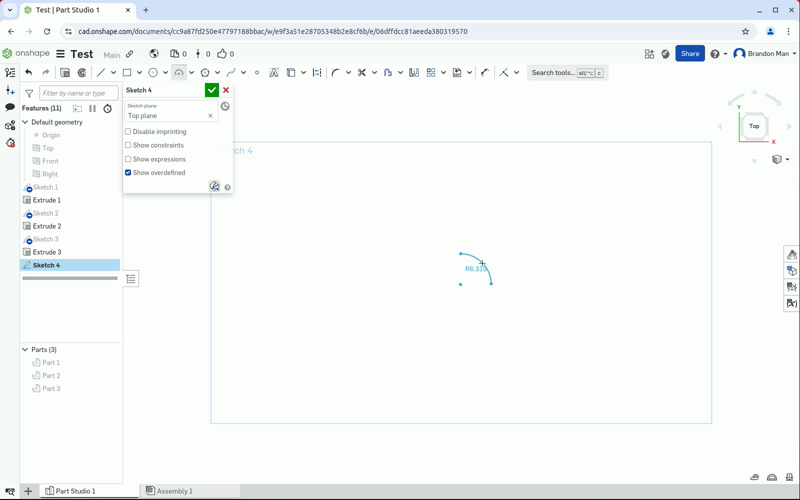
click(482, 262)
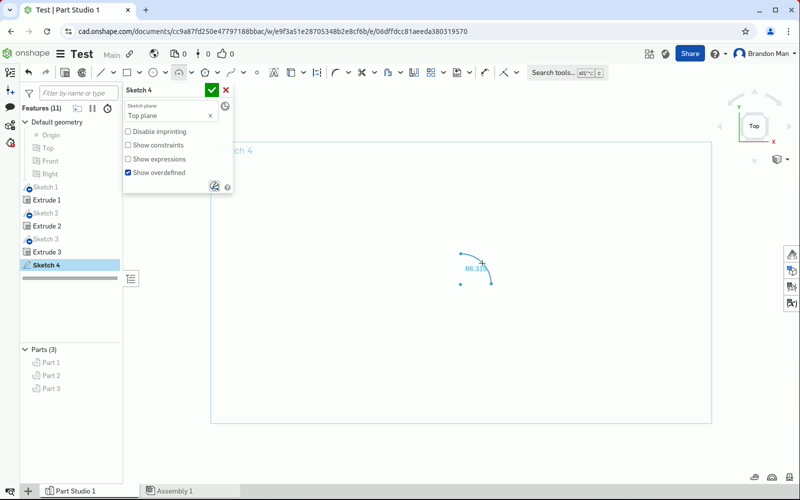
key_up(shift)
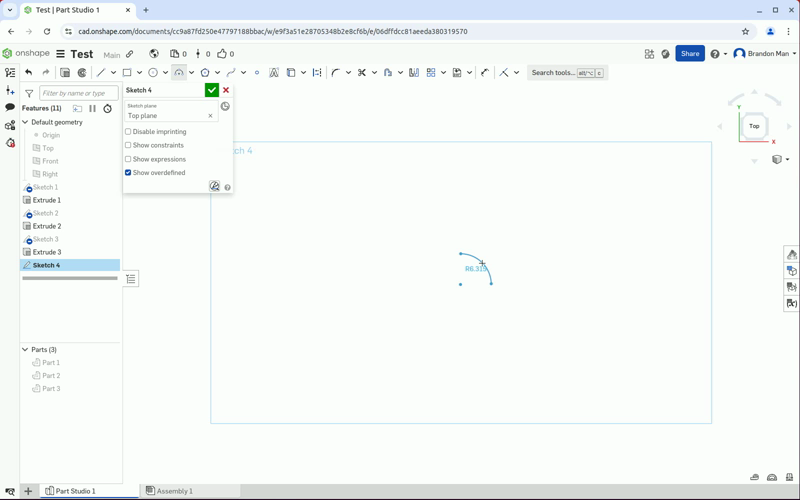
key(esc)
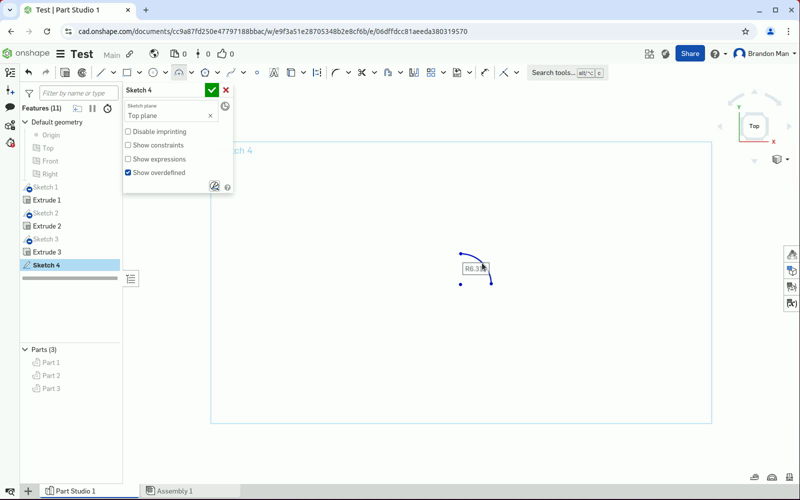
key(l)
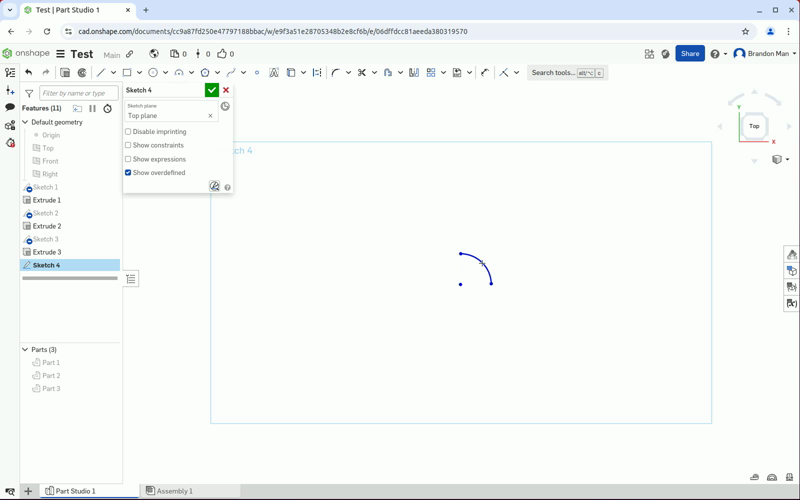
mouse_move(491, 283)
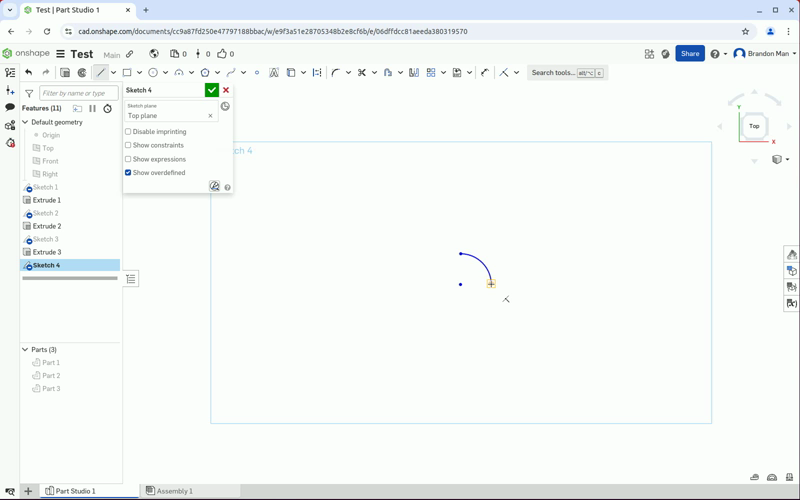
click(491, 283)
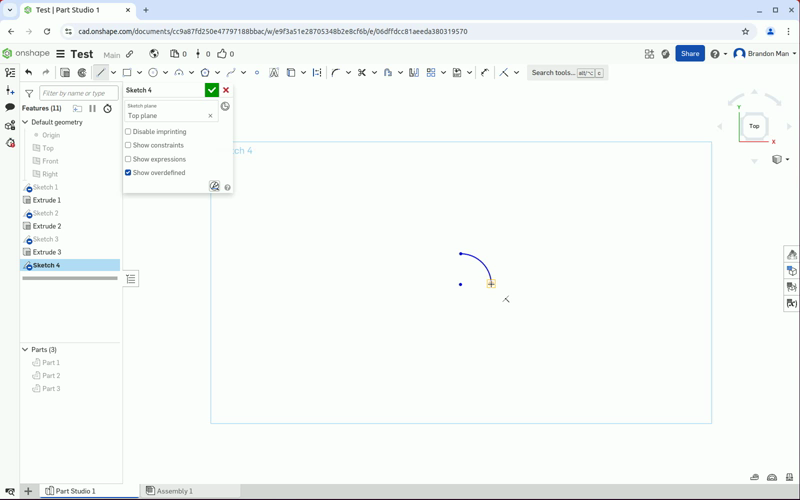
key_down(shift)
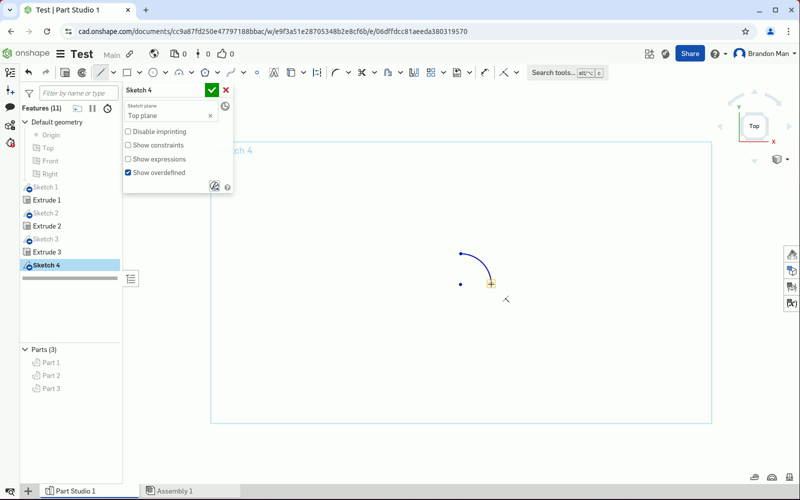
mouse_move(521, 283)
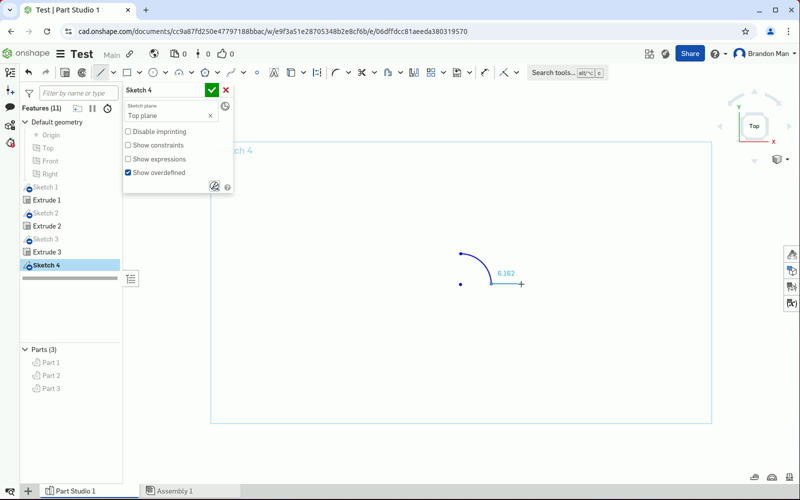
mouse_move(491, 253)
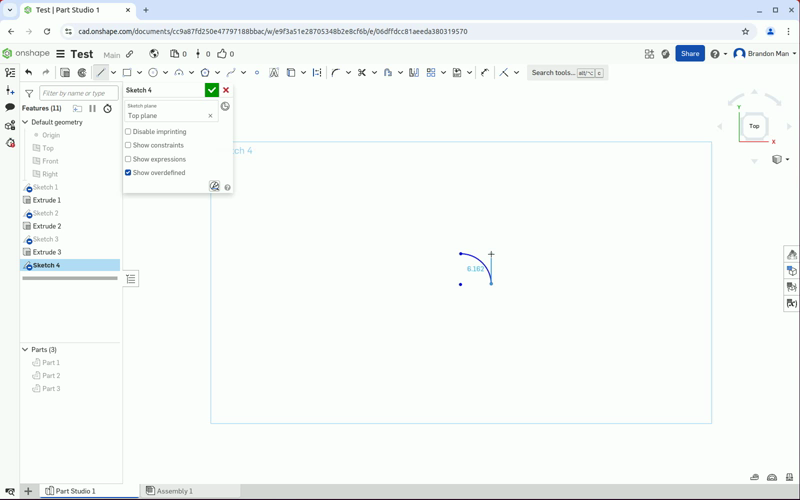
click(491, 253)
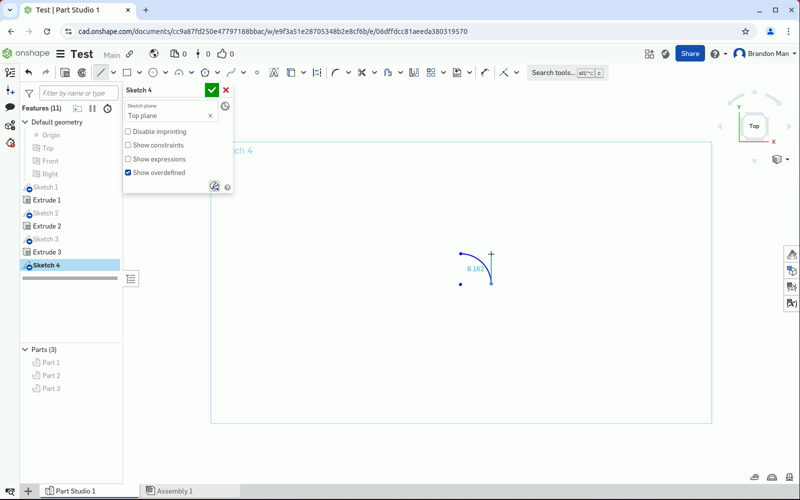
key_up(shift)
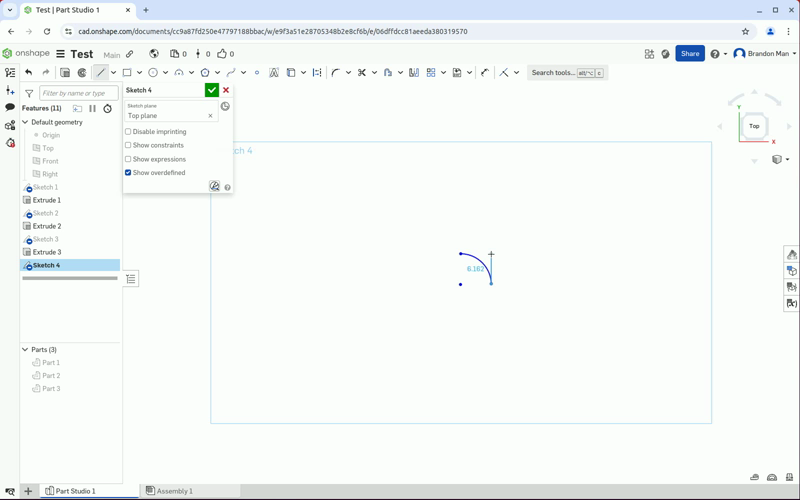
mouse_move(521, 253)
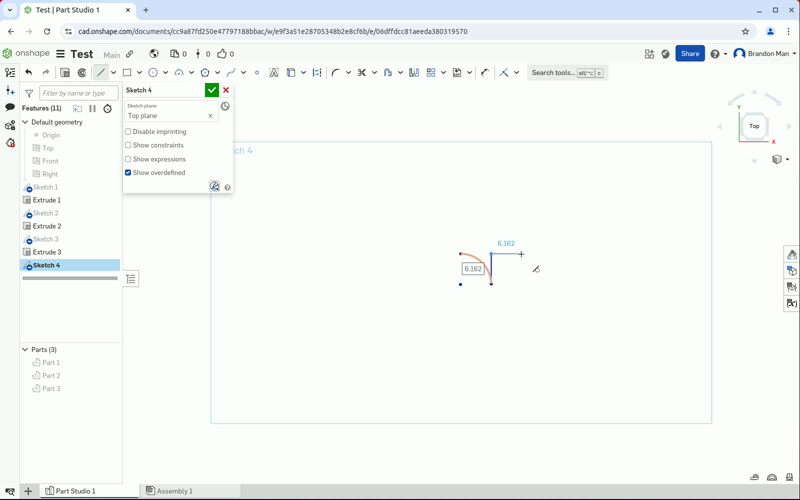
key_down(shift)
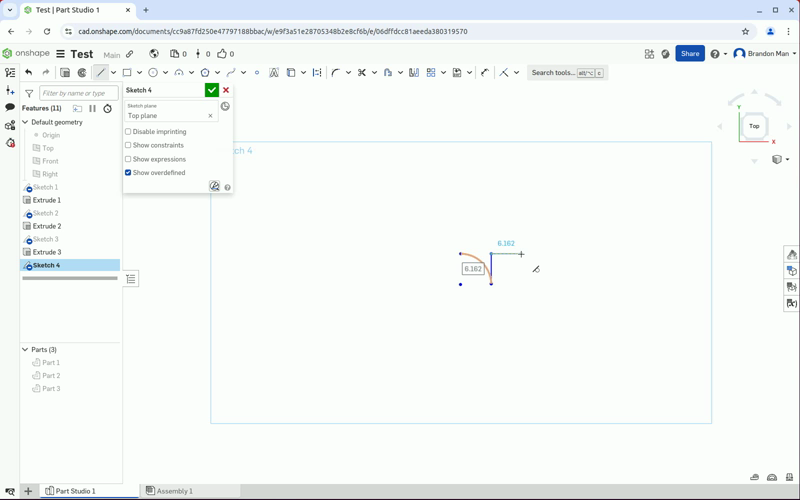
mouse_move(460, 253)
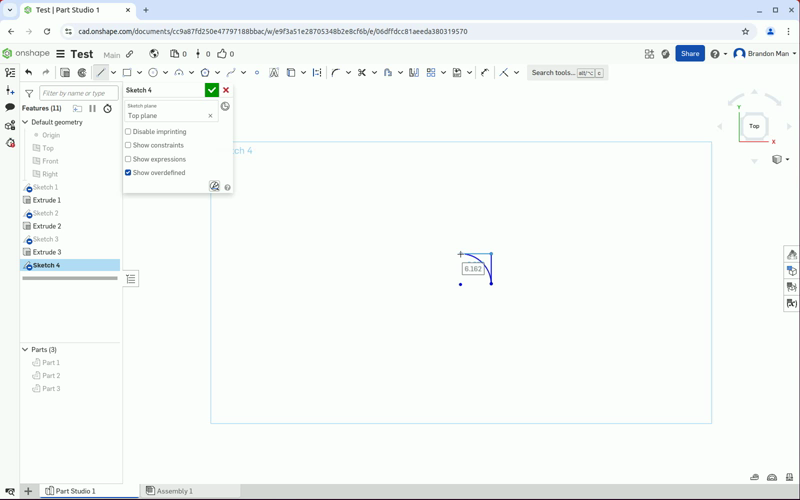
key_up(shift)
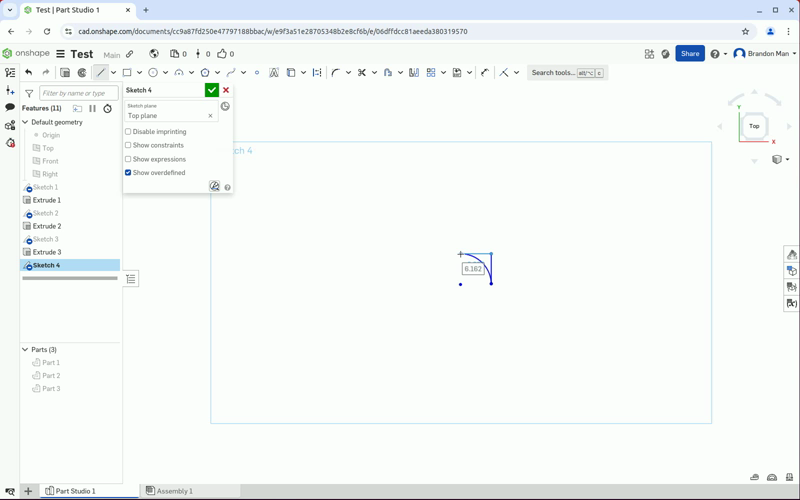
click(460, 253)
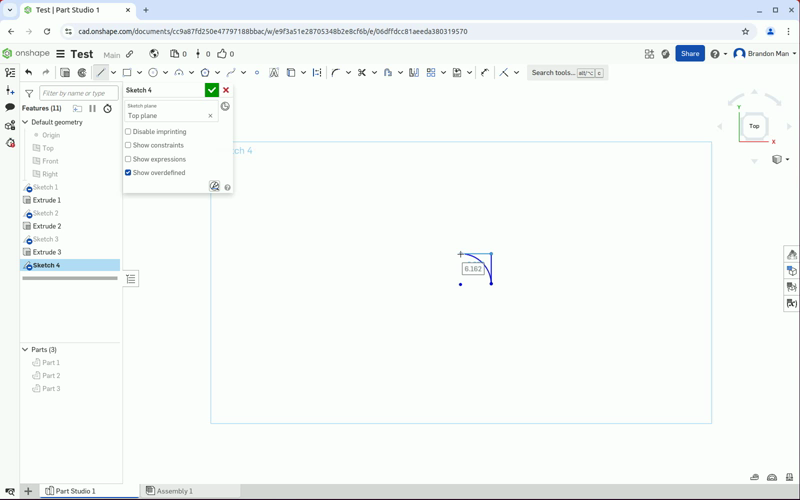
key(esc)
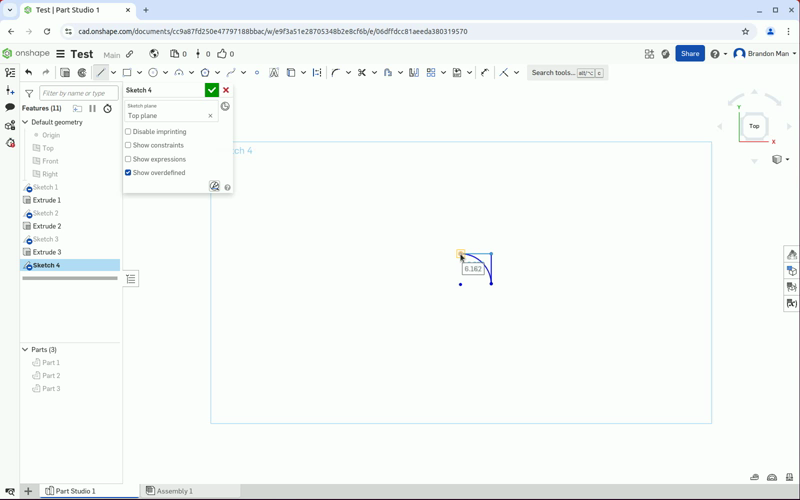
mouse_move(484, 264)
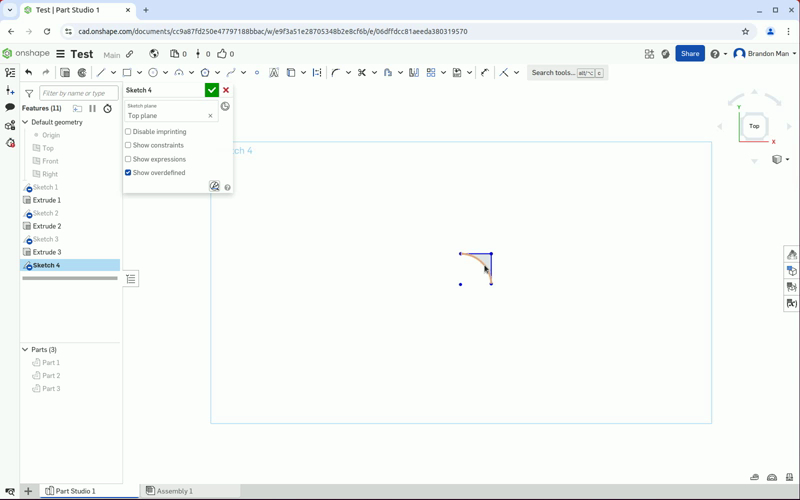
scroll(6)
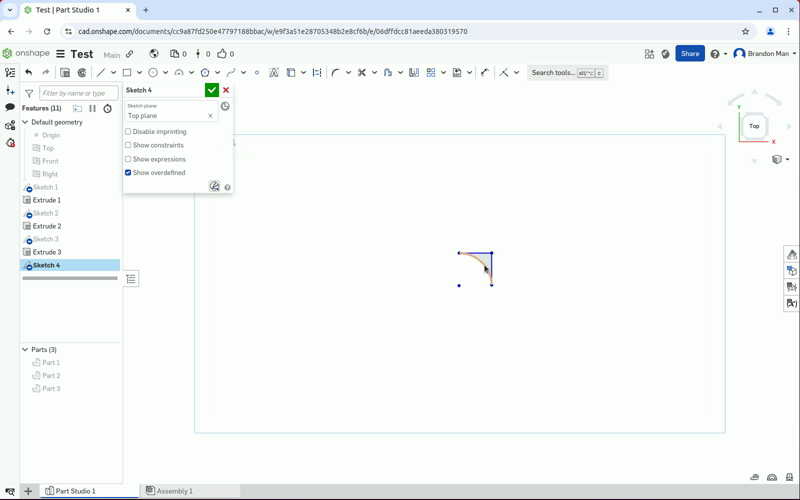
scroll(6)
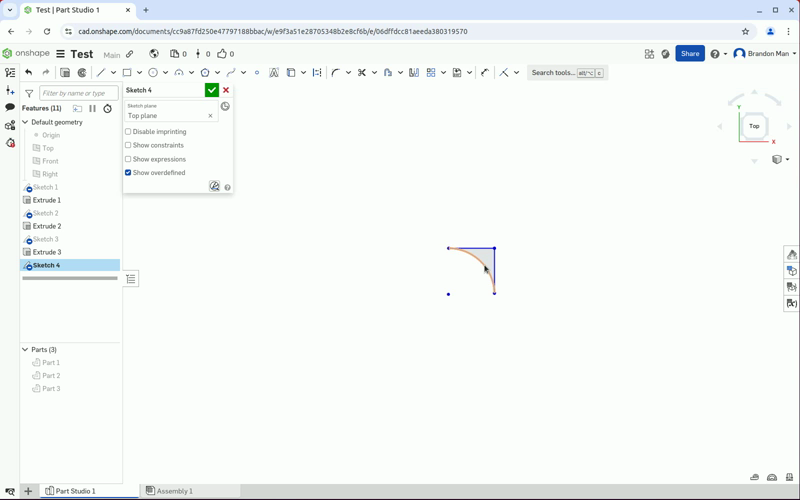
scroll(6)
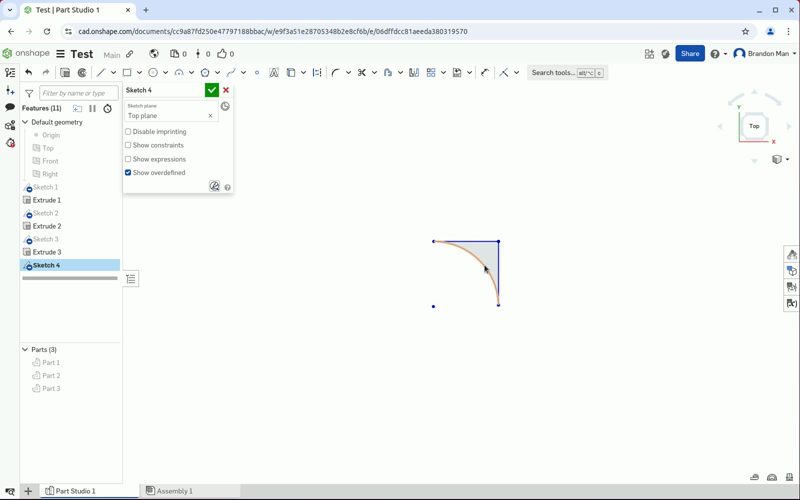
scroll(6)
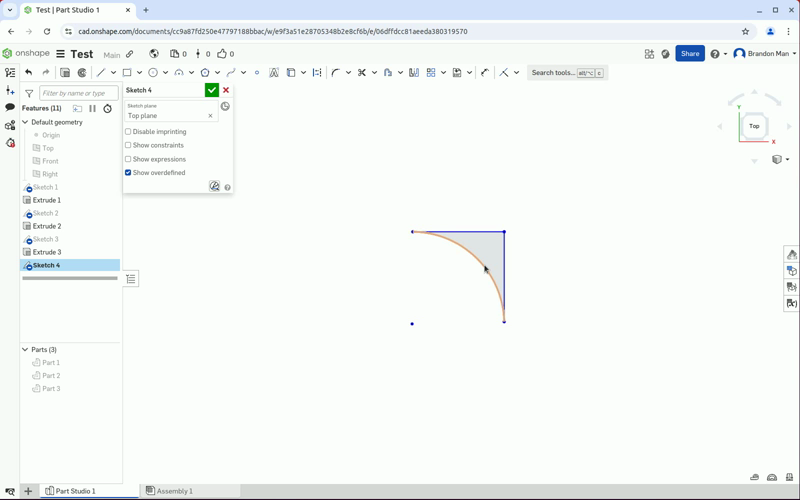
scroll(6)
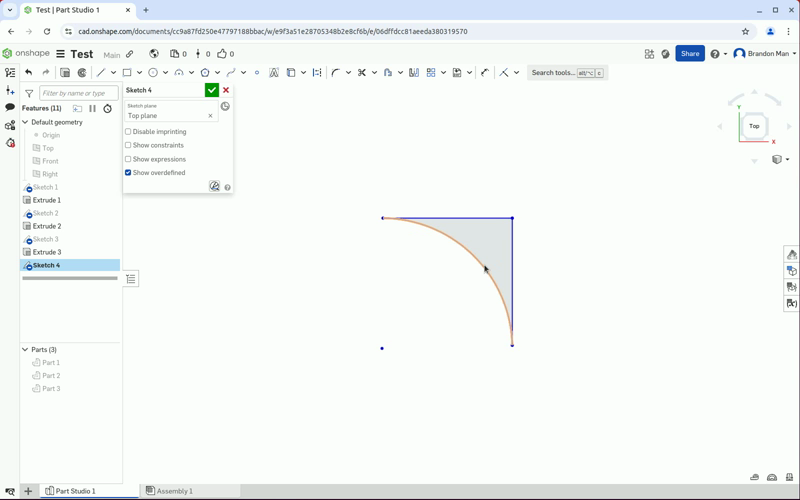
scroll(6)
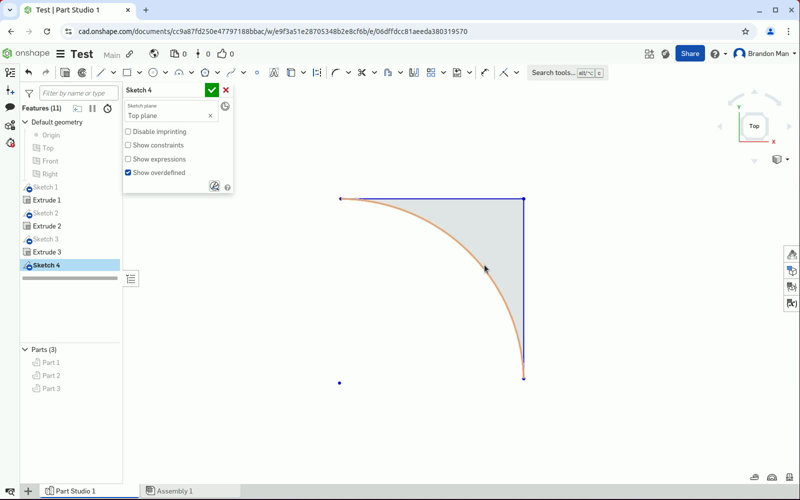
scroll(6)
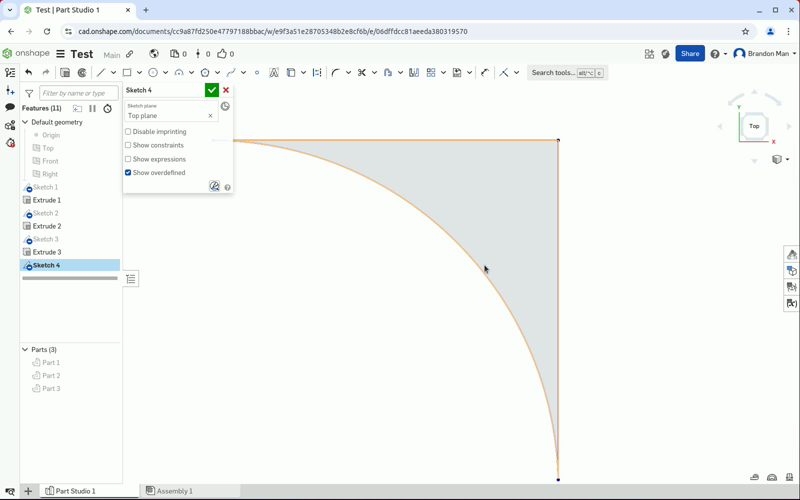
click(484, 264)
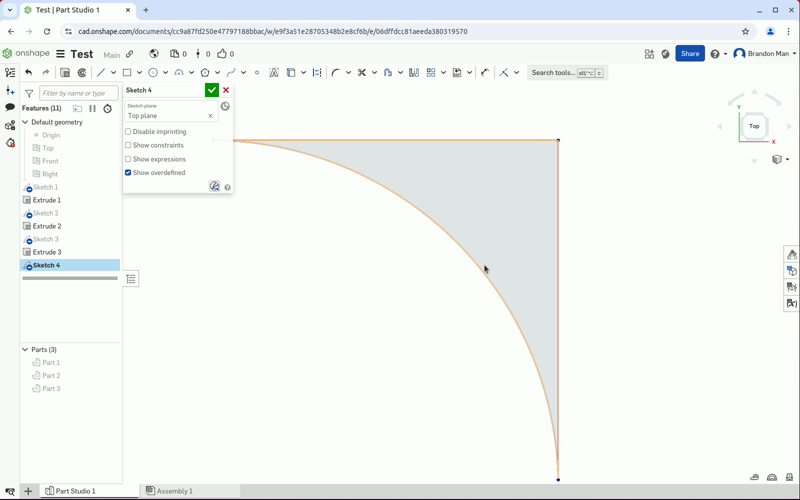
scroll(-6)
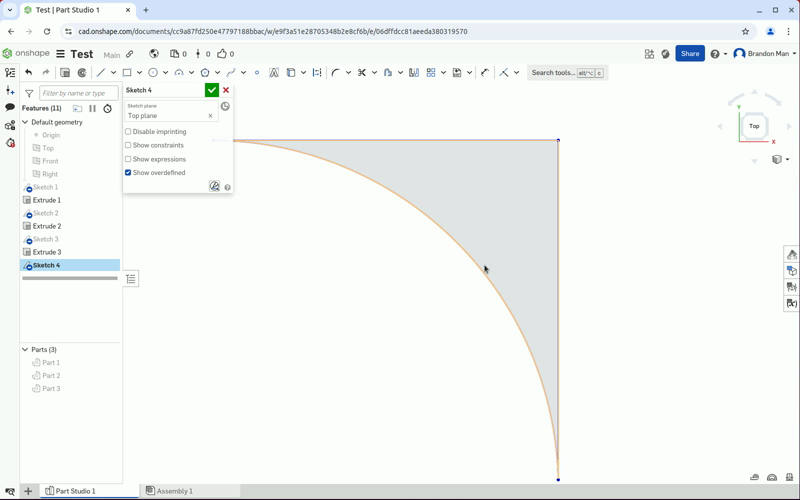
scroll(-6)
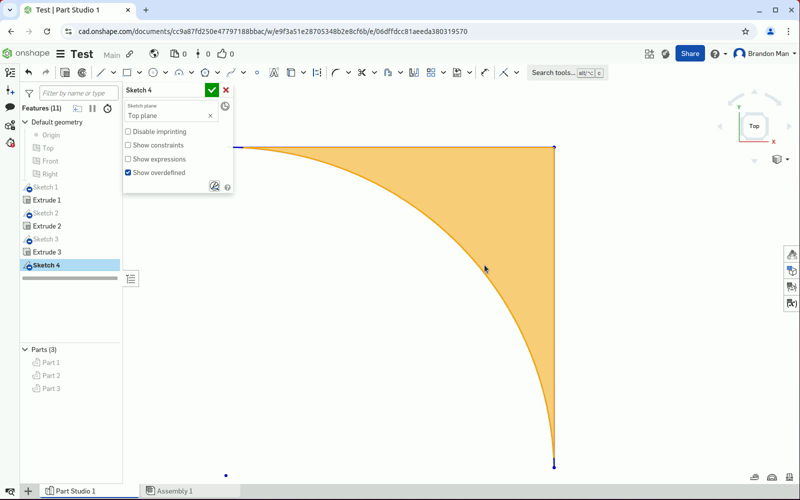
scroll(-6)
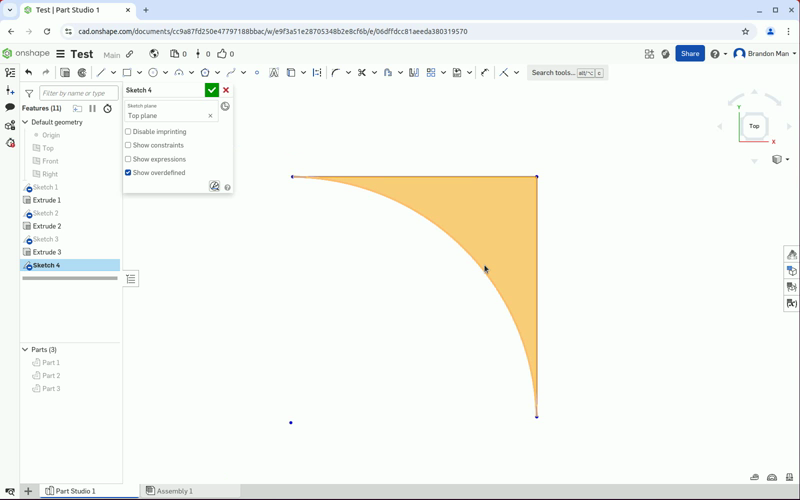
scroll(-6)
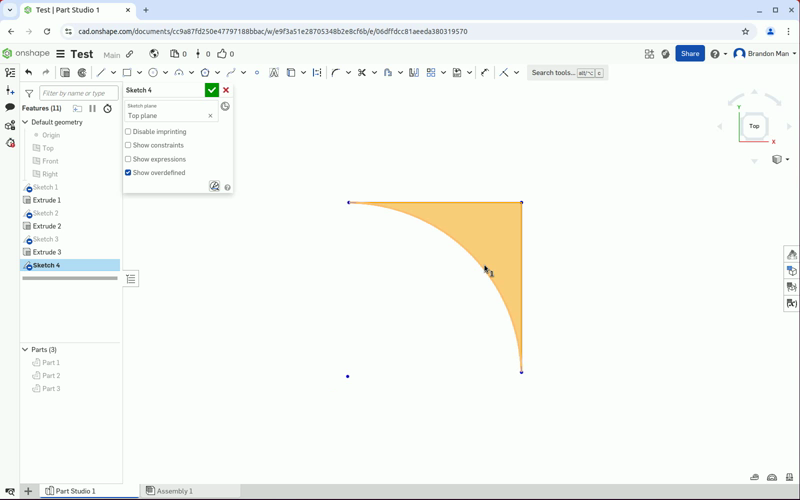
scroll(-6)
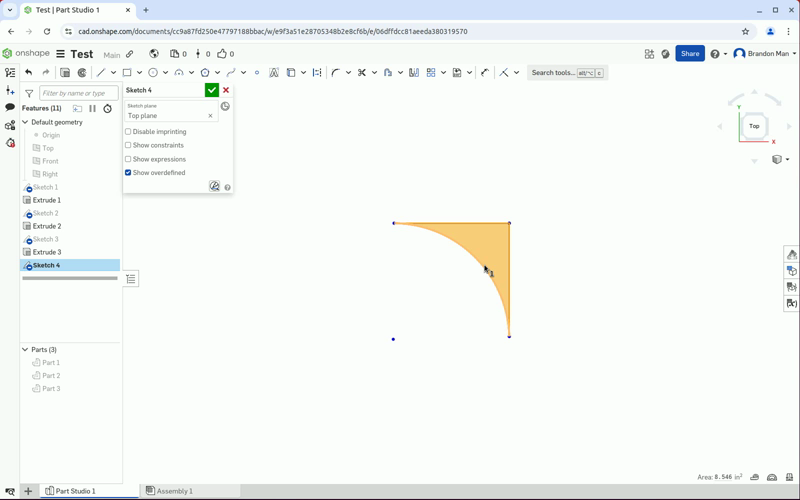
scroll(-6)
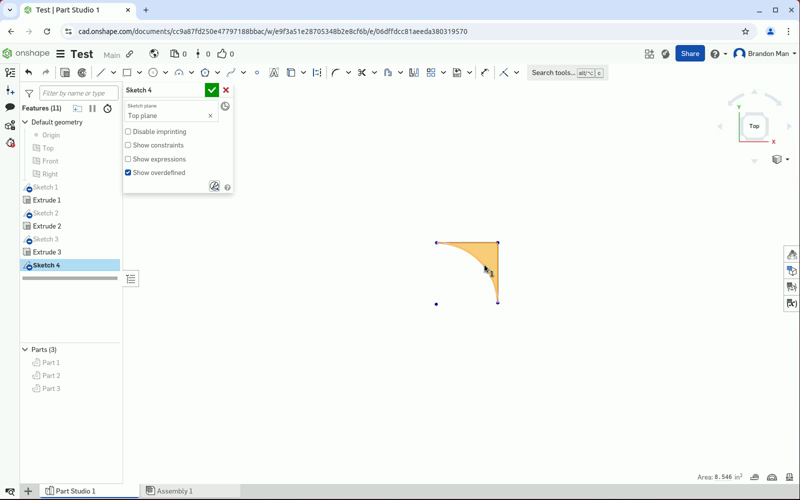
scroll(-6)
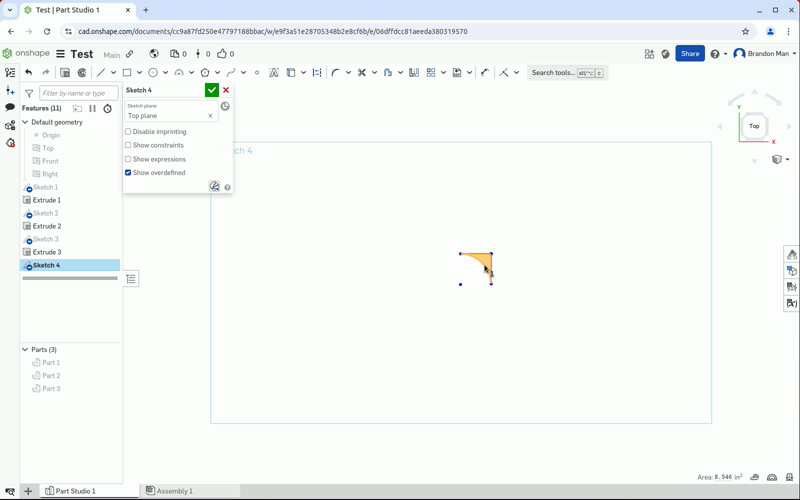
mouse_move(73, 352)
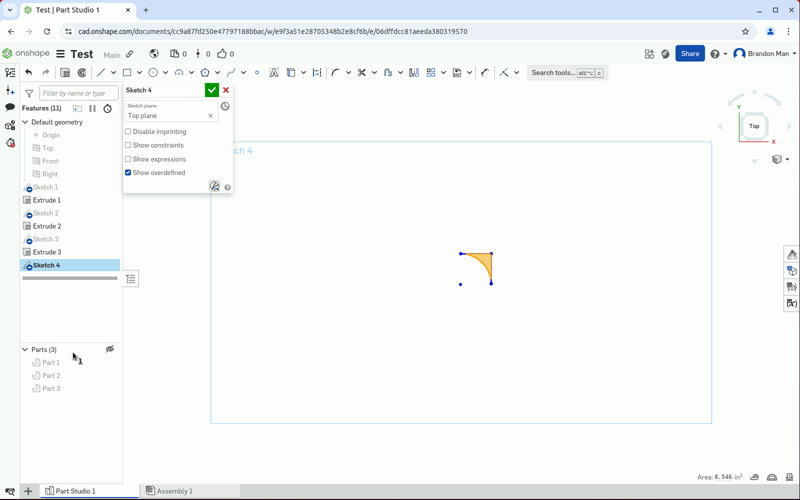
key(shift+y)
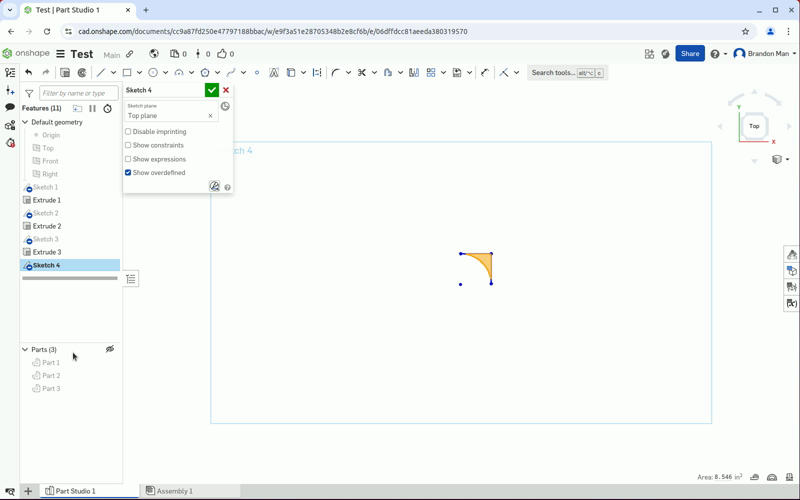
key(shift+e)
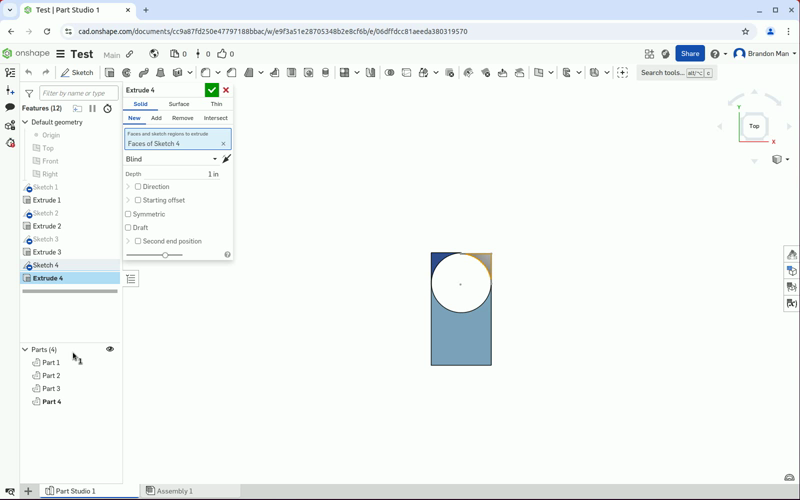
mouse_move(143, 106)
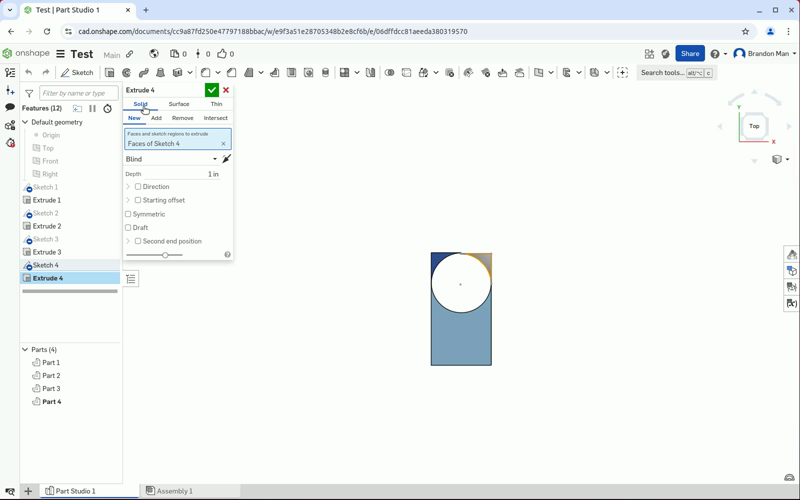
click(143, 106)
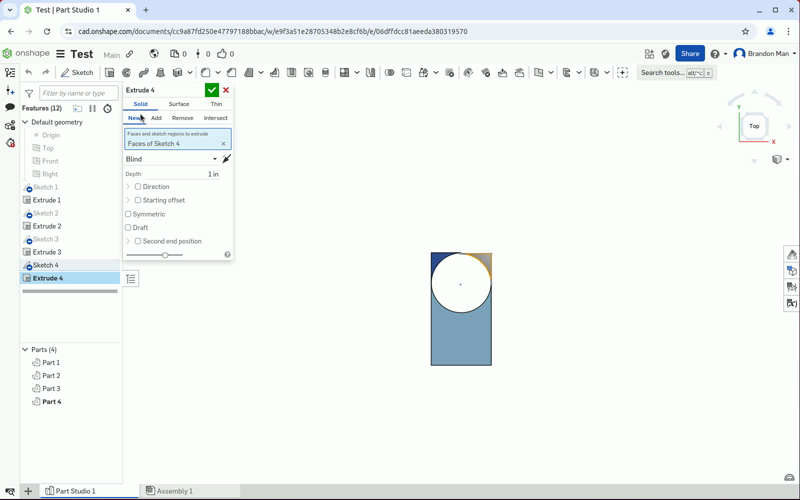
mouse_move(137, 120)
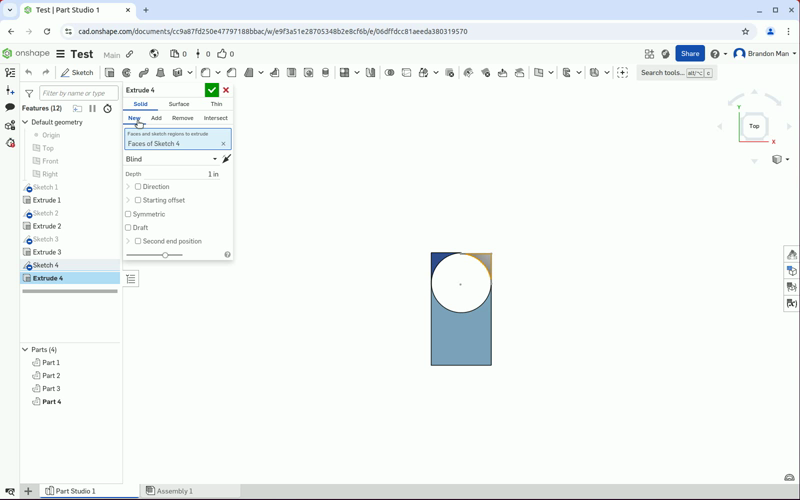
click(137, 120)
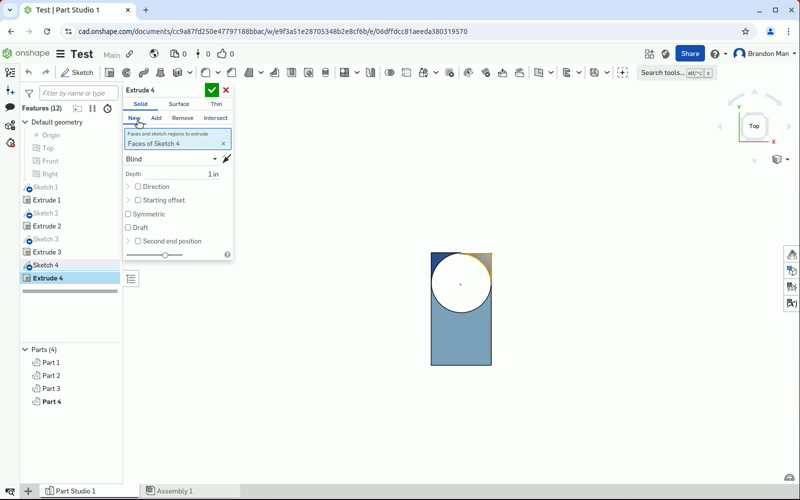
key(tab, 4)
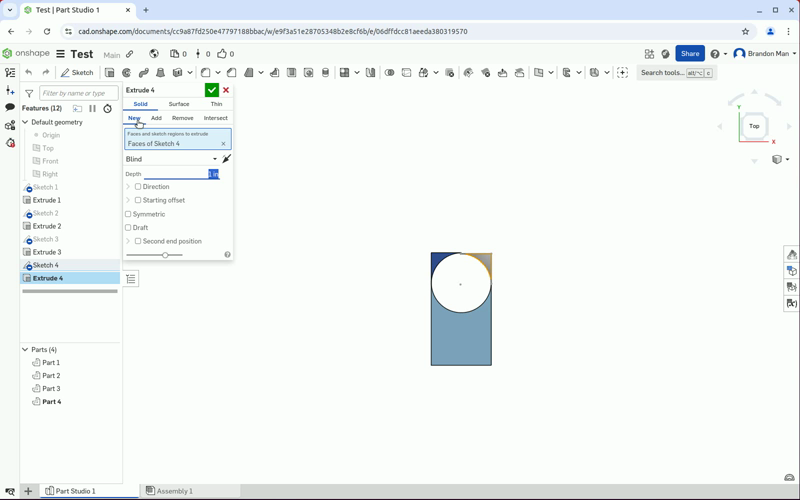
text(6.018)
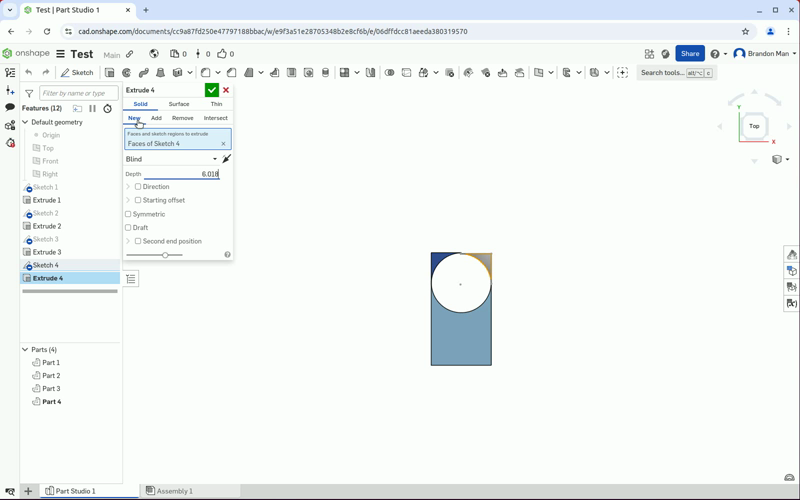
key(enter)
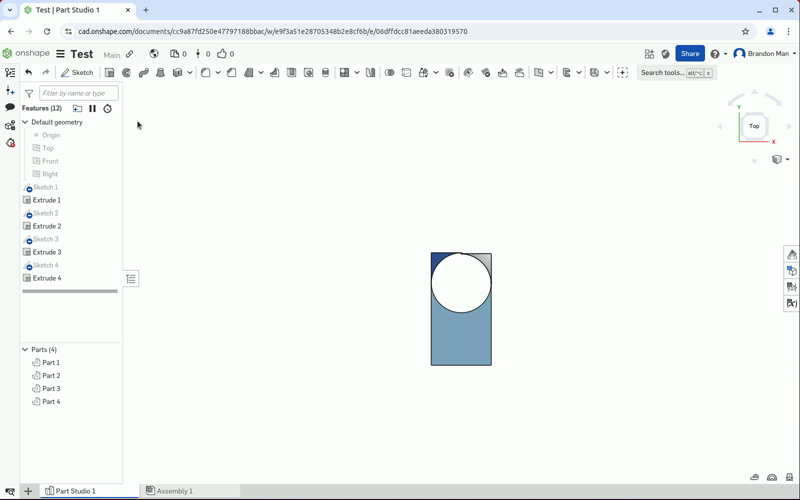
key(shift+h)
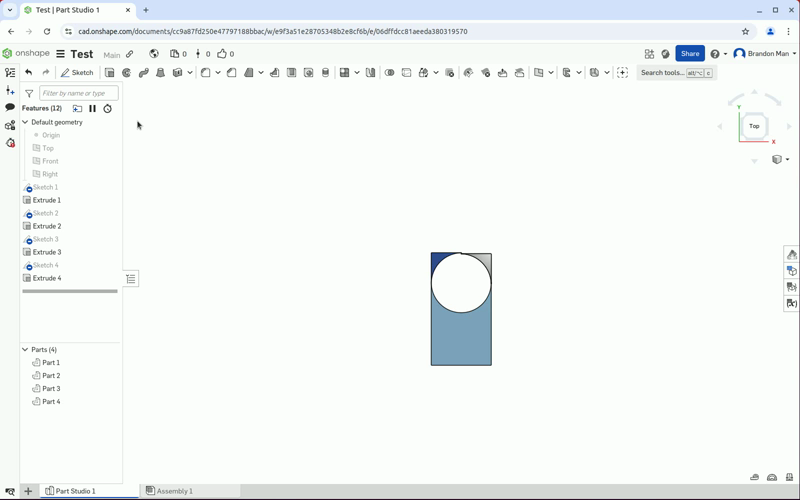
key(shift+h)
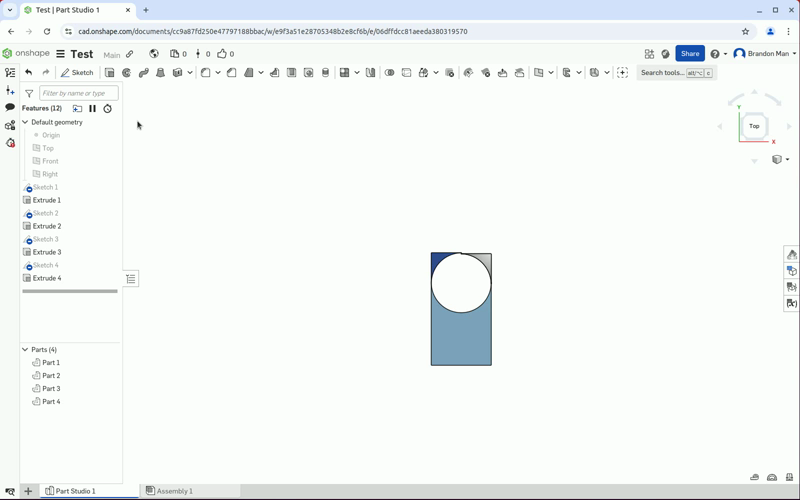
mouse_move(73, 189)
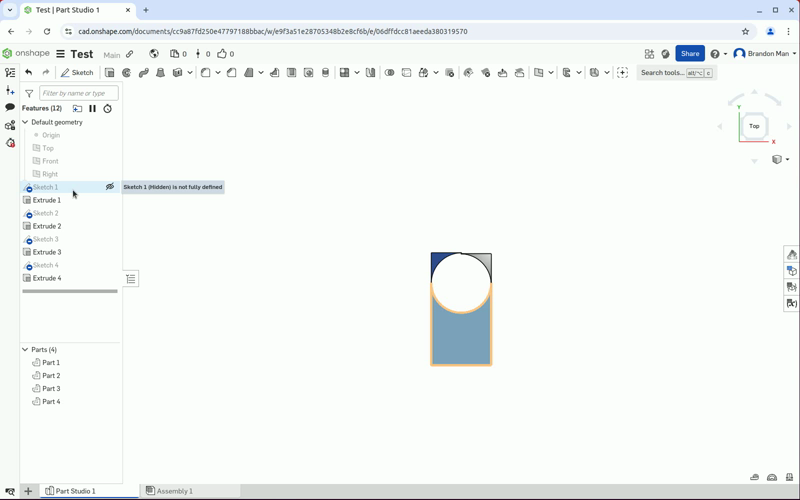
click(73, 189)
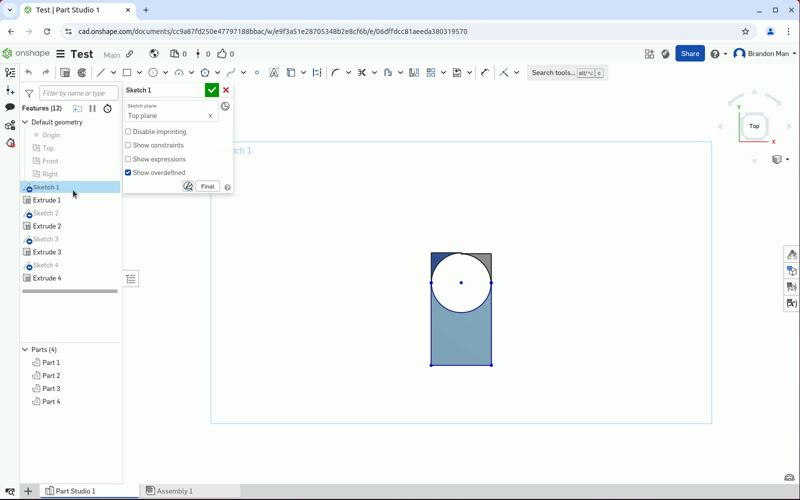
mouse_move(229, 92)
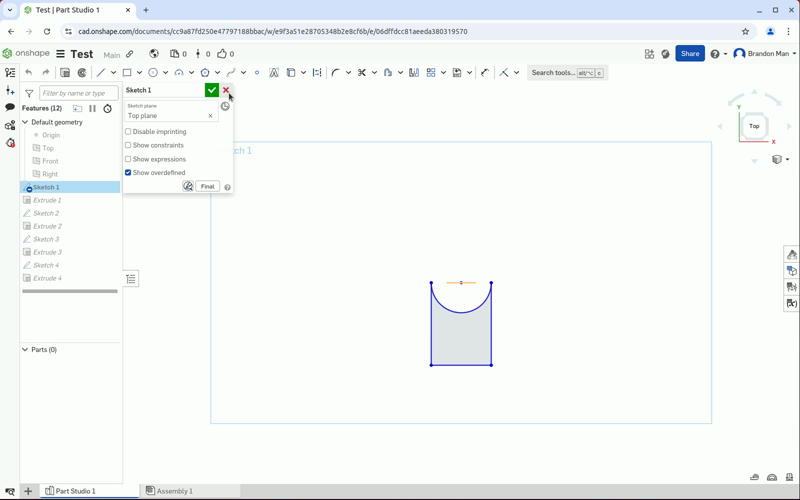
click(229, 92)
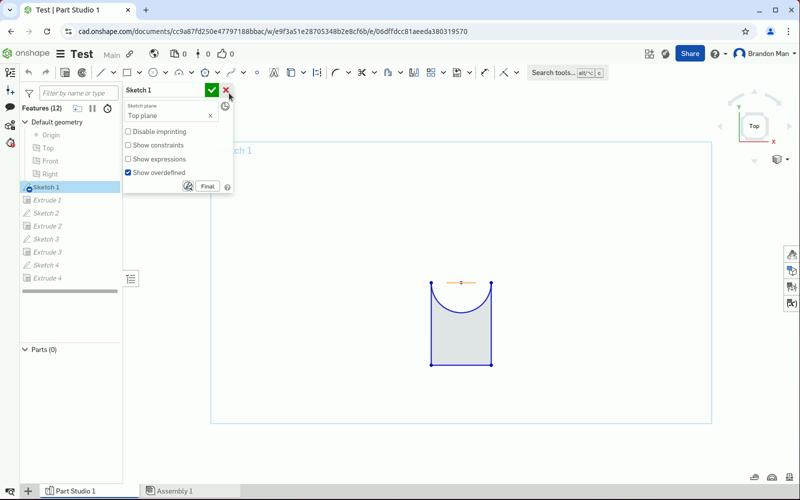
key(shift+s)
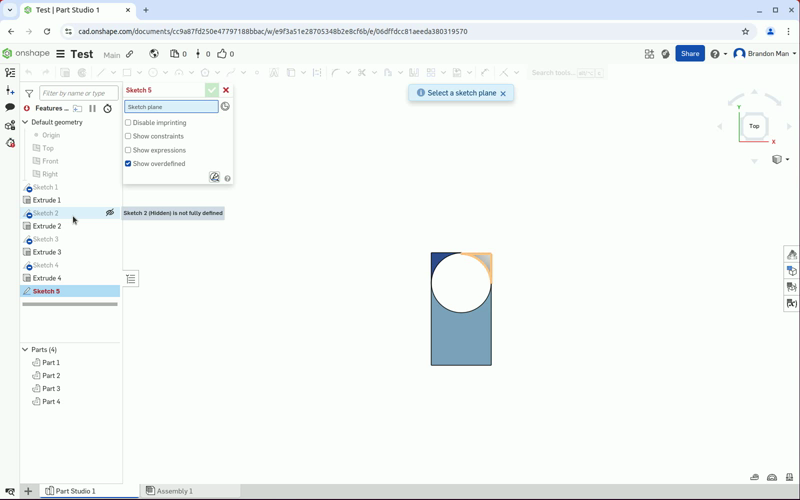
scroll(3)
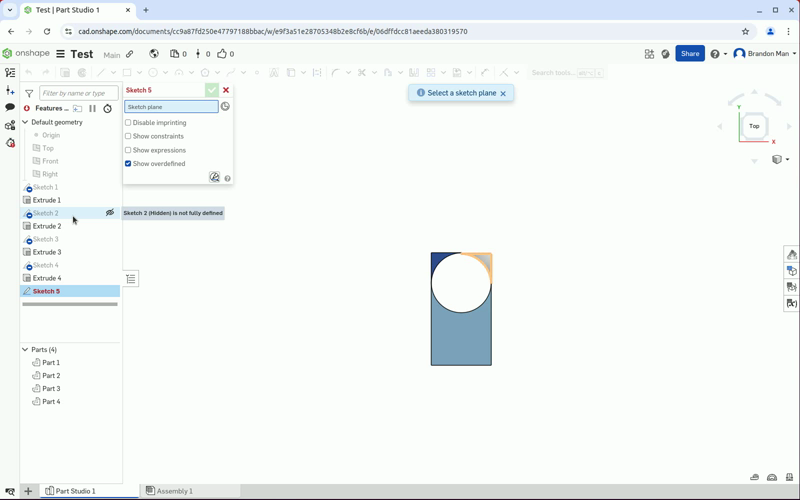
mouse_move(73, 150)
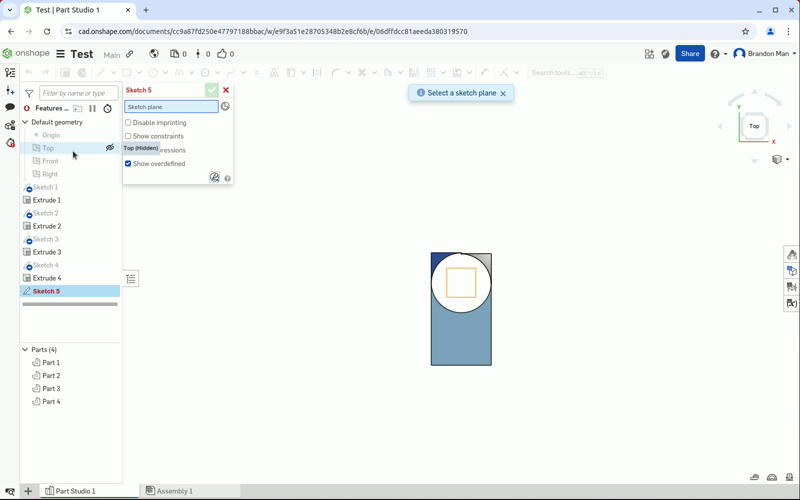
click(73, 150)
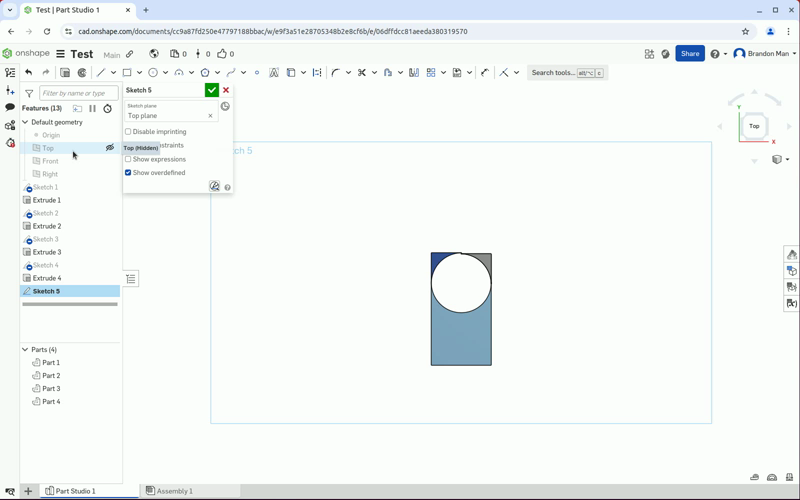
mouse_move(73, 352)
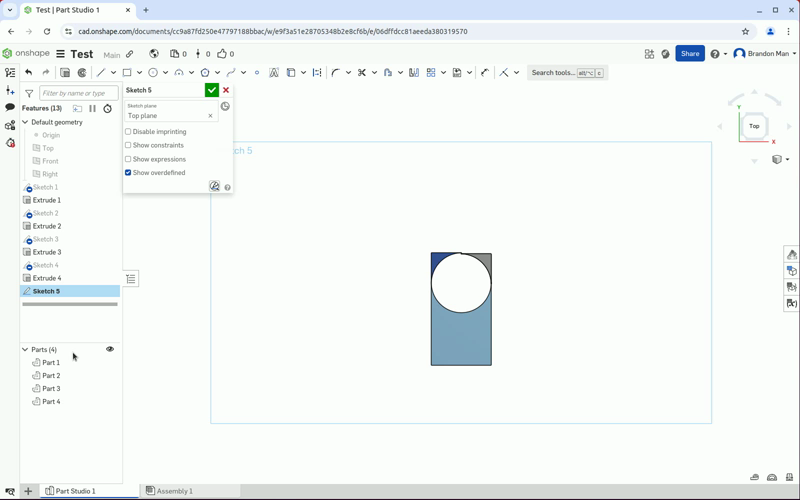
key(y)
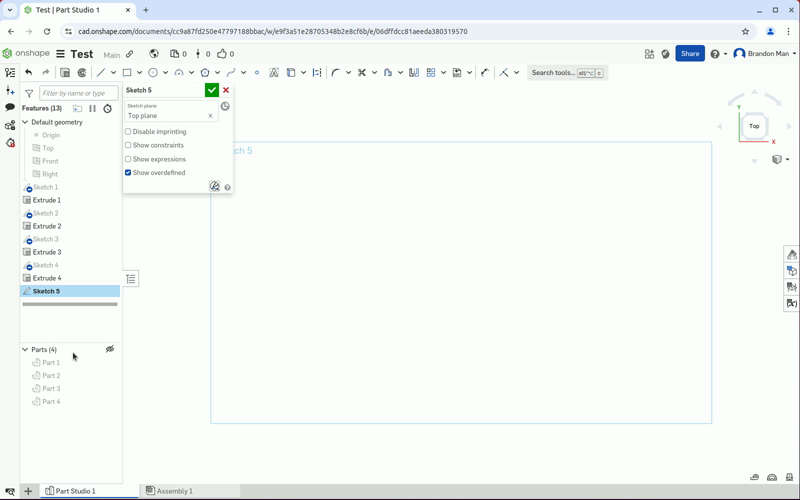
key(a)
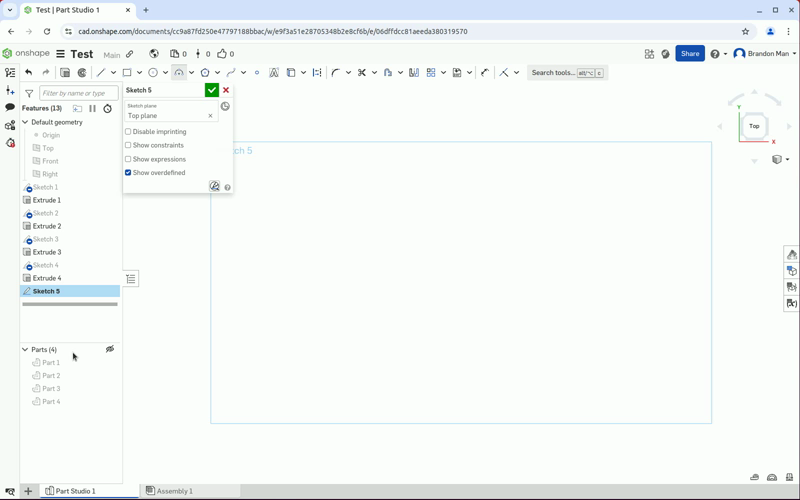
key_down(shift)
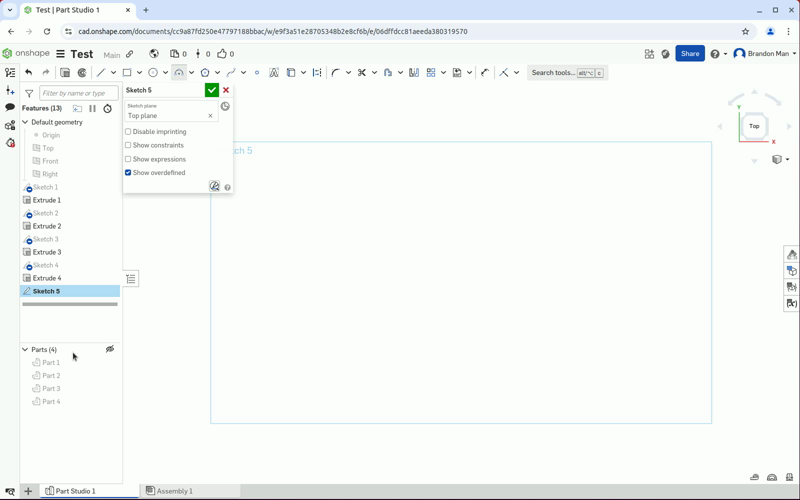
mouse_move(431, 282)
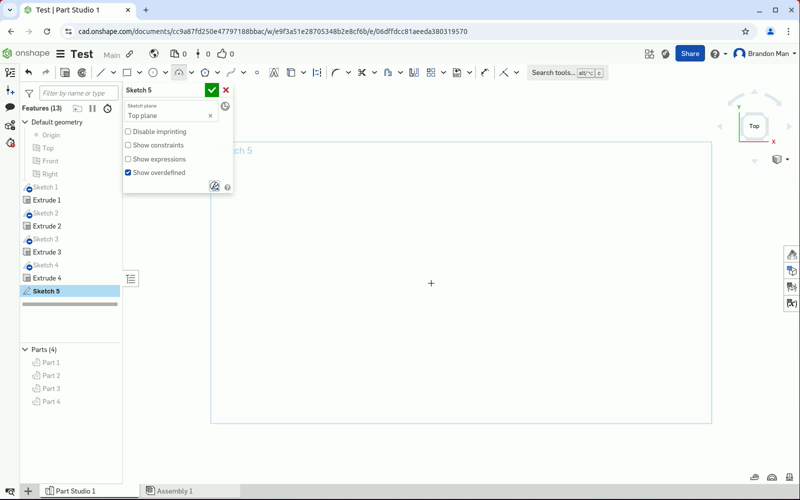
click(431, 282)
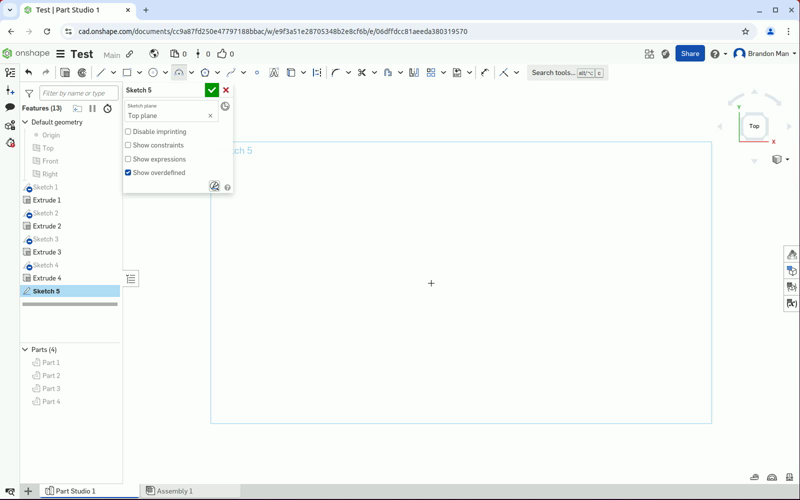
key_up(shift)
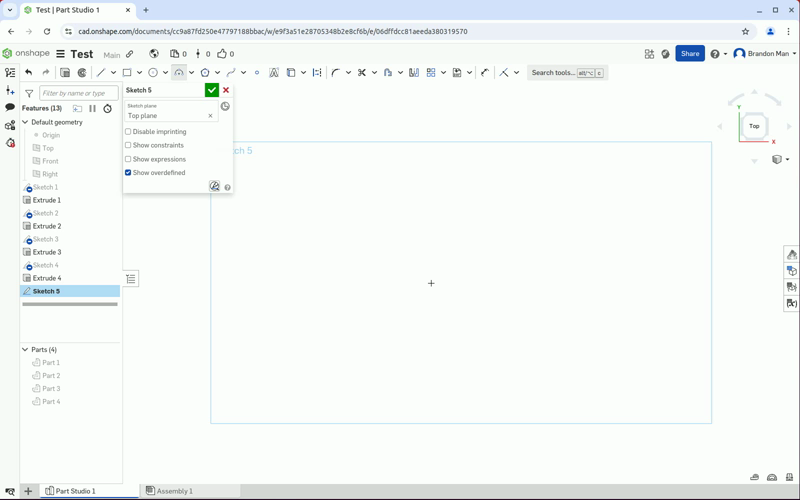
key_down(shift)
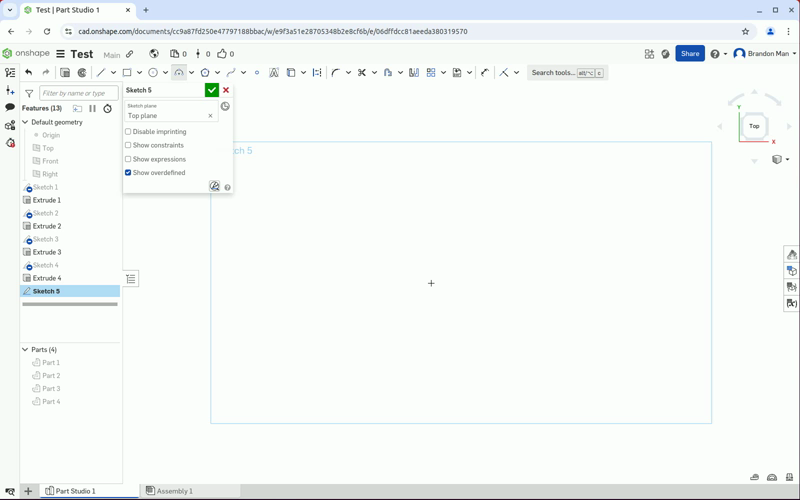
mouse_move(461, 252)
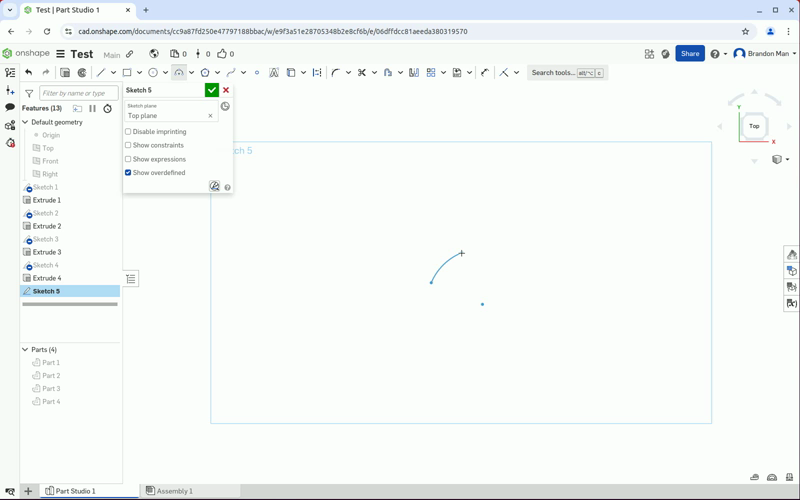
click(461, 252)
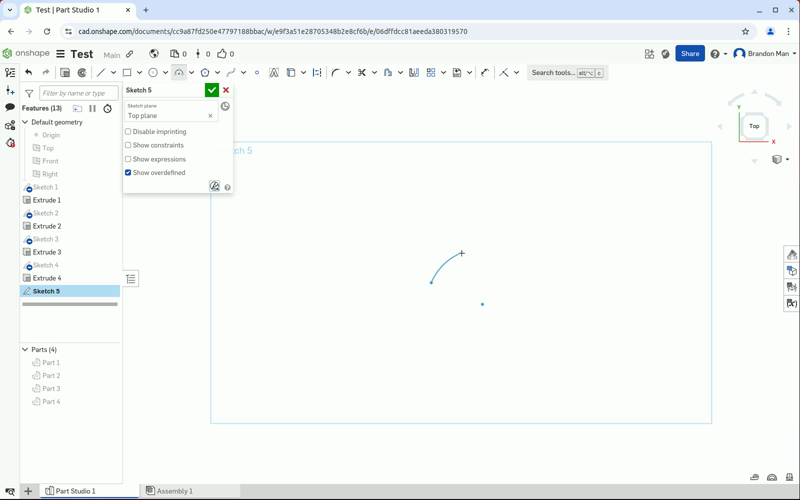
mouse_move(440, 261)
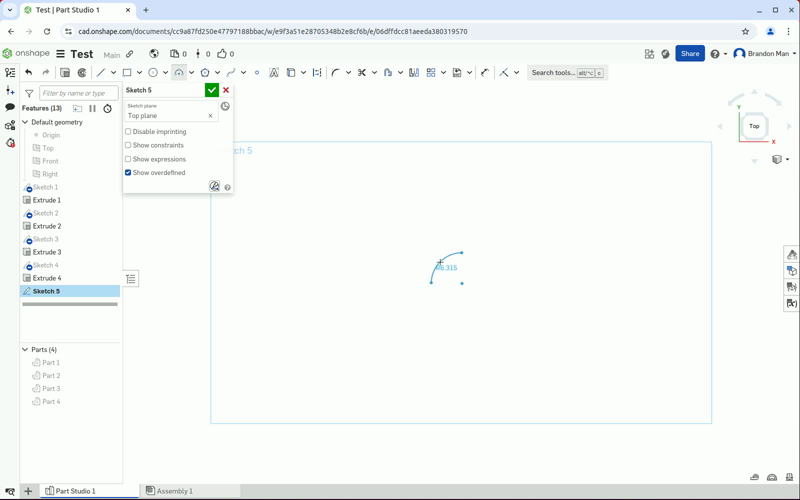
click(440, 261)
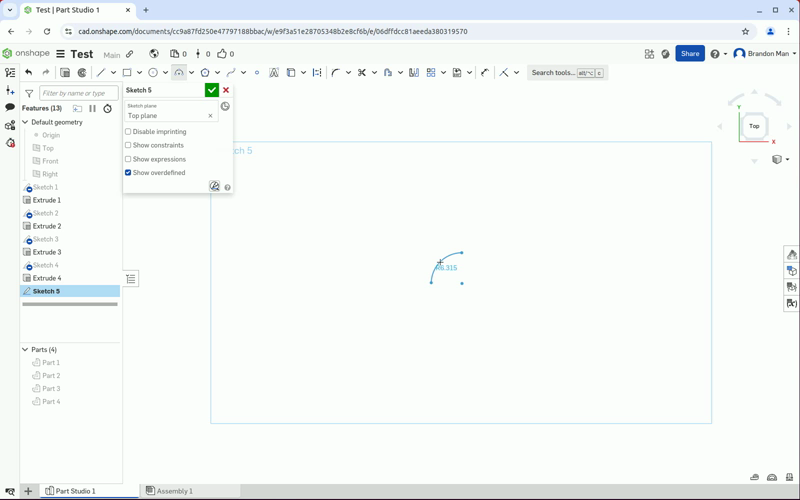
key_up(shift)
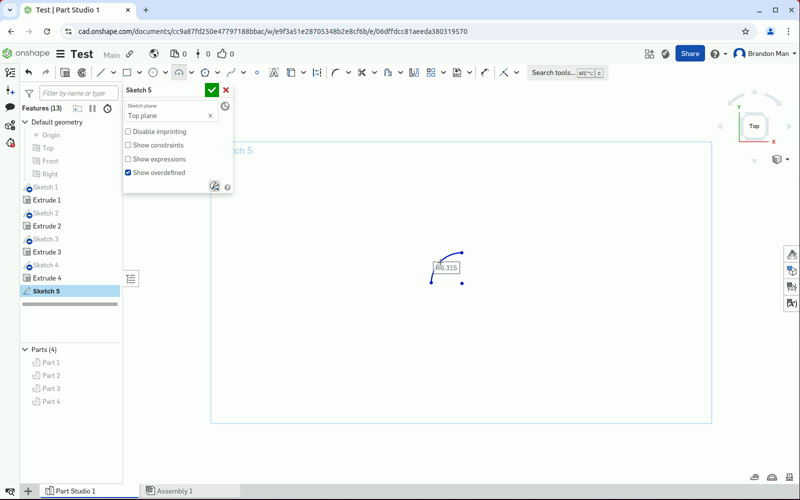
key(esc)
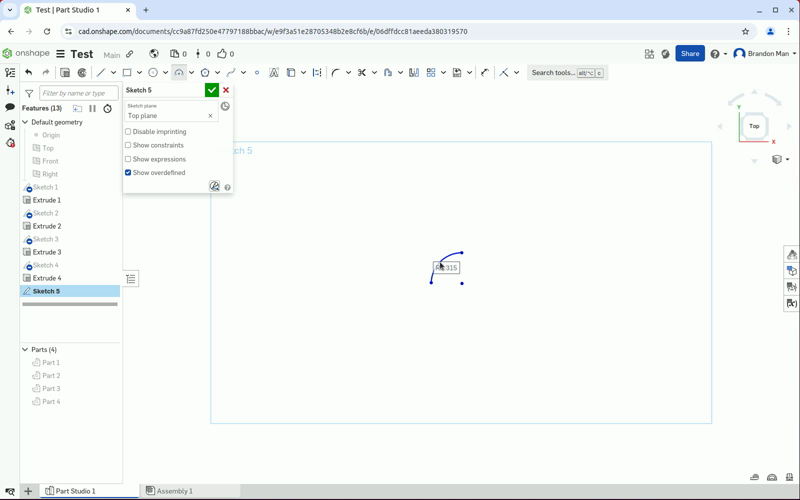
key(l)
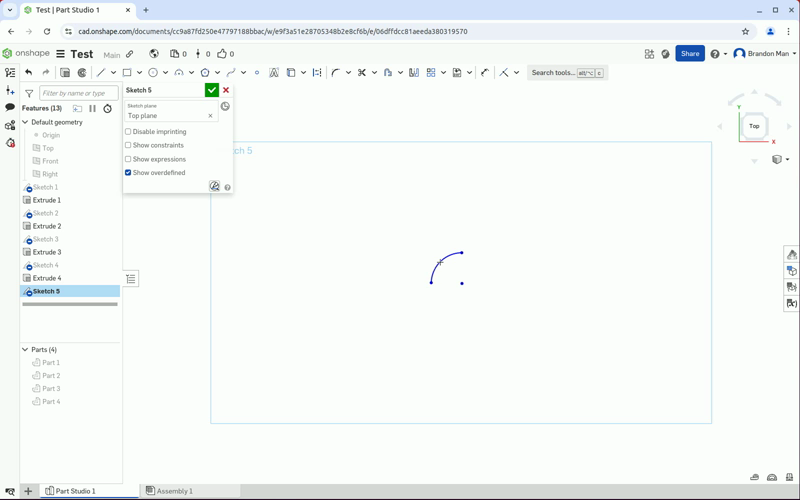
mouse_move(461, 252)
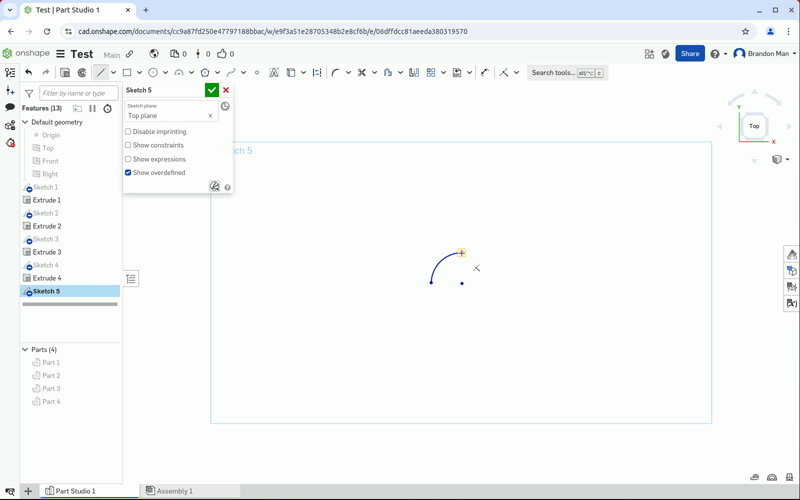
click(461, 252)
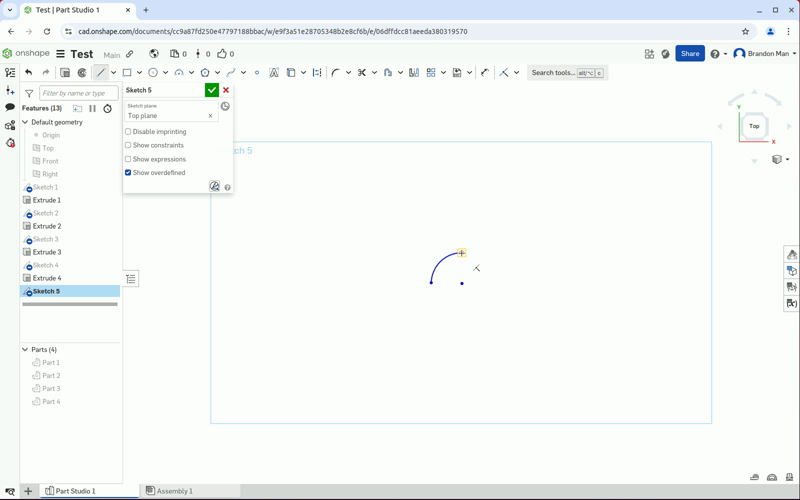
key_down(shift)
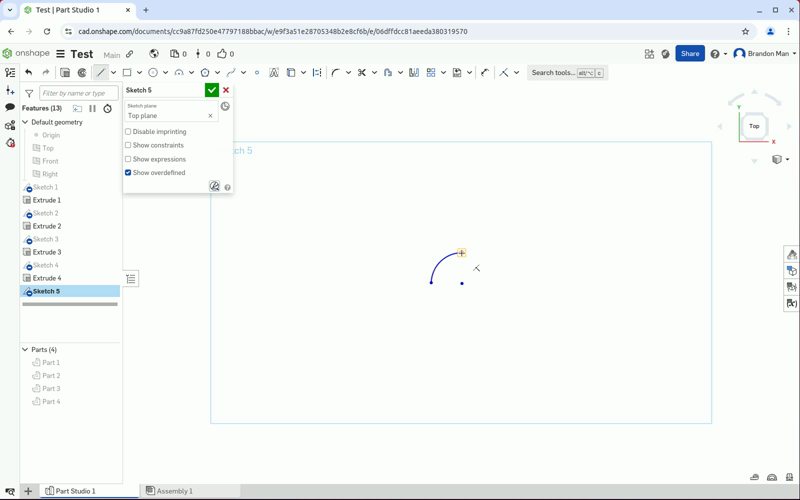
mouse_move(491, 252)
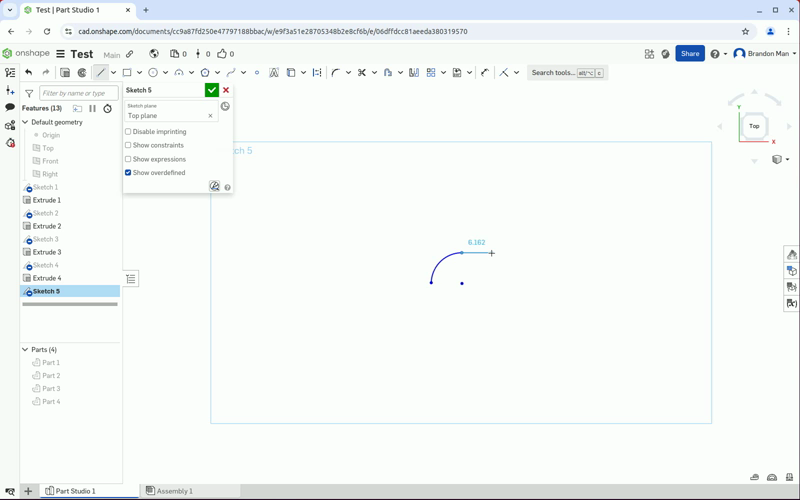
mouse_move(431, 252)
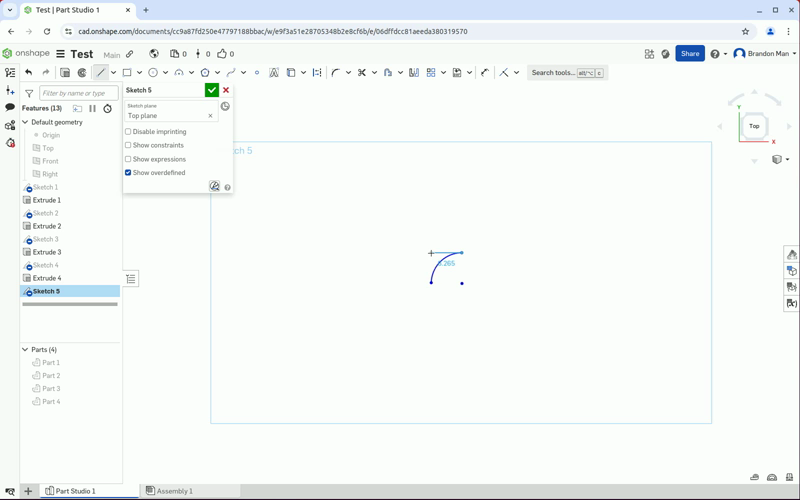
click(431, 252)
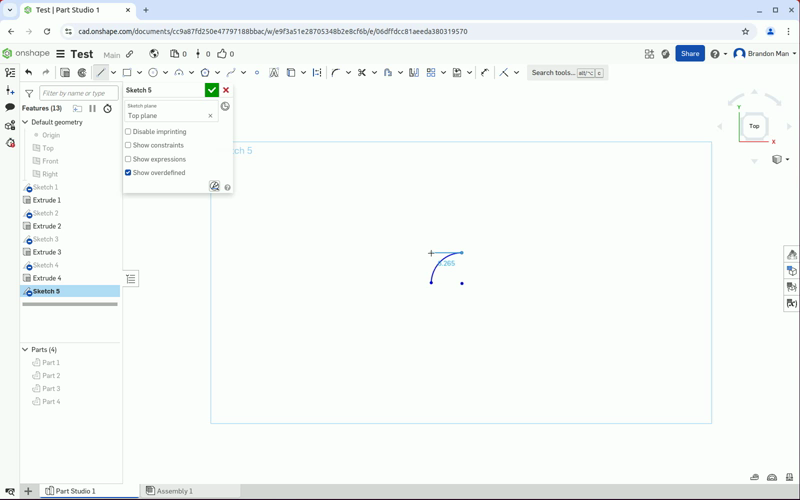
key_up(shift)
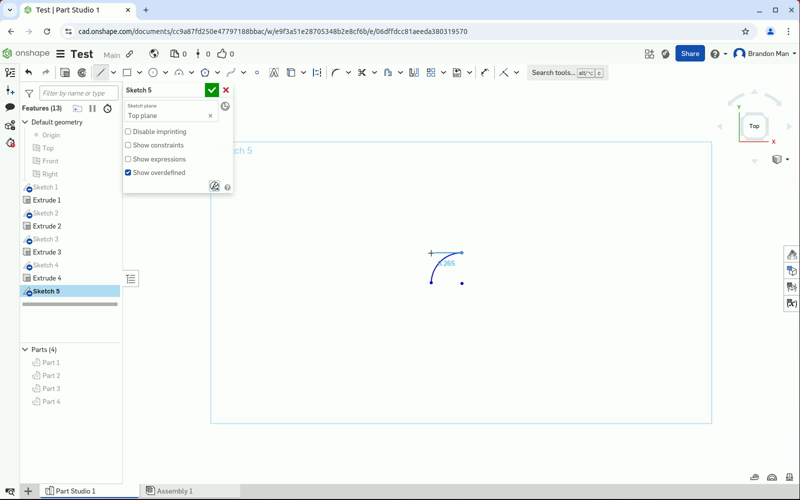
mouse_move(461, 252)
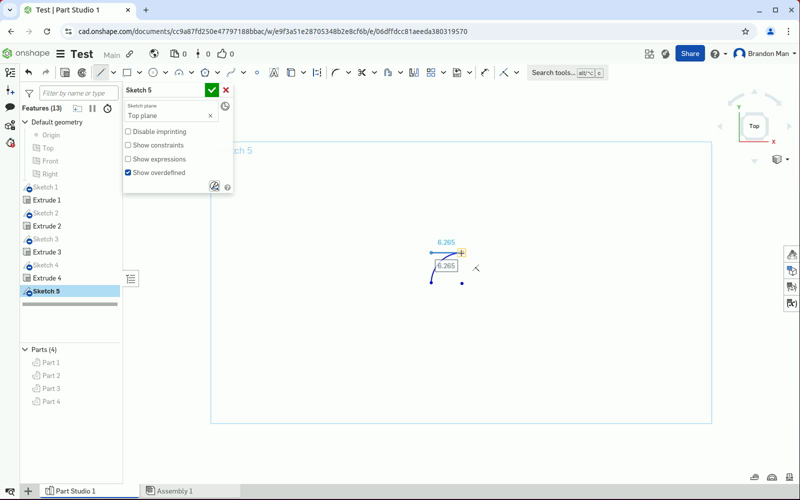
key_down(shift)
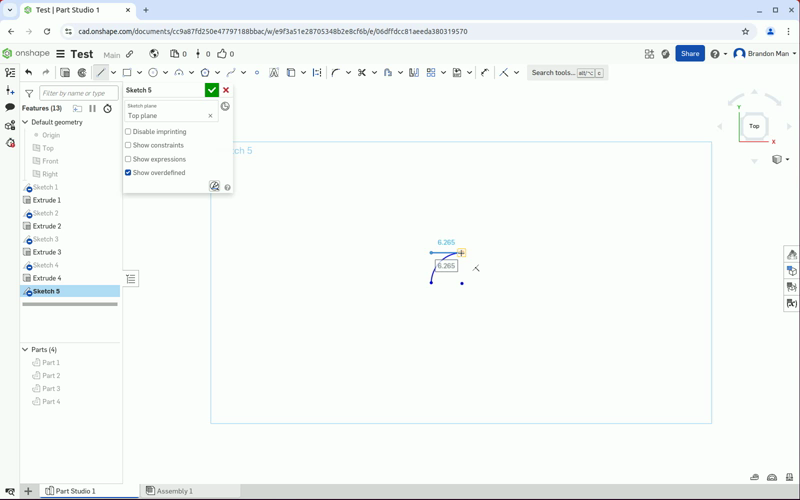
mouse_move(431, 282)
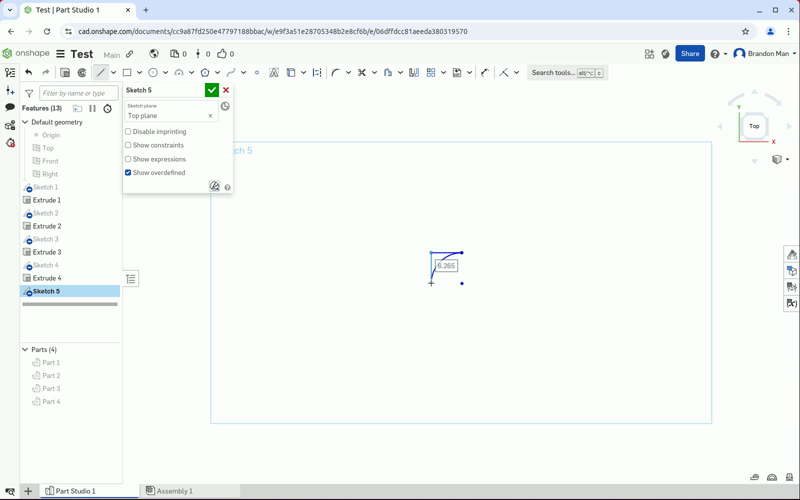
key_up(shift)
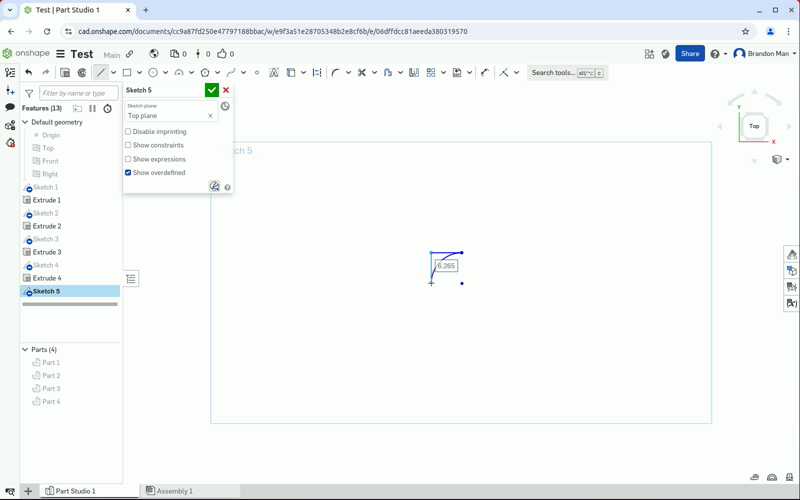
click(431, 282)
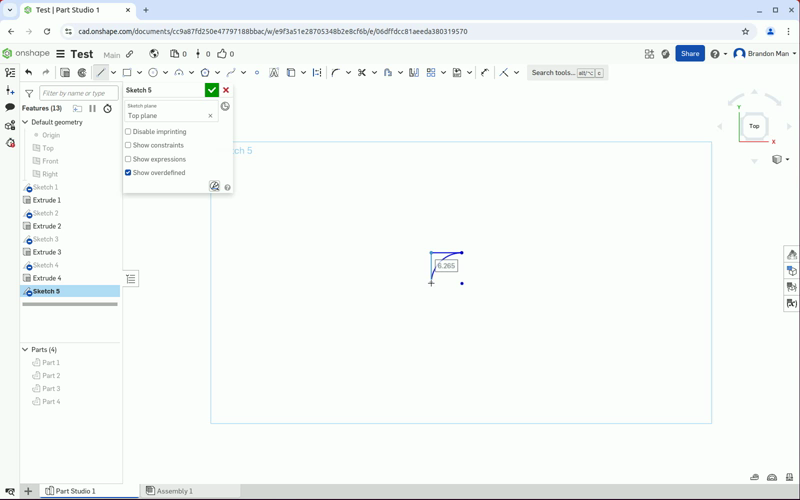
key(esc)
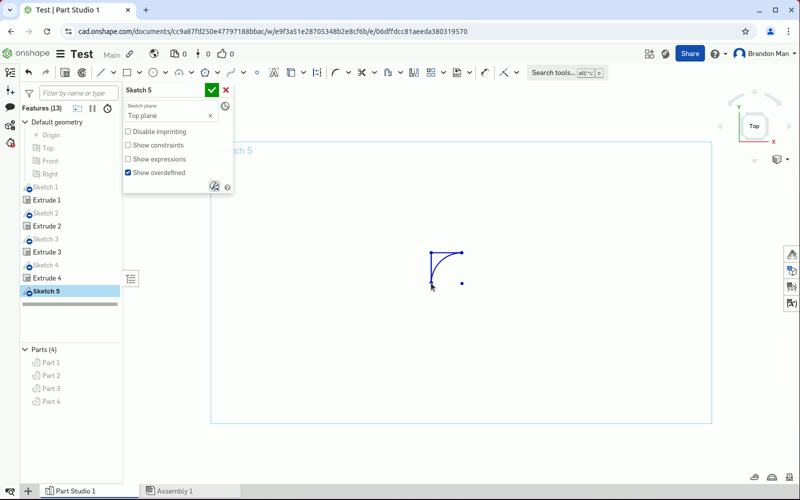
mouse_move(443, 254)
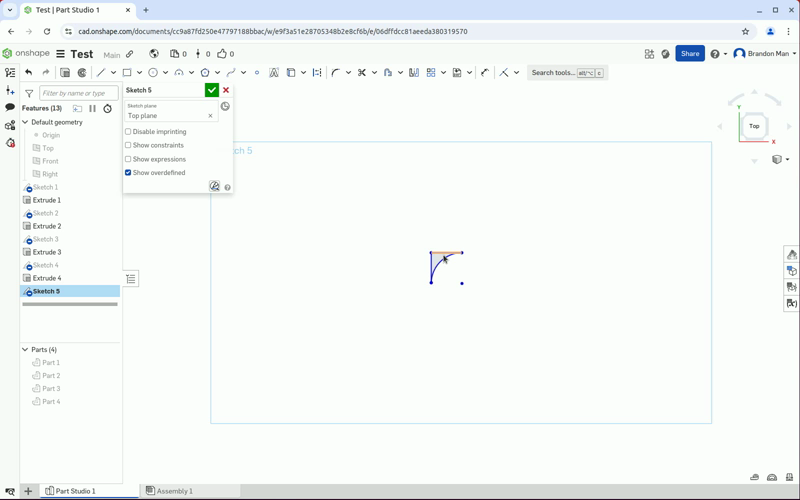
scroll(6)
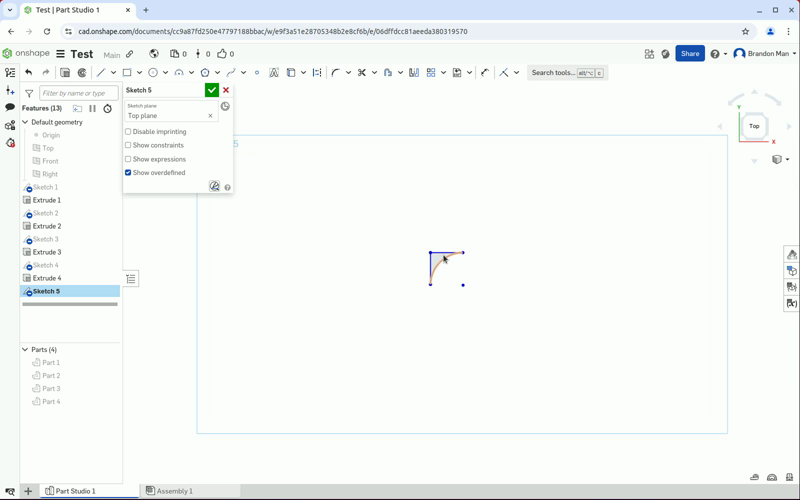
scroll(6)
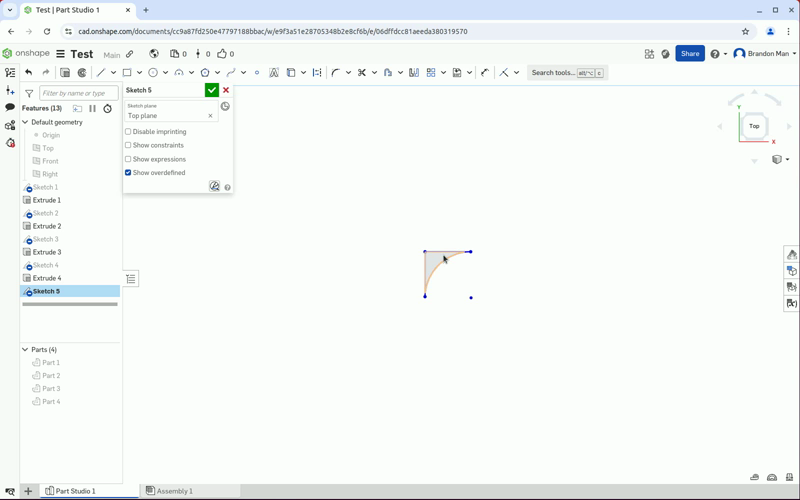
scroll(6)
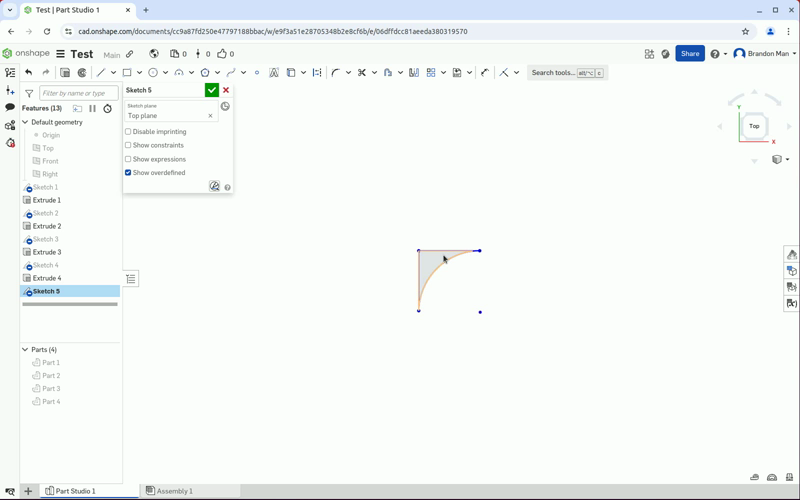
scroll(6)
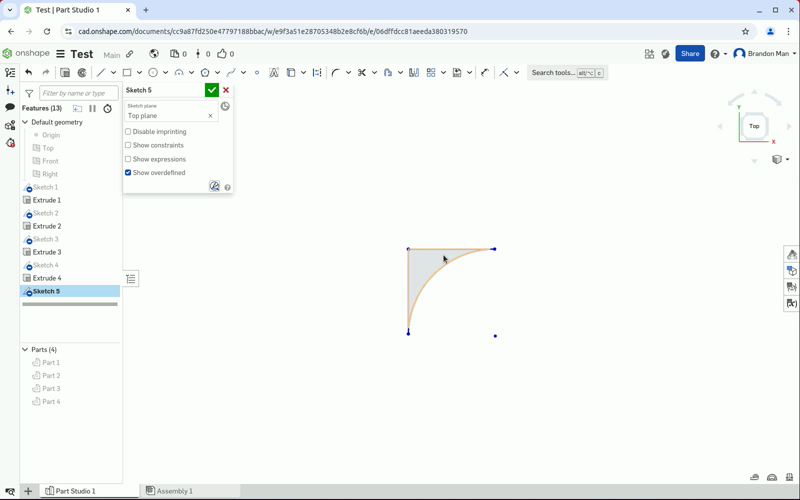
scroll(6)
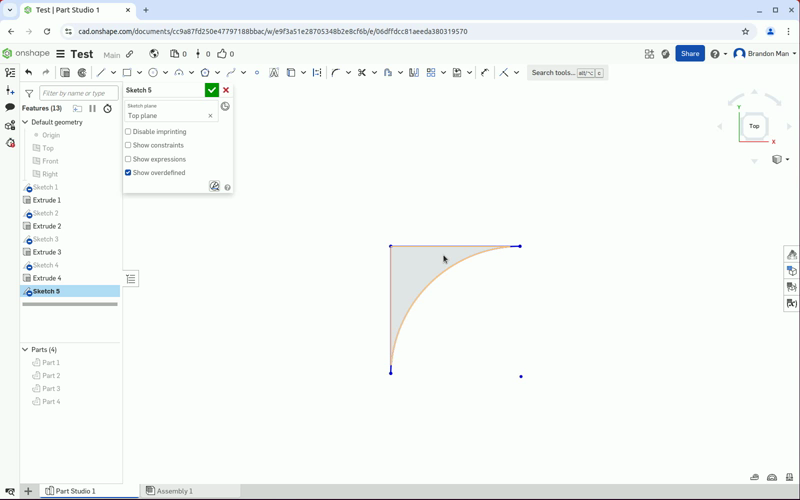
scroll(6)
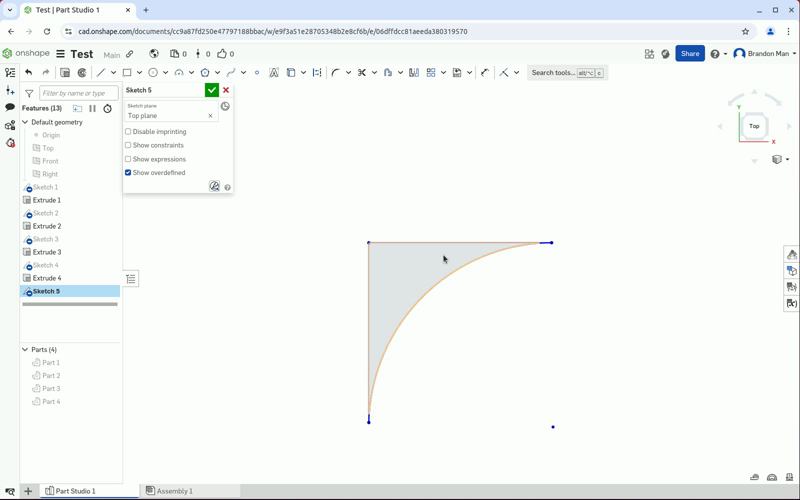
scroll(6)
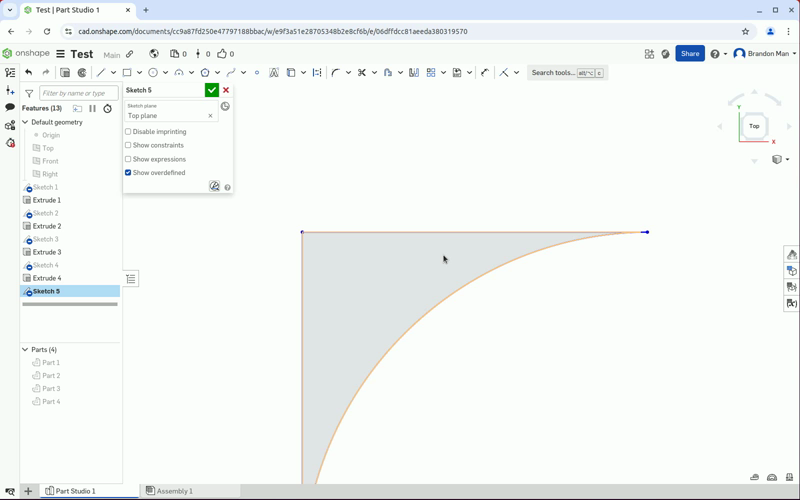
click(443, 254)
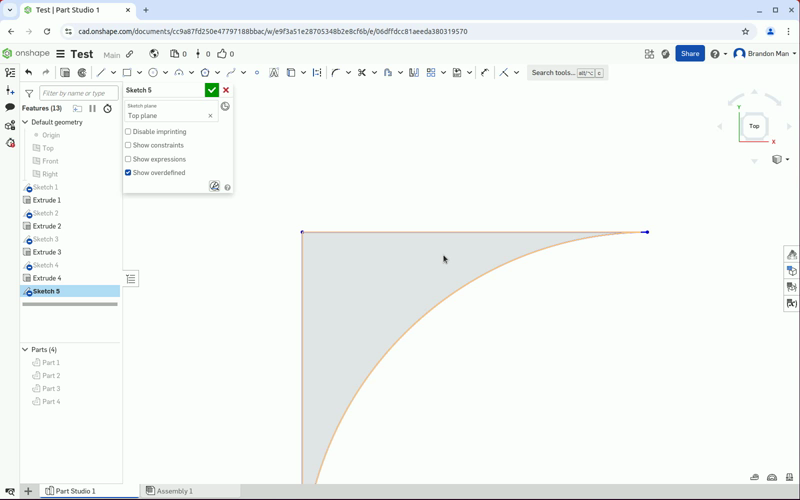
scroll(-6)
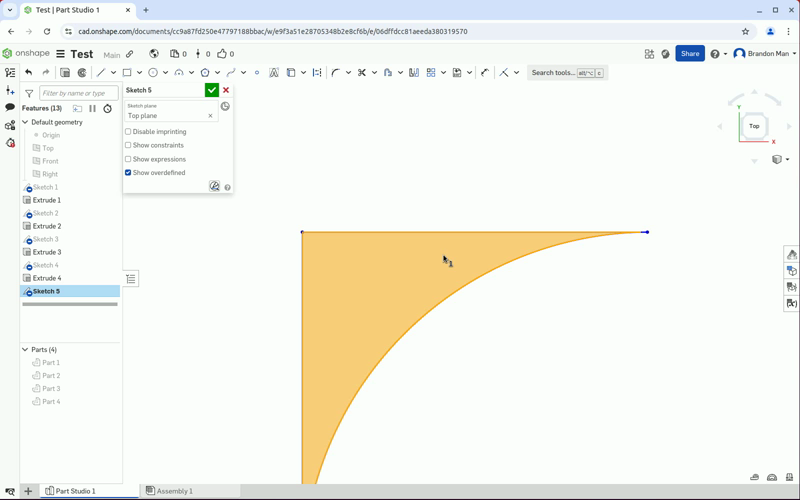
scroll(-6)
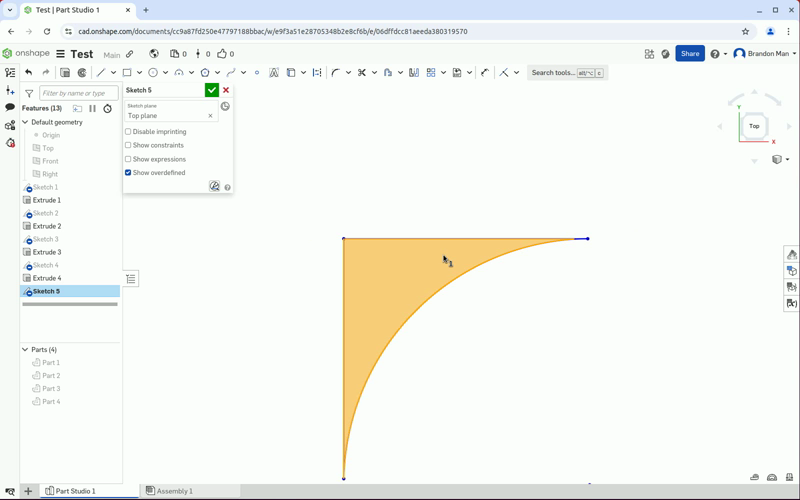
scroll(-6)
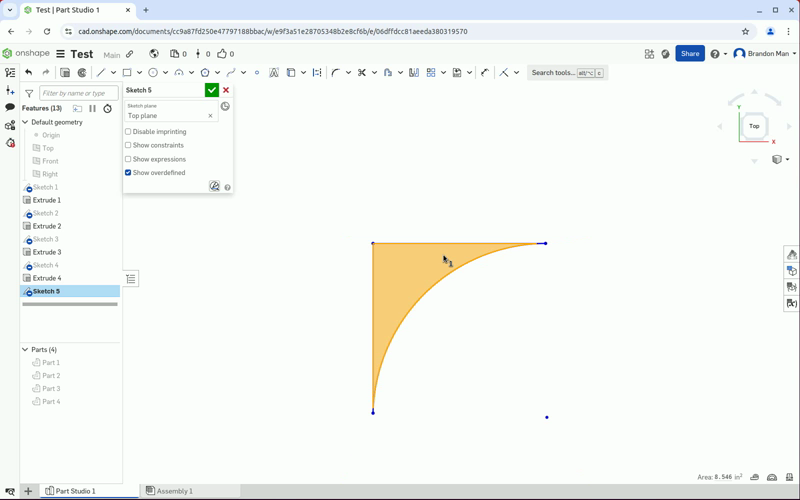
scroll(-6)
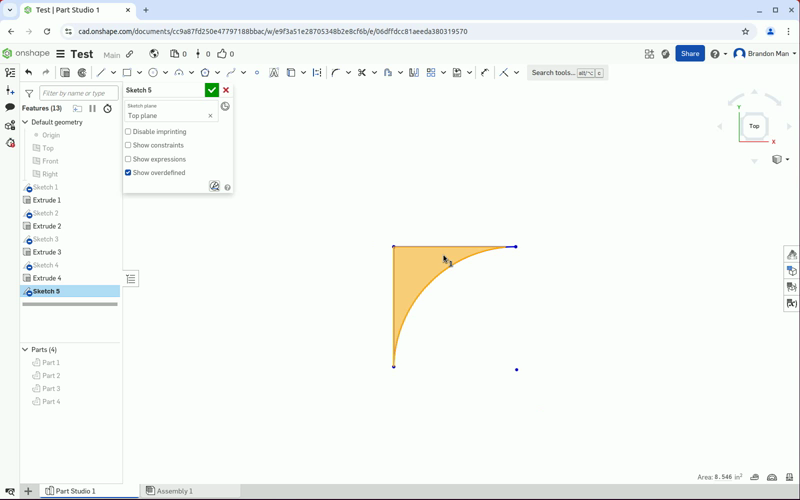
scroll(-6)
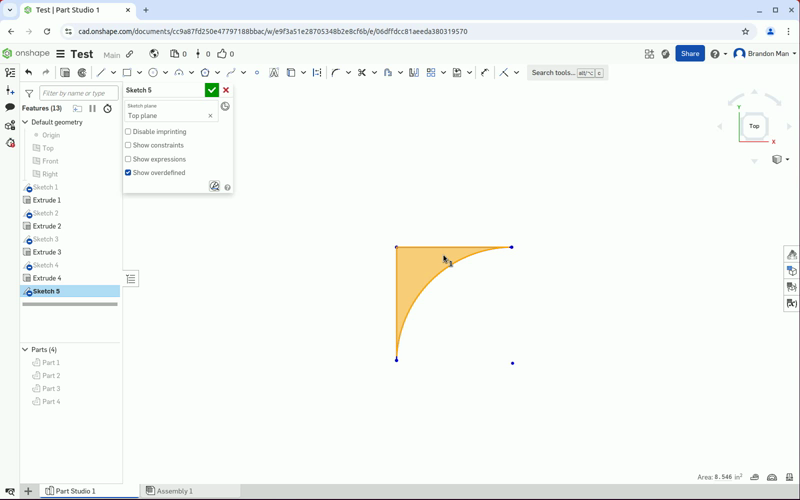
scroll(-6)
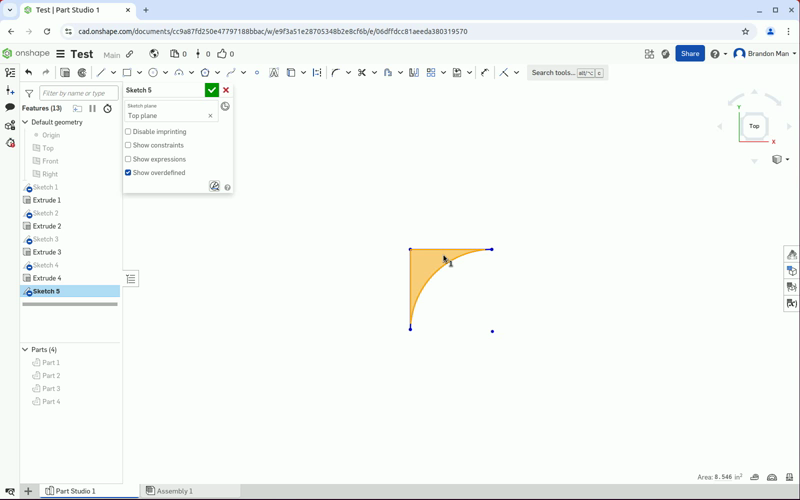
scroll(-6)
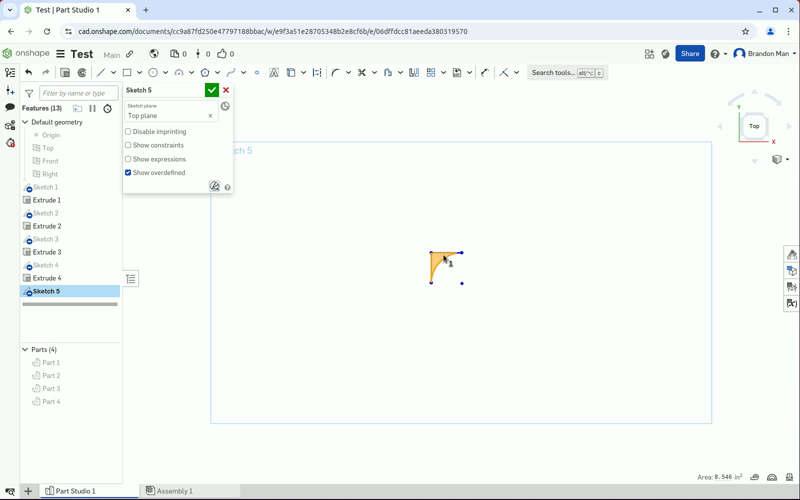
mouse_move(73, 352)
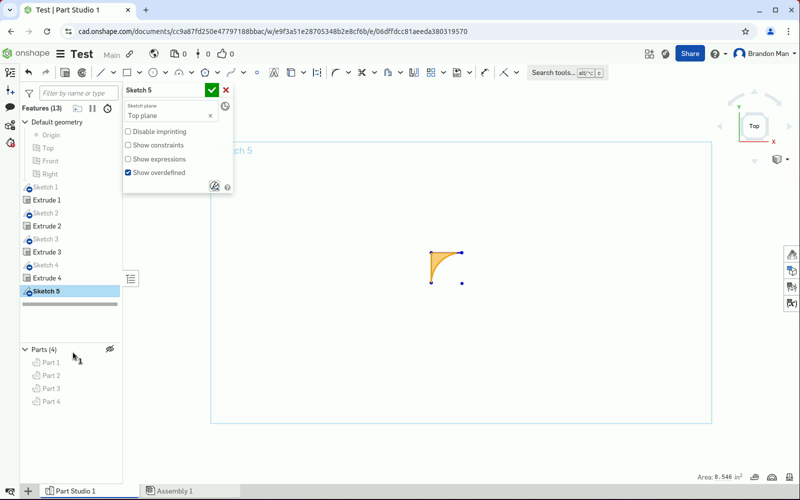
key(shift+y)
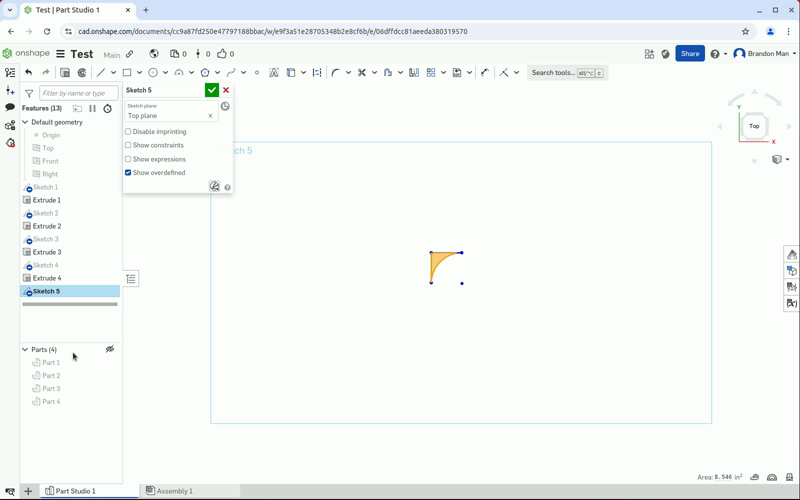
key(shift+e)
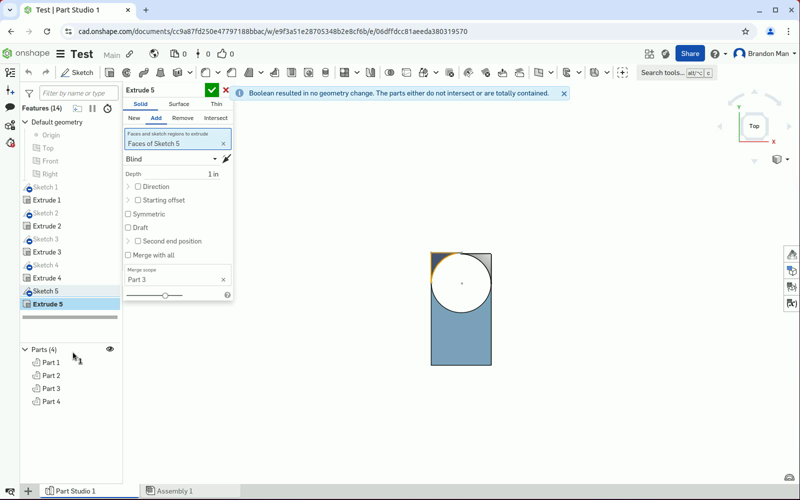
mouse_move(143, 106)
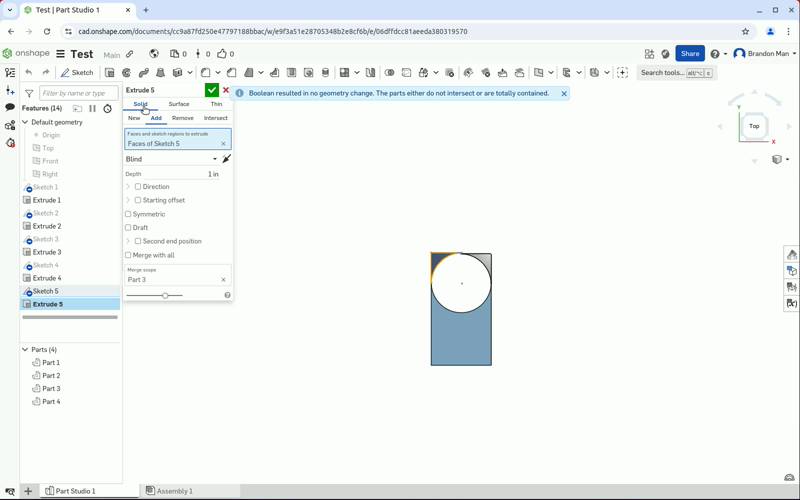
click(143, 106)
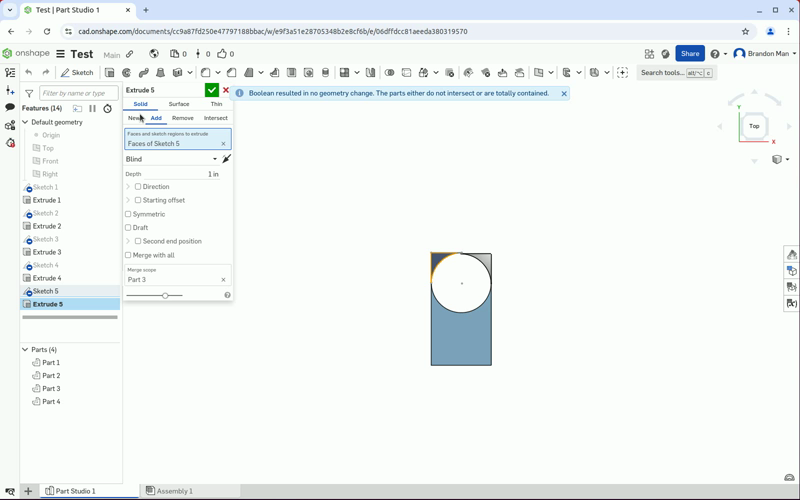
mouse_move(137, 120)
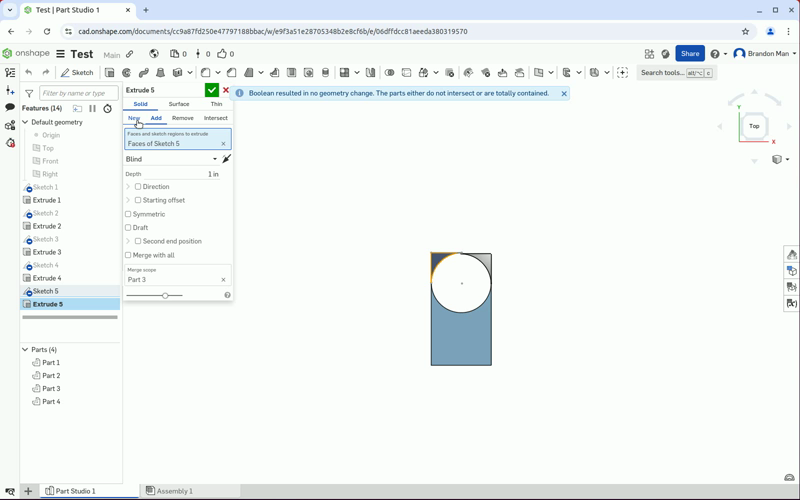
click(137, 120)
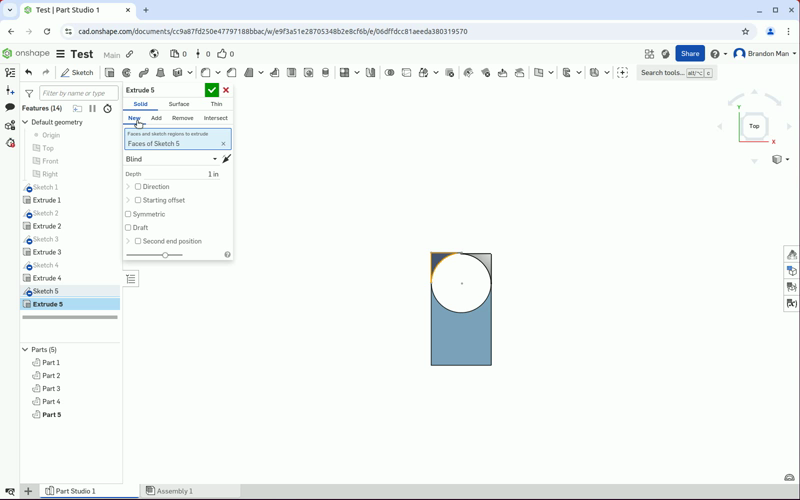
key(tab, 4)
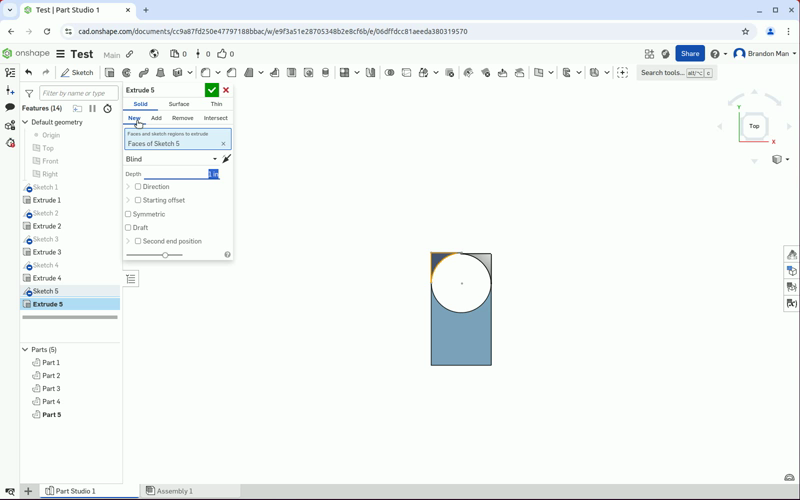
text(6.018)
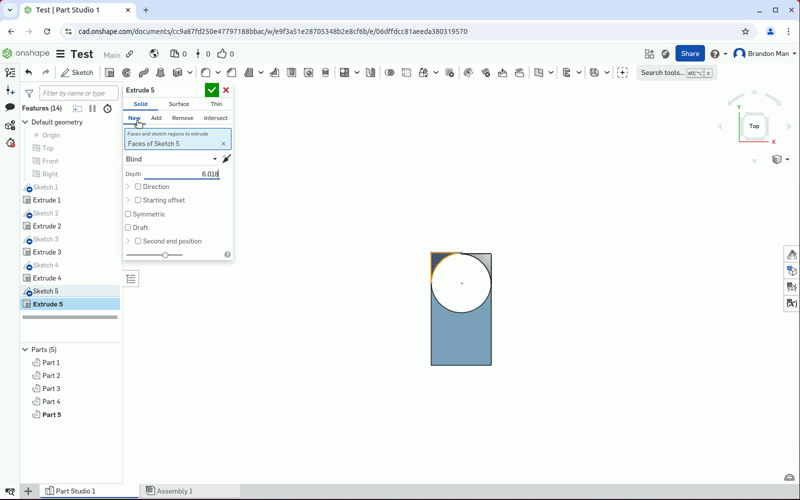
key(enter)
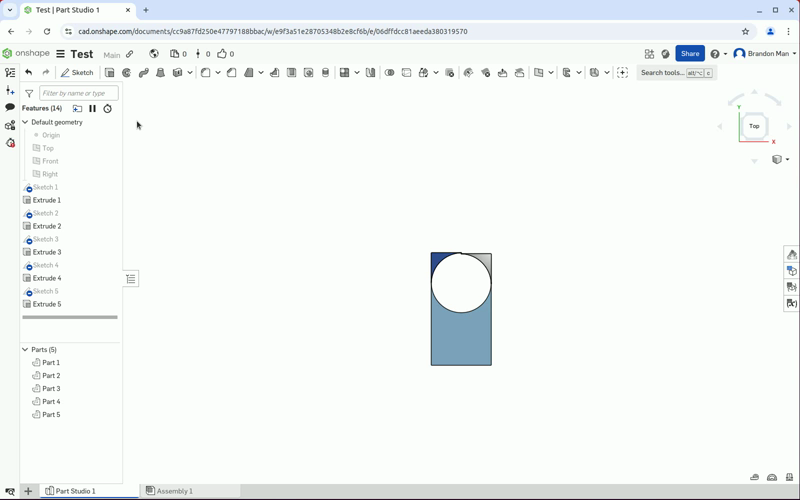
key(shift+h)
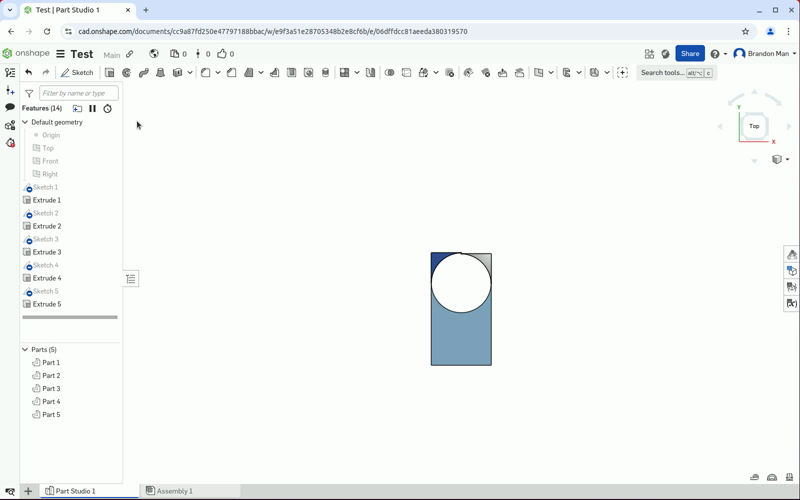
key(shift+h)
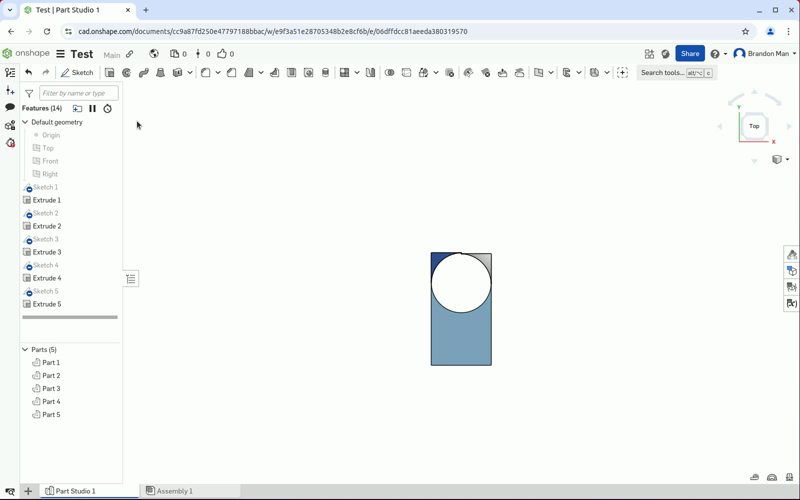
mouse_move(73, 189)
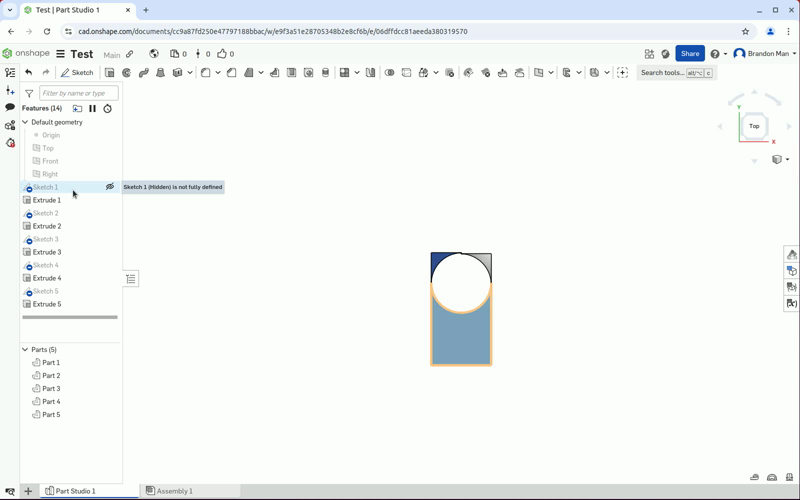
click(73, 189)
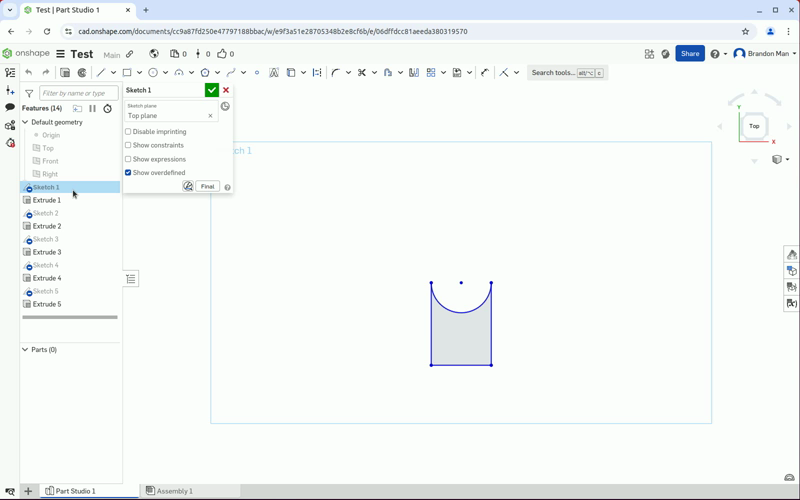
mouse_move(229, 92)
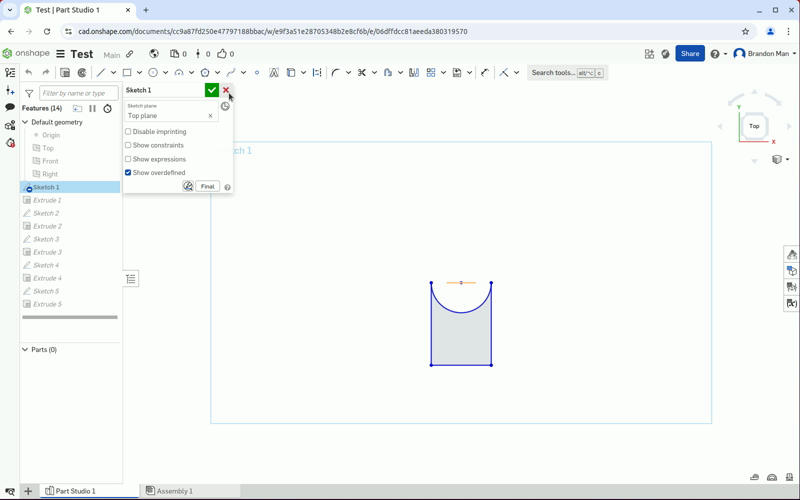
click(229, 92)
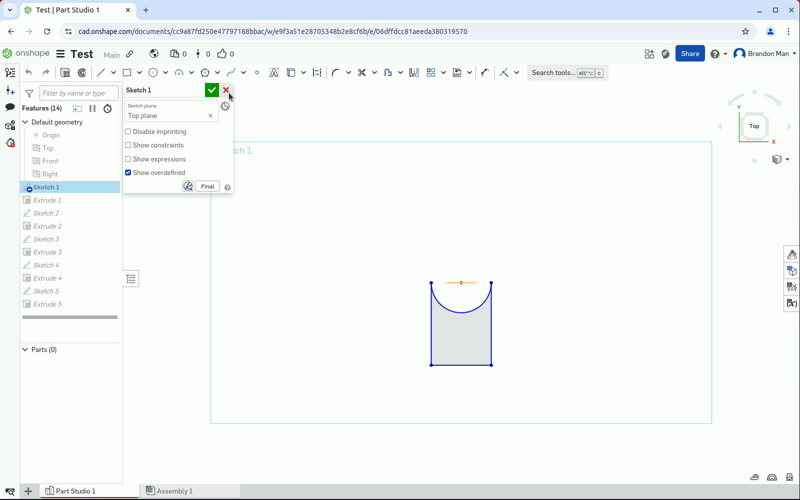
key(shift+s)
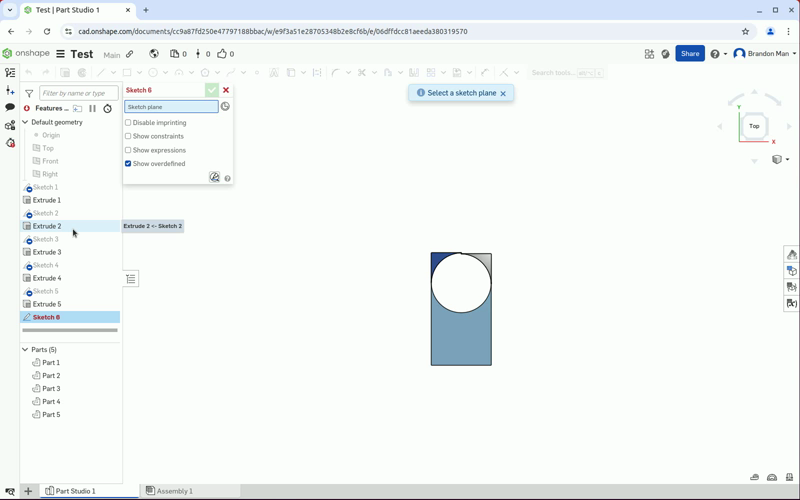
scroll(3)
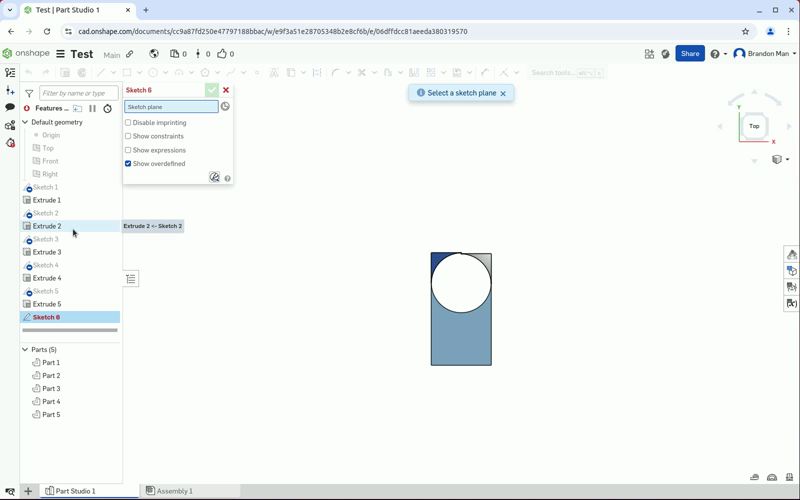
mouse_move(73, 150)
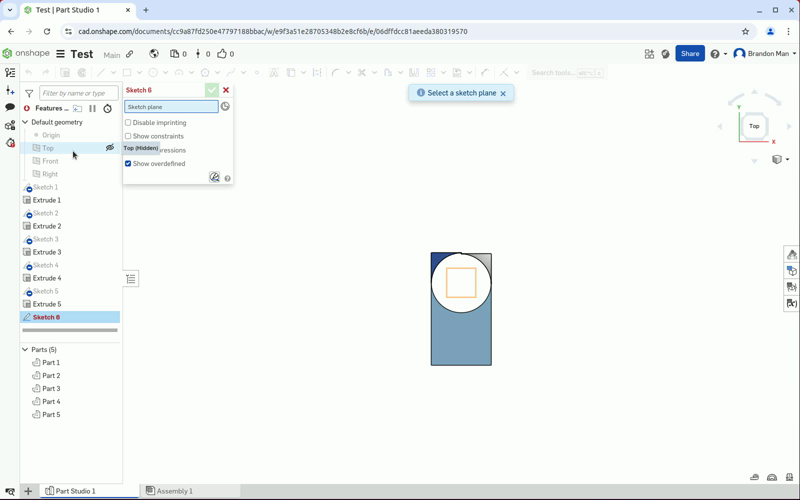
click(73, 150)
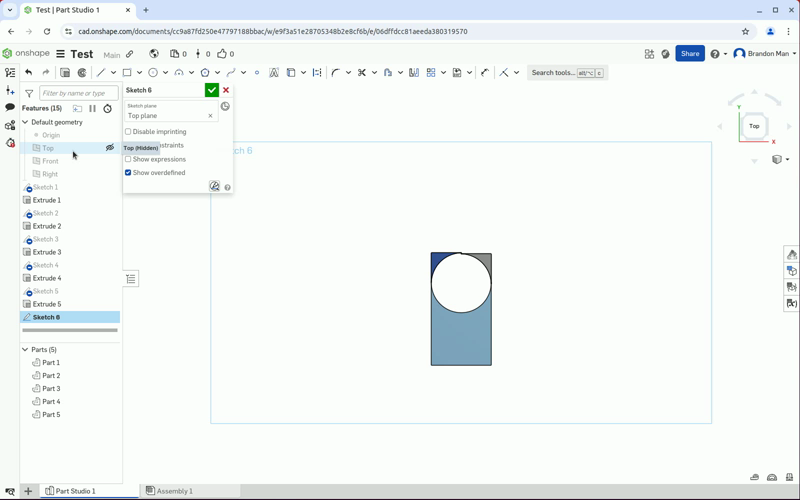
mouse_move(73, 352)
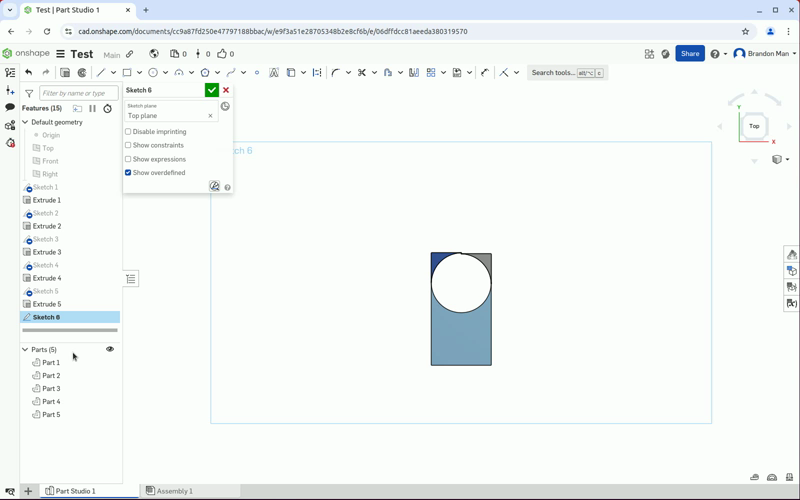
key(y)
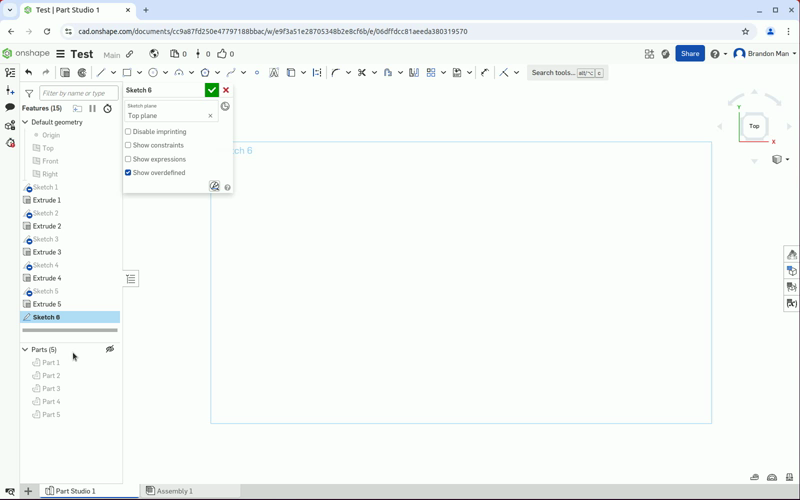
key(l)
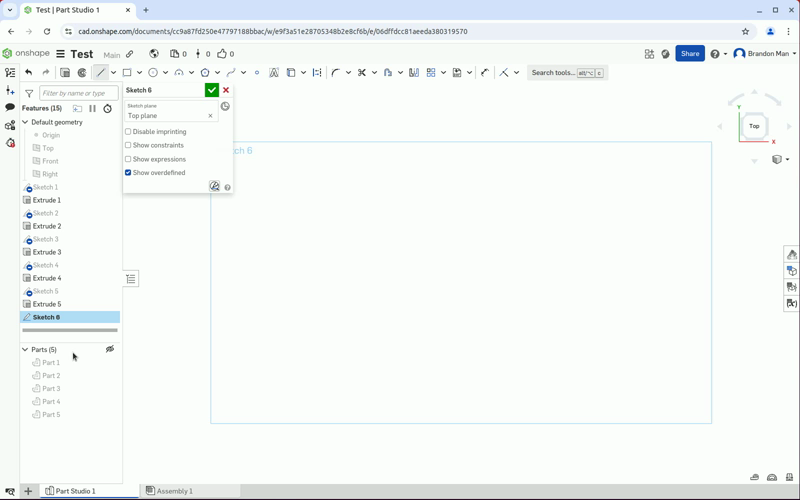
key_down(shift)
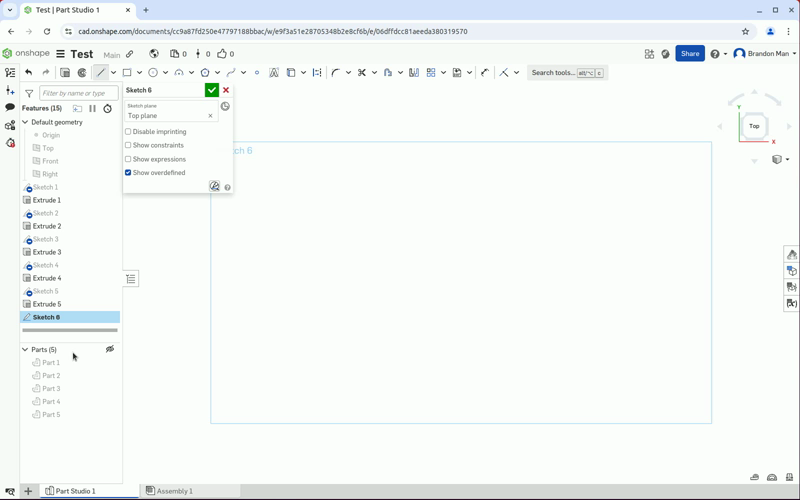
mouse_move(431, 365)
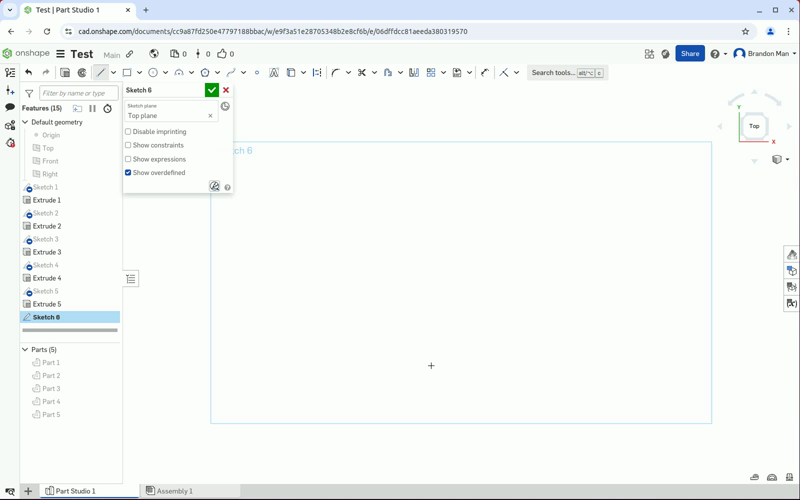
click(431, 365)
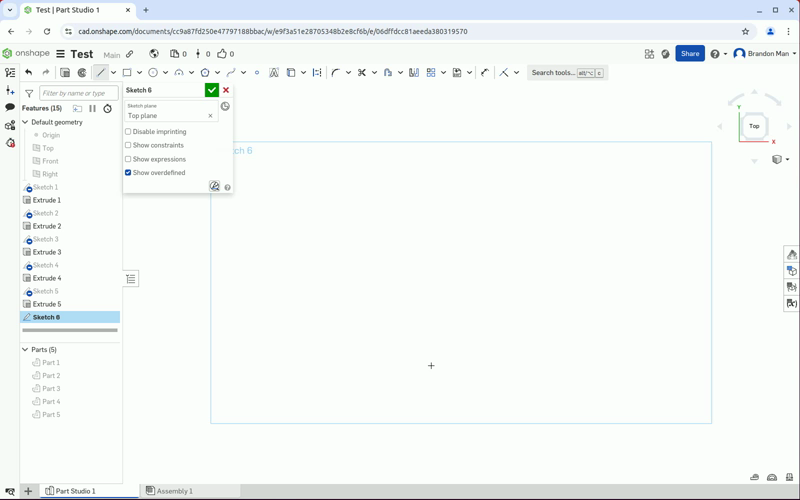
key_up(shift)
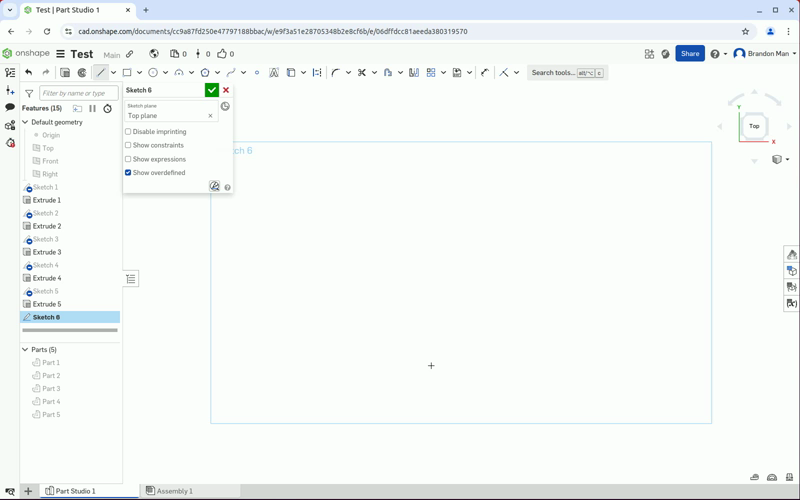
key_down(shift)
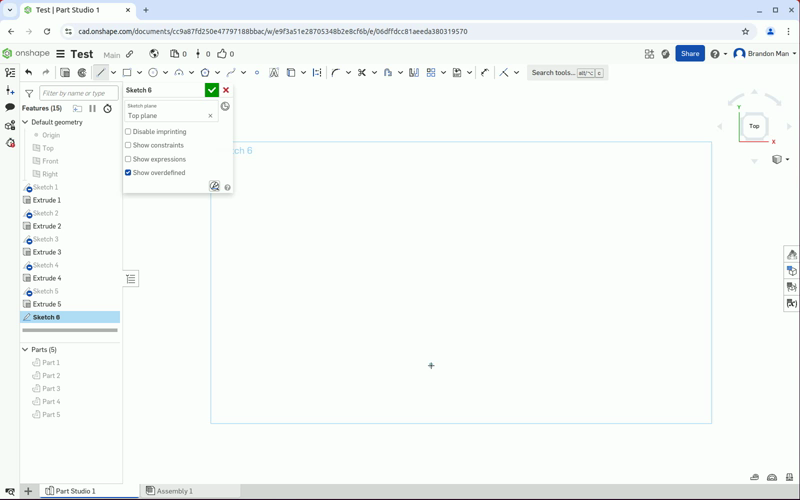
mouse_move(491, 365)
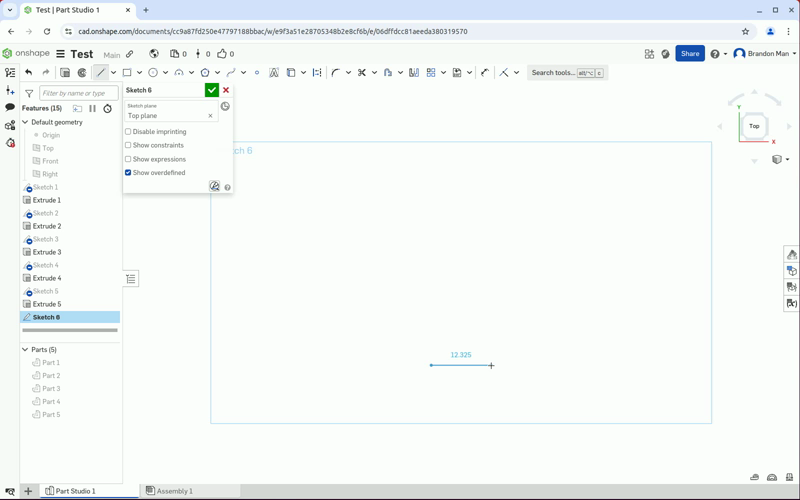
click(491, 365)
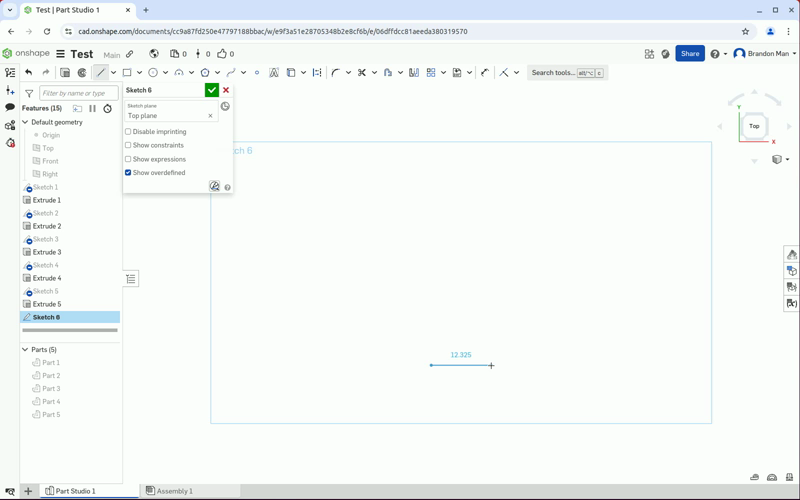
key_up(shift)
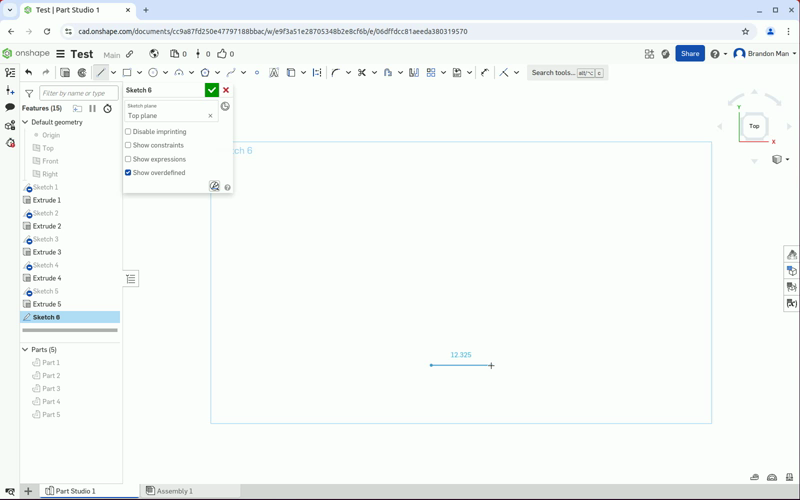
key_down(shift)
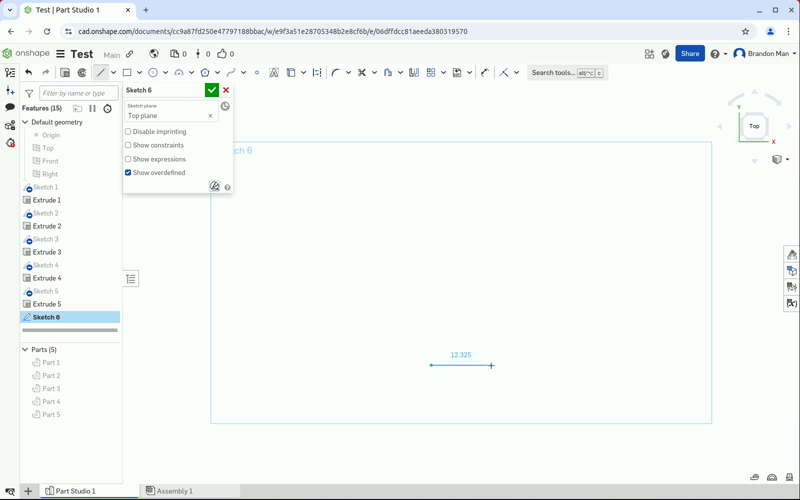
mouse_move(491, 282)
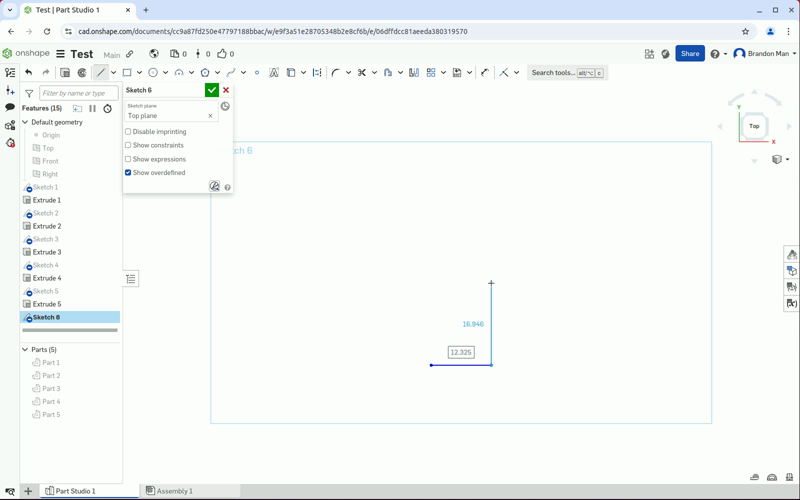
click(491, 282)
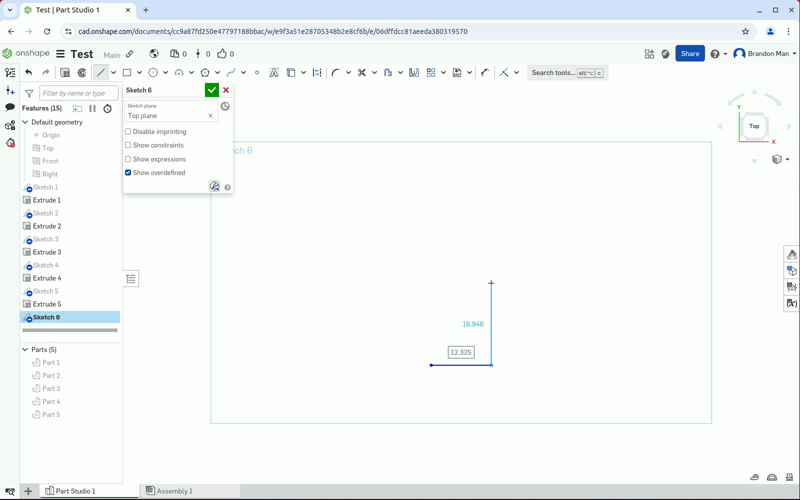
key_up(shift)
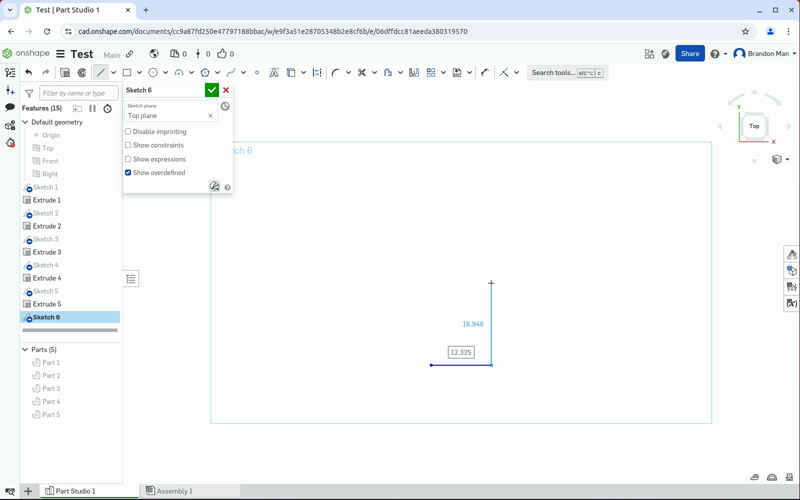
key(esc)
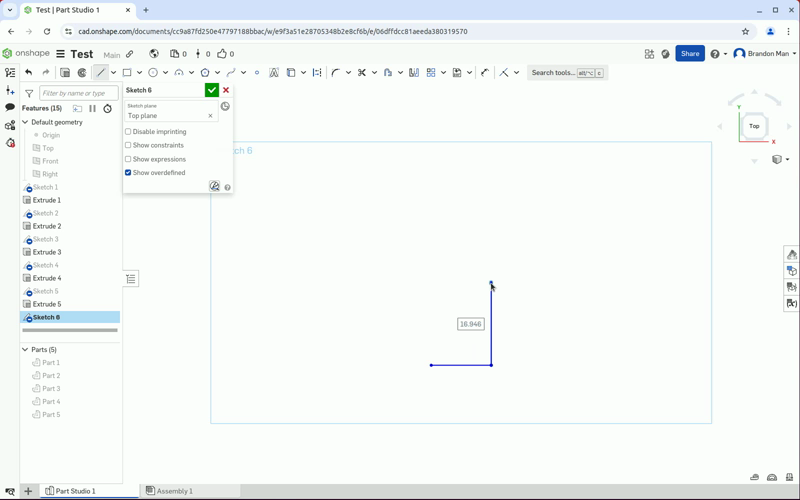
key(a)
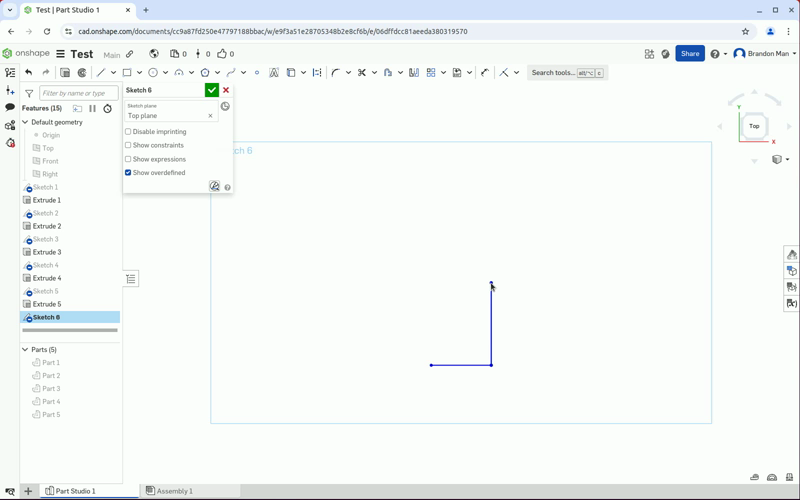
mouse_move(491, 282)
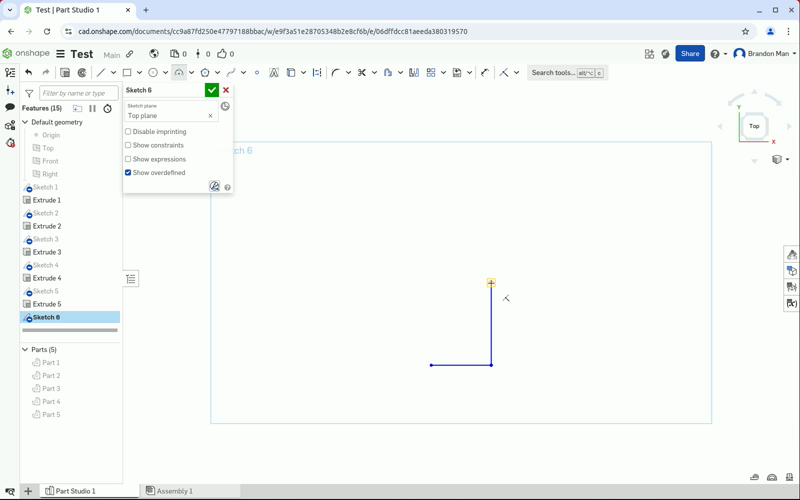
click(491, 282)
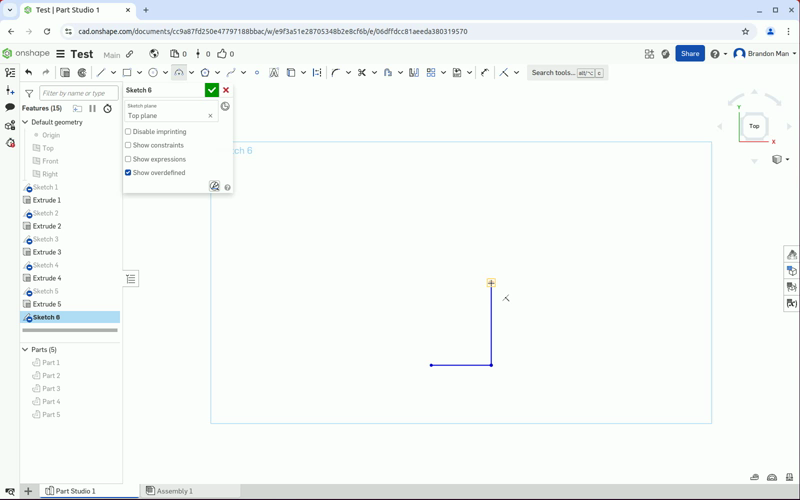
key_down(shift)
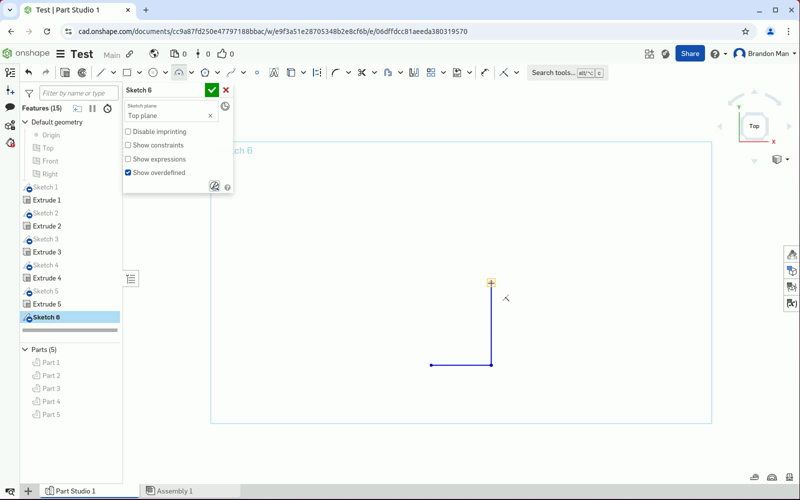
mouse_move(431, 282)
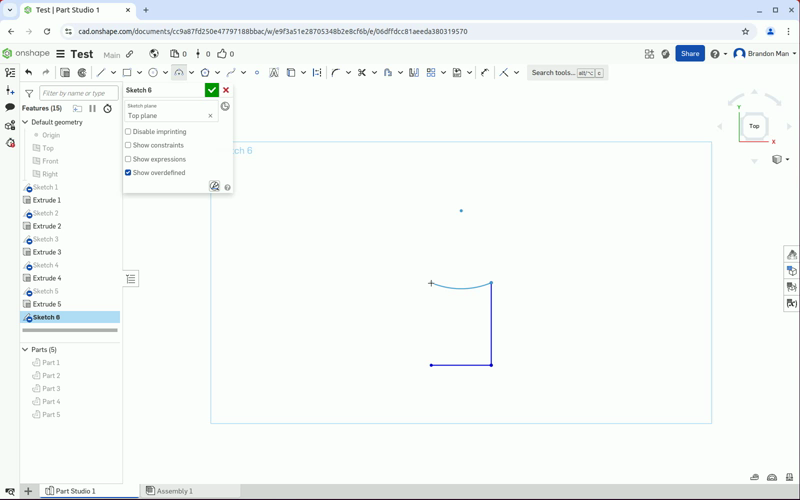
click(431, 282)
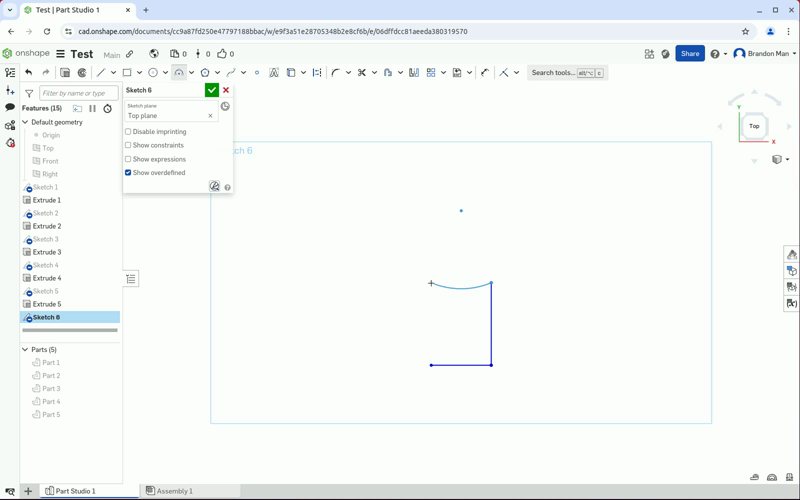
mouse_move(461, 312)
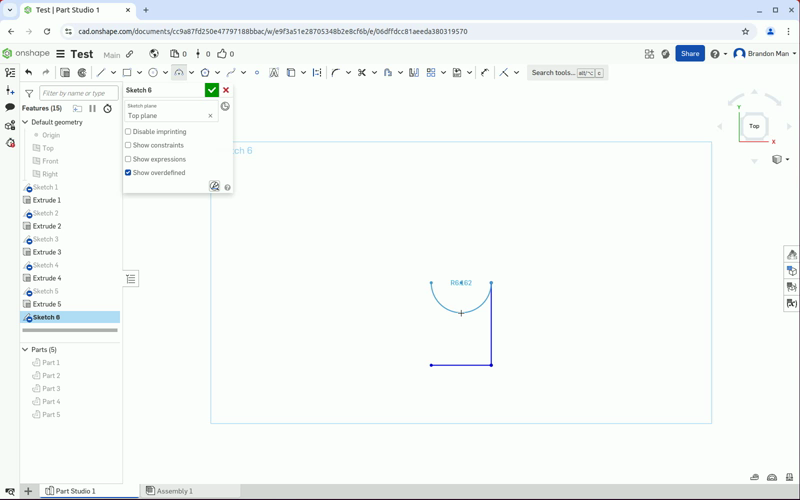
click(461, 312)
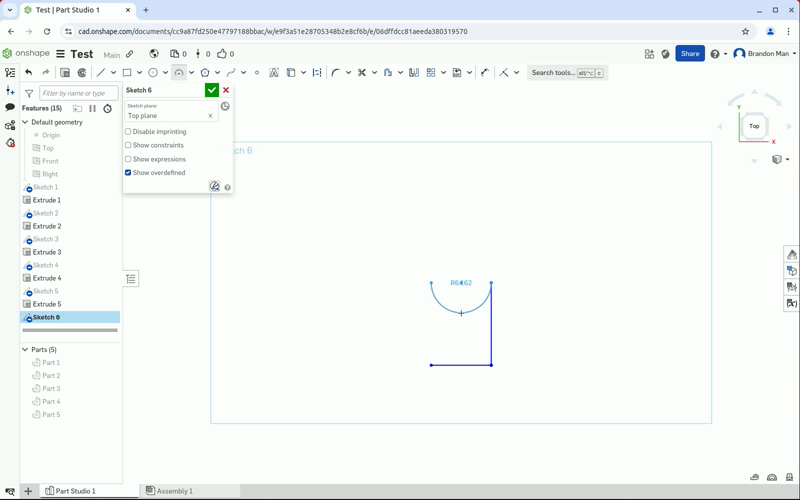
key_up(shift)
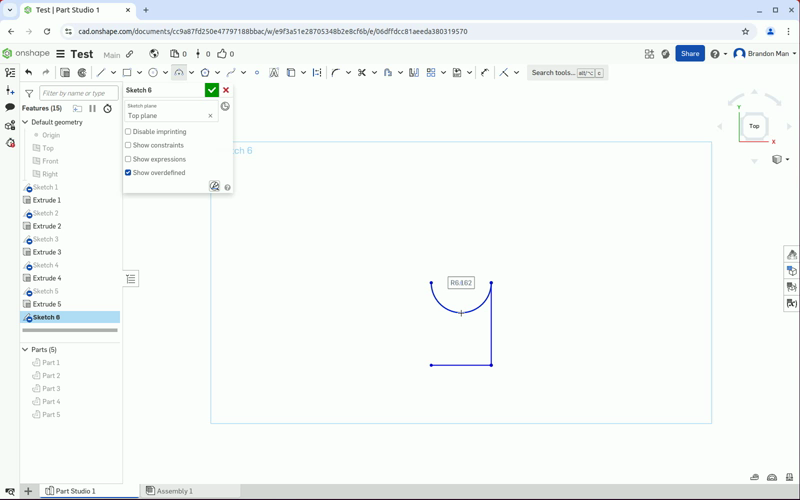
key(esc)
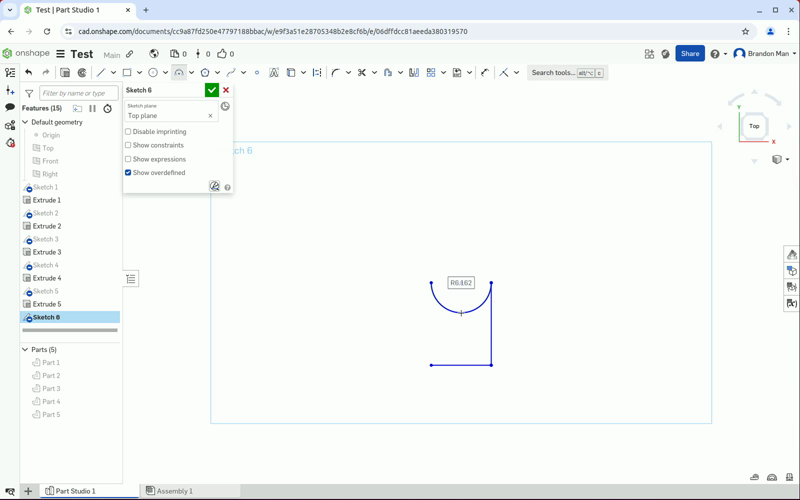
key(l)
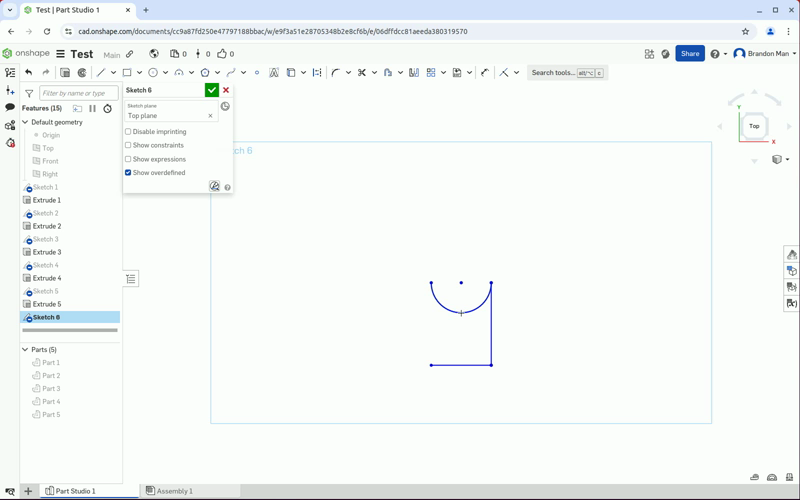
mouse_move(431, 282)
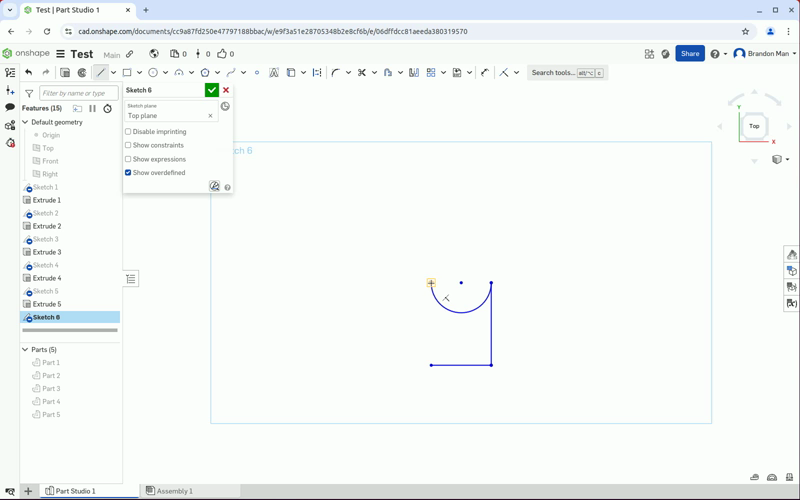
click(431, 282)
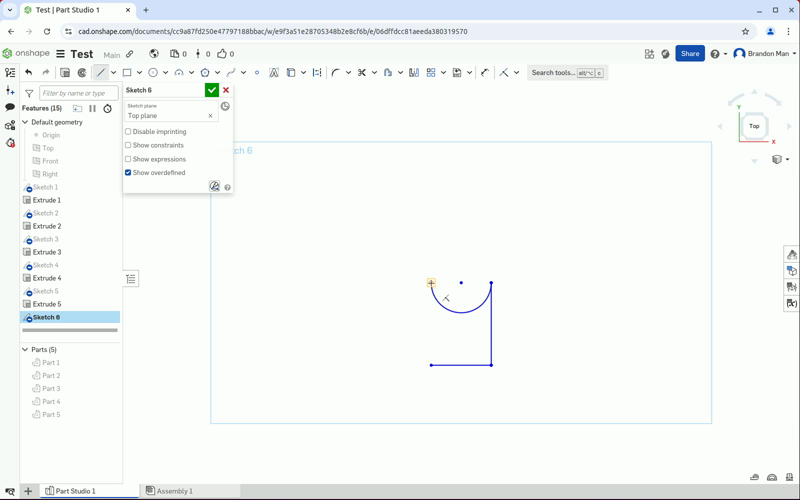
key_down(shift)
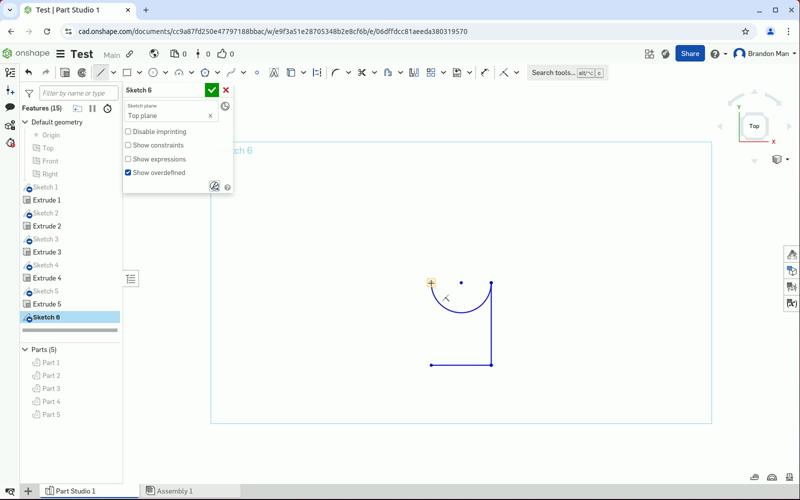
mouse_move(431, 365)
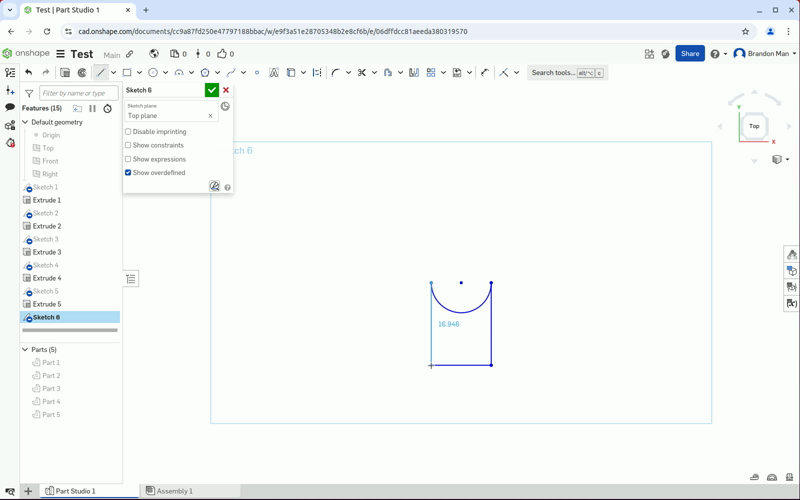
key_up(shift)
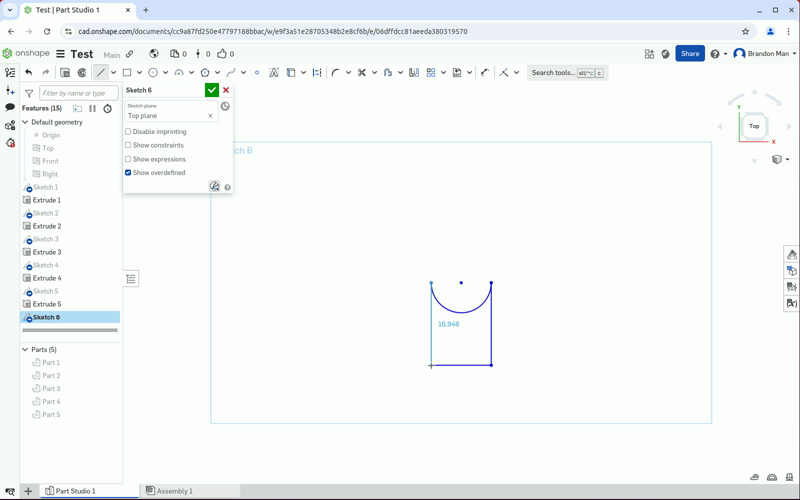
click(431, 365)
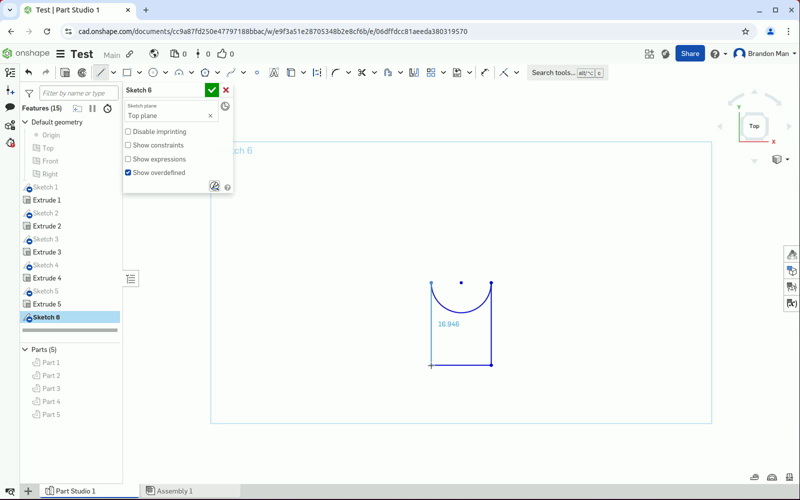
key(esc)
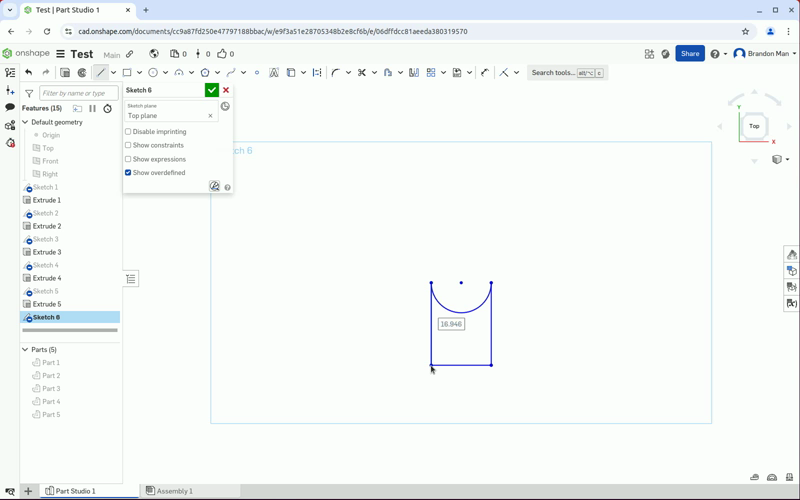
mouse_move(447, 292)
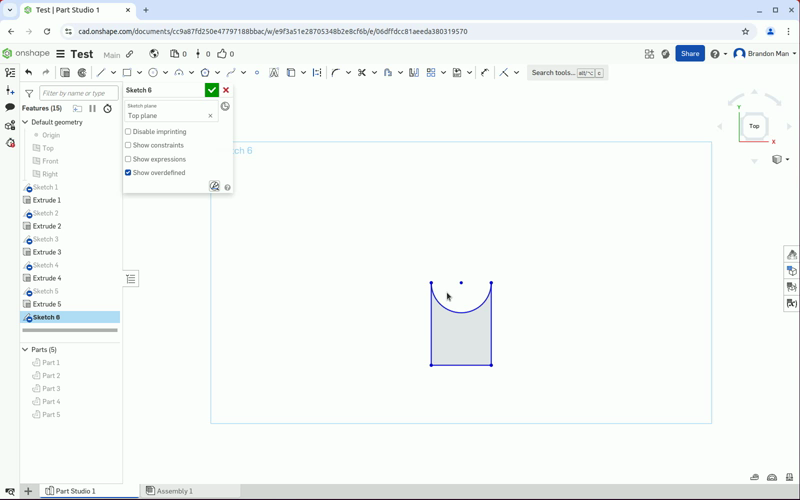
scroll(6)
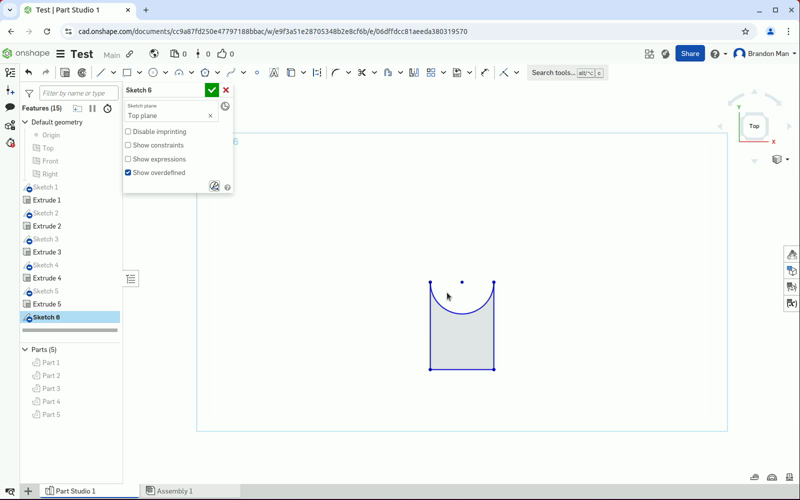
scroll(6)
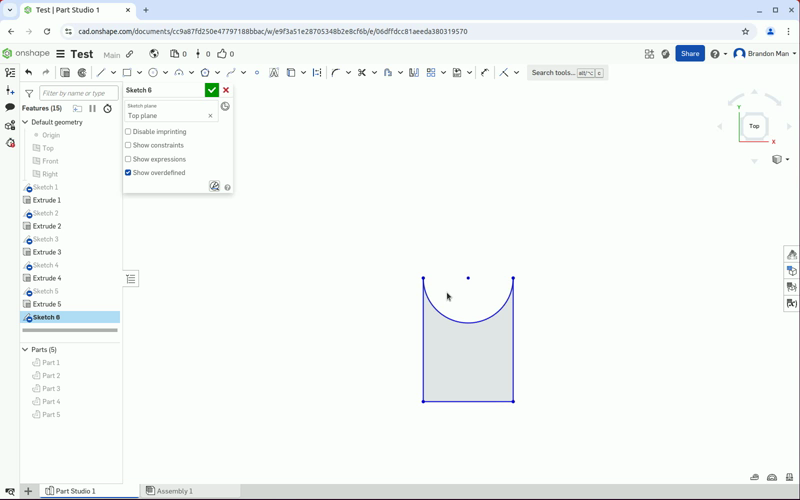
scroll(6)
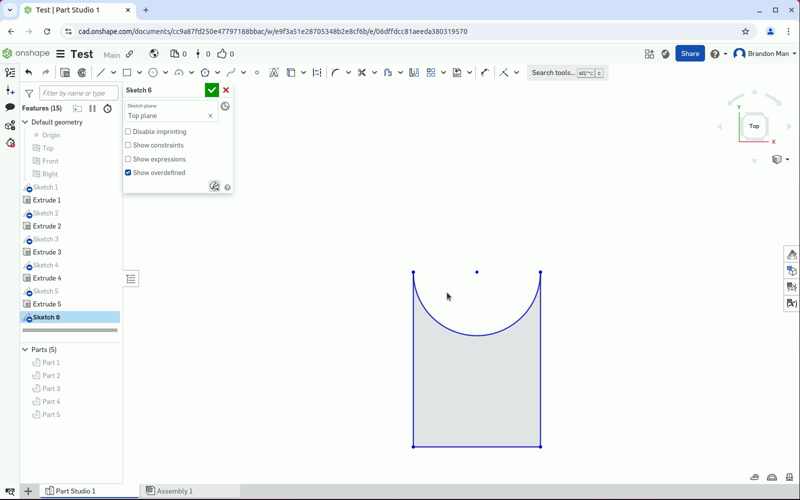
scroll(6)
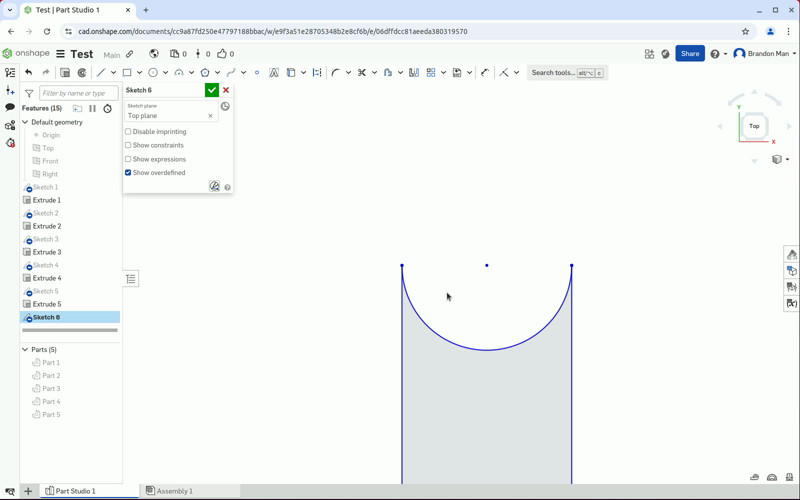
scroll(6)
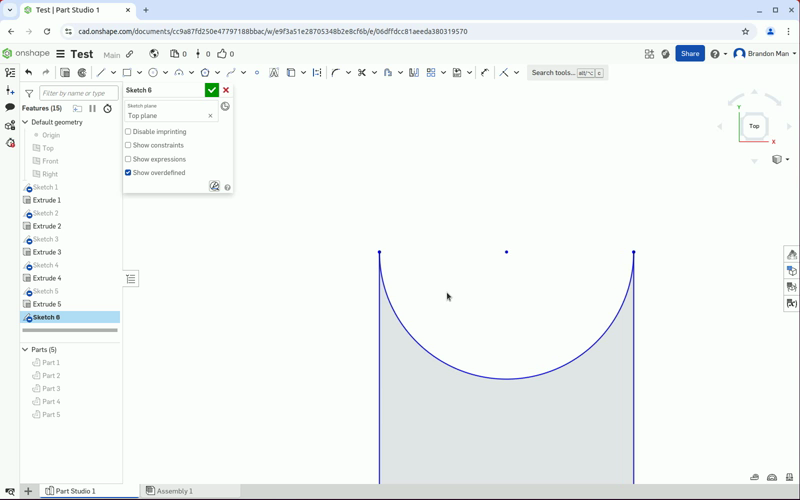
scroll(6)
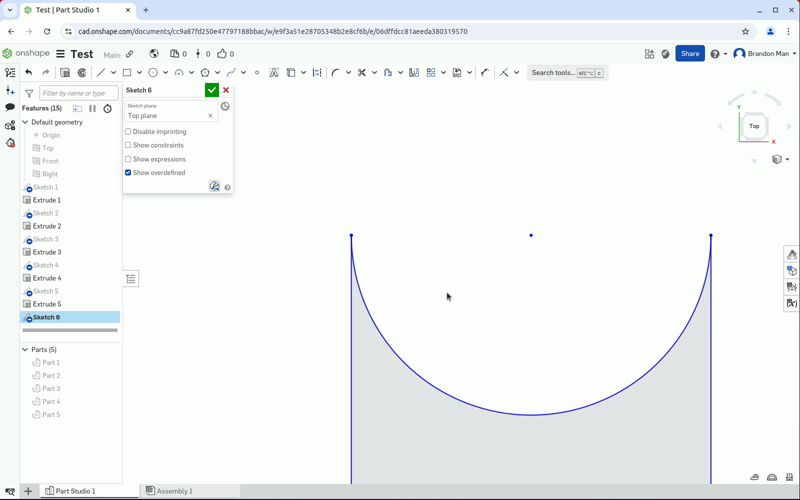
scroll(6)
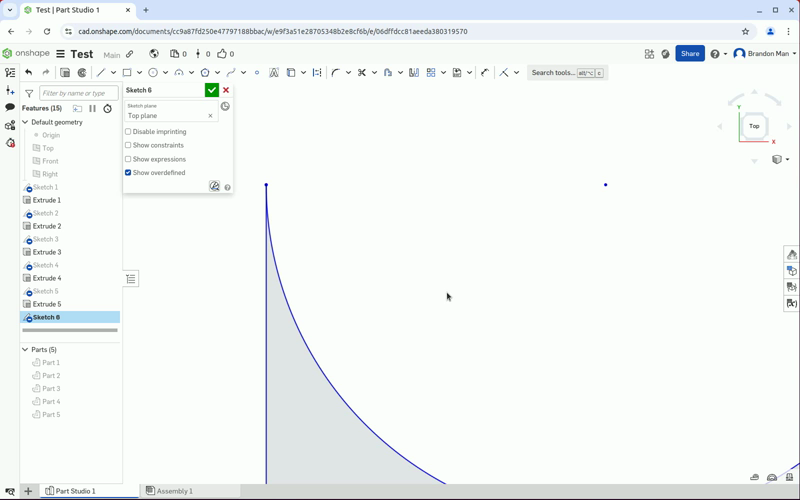
click(447, 292)
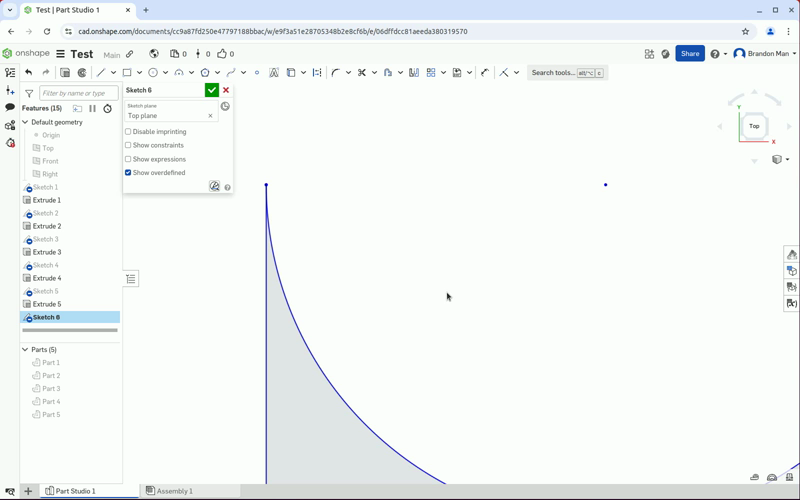
scroll(-6)
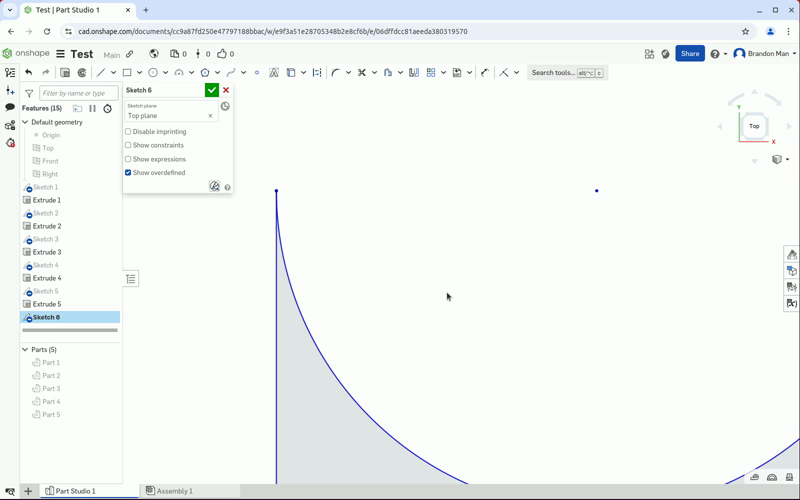
scroll(-6)
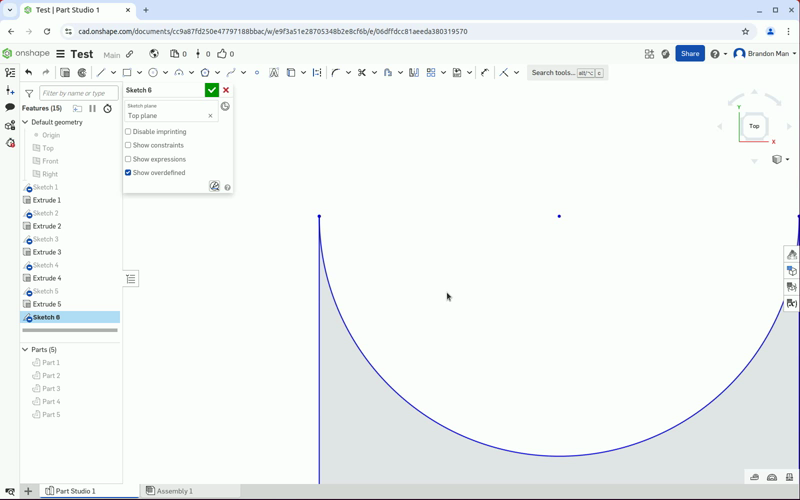
scroll(-6)
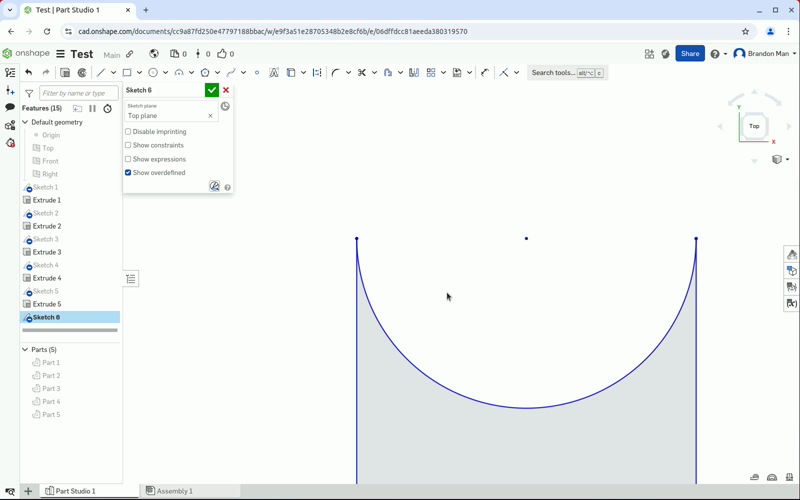
scroll(-6)
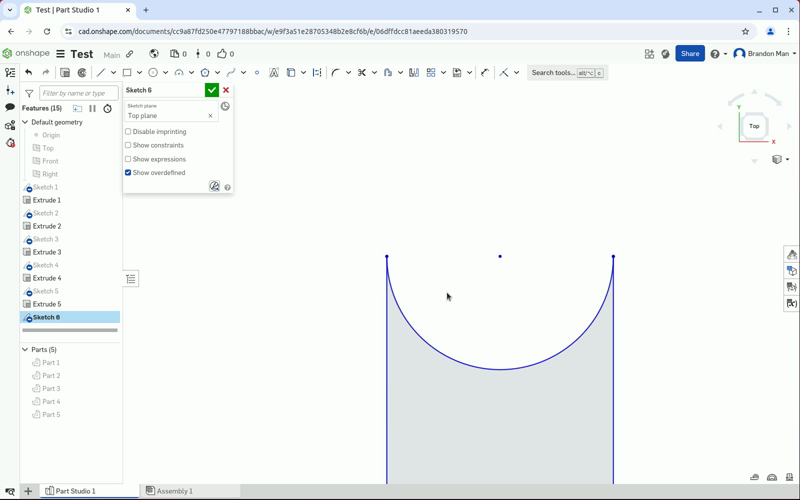
scroll(-6)
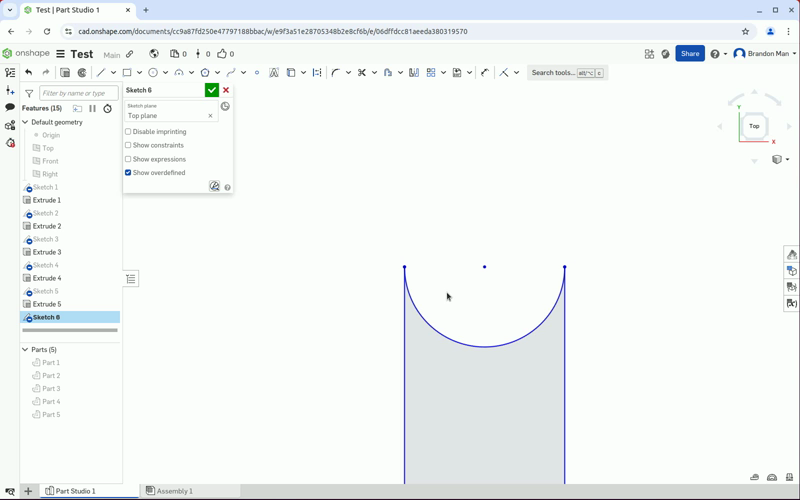
scroll(-6)
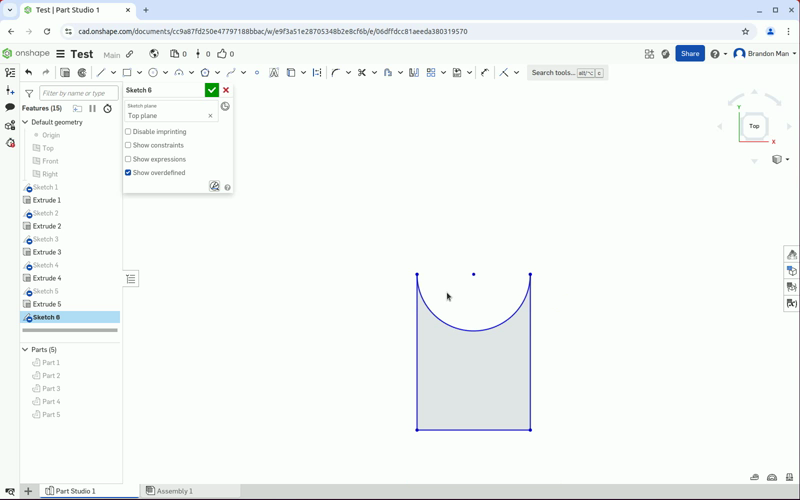
scroll(-6)
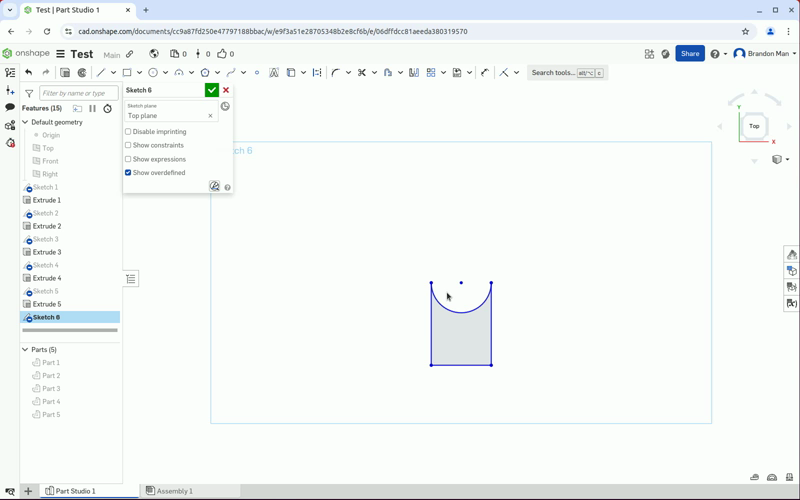
mouse_move(73, 352)
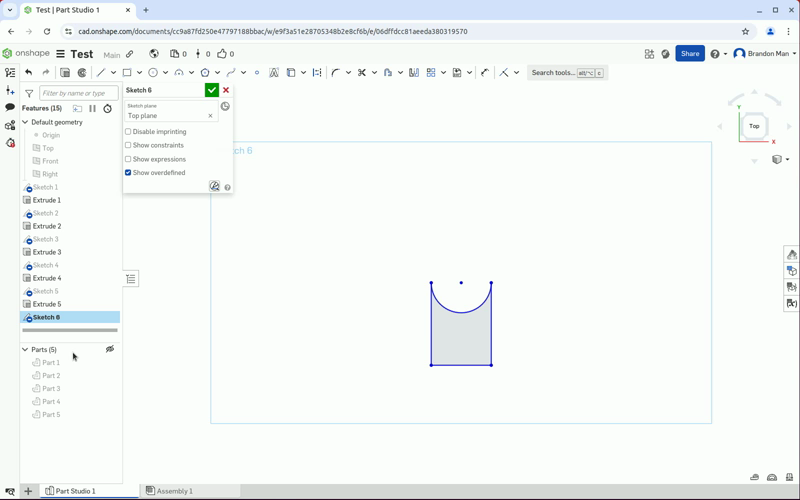
key(shift+y)
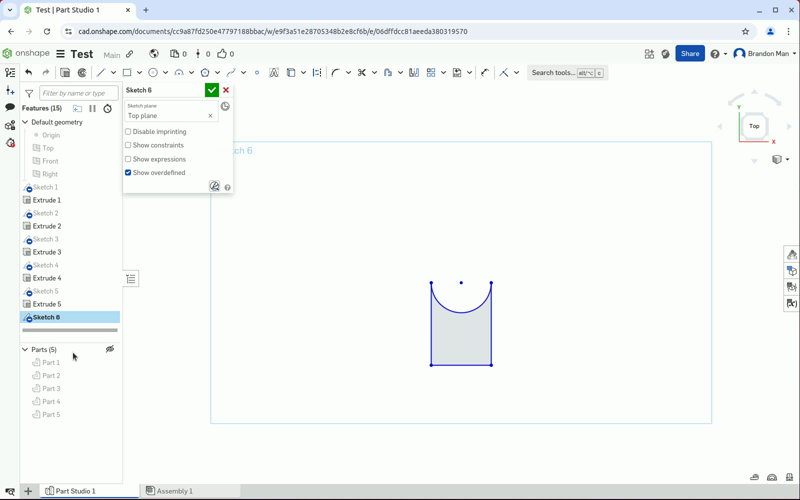
key(shift+e)
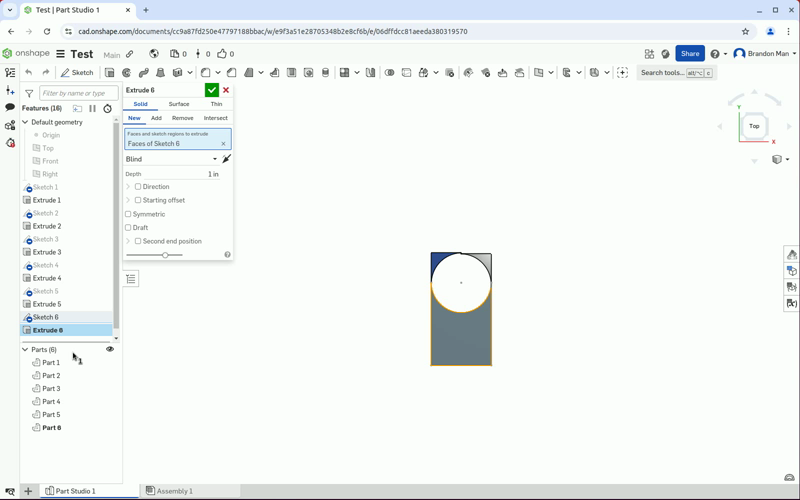
mouse_move(143, 106)
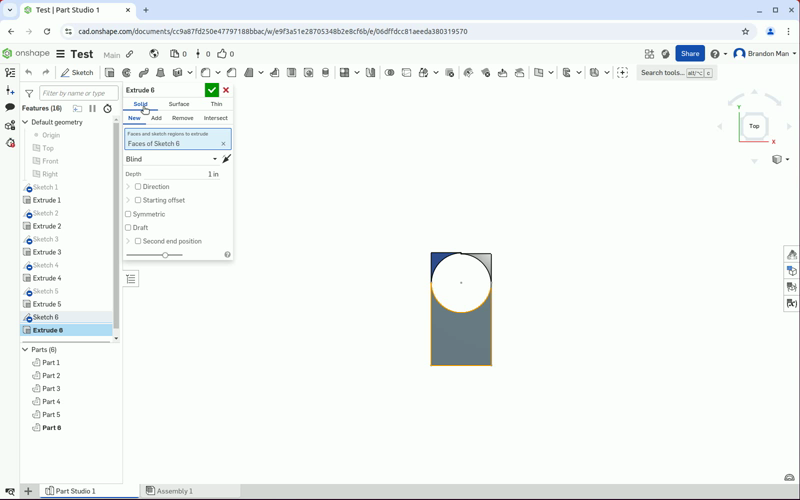
click(143, 106)
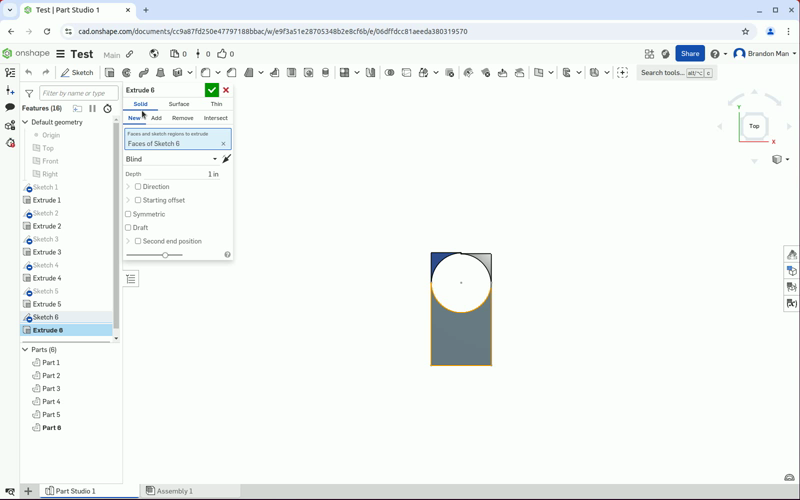
mouse_move(137, 120)
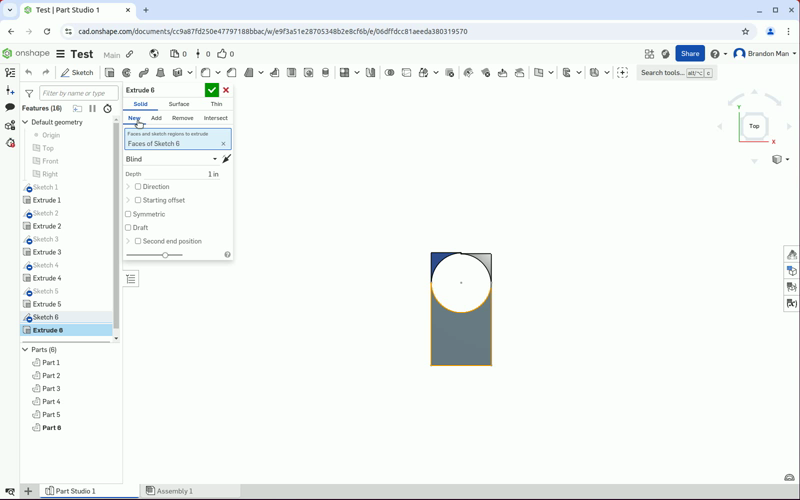
click(137, 120)
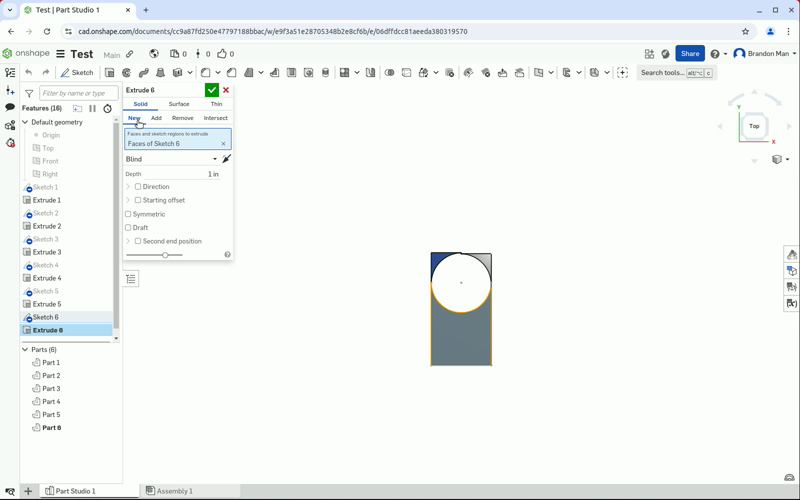
key(tab, 4)
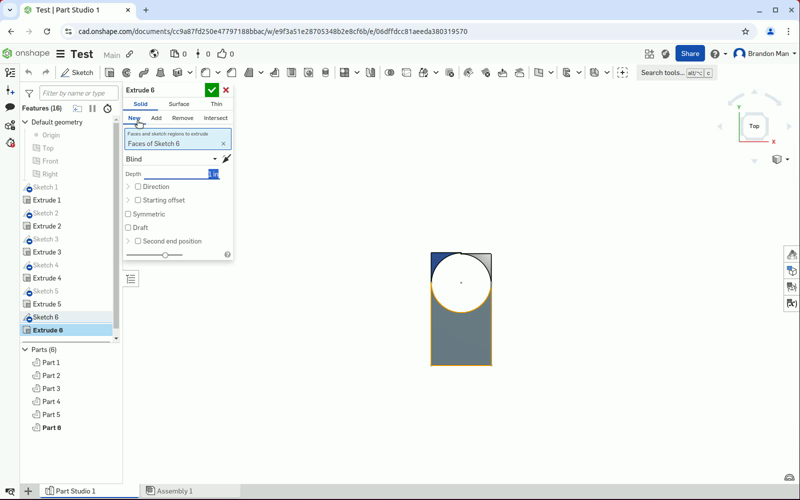
text(6.018)
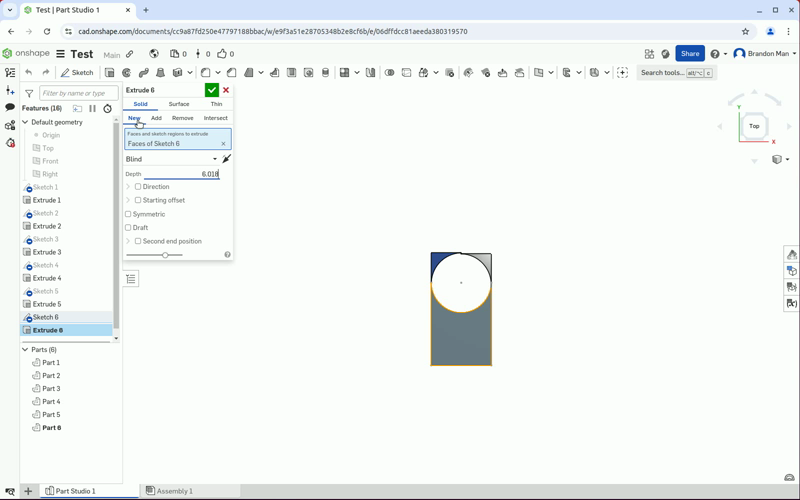
key(enter)
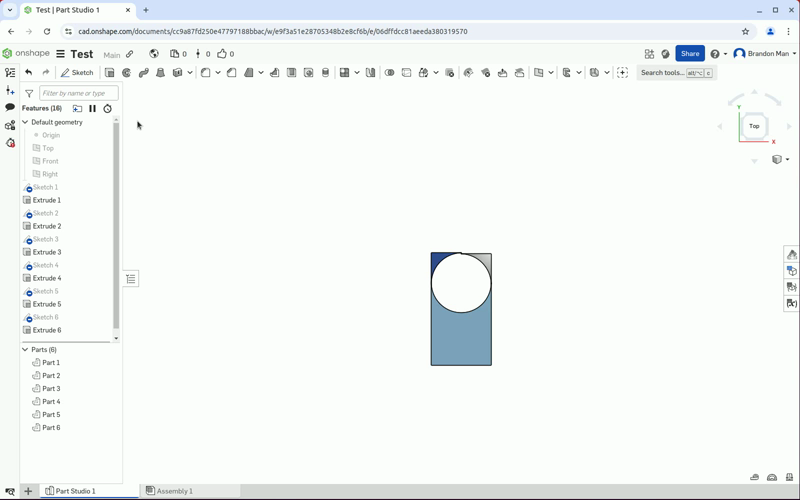
key(shift+h)
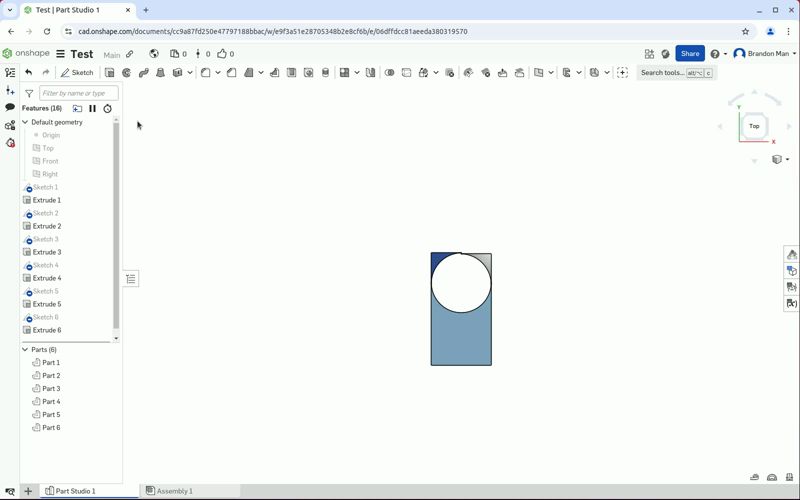
key(shift+h)
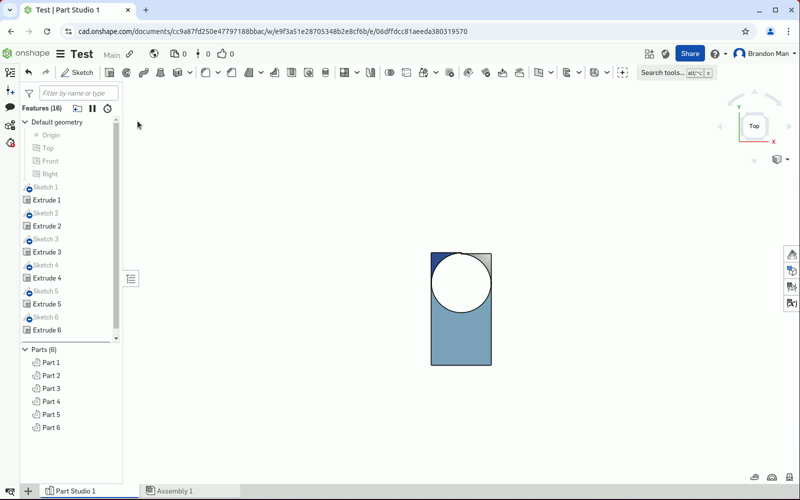
mouse_move(69, 189)
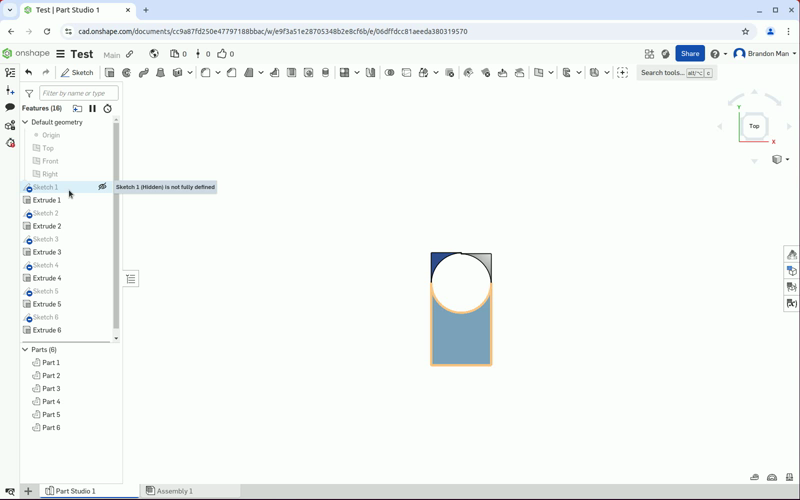
click(69, 189)
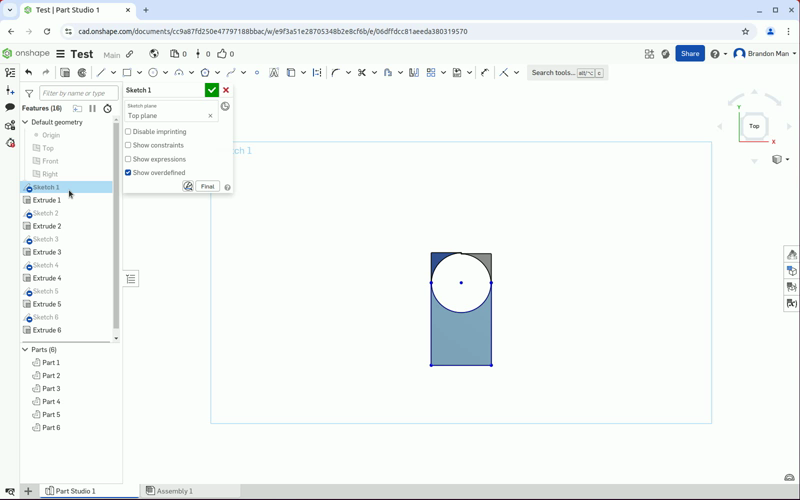
mouse_move(229, 92)
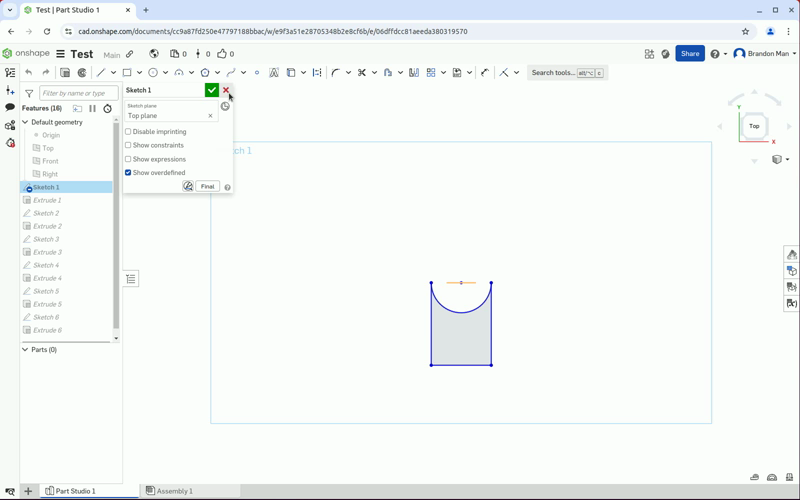
click(229, 92)
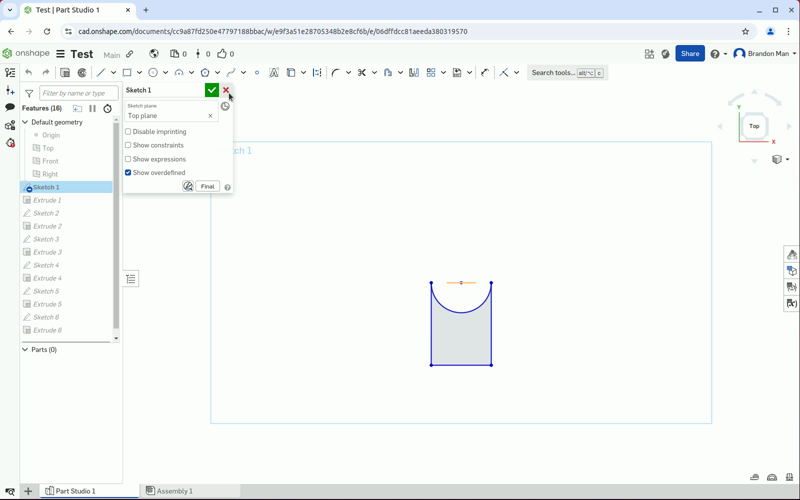
key(shift+s)
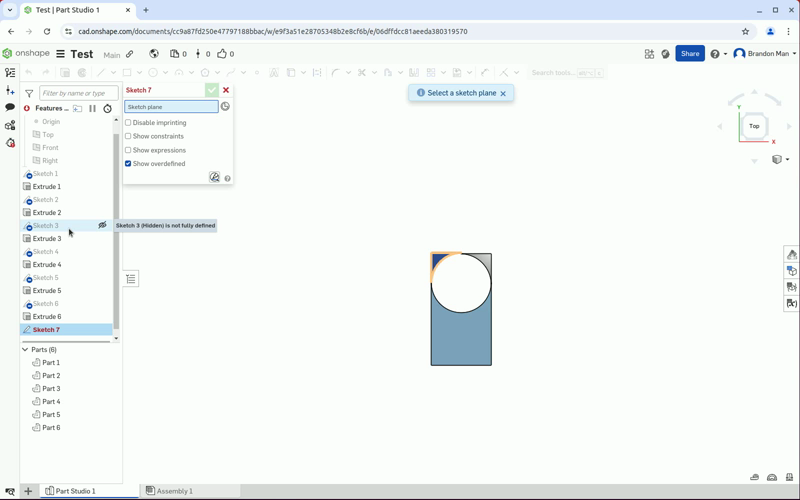
scroll(3)
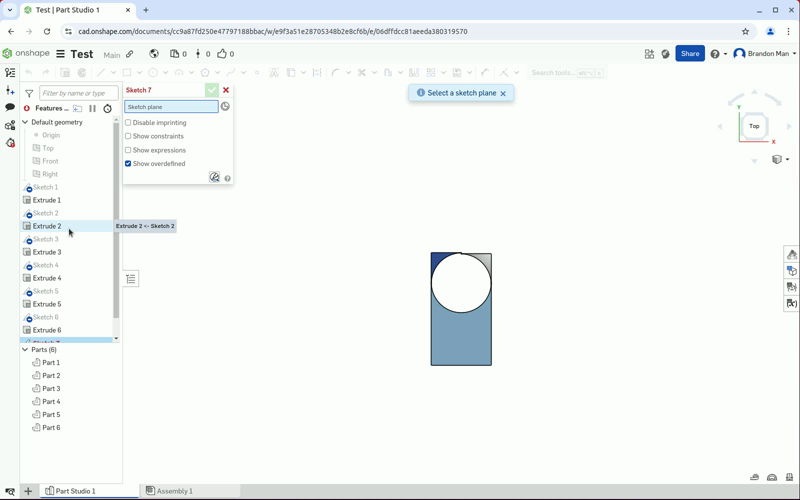
mouse_move(69, 150)
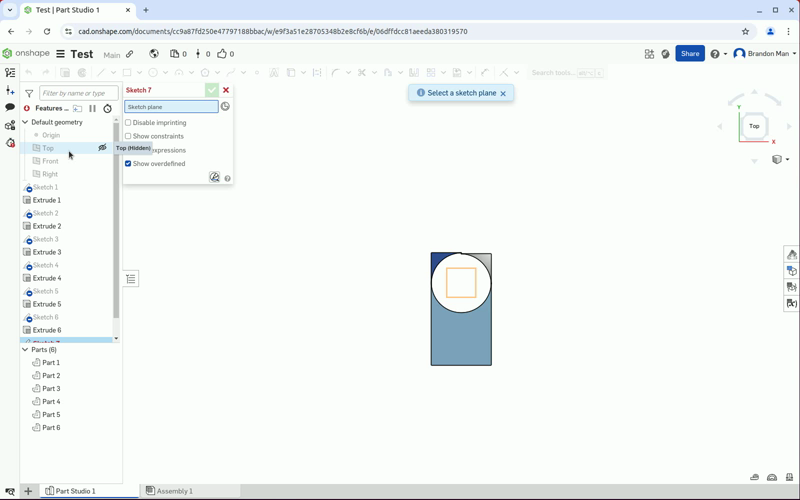
click(69, 150)
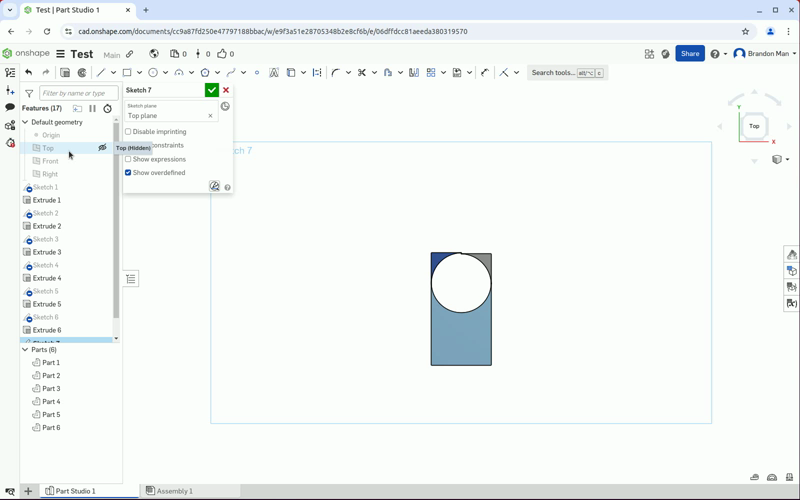
mouse_move(73, 352)
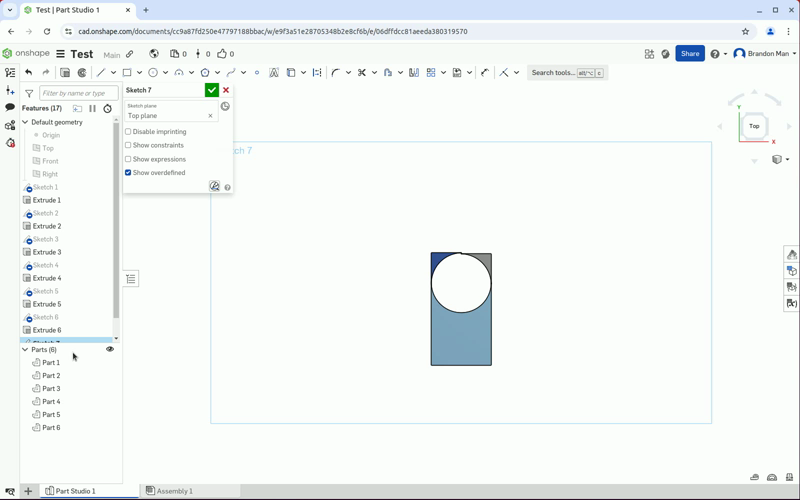
key(y)
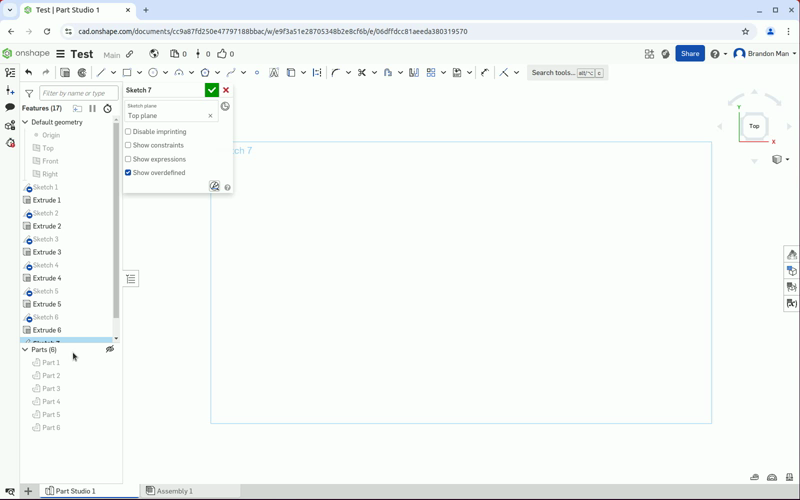
key(c)
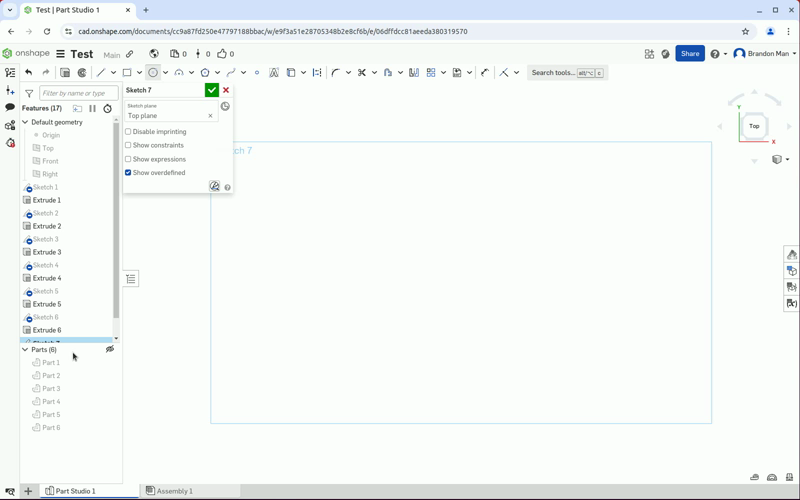
key_down(shift)
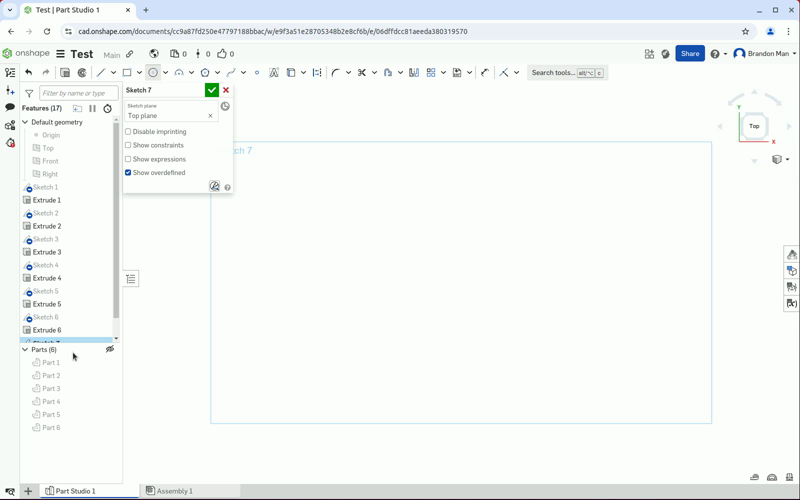
mouse_move(461, 282)
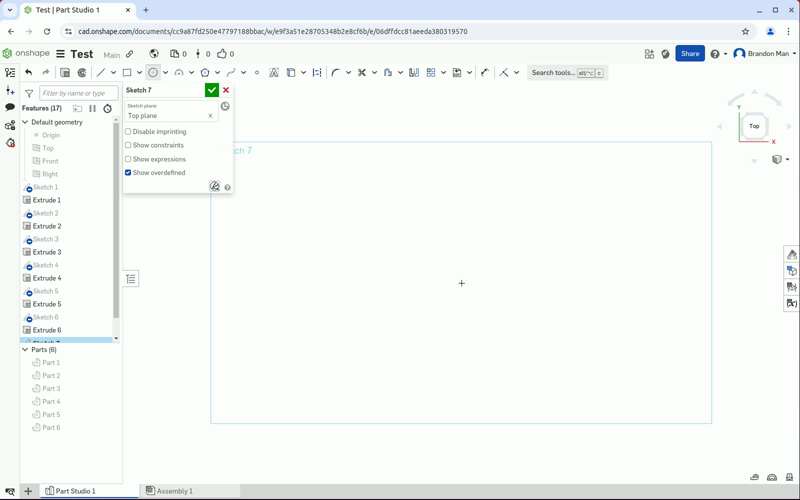
click(461, 282)
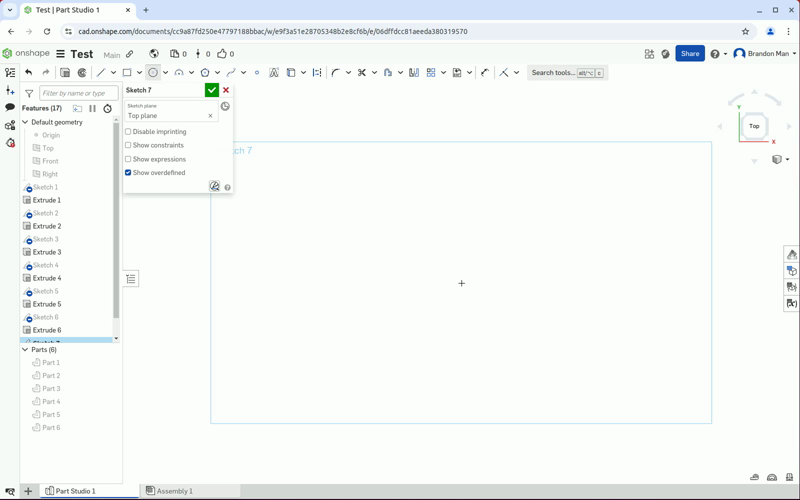
key_up(shift)
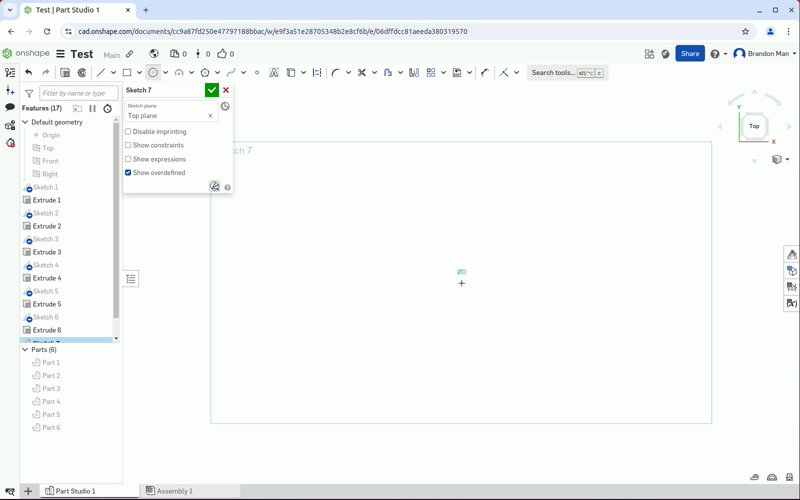
mouse_move(492, 282)
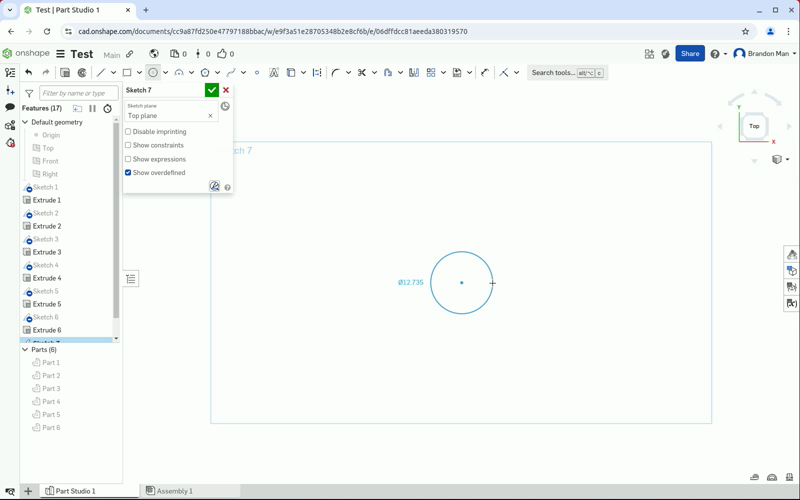
click(492, 282)
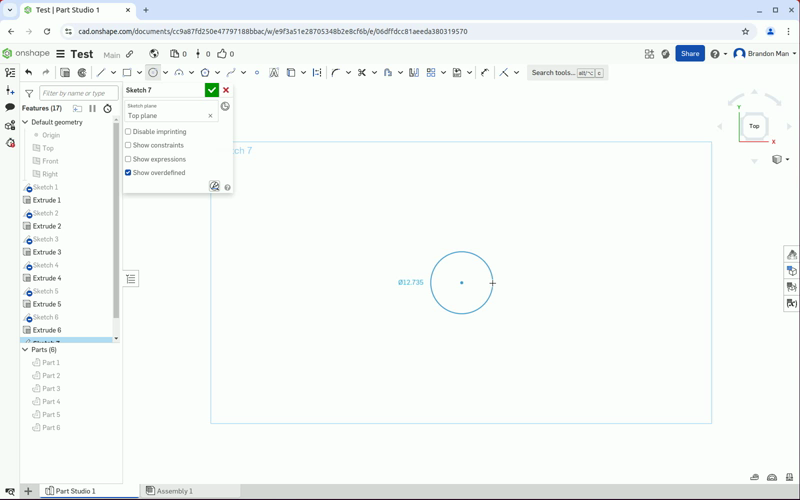
key(esc)
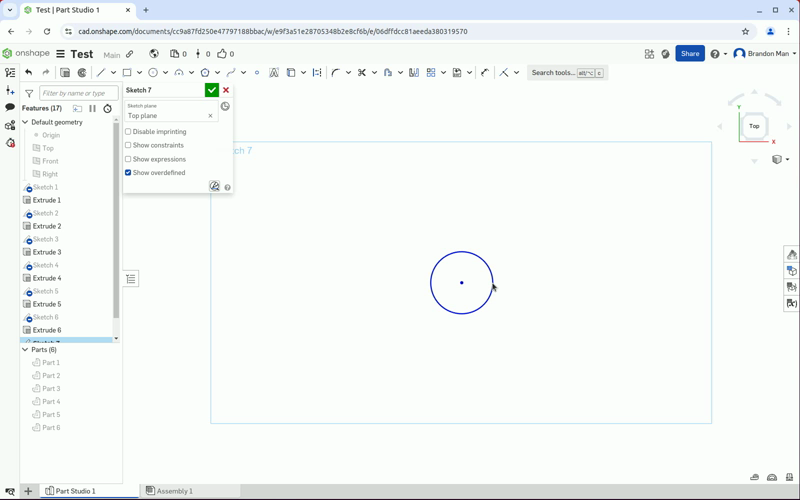
mouse_move(454, 260)
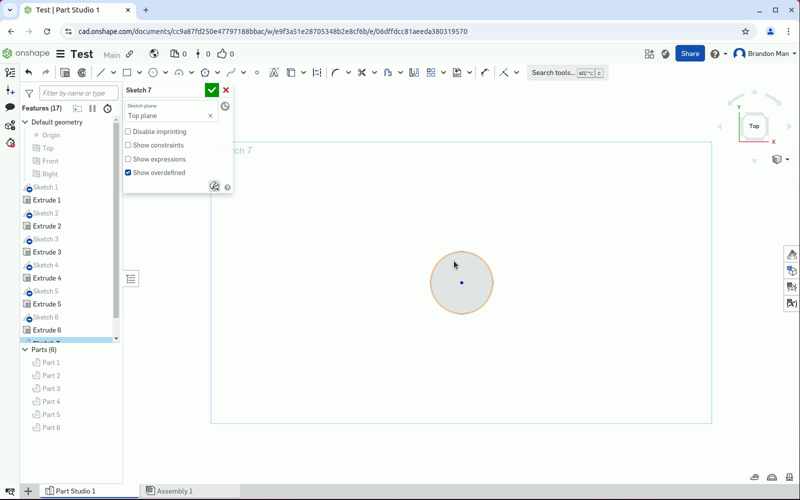
click(454, 260)
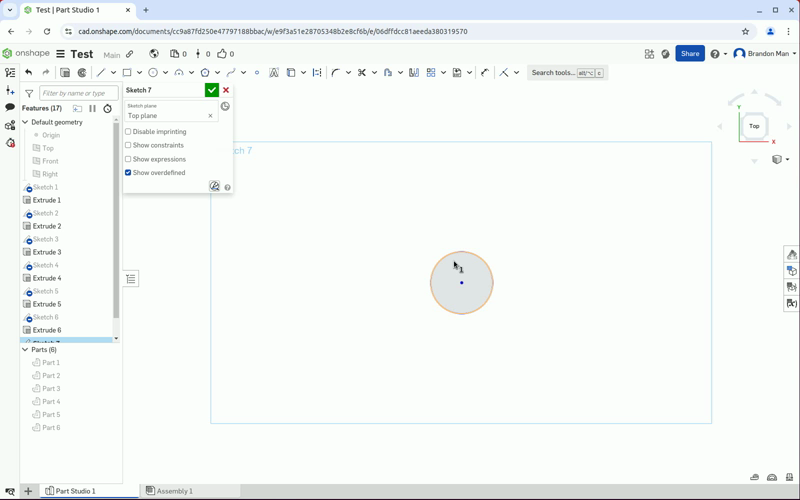
mouse_move(73, 352)
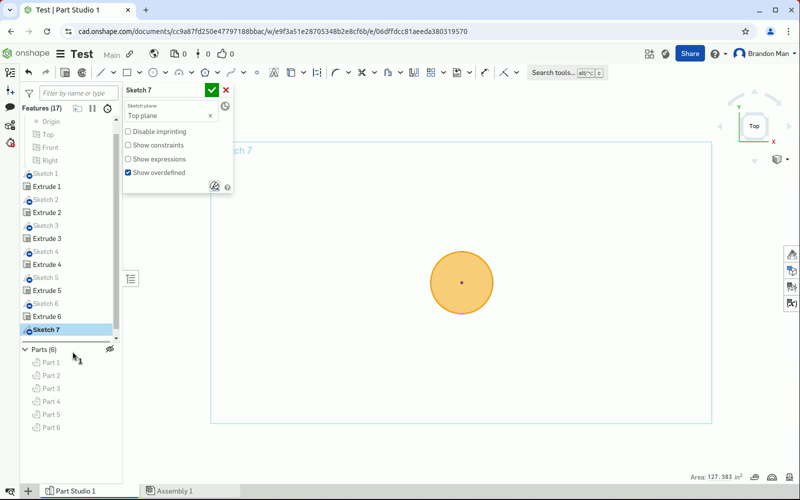
key(shift+y)
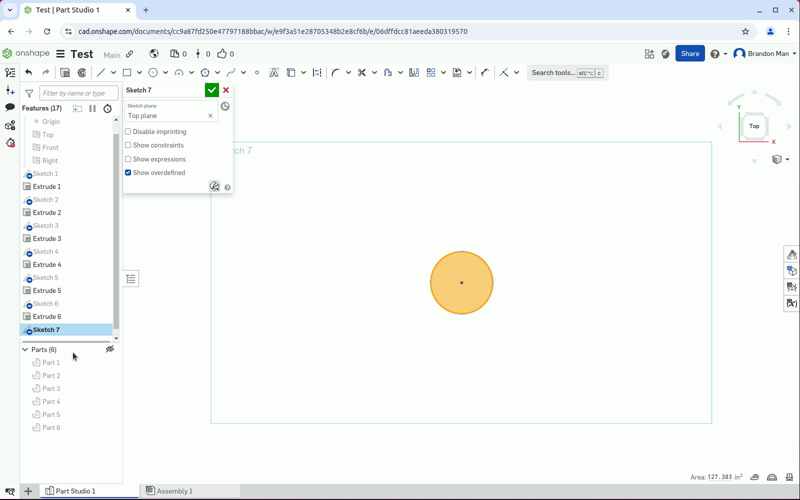
key(shift+e)
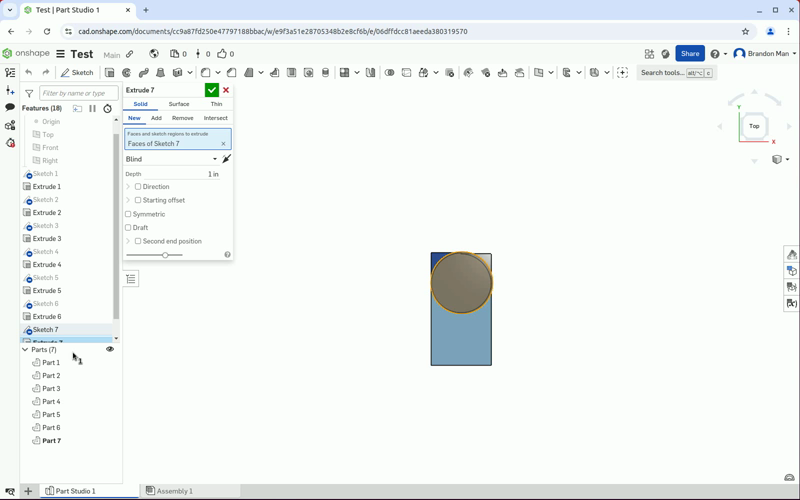
mouse_move(143, 106)
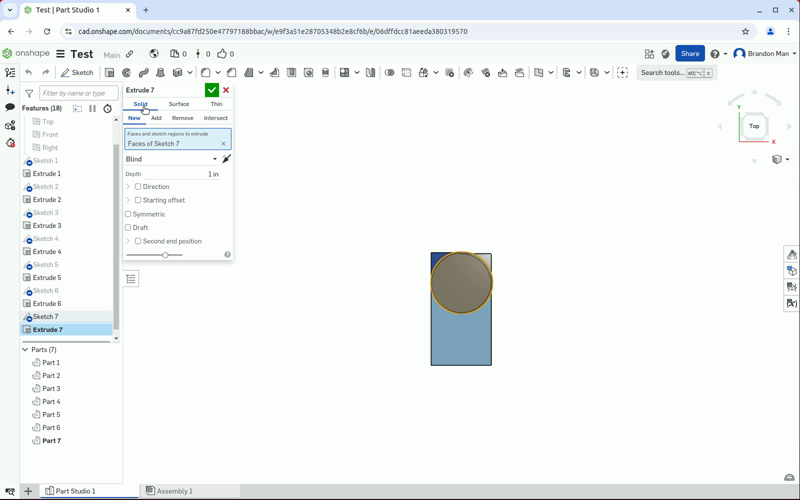
click(143, 106)
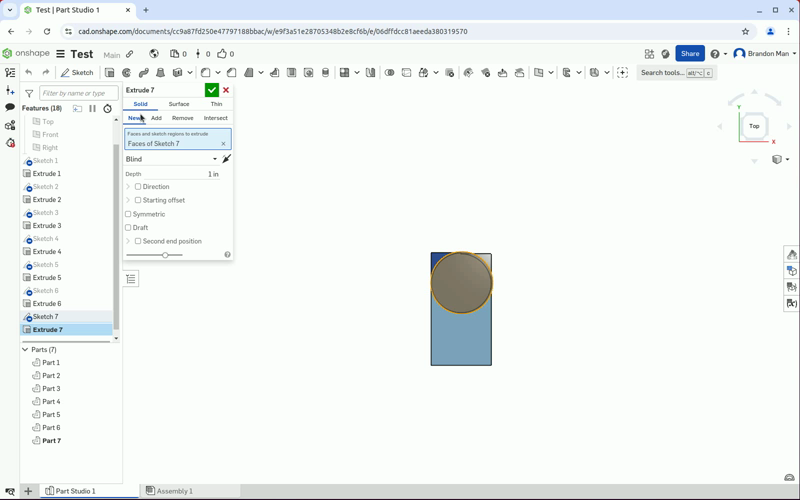
mouse_move(137, 120)
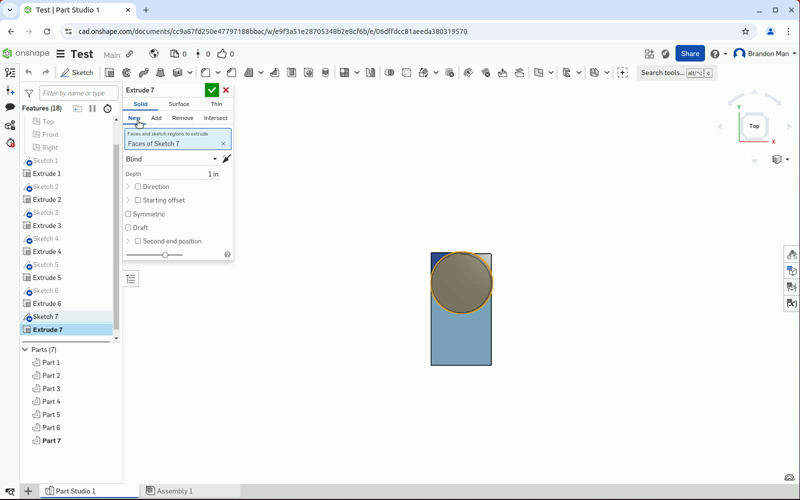
click(137, 120)
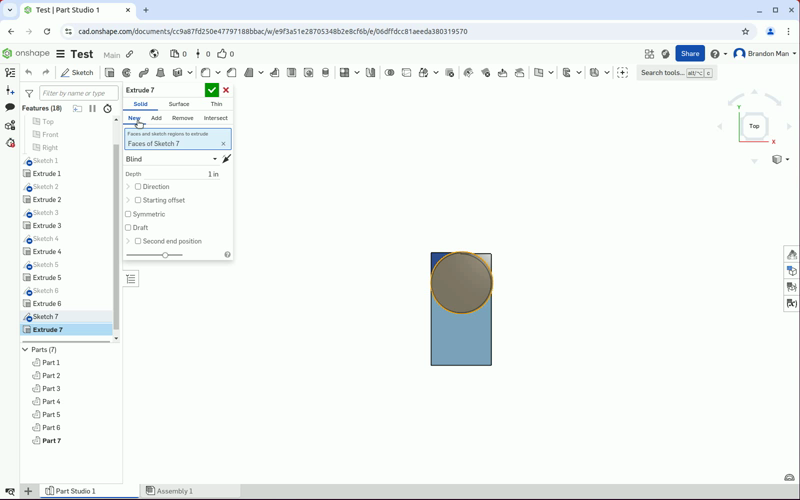
key(tab, 4)
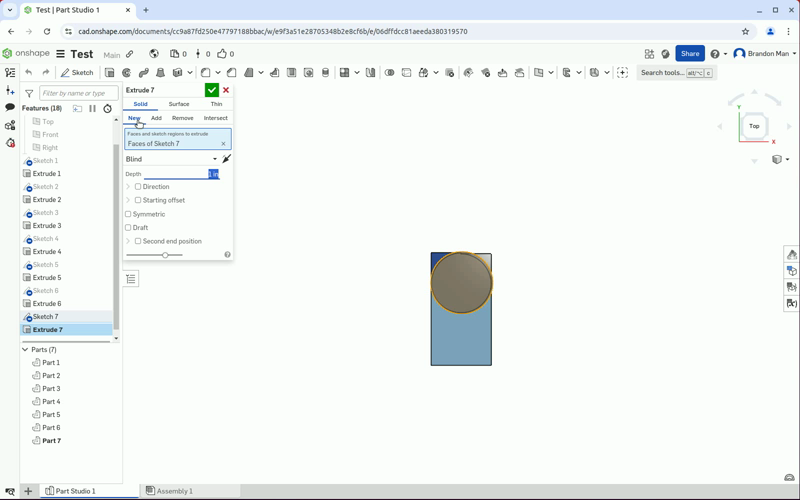
text(6.018)
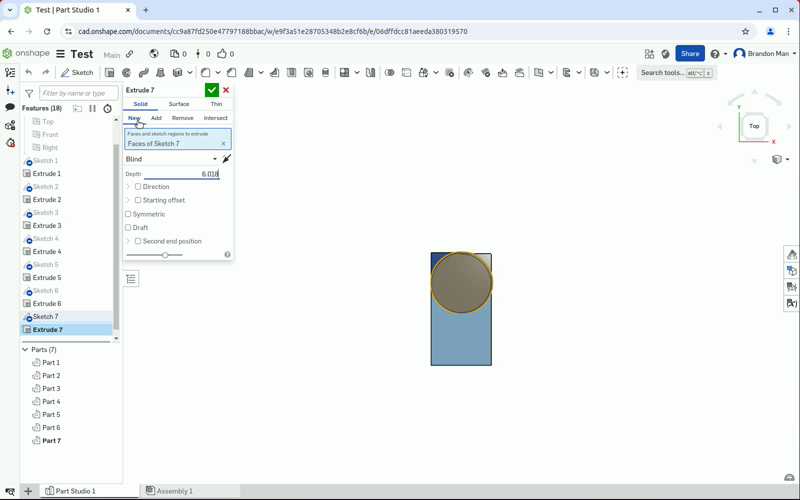
key(enter)
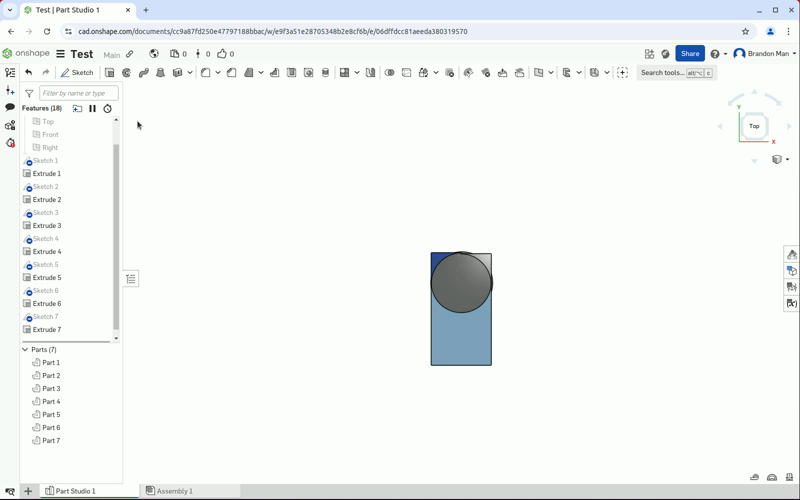
key(shift+h)
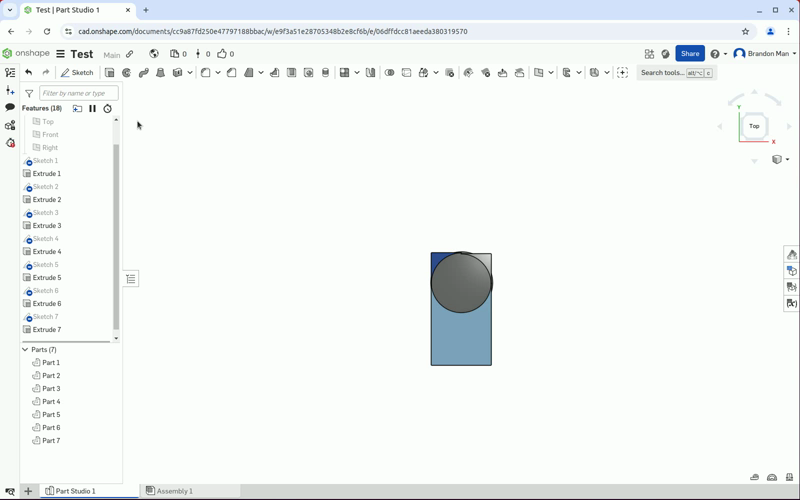
key(shift+h)
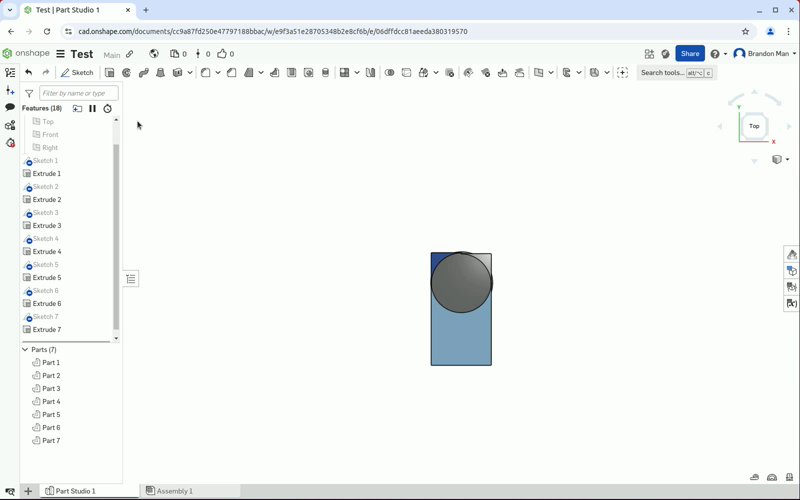
mouse_move(69, 163)
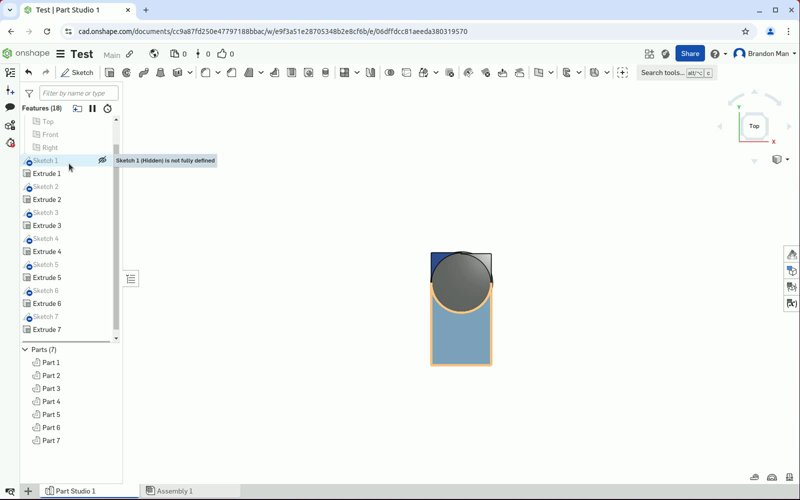
click(69, 163)
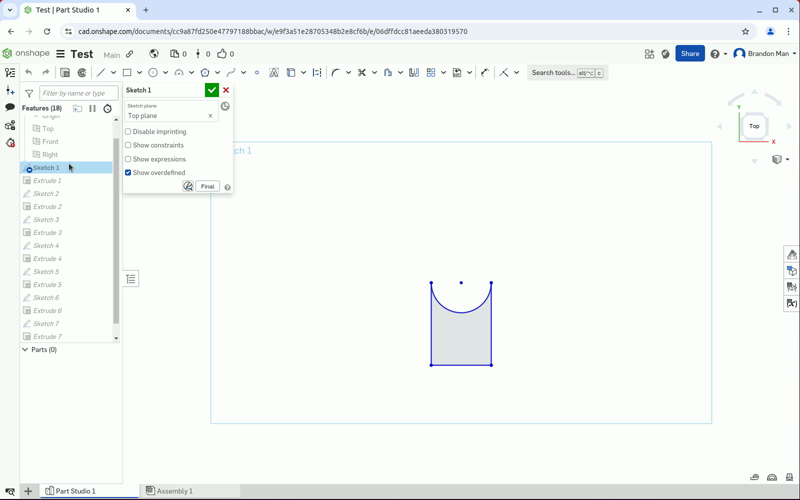
mouse_move(229, 92)
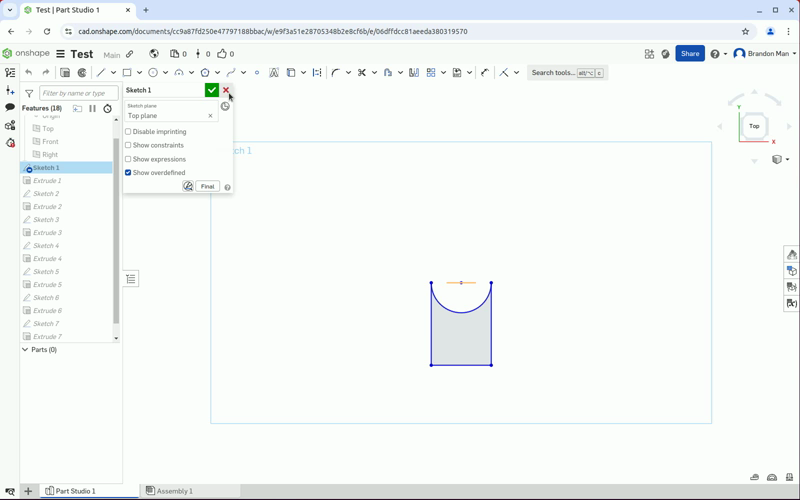
click(229, 92)
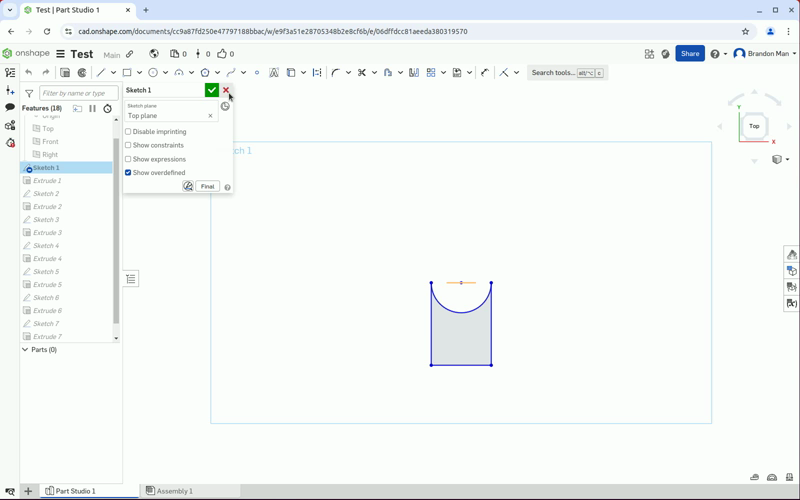
key(shift+s)
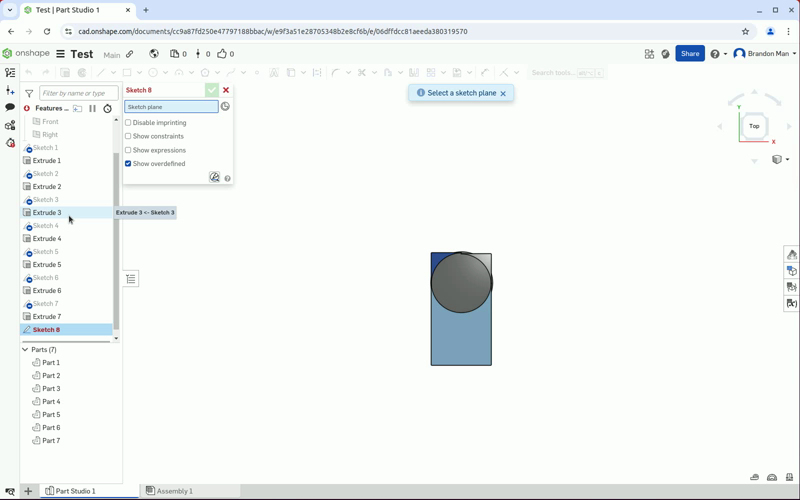
scroll(3)
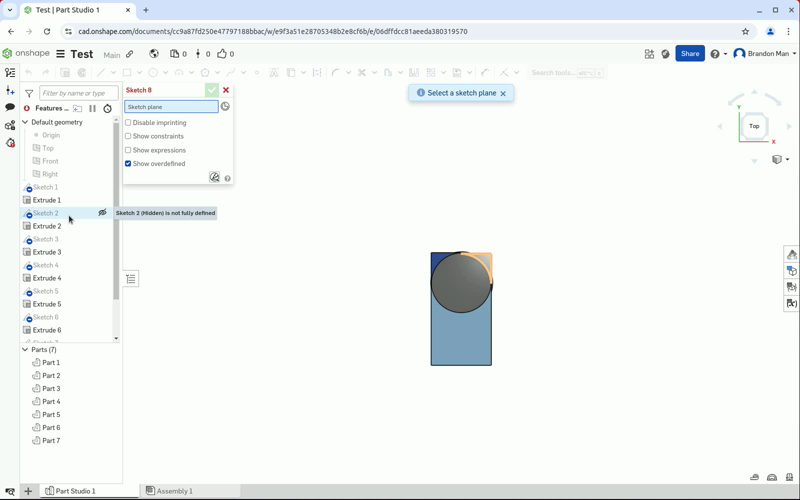
mouse_move(69, 150)
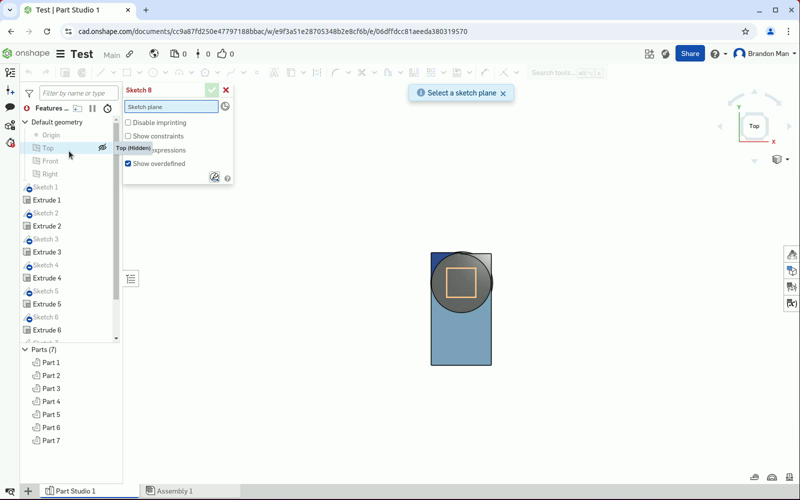
click(69, 150)
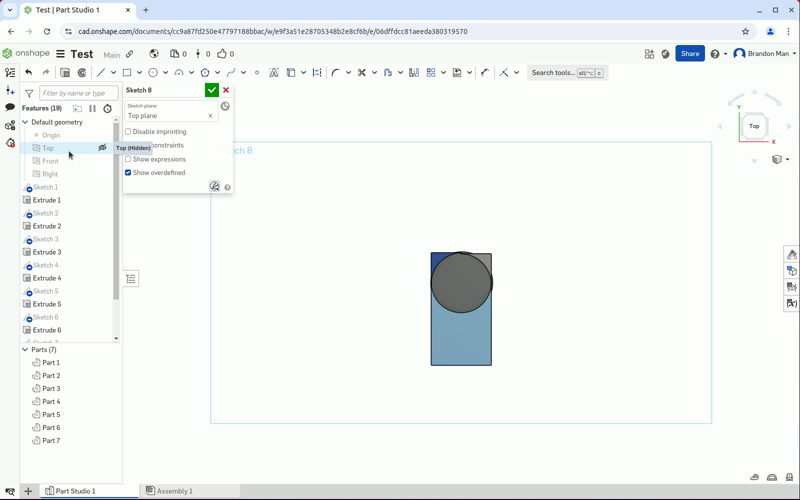
mouse_move(73, 352)
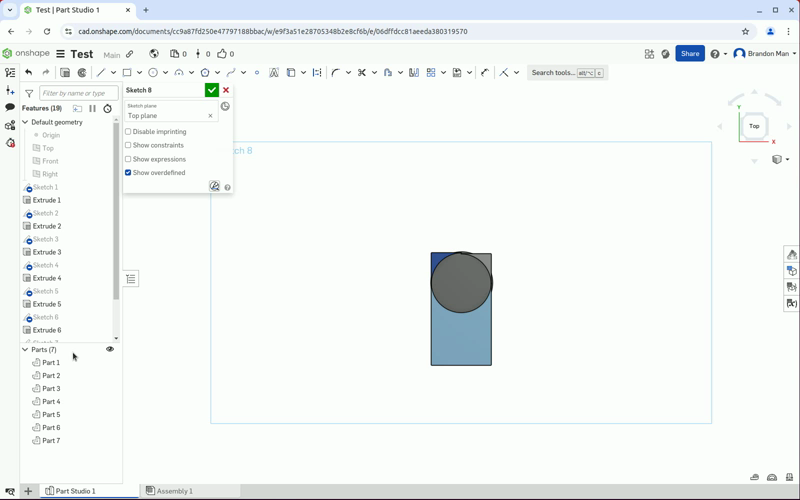
key(y)
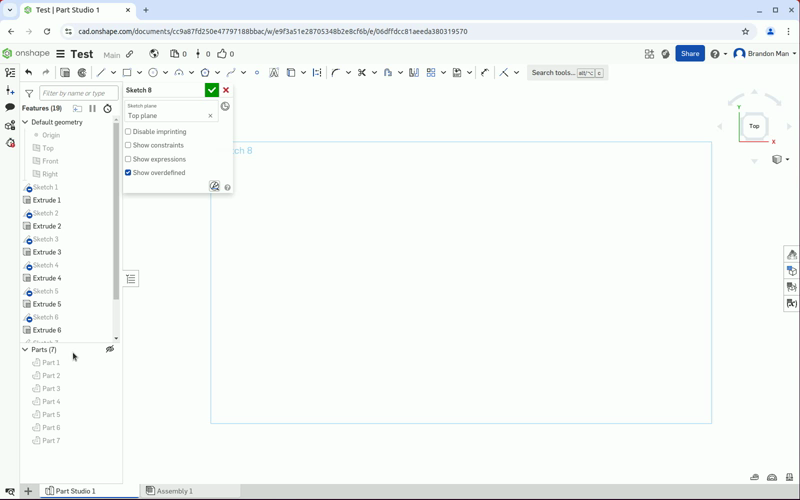
key(l)
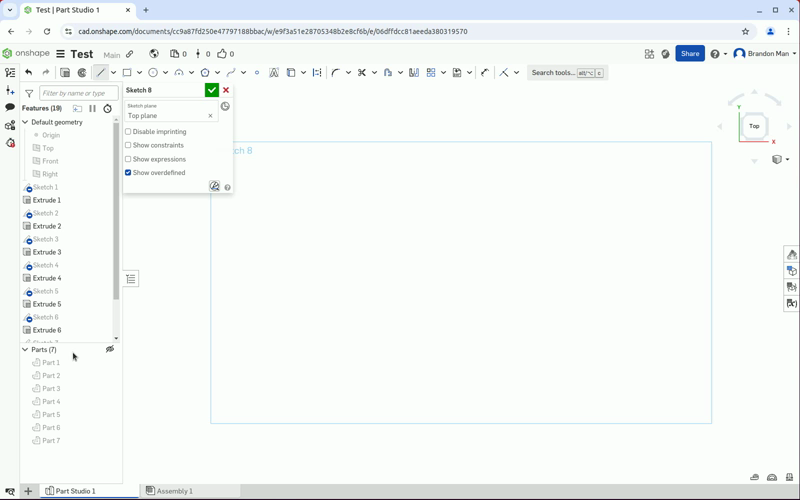
key_down(shift)
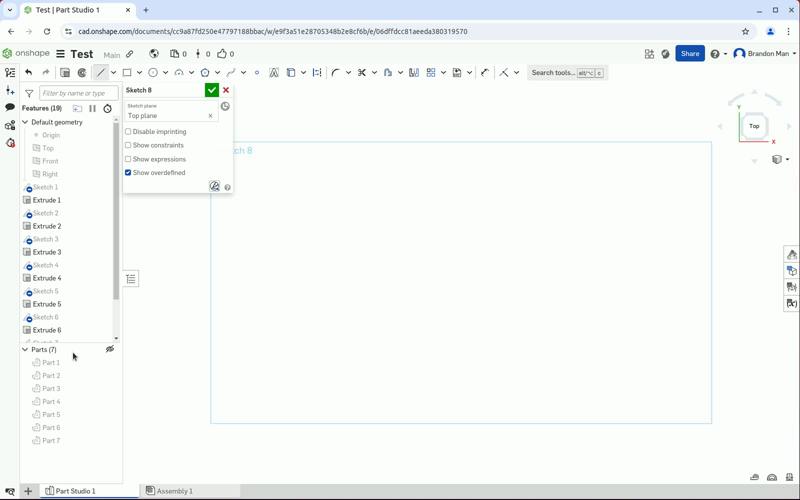
mouse_move(431, 395)
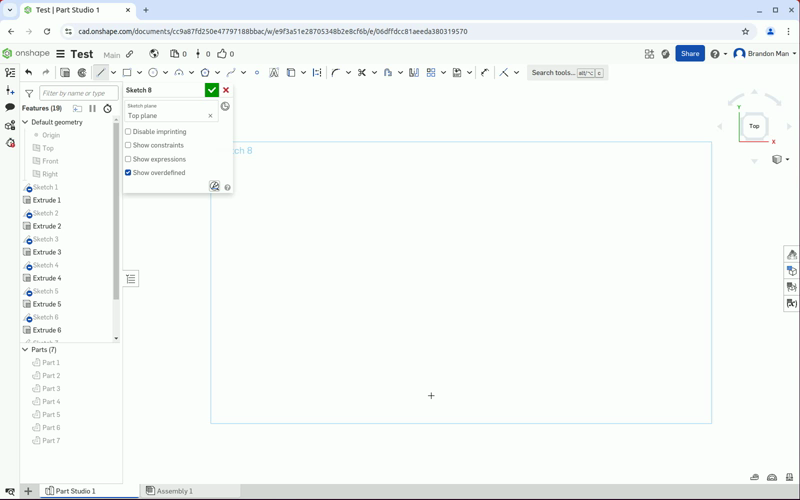
click(431, 395)
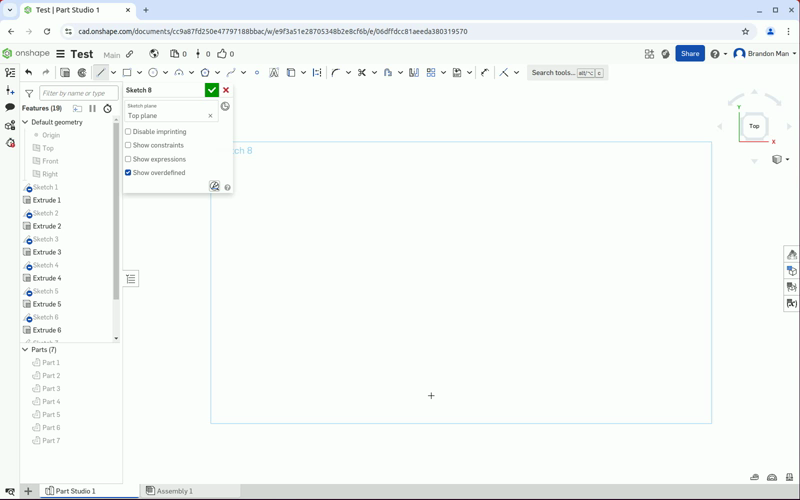
key_up(shift)
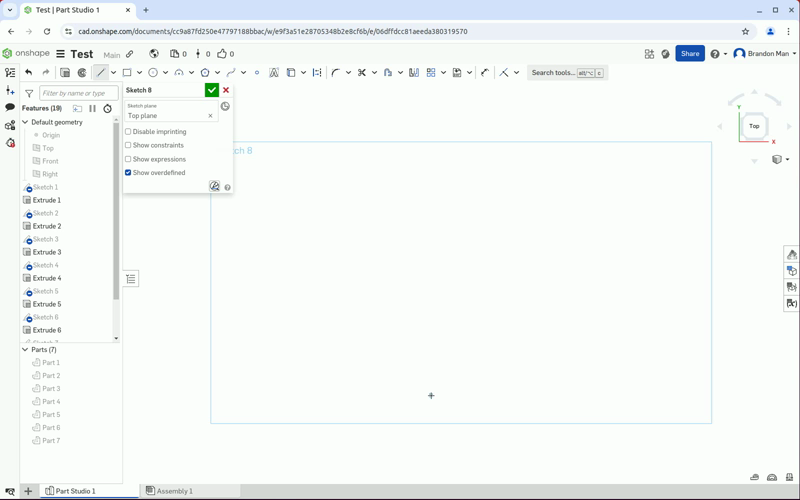
key_down(shift)
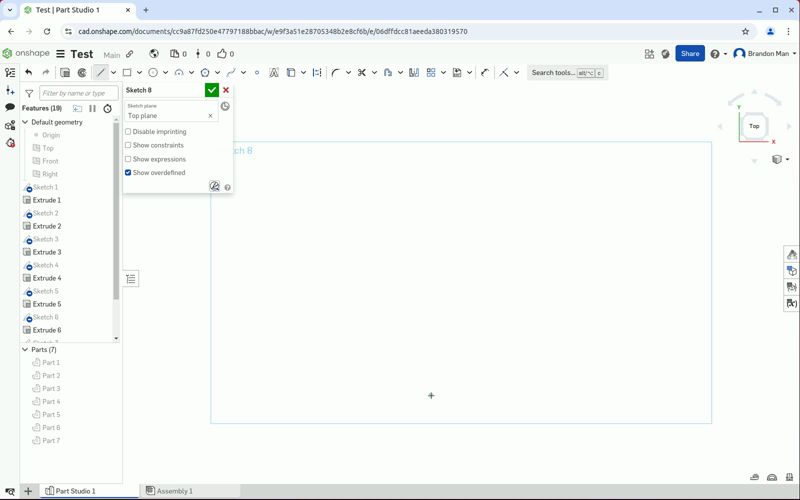
mouse_move(492, 395)
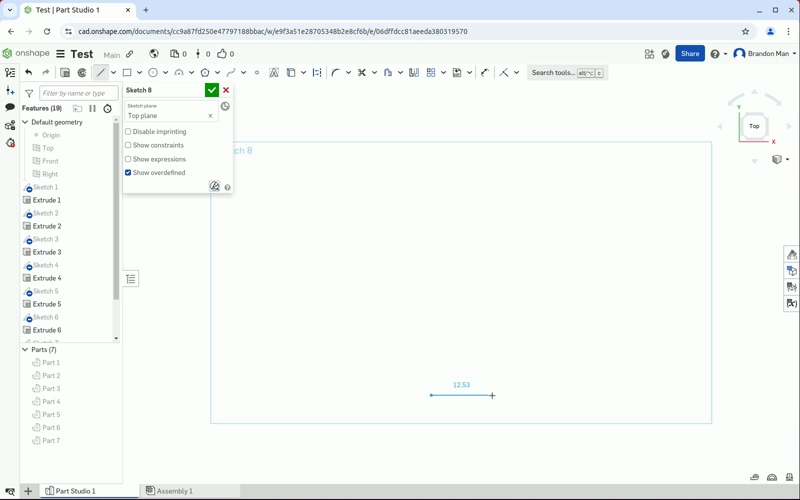
click(492, 395)
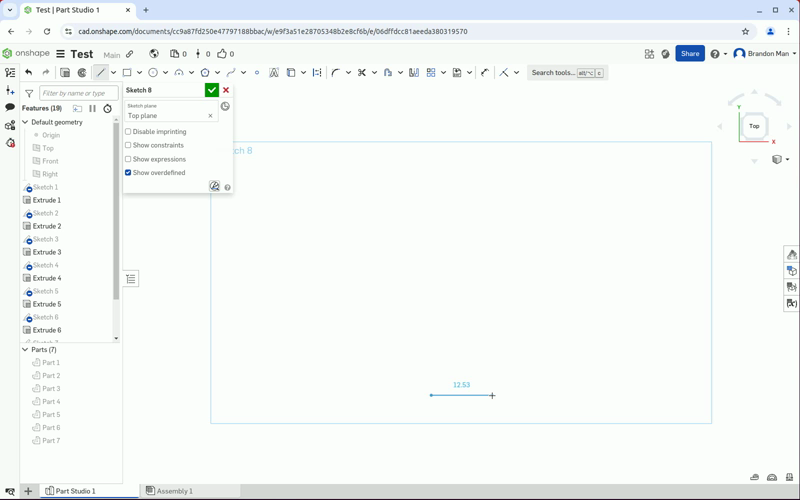
key_up(shift)
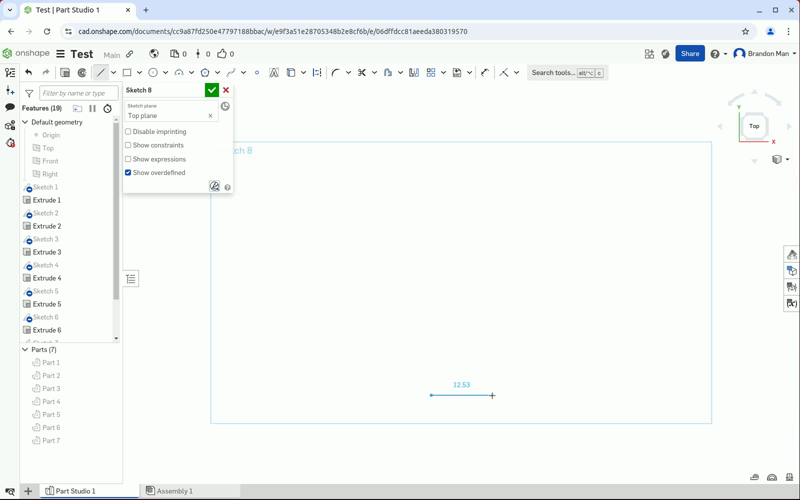
key_down(shift)
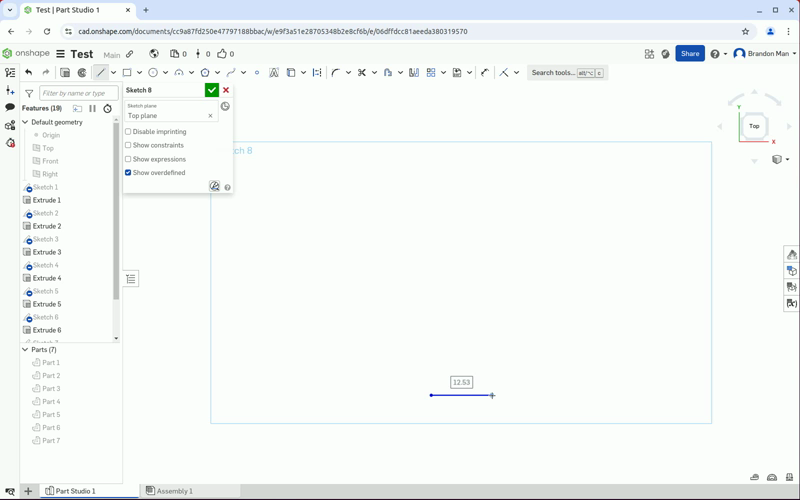
mouse_move(522, 395)
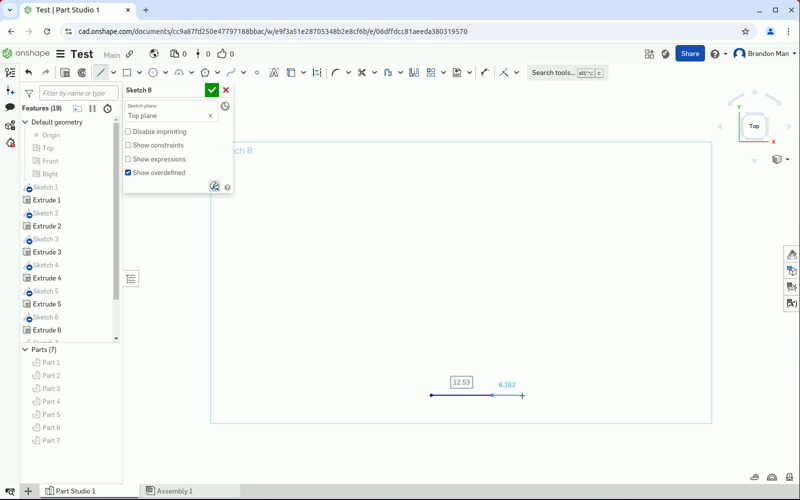
mouse_move(492, 364)
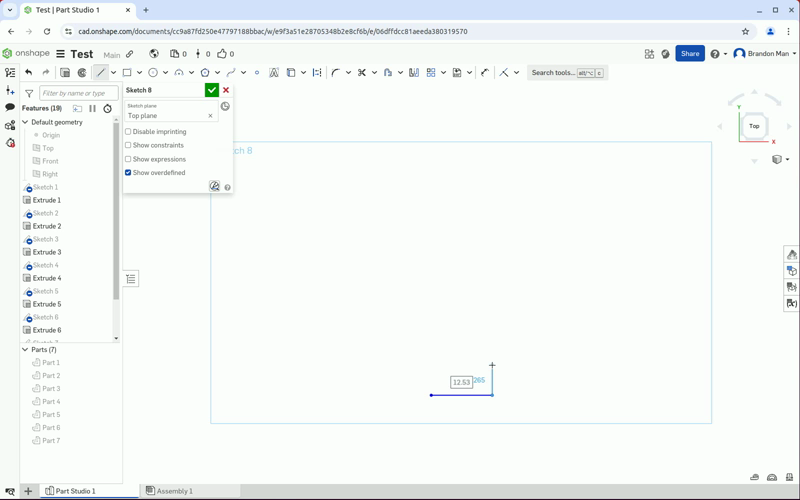
click(492, 364)
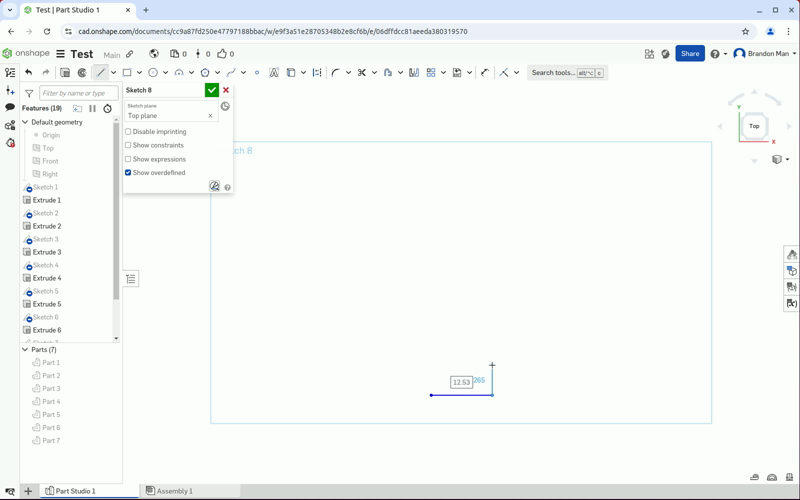
key_up(shift)
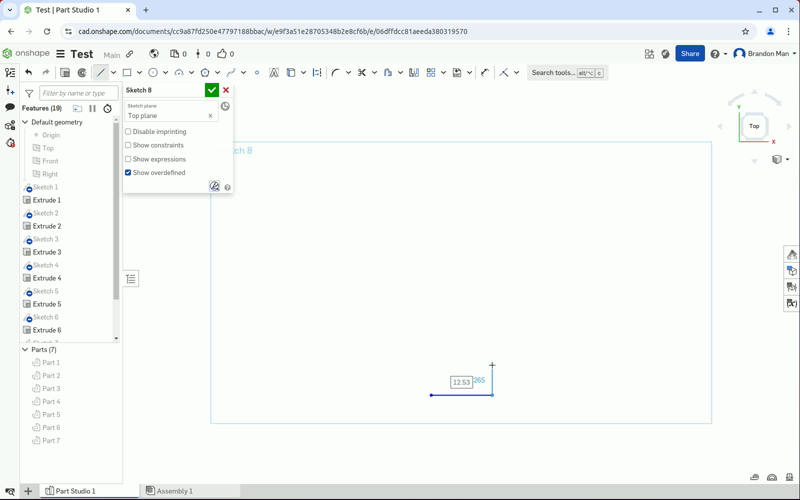
key_down(shift)
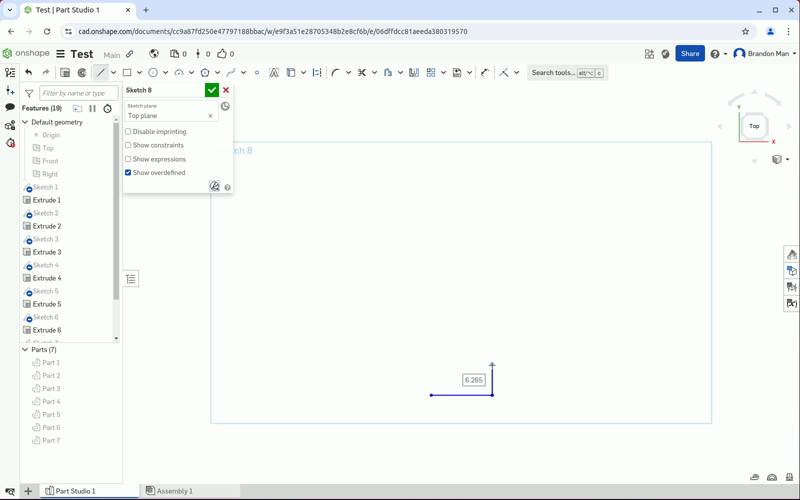
mouse_move(431, 364)
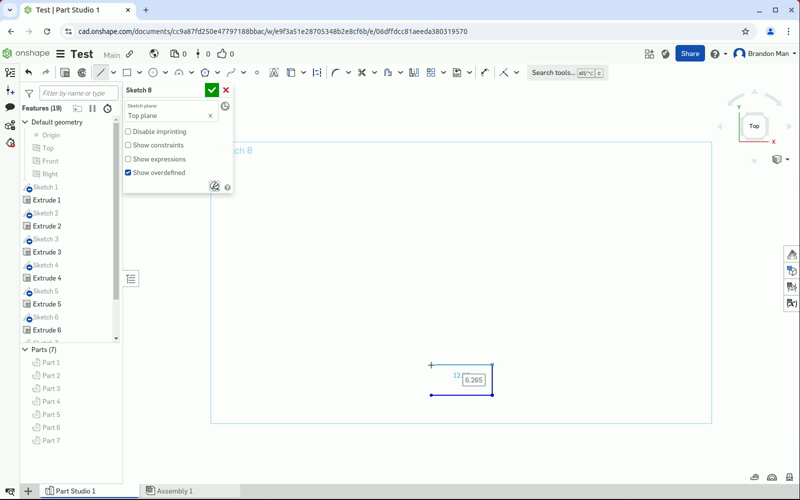
click(431, 364)
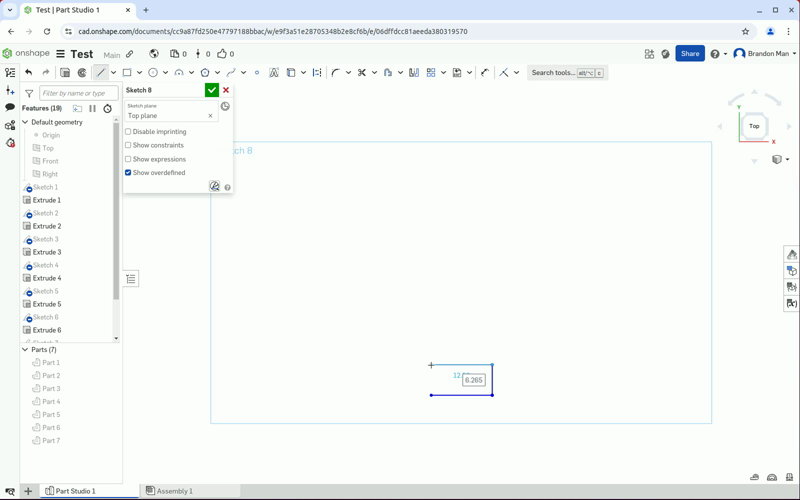
key_up(shift)
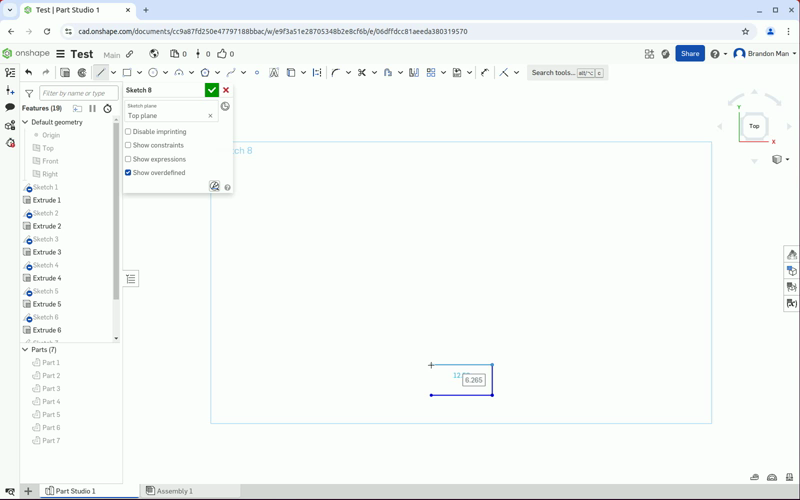
mouse_move(461, 364)
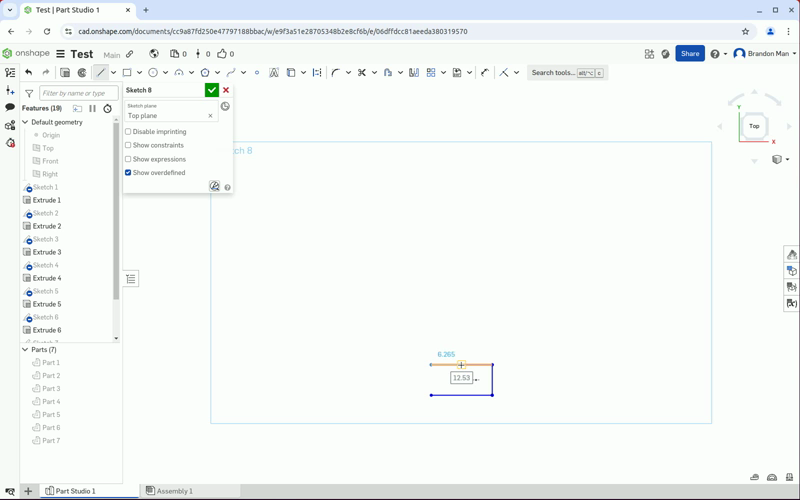
key_down(shift)
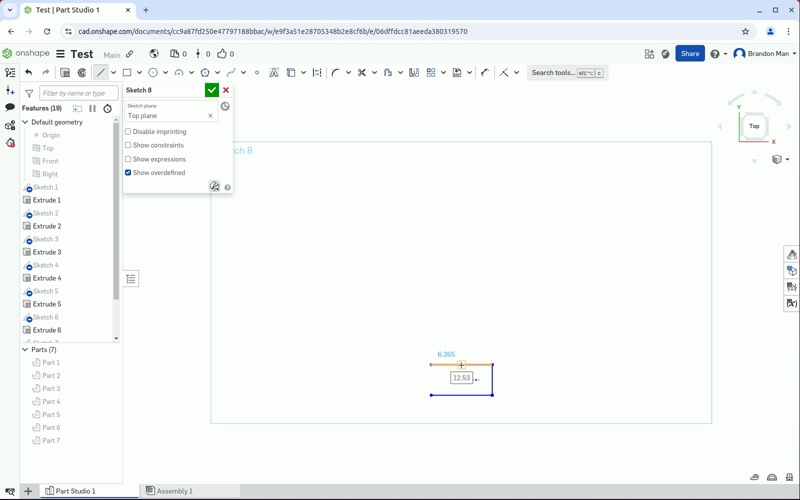
mouse_move(431, 395)
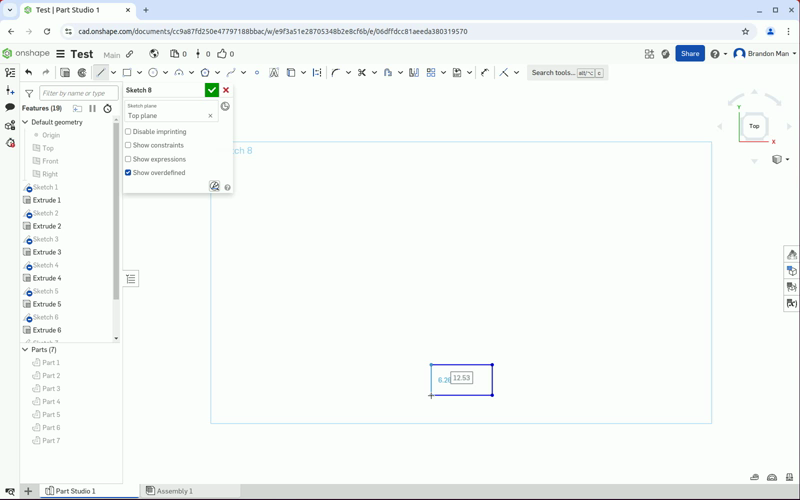
key_up(shift)
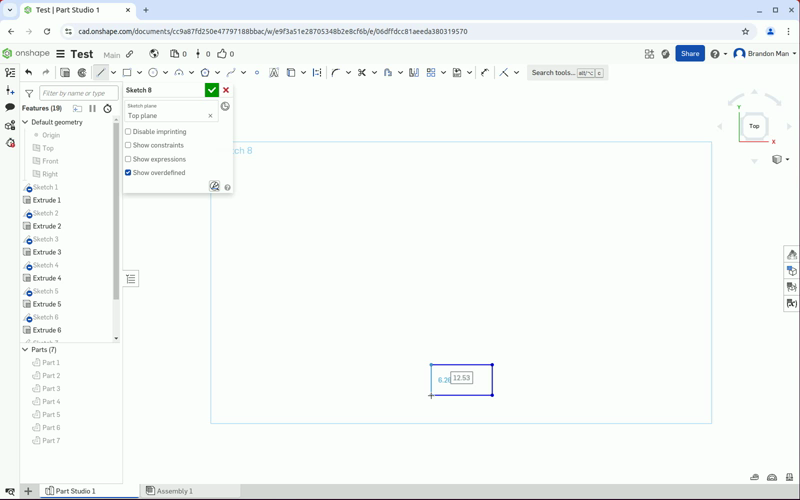
click(431, 395)
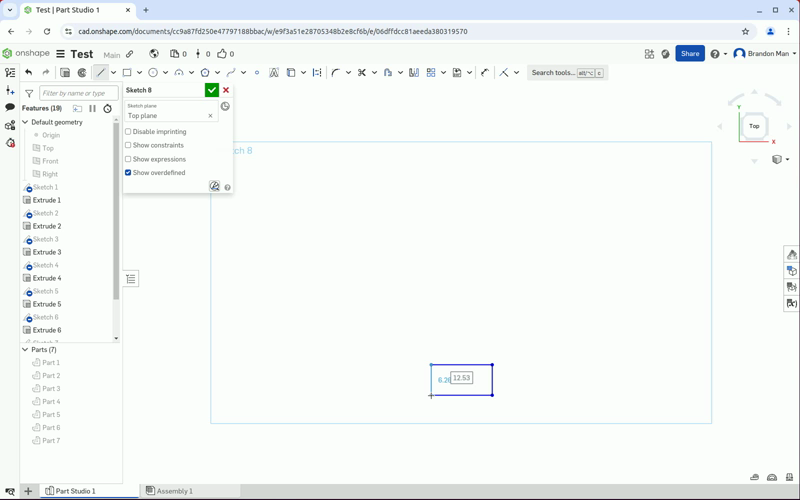
key(esc)
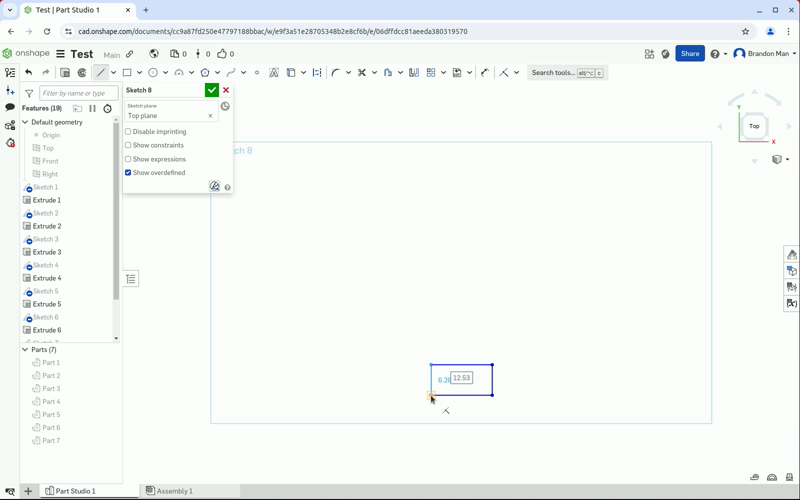
mouse_move(453, 374)
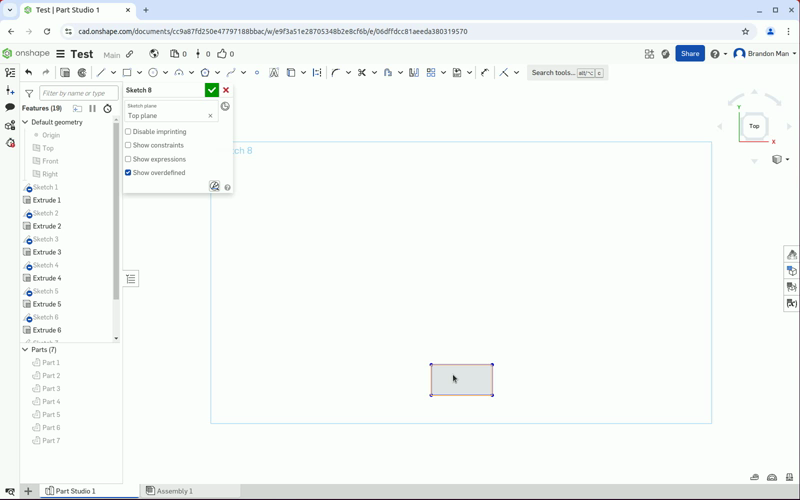
click(453, 374)
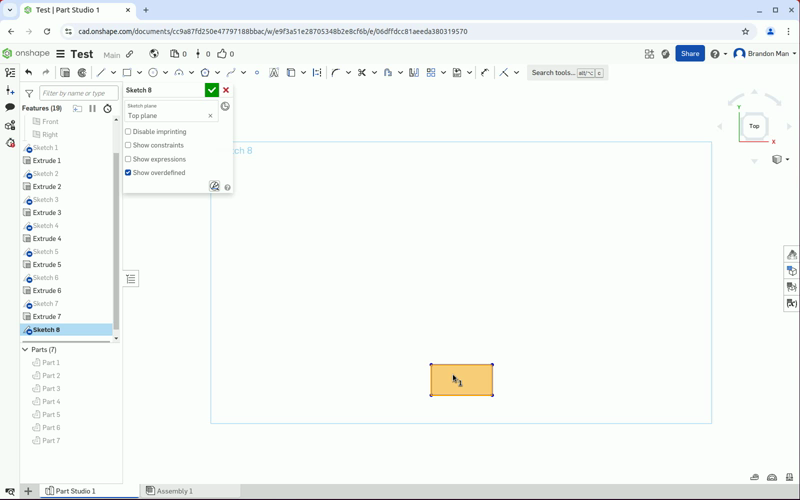
mouse_move(73, 352)
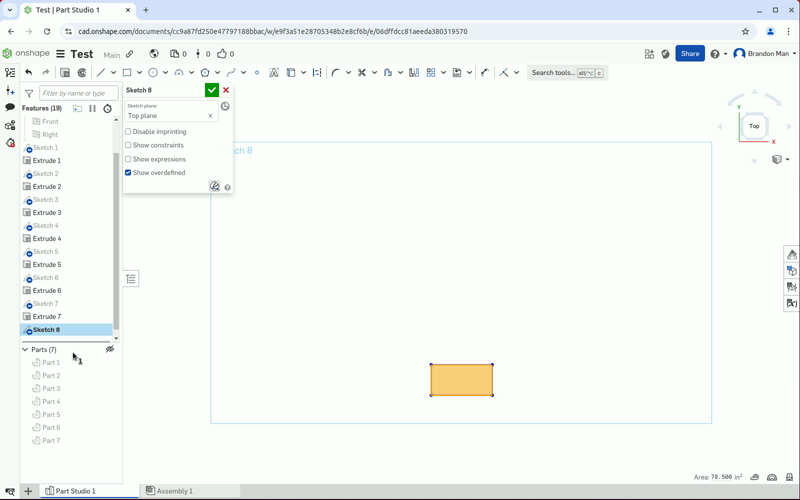
key(shift+y)
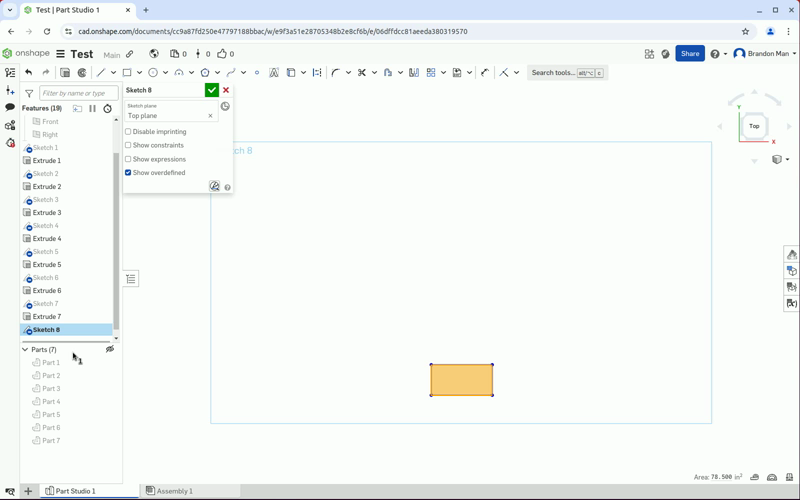
key(shift+e)
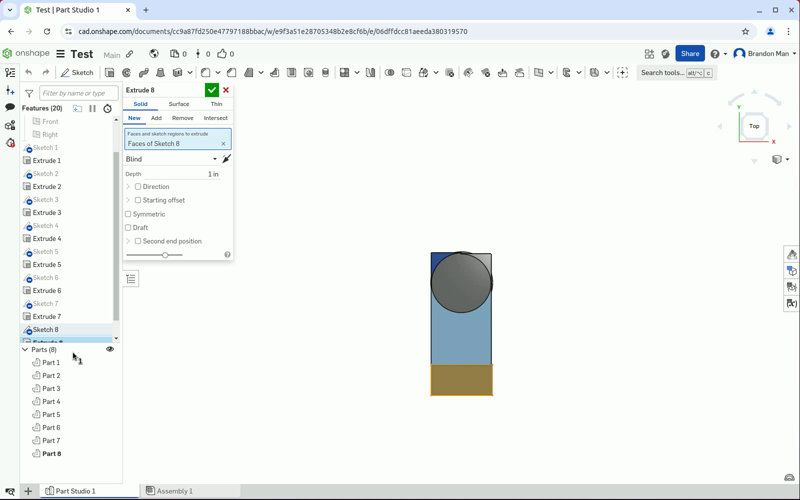
mouse_move(143, 106)
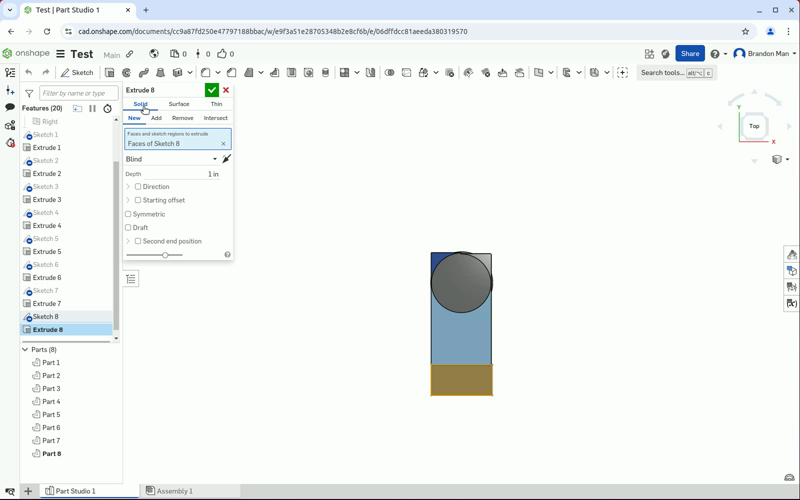
click(143, 106)
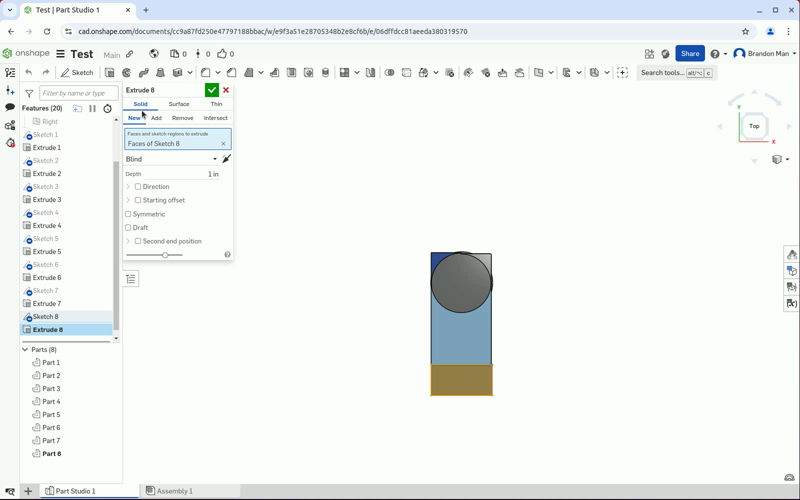
mouse_move(137, 120)
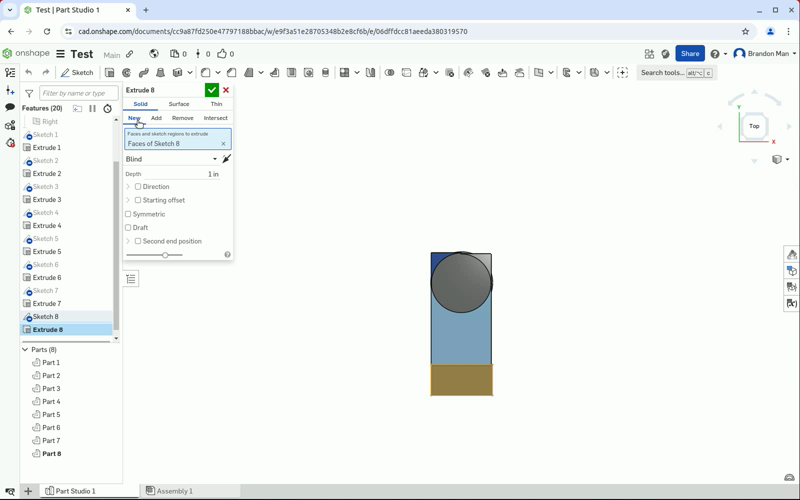
click(137, 120)
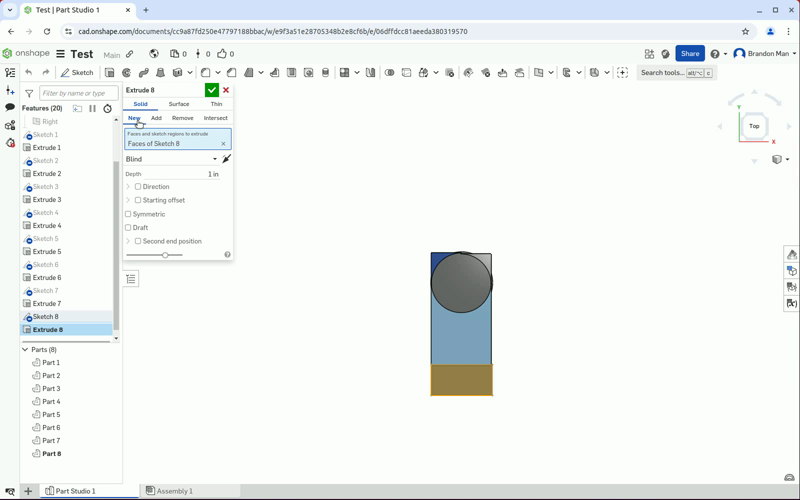
key(tab, 4)
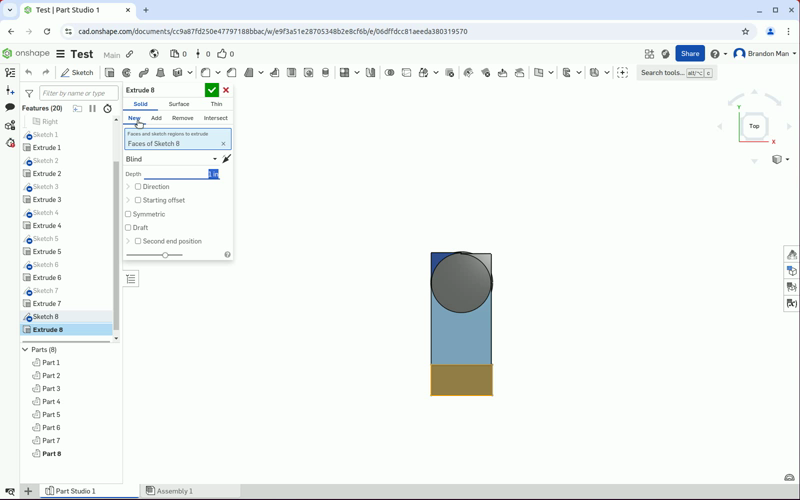
text(16.609)
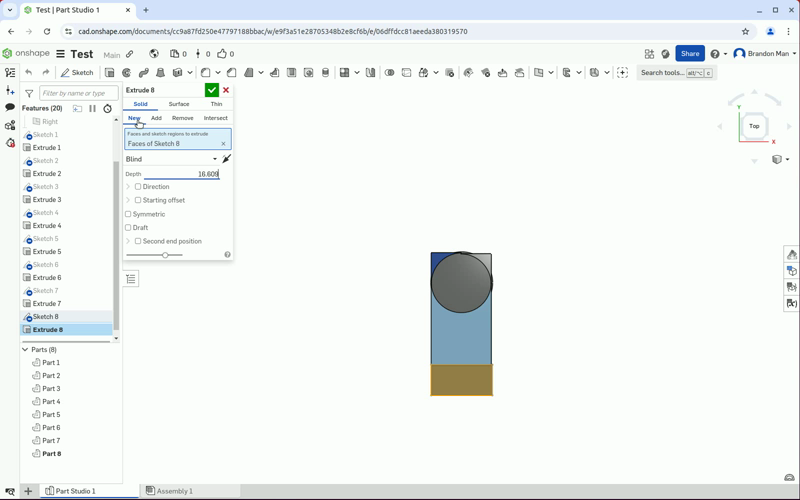
key(enter)
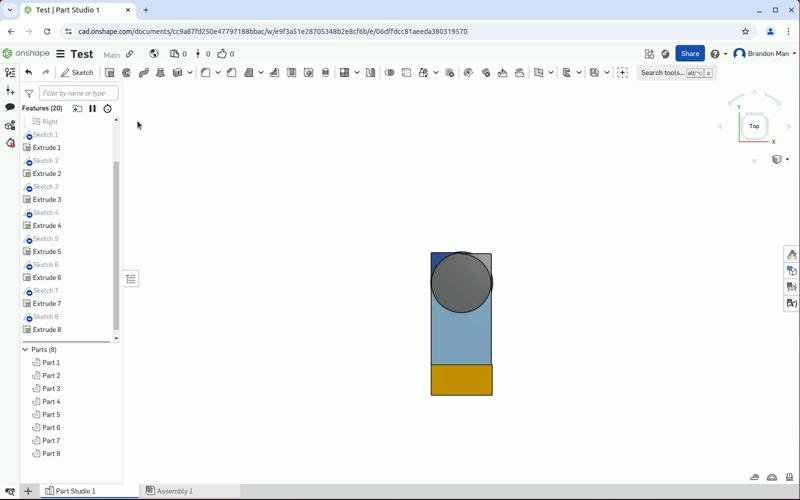
key(shift+h)
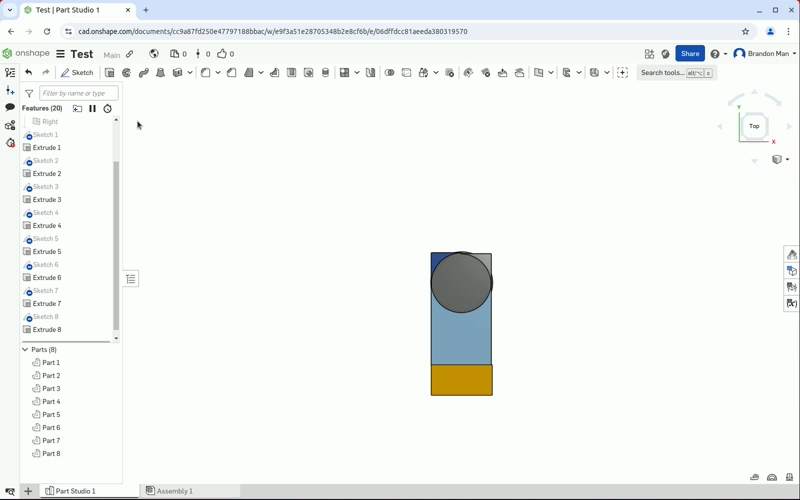
key(shift+h)
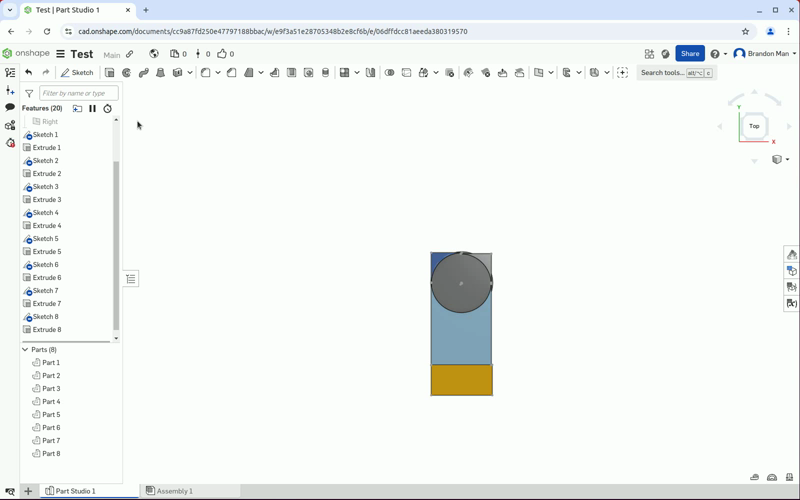
key(shift+7)
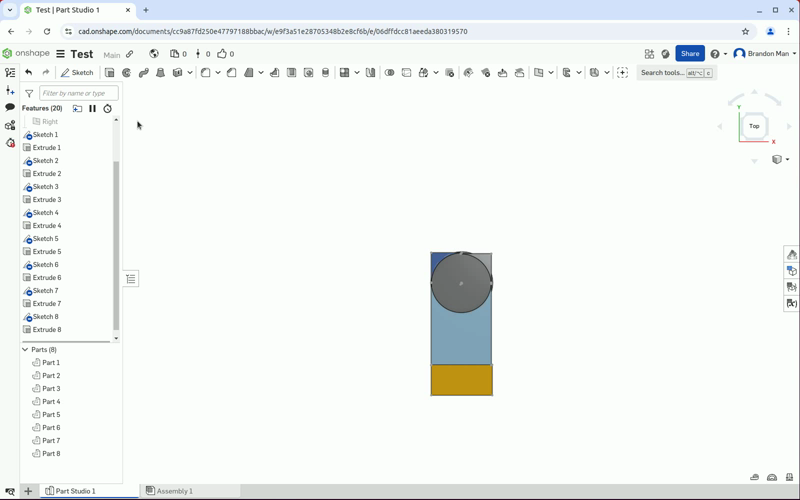
key(up, 3)
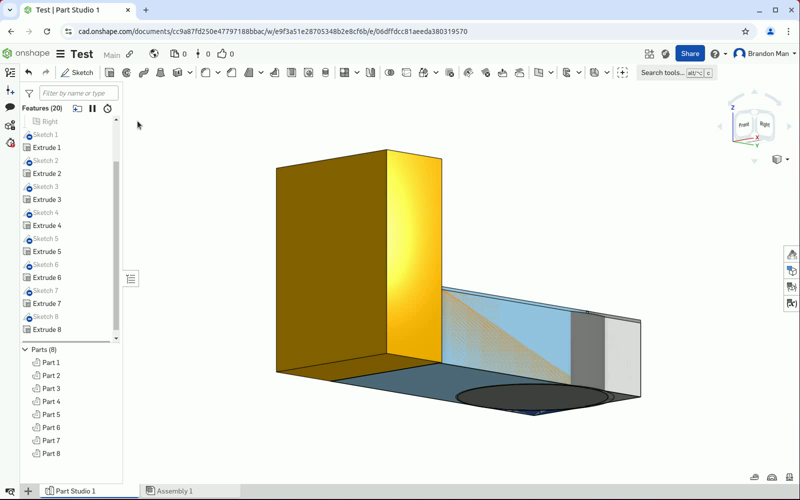
key(left, 3)
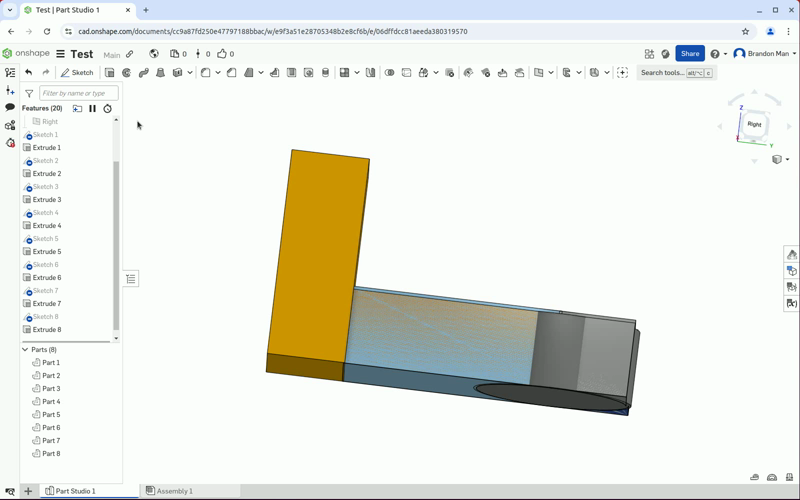
key(right, 3)
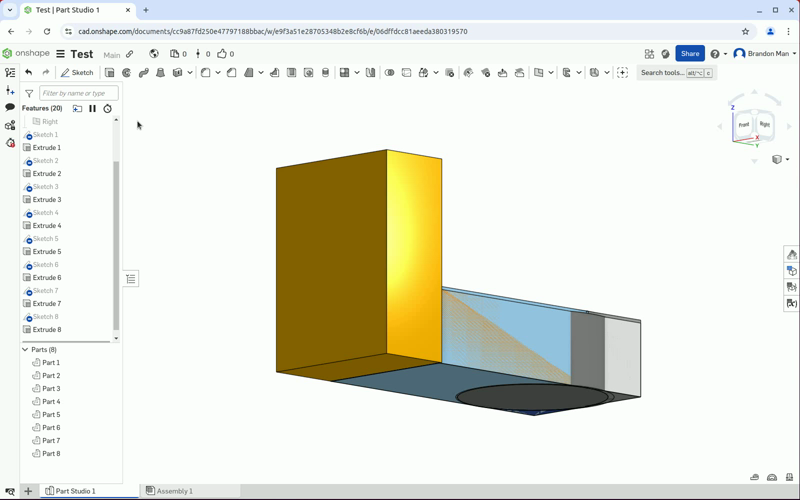
key(down, 3)
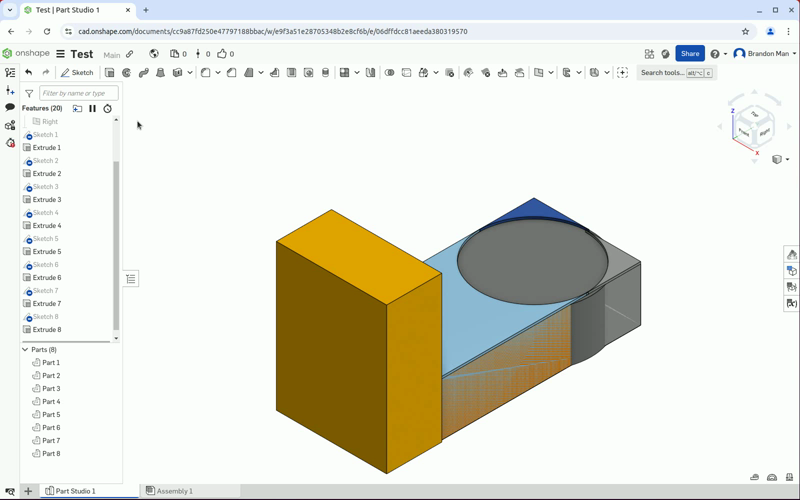
mouse_move(69, 137)
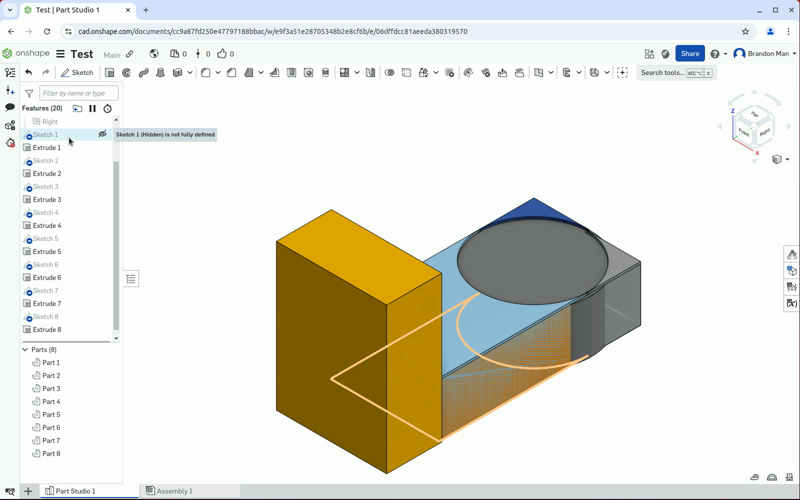
click(69, 137)